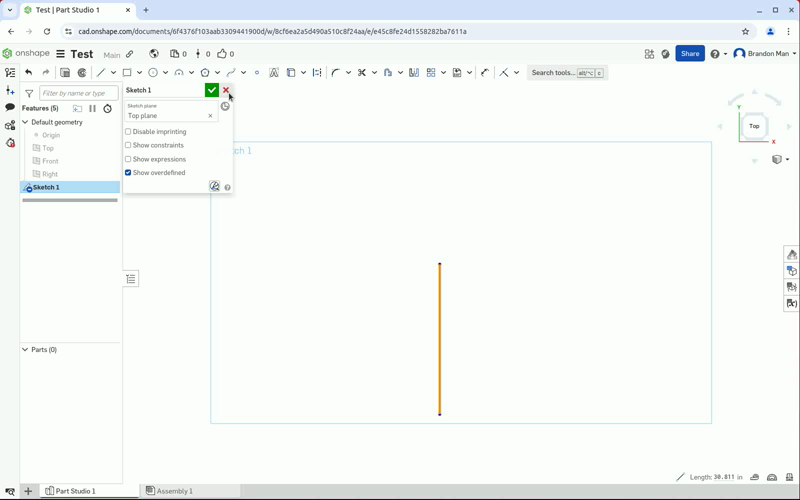
key(shift+h)
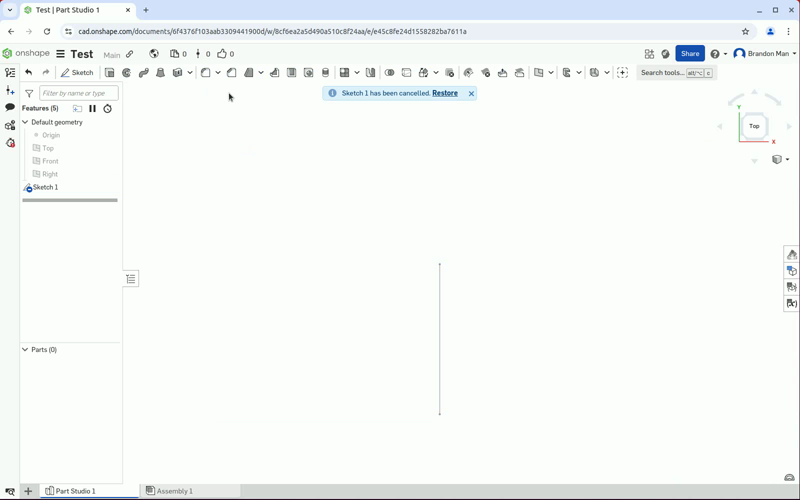
key(shift+s)
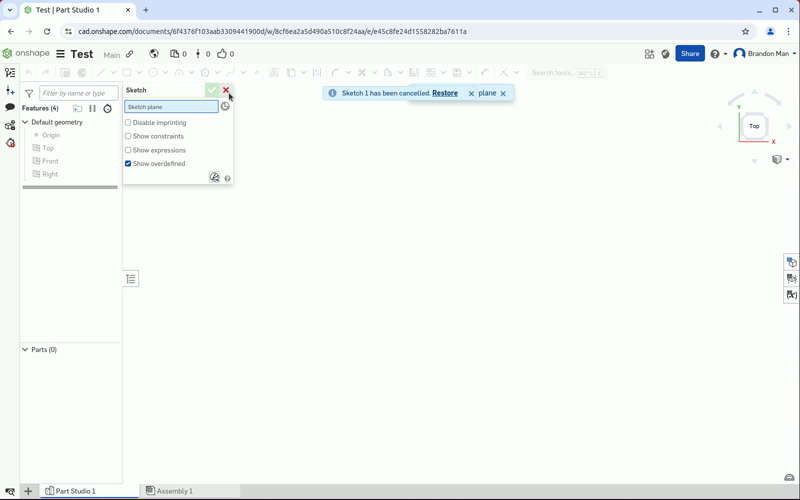
mouse_move(73, 150)
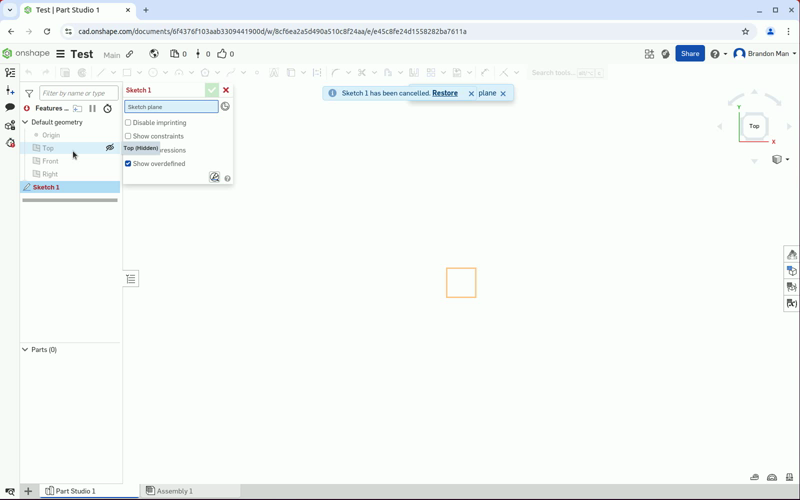
click(73, 150)
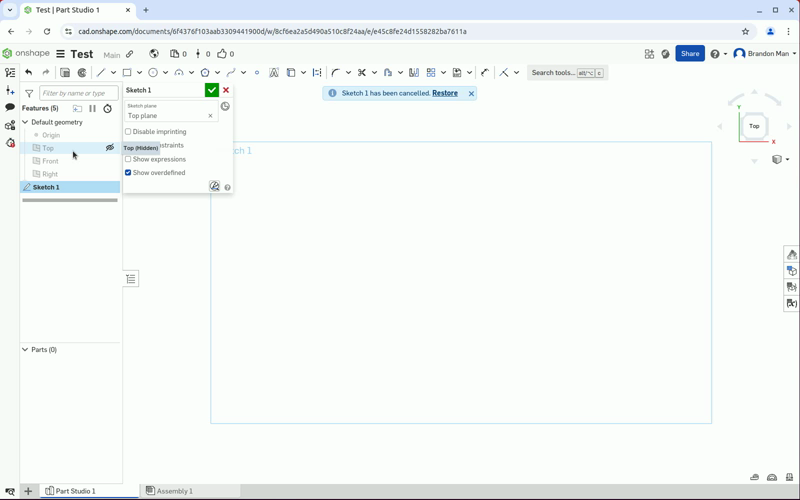
mouse_move(73, 352)
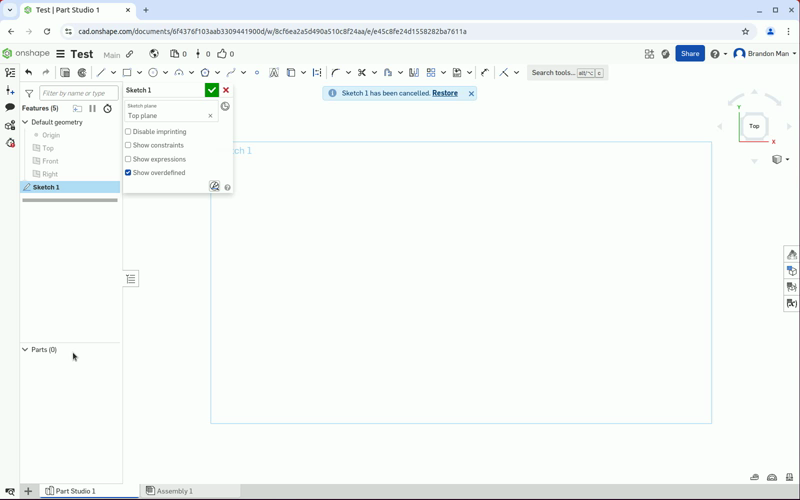
key(y)
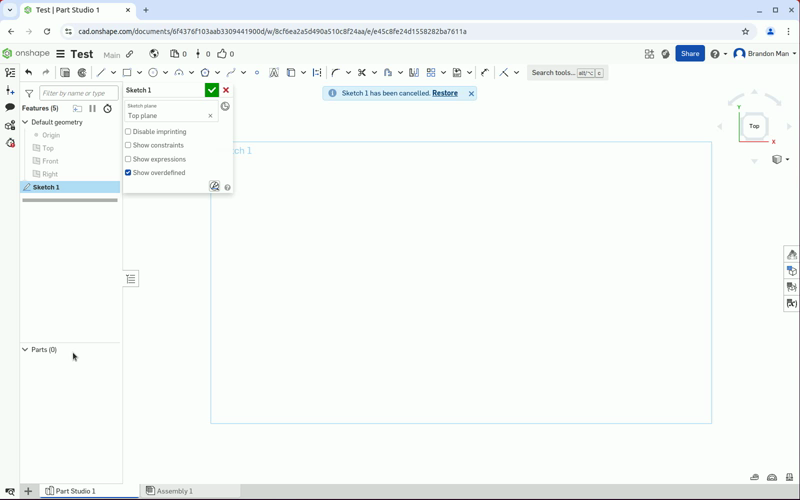
key(l)
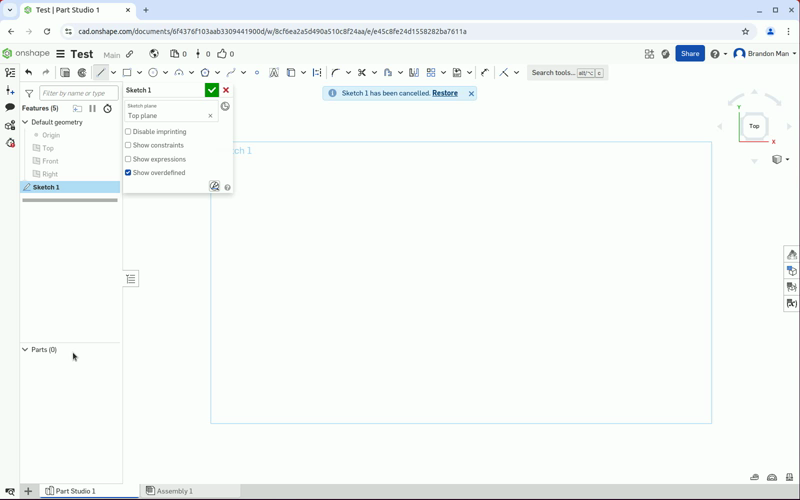
key_down(shift)
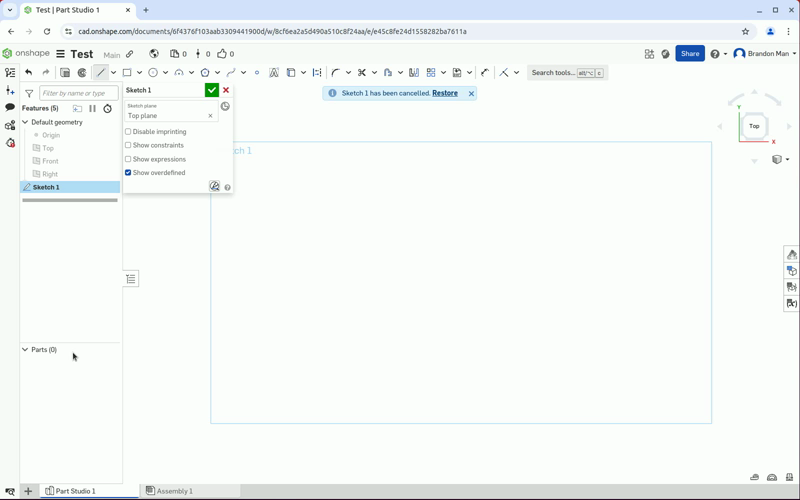
mouse_move(348, 314)
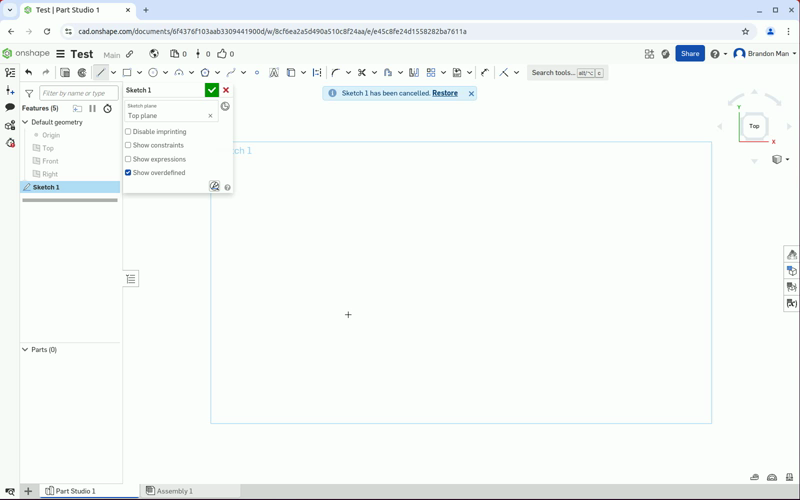
click(348, 314)
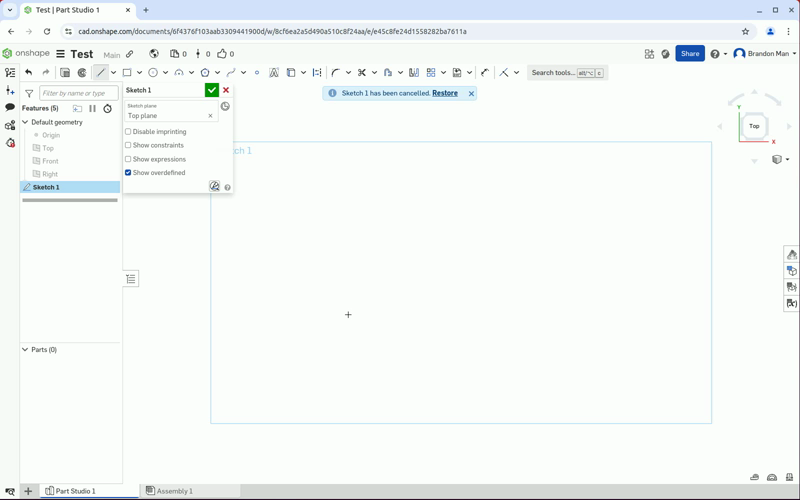
key_up(shift)
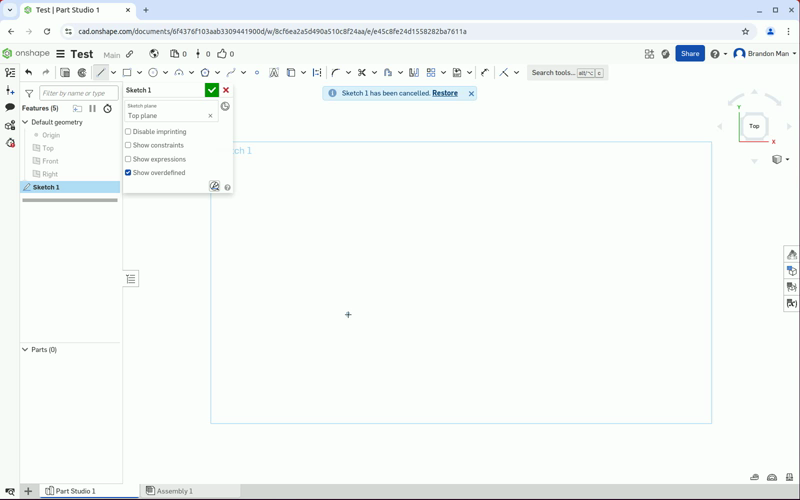
key_down(shift)
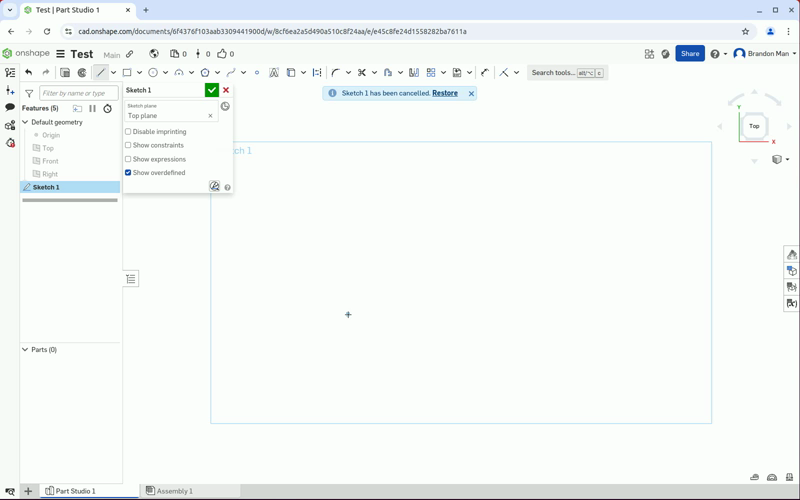
mouse_move(572, 314)
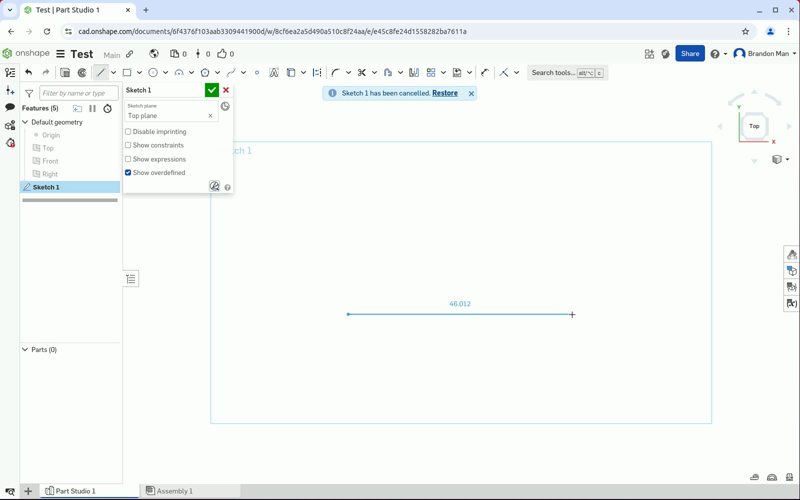
click(572, 314)
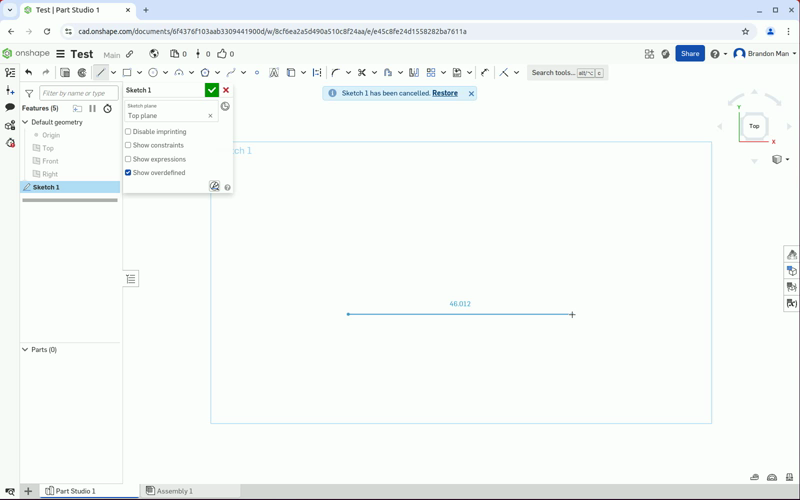
key_up(shift)
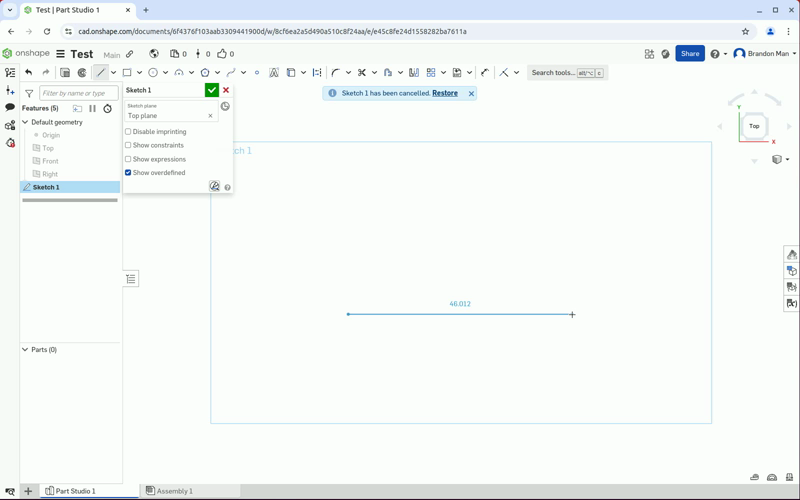
key_down(shift)
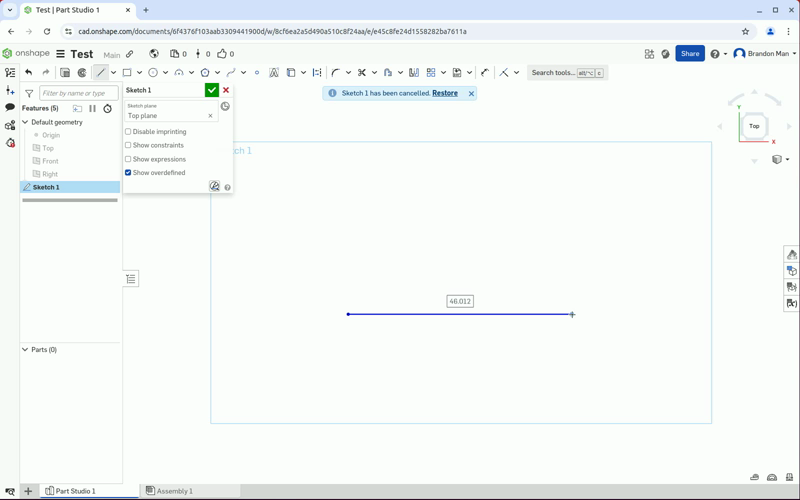
mouse_move(572, 250)
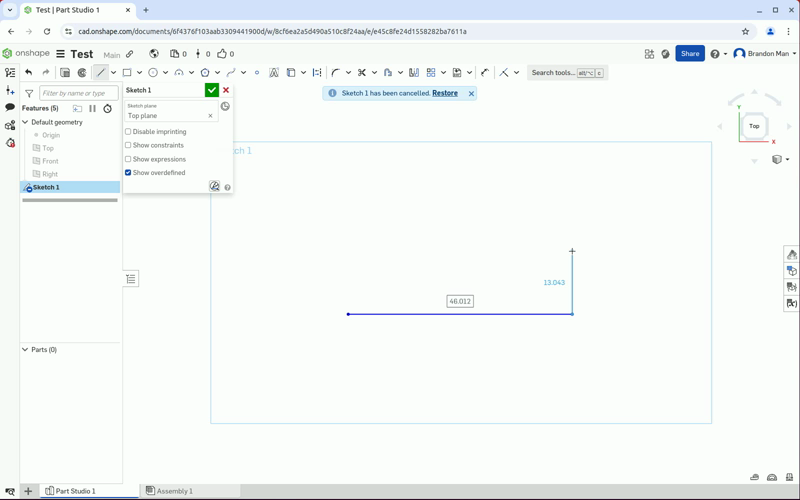
click(572, 250)
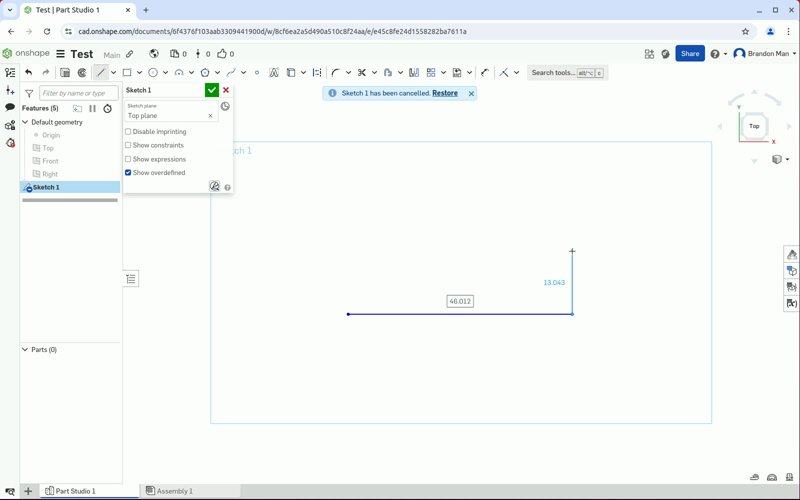
key_up(shift)
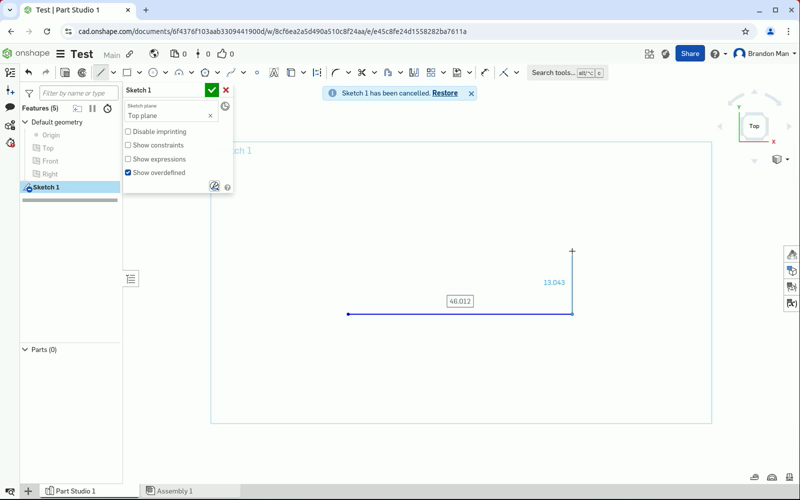
key_down(shift)
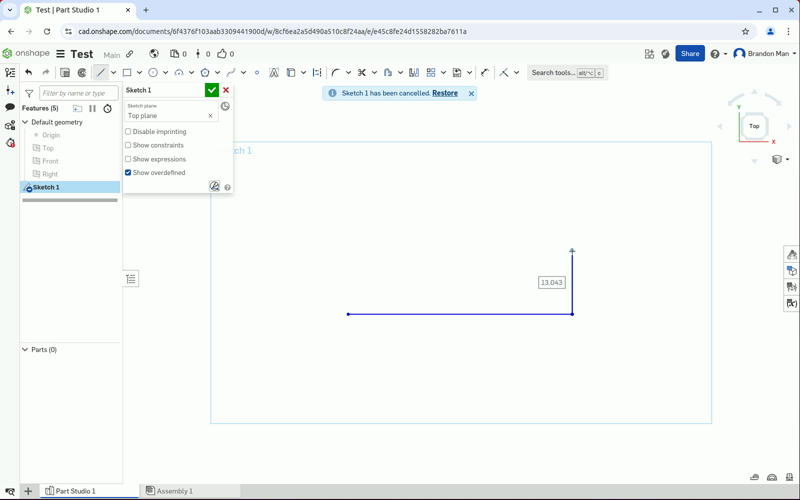
mouse_move(348, 250)
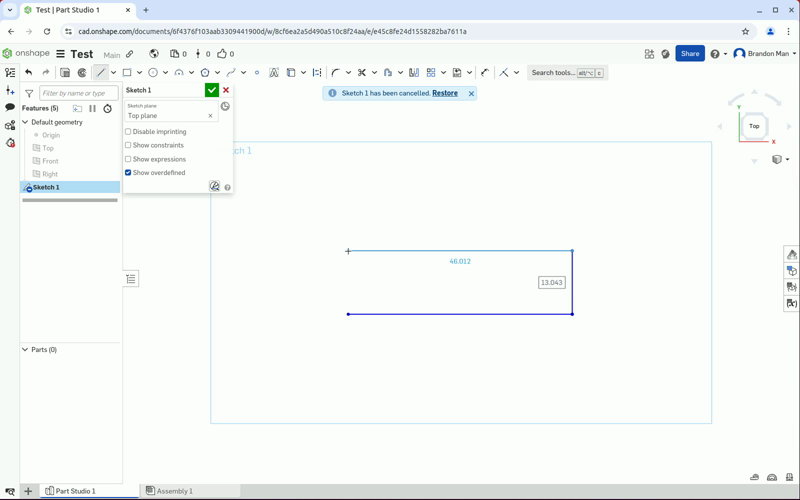
click(348, 250)
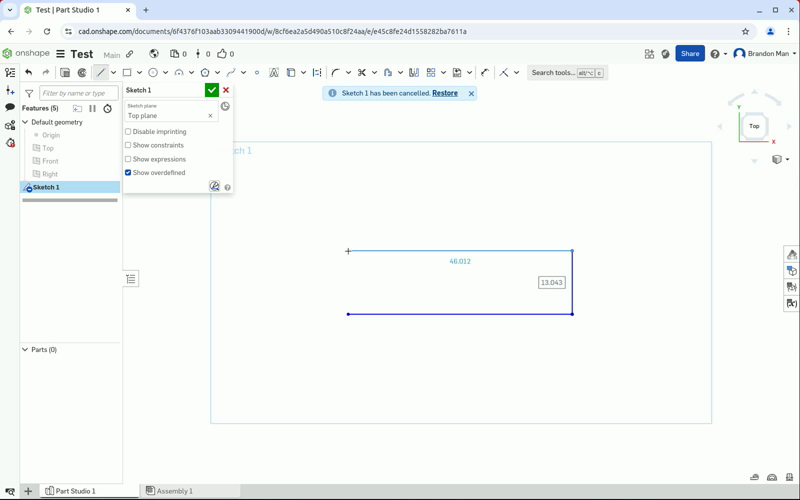
key_up(shift)
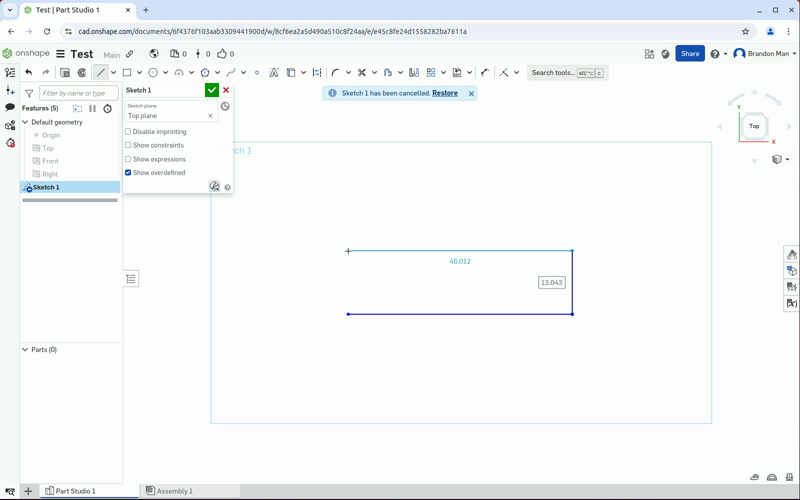
key_down(shift)
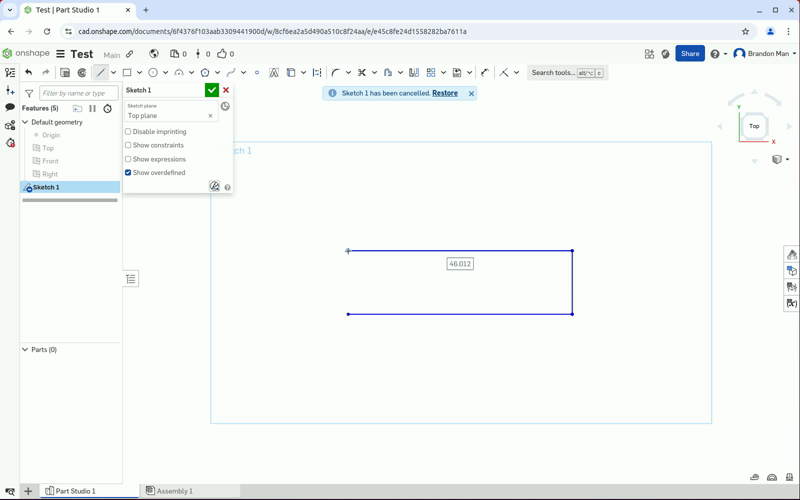
mouse_move(348, 314)
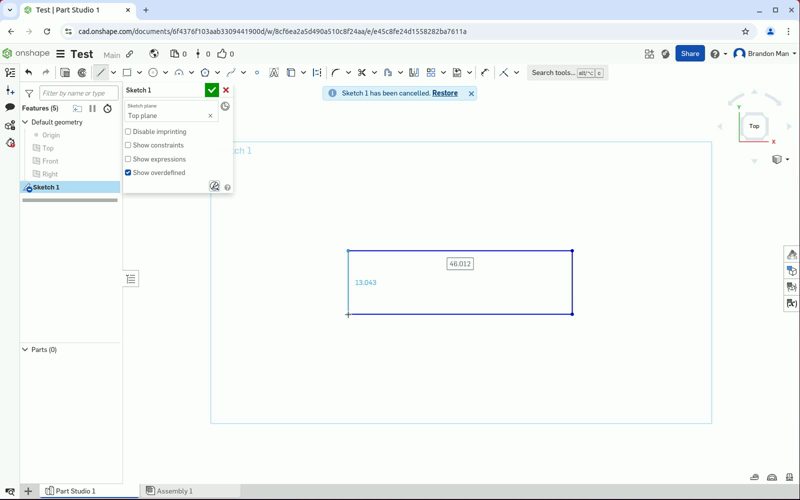
key_up(shift)
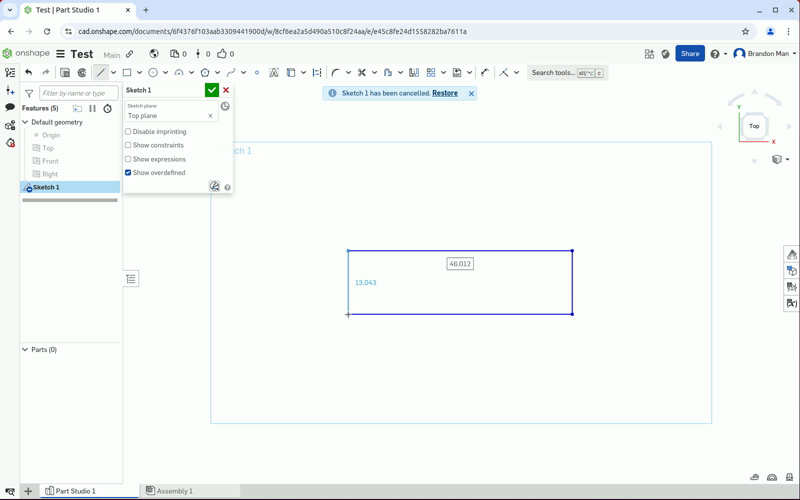
click(348, 314)
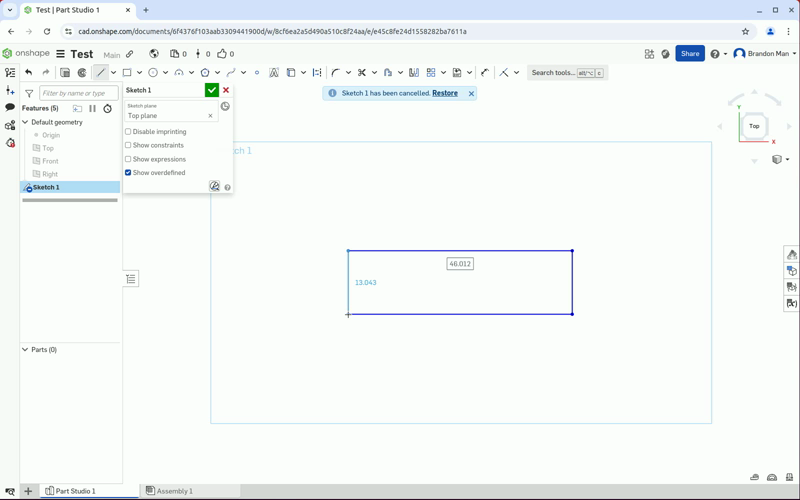
key(esc)
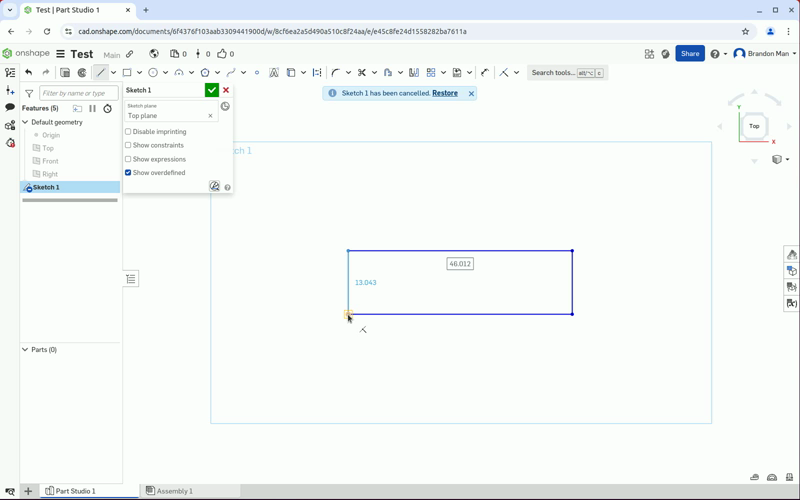
key(c)
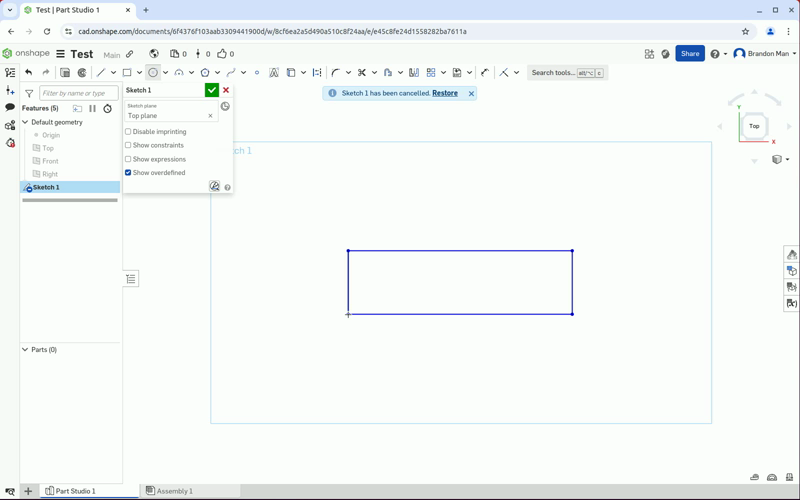
key_down(shift)
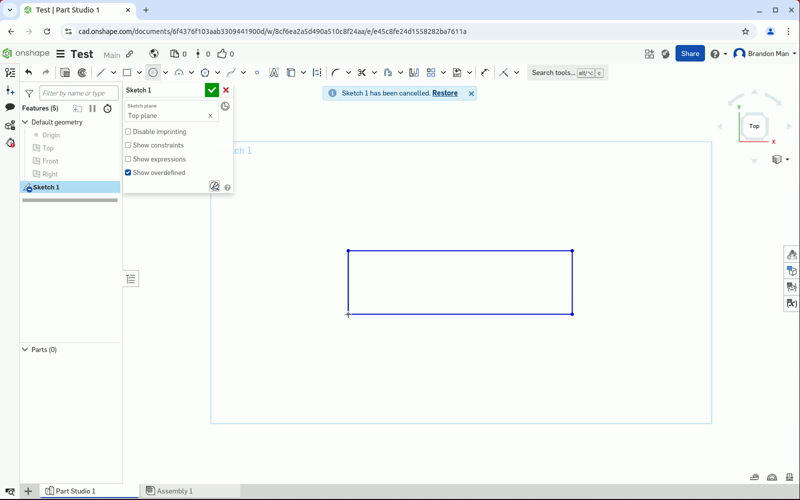
mouse_move(435, 305)
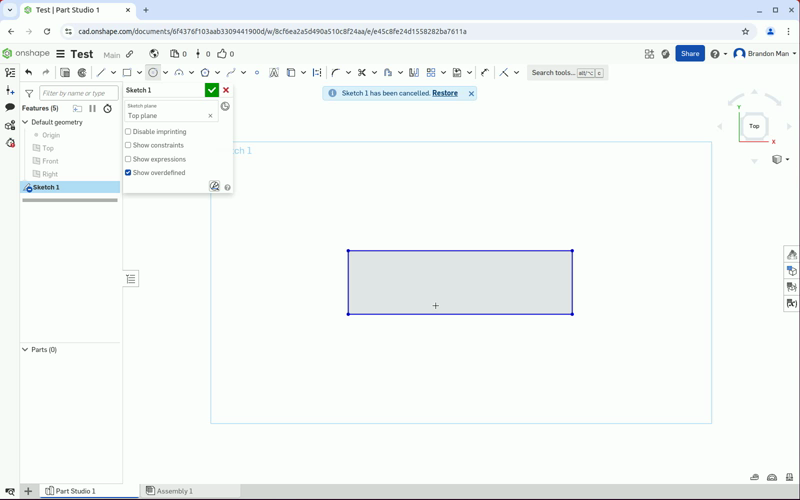
click(435, 305)
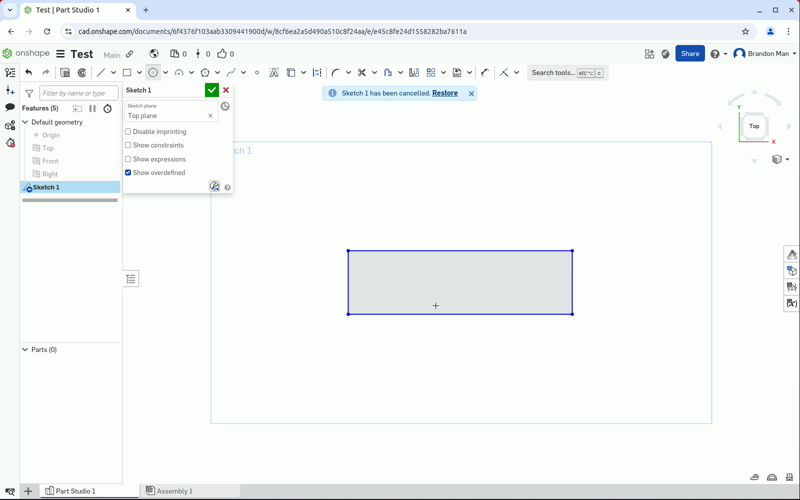
key_up(shift)
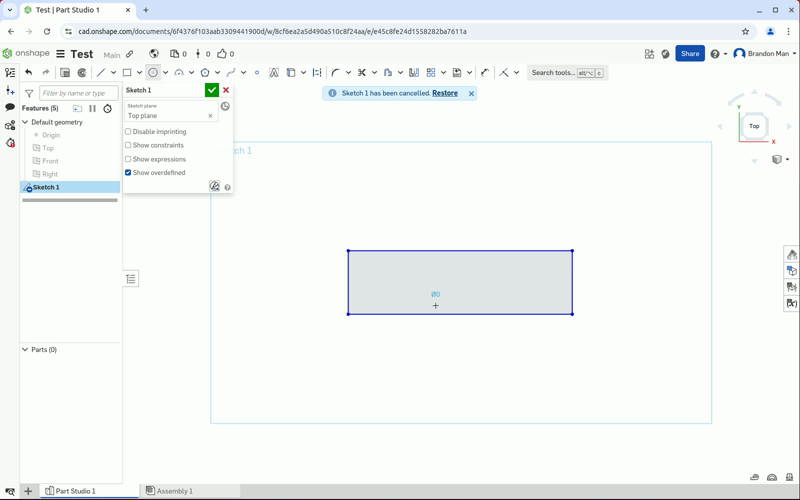
mouse_move(440, 305)
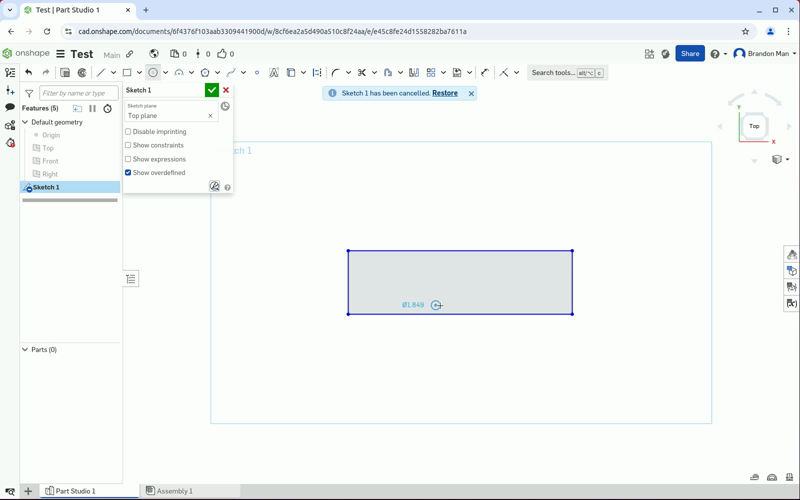
click(440, 305)
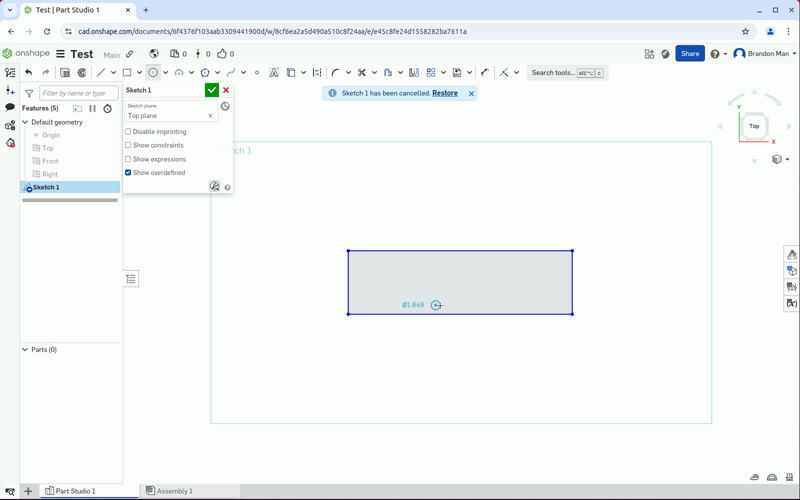
key(esc)
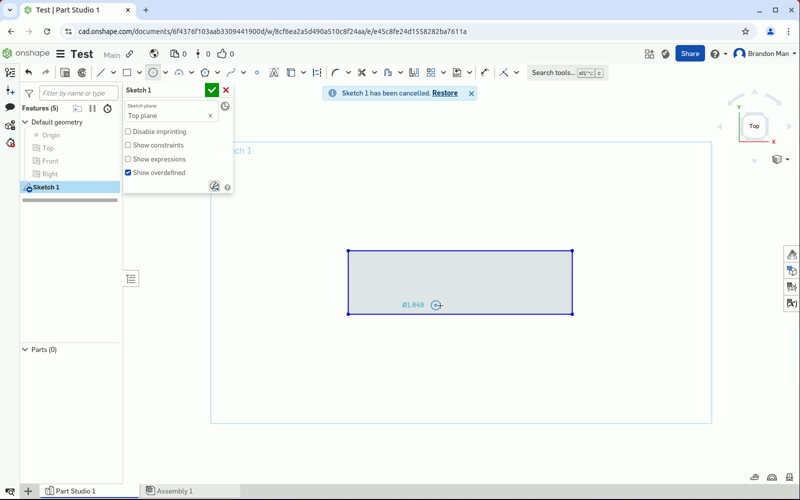
key(c)
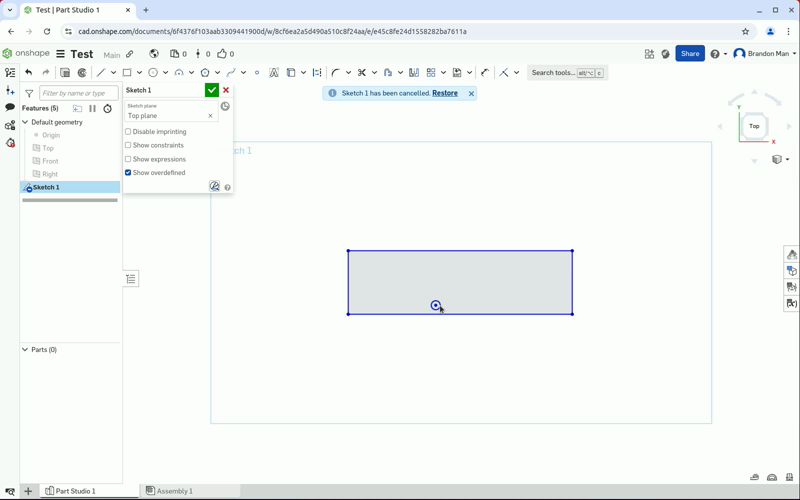
key_down(shift)
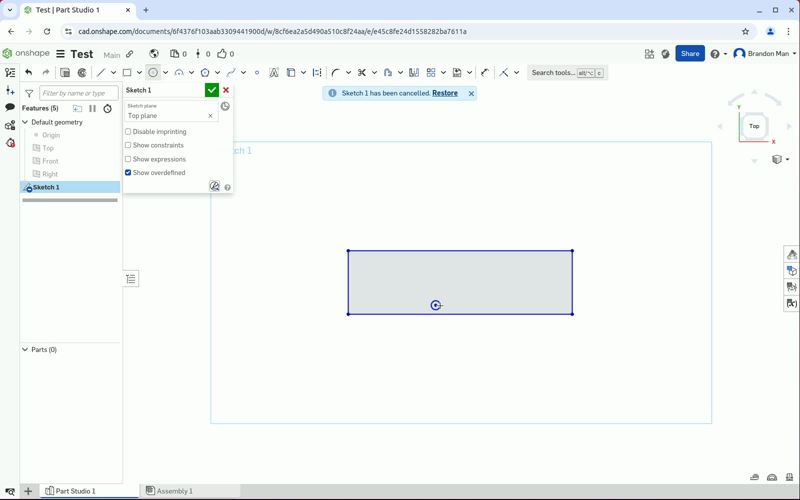
mouse_move(435, 260)
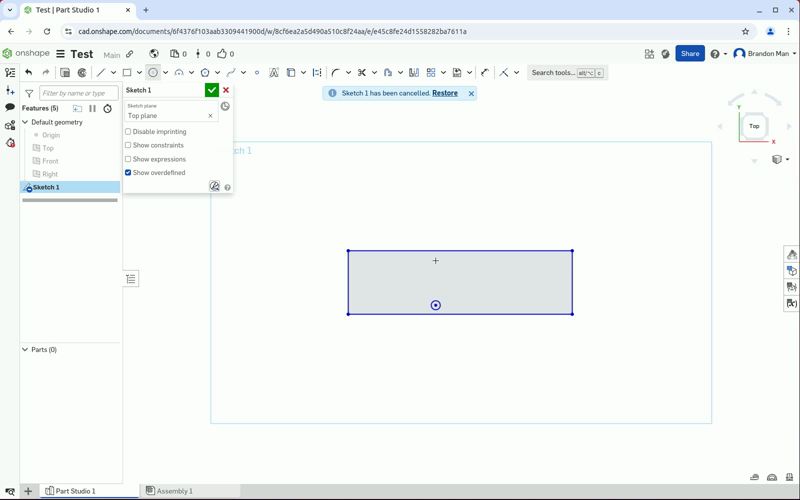
click(435, 260)
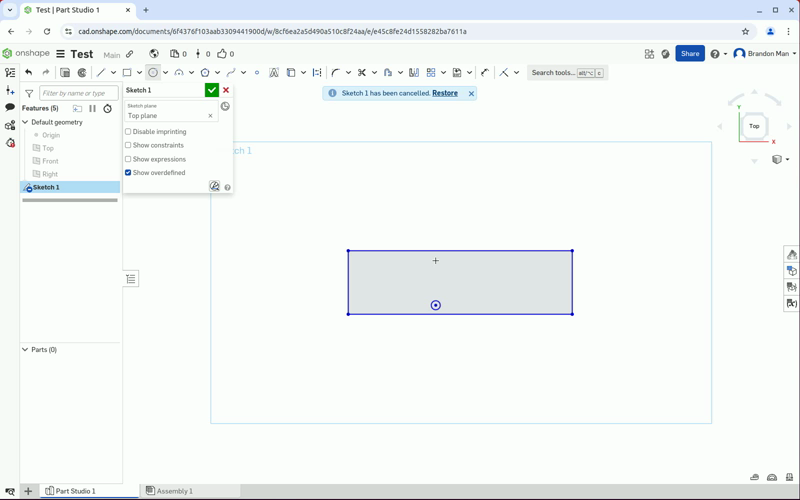
key_up(shift)
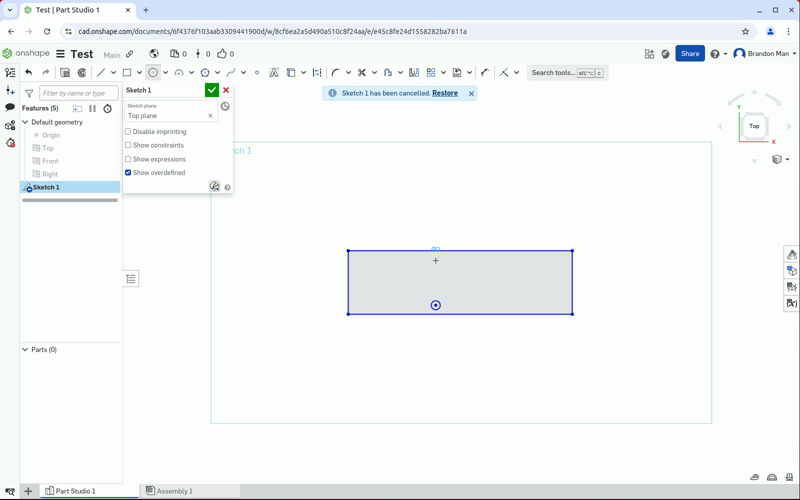
mouse_move(440, 260)
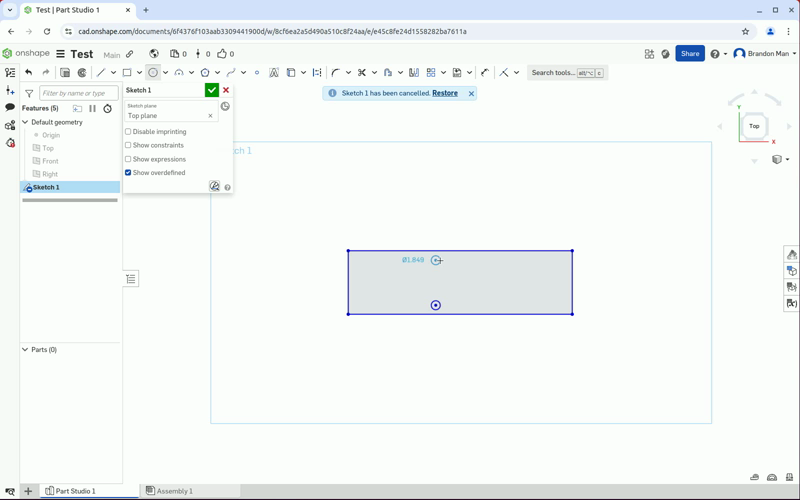
click(440, 260)
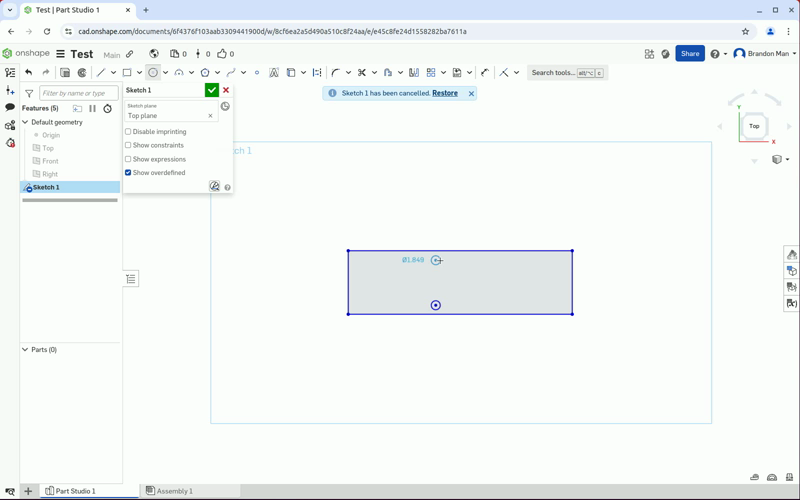
key(esc)
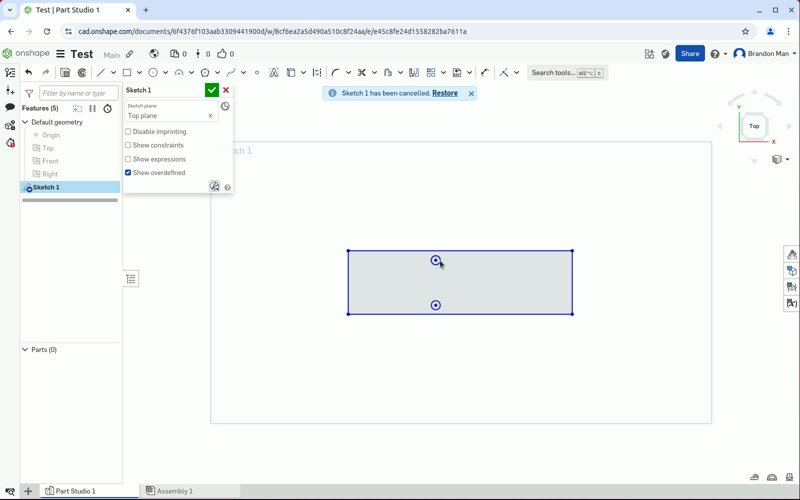
key(c)
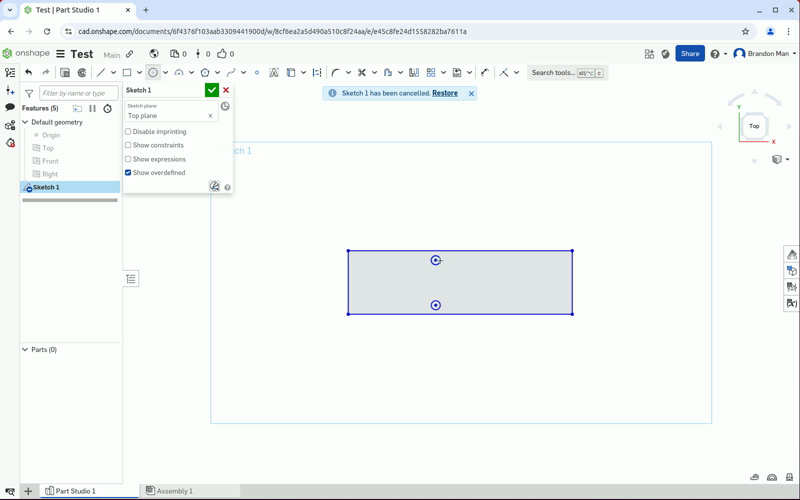
key_down(shift)
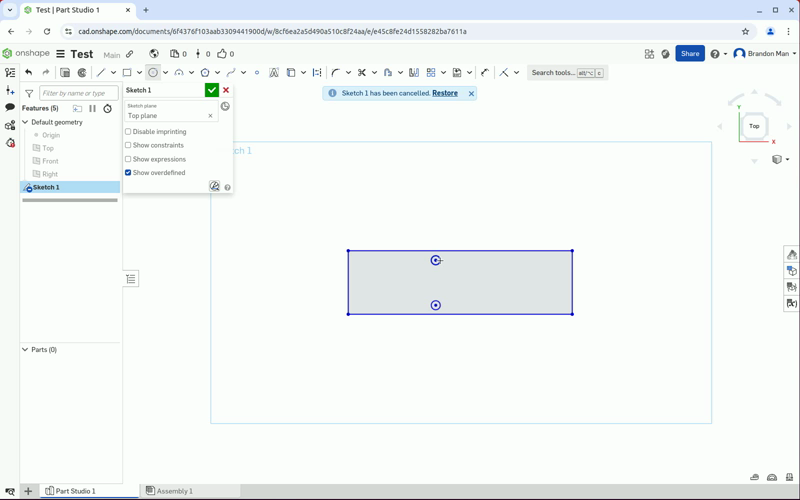
mouse_move(484, 305)
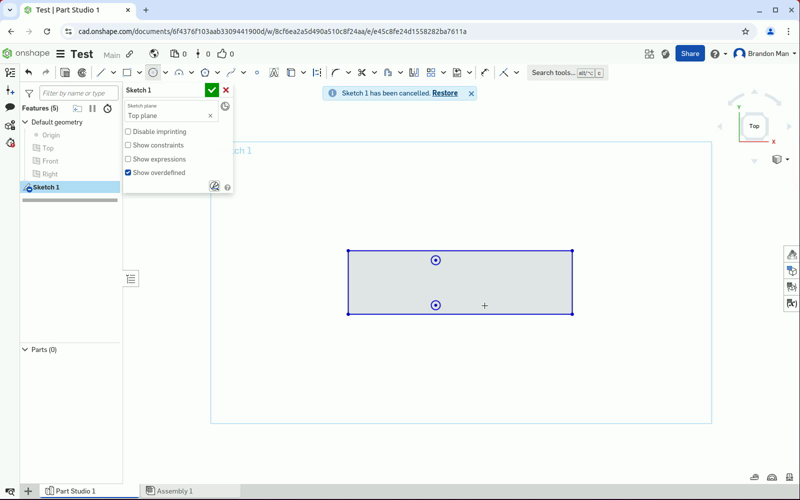
click(484, 305)
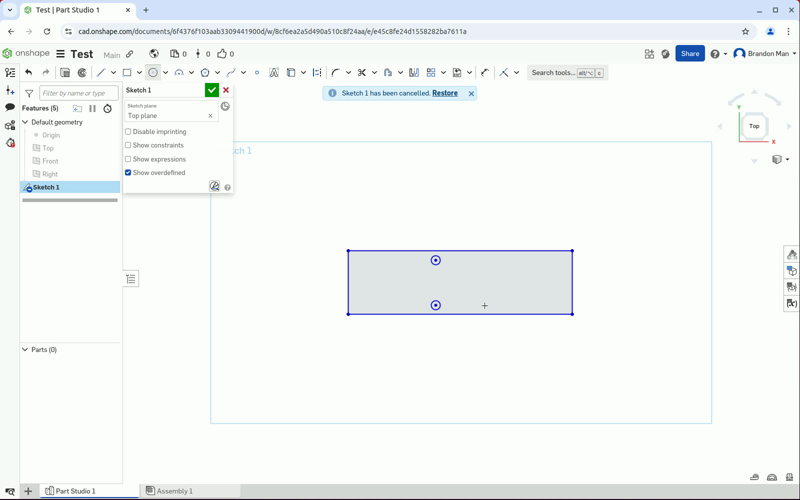
key_up(shift)
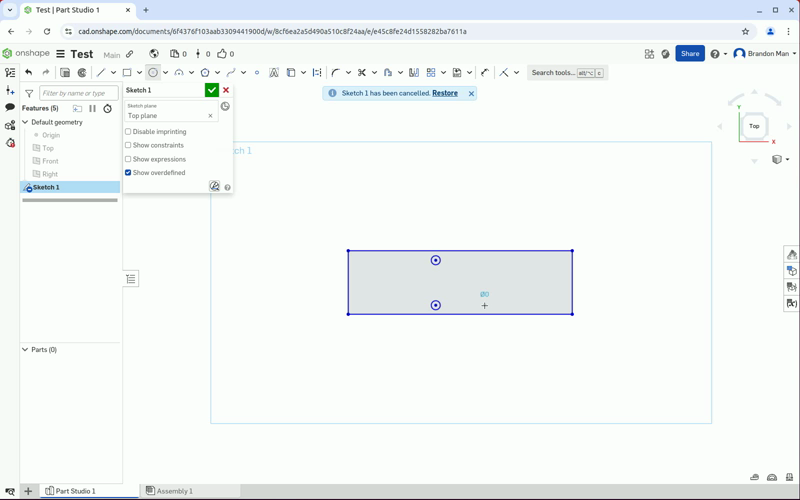
mouse_move(489, 305)
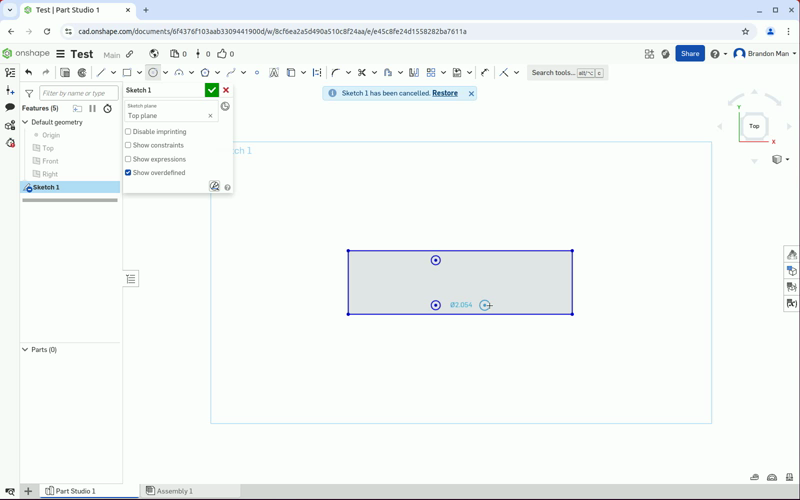
click(489, 305)
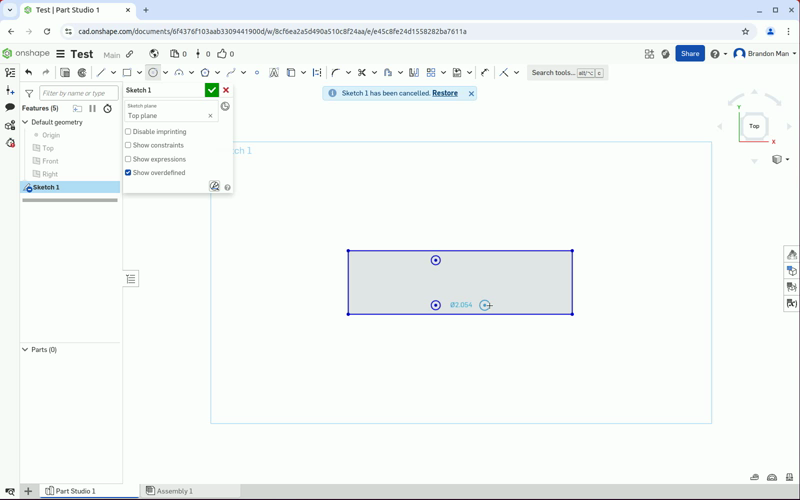
key(esc)
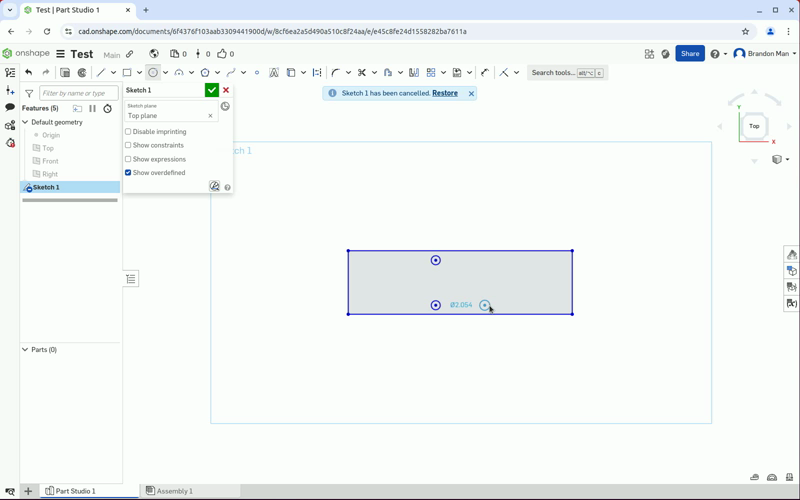
key(c)
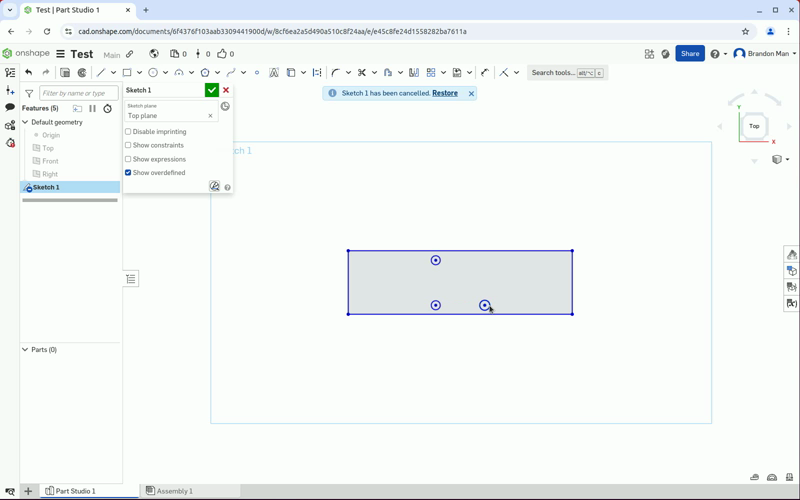
key_down(shift)
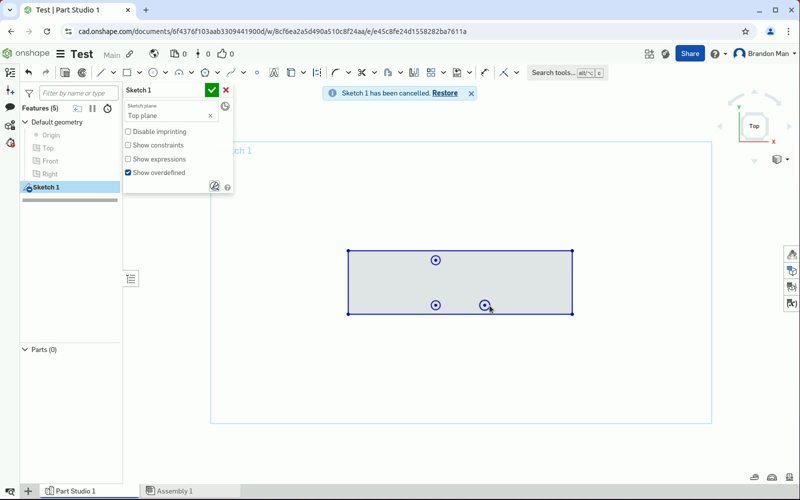
mouse_move(484, 260)
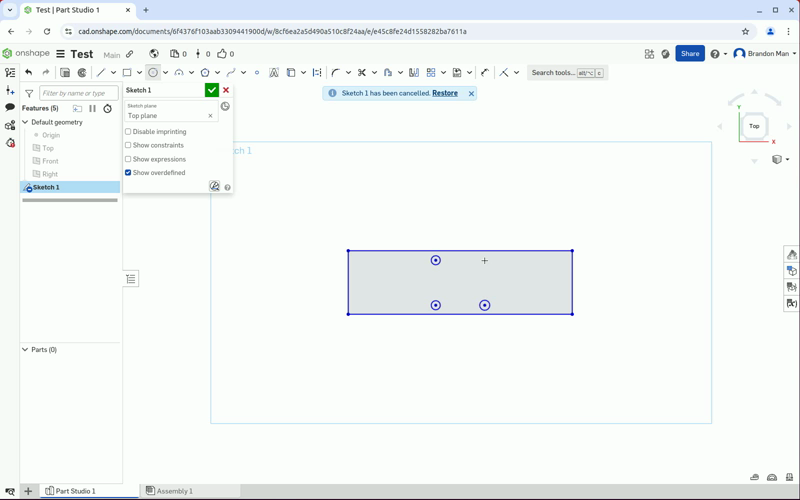
click(484, 260)
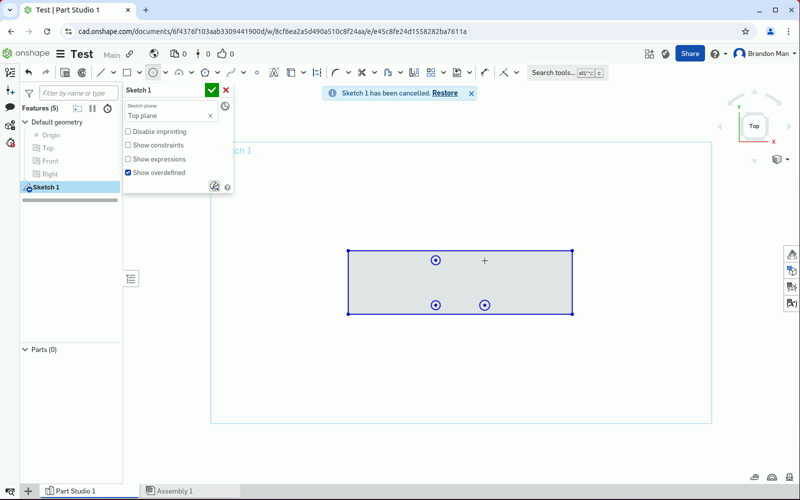
key_up(shift)
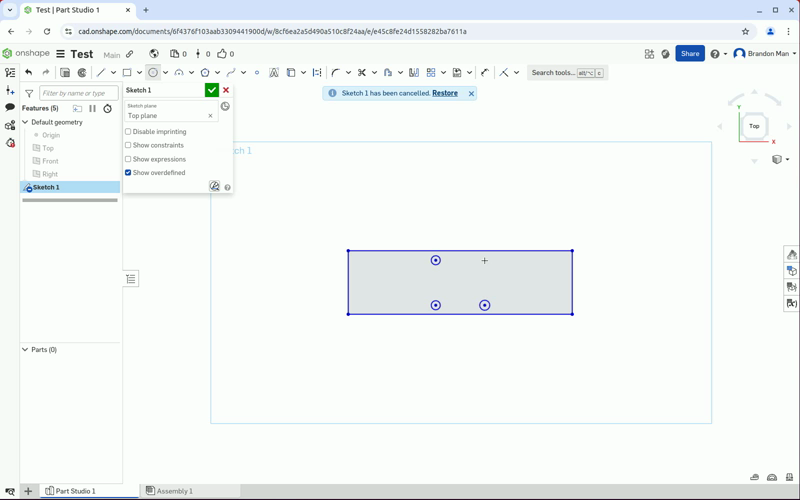
mouse_move(489, 260)
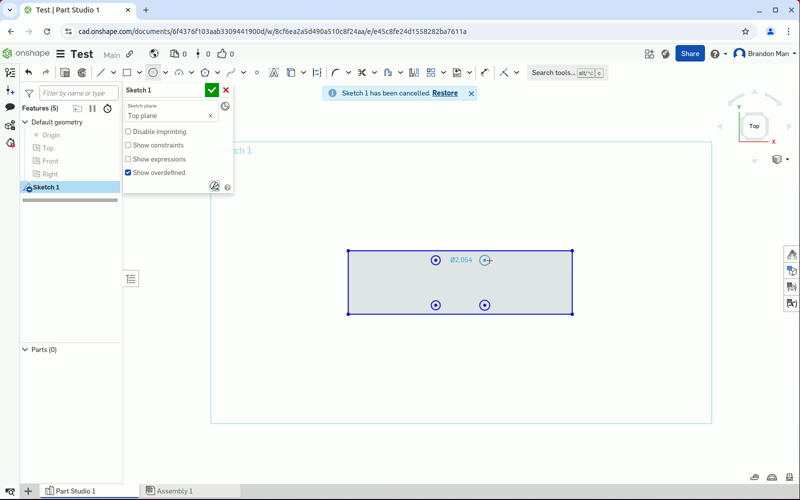
click(489, 260)
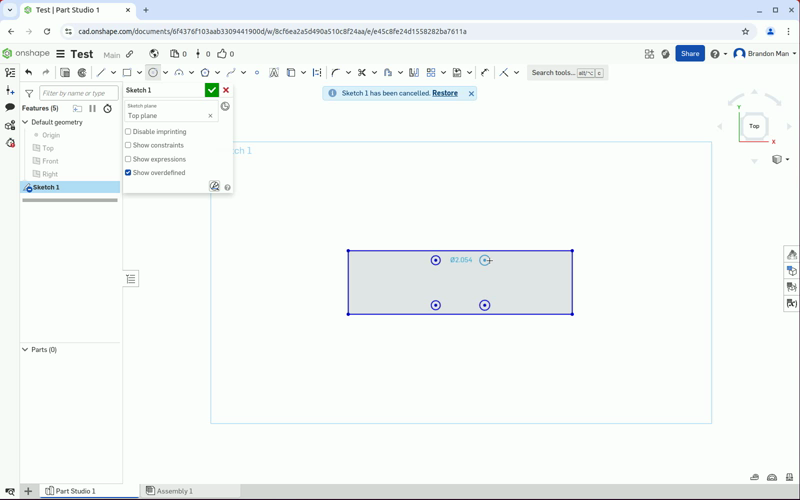
key(esc)
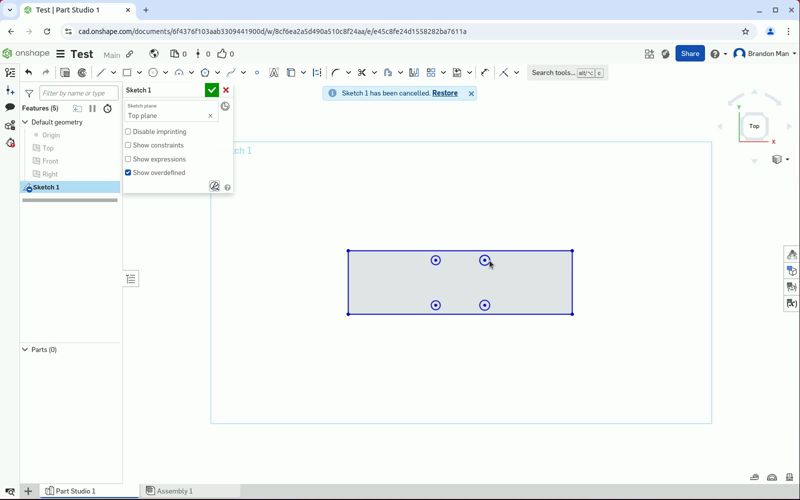
mouse_move(525, 275)
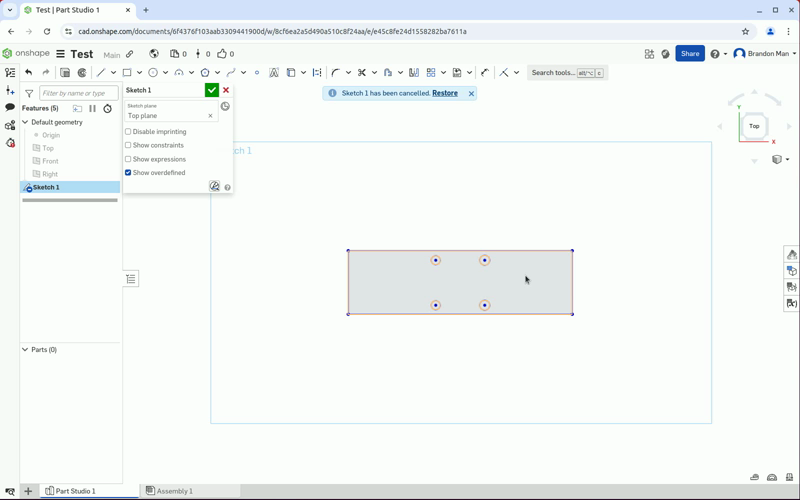
click(525, 275)
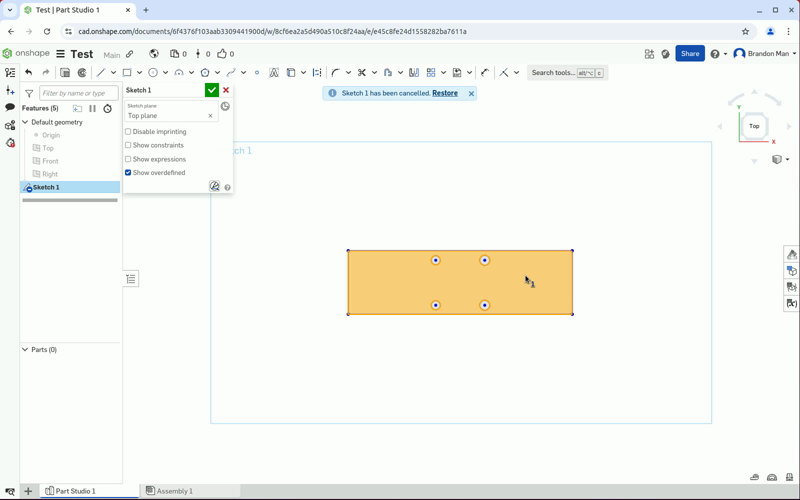
mouse_move(73, 352)
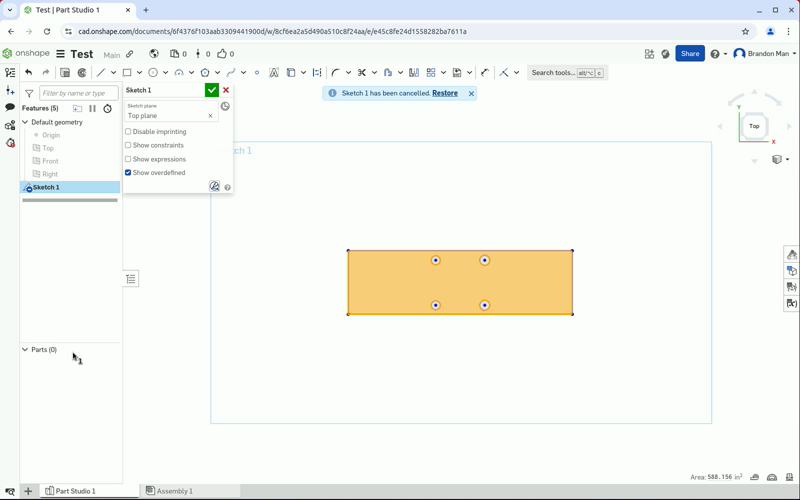
key(shift+y)
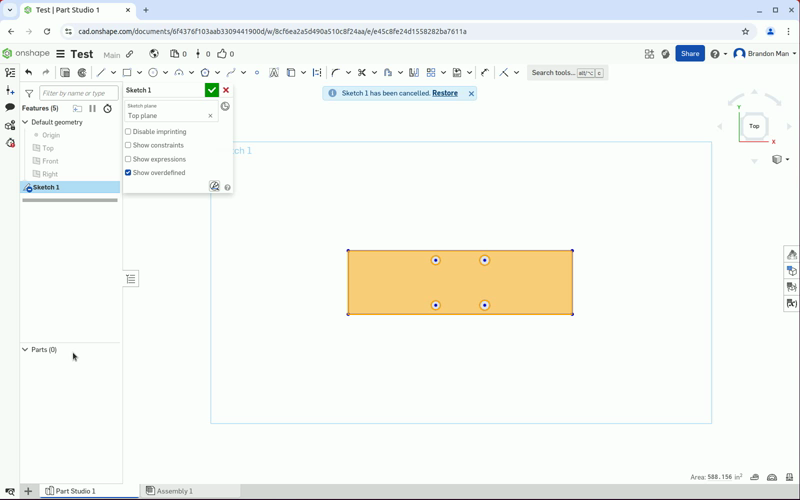
key(shift+e)
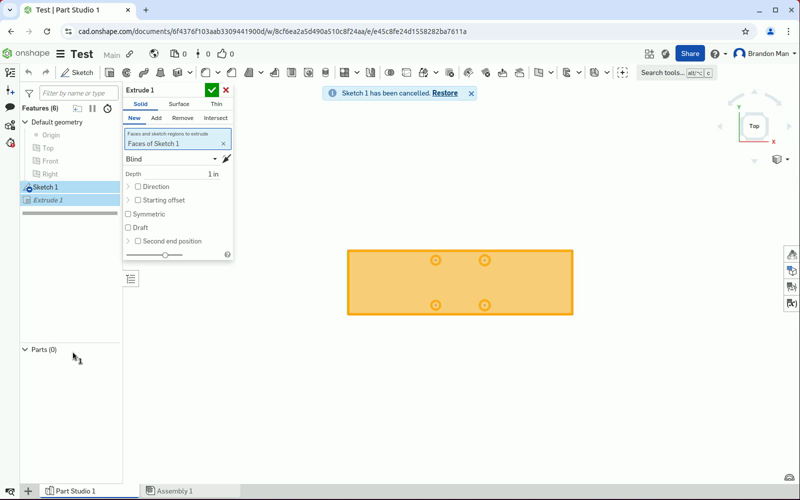
mouse_move(143, 106)
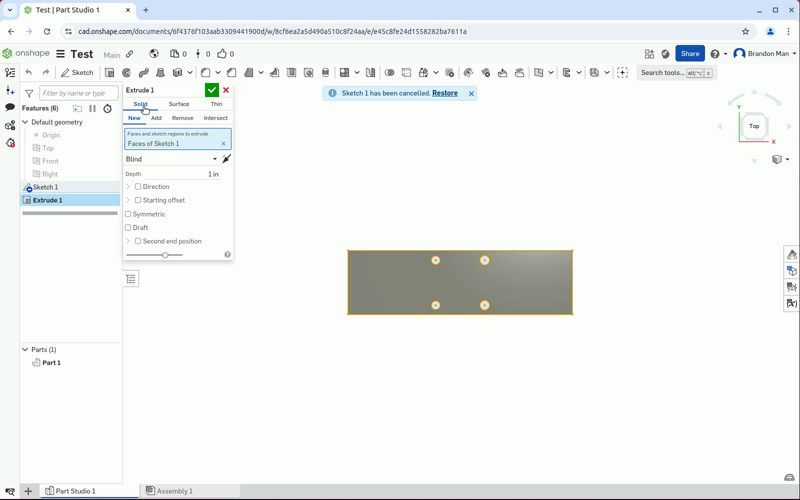
click(143, 106)
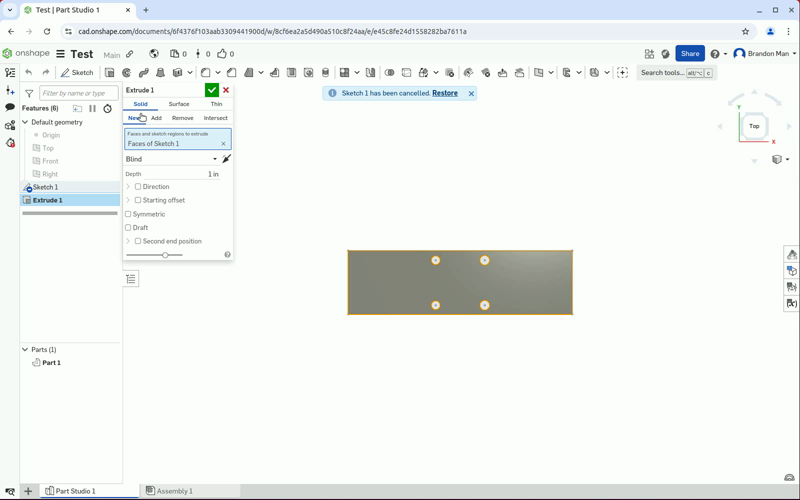
mouse_move(137, 120)
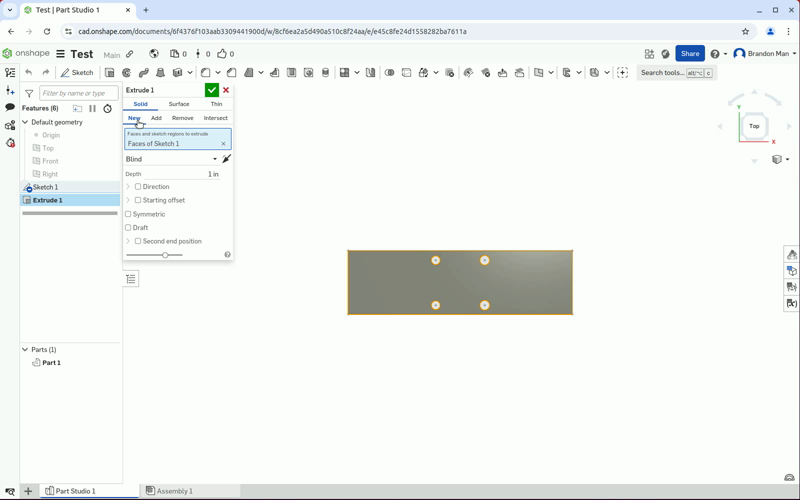
click(137, 120)
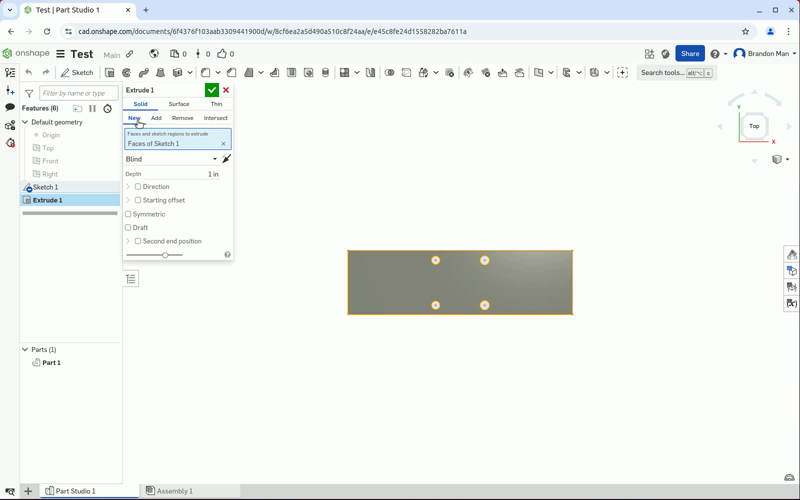
key(tab, 4)
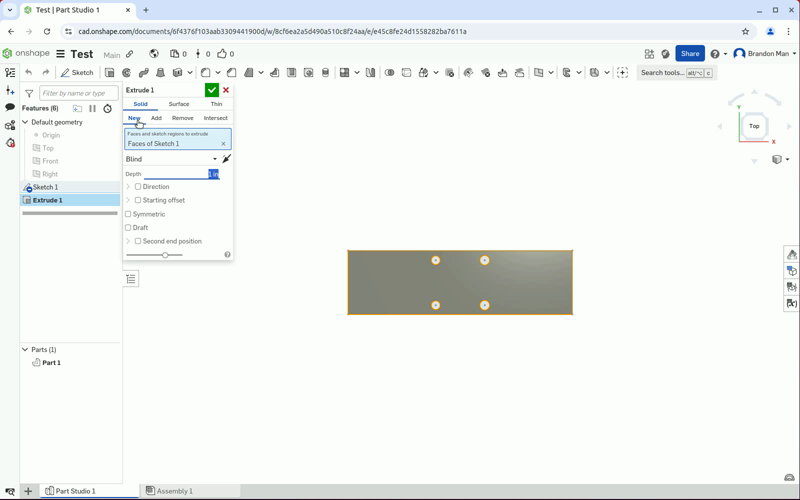
text(1.444)
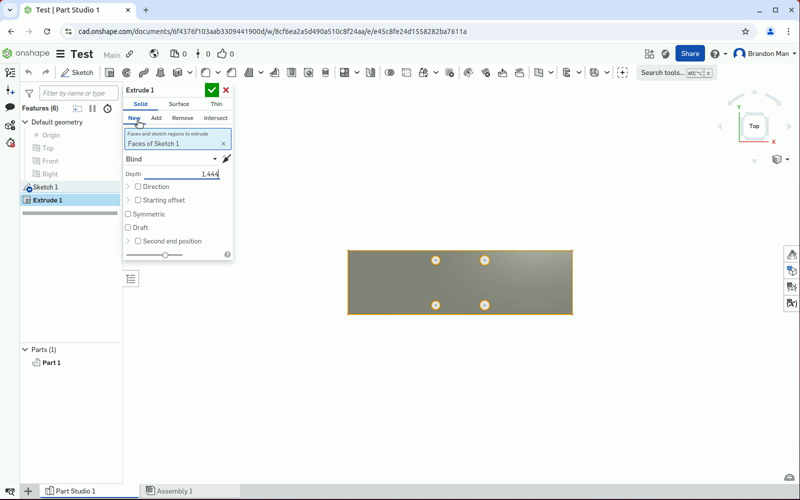
key(enter)
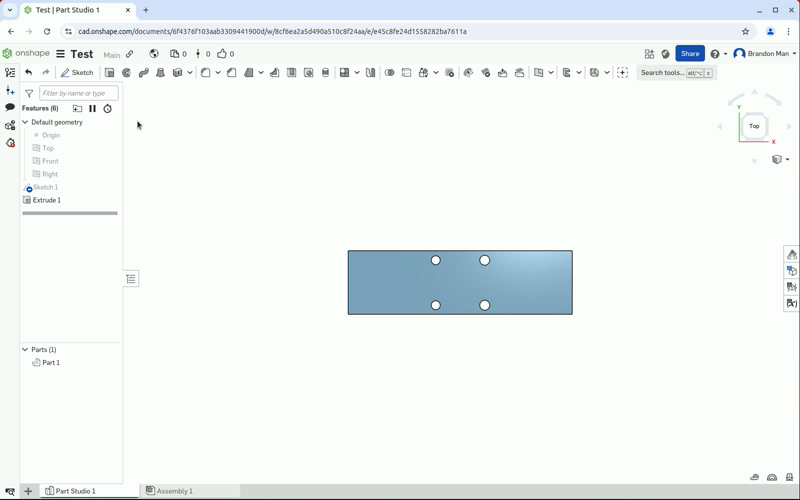
key(shift+h)
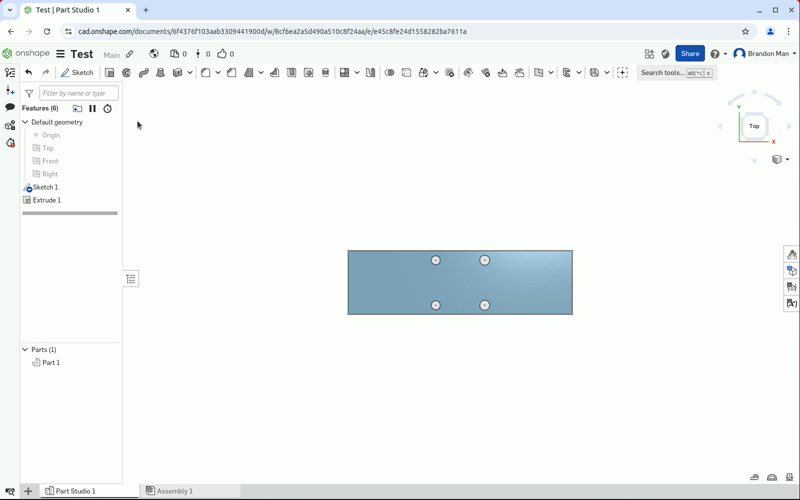
key(shift+h)
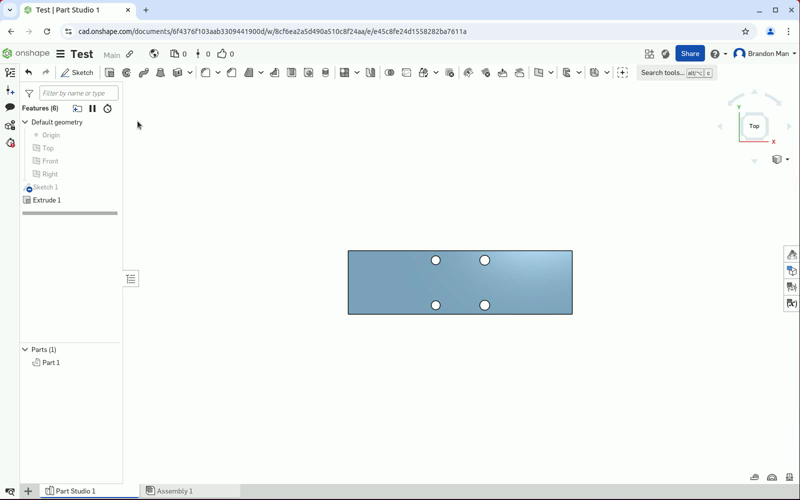
mouse_move(73, 189)
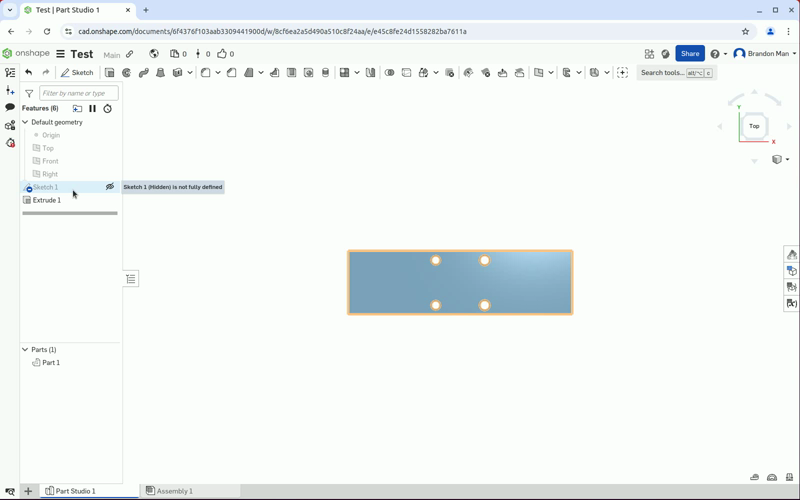
click(73, 189)
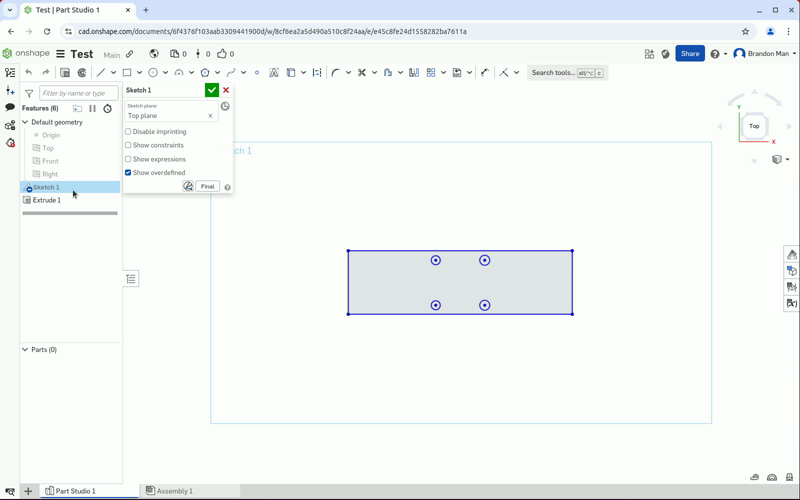
mouse_move(229, 92)
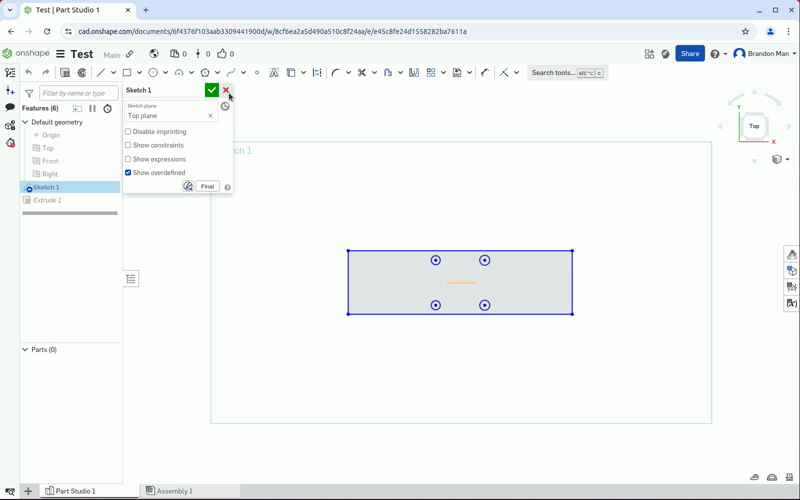
click(229, 92)
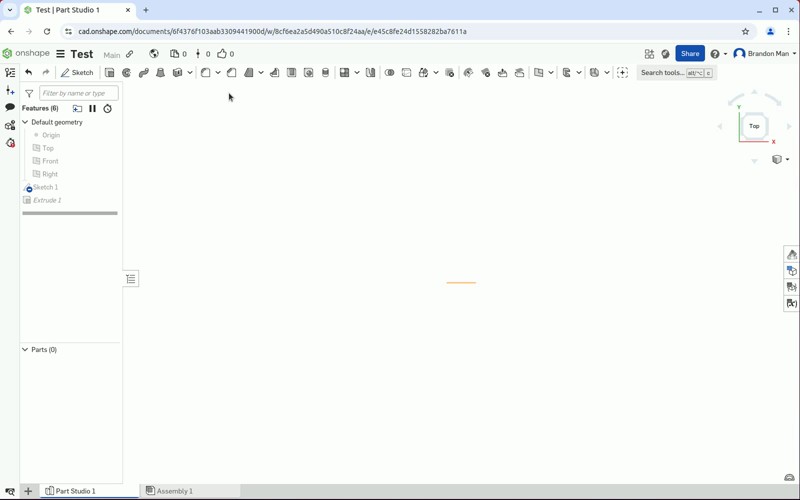
mouse_move(541, 75)
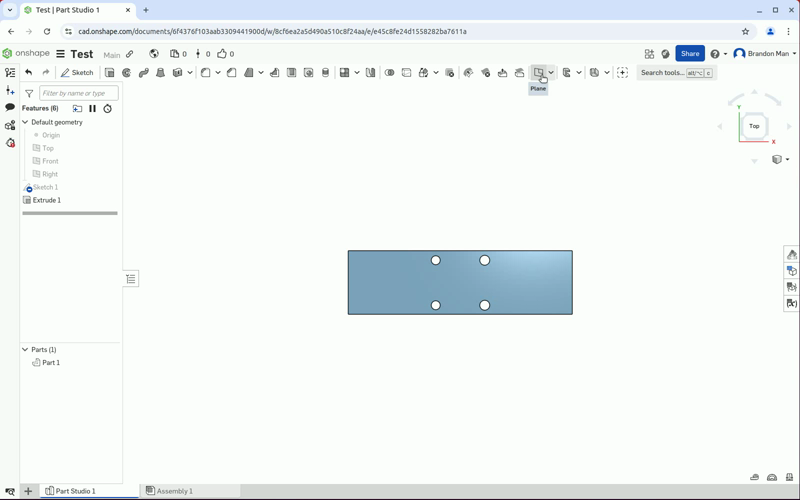
click(541, 75)
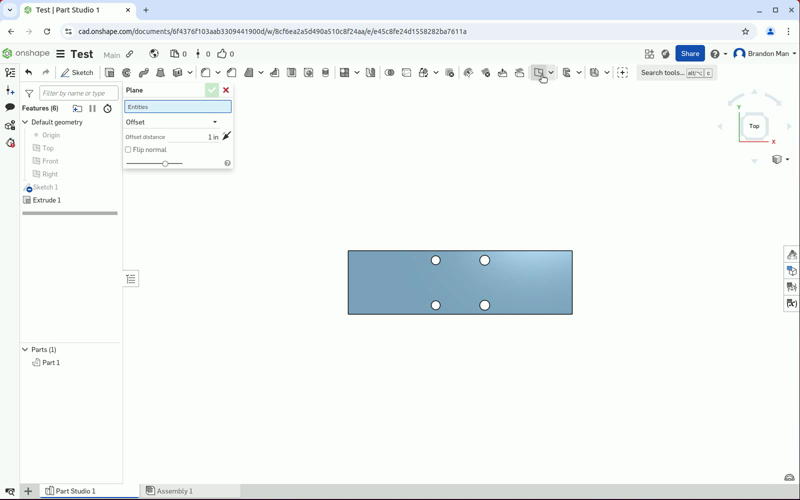
mouse_move(73, 150)
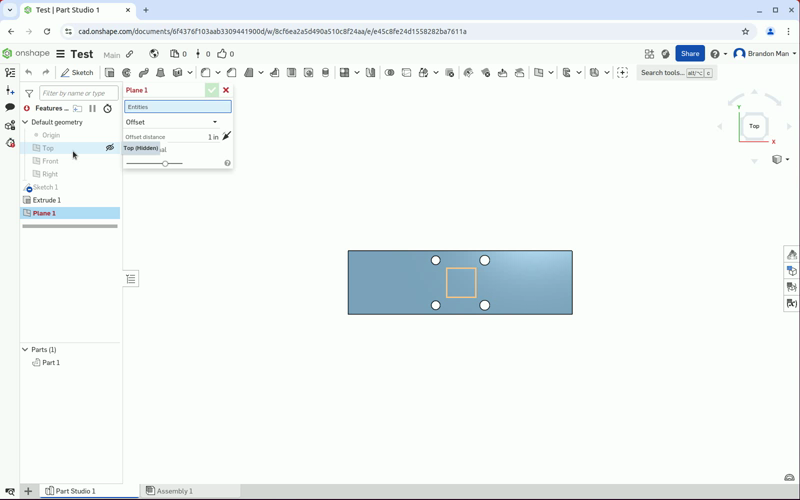
click(73, 150)
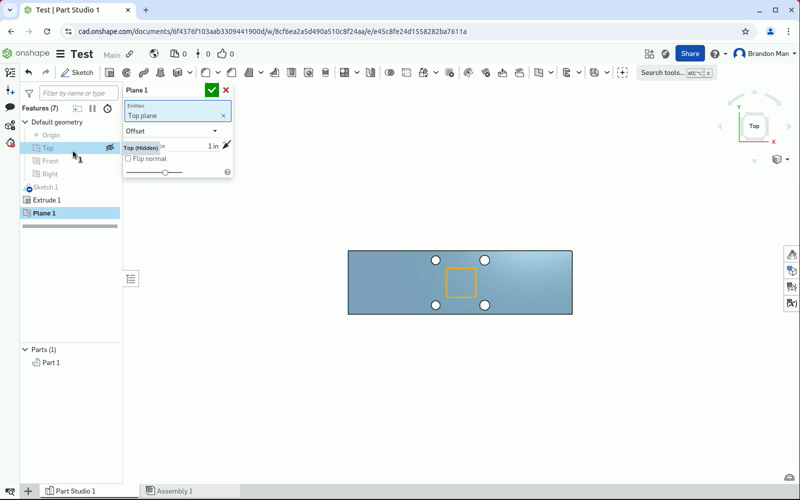
key(tab, 2)
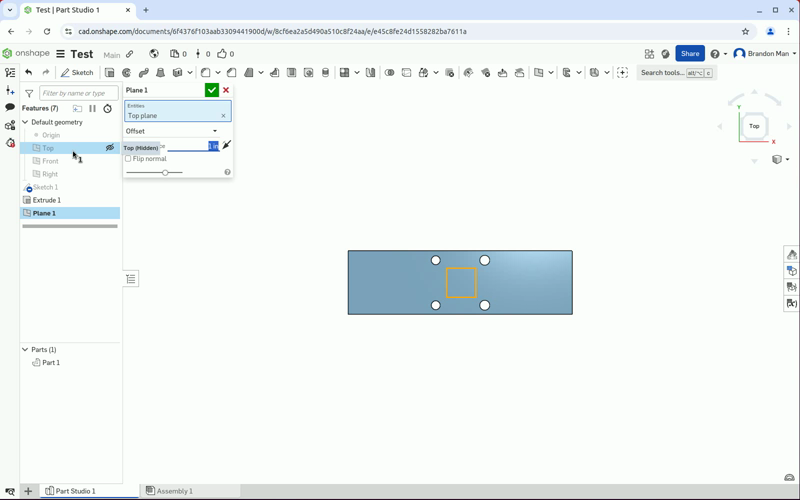
text(1.448)
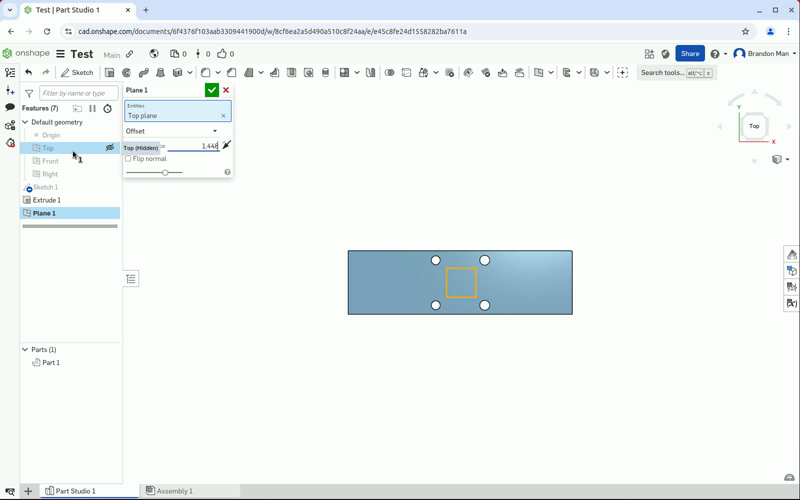
key(enter, 2)
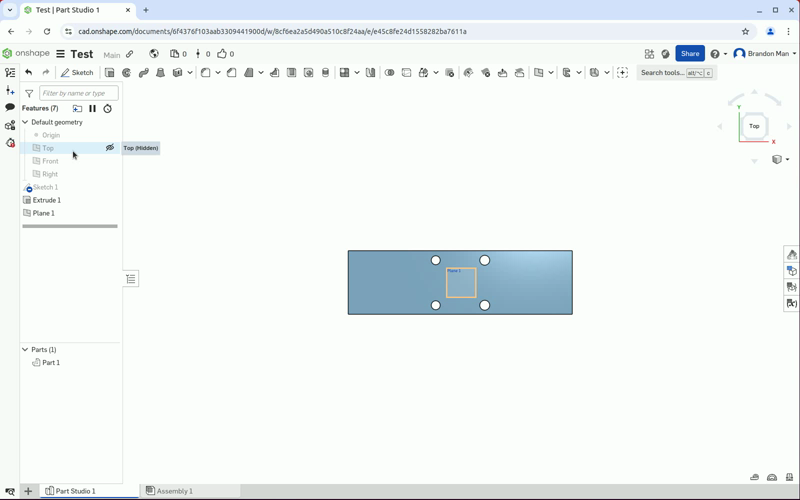
key(shift+s)
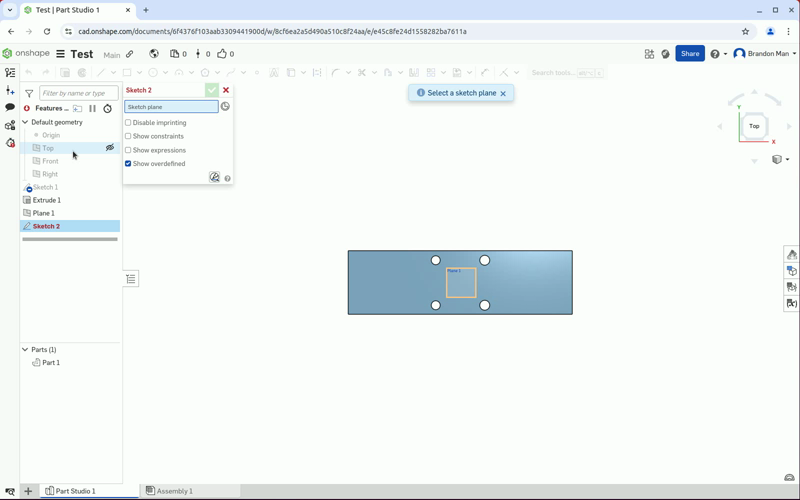
mouse_move(73, 215)
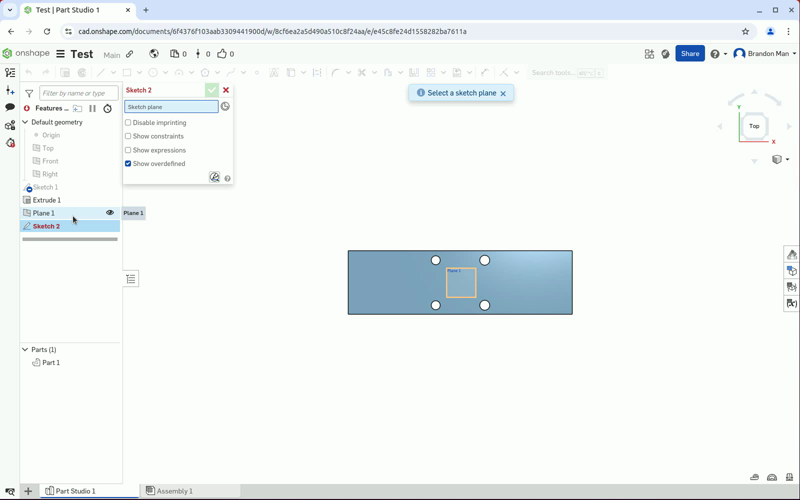
click(73, 215)
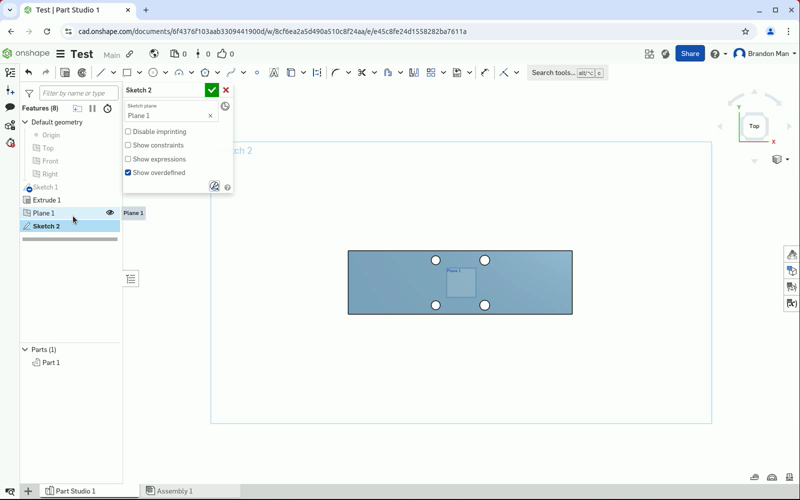
mouse_move(73, 352)
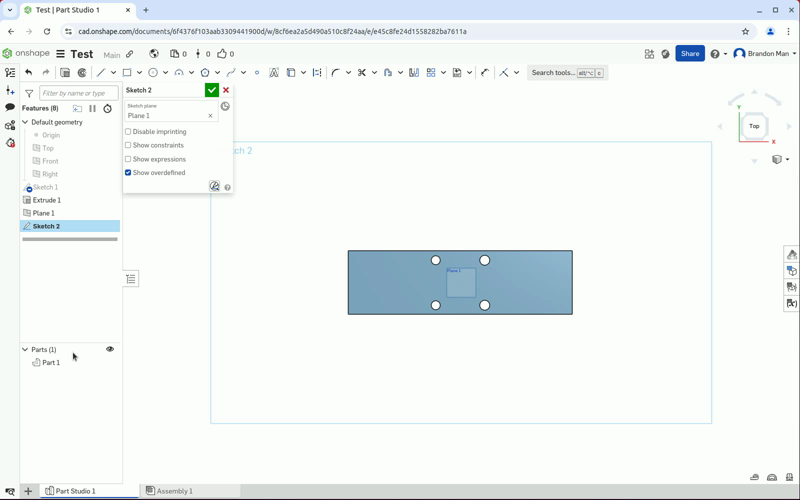
key(y)
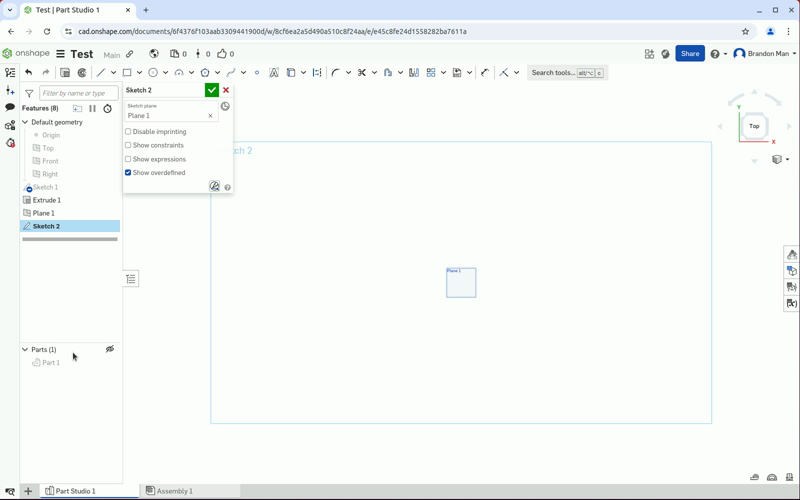
key(c)
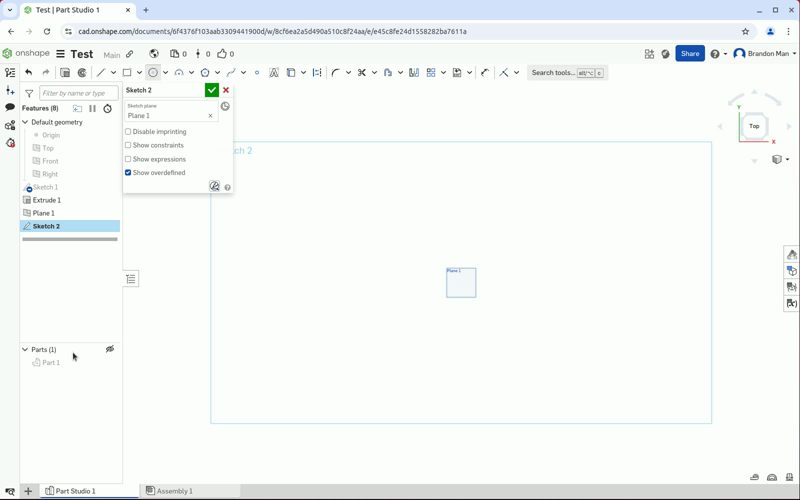
key_down(shift)
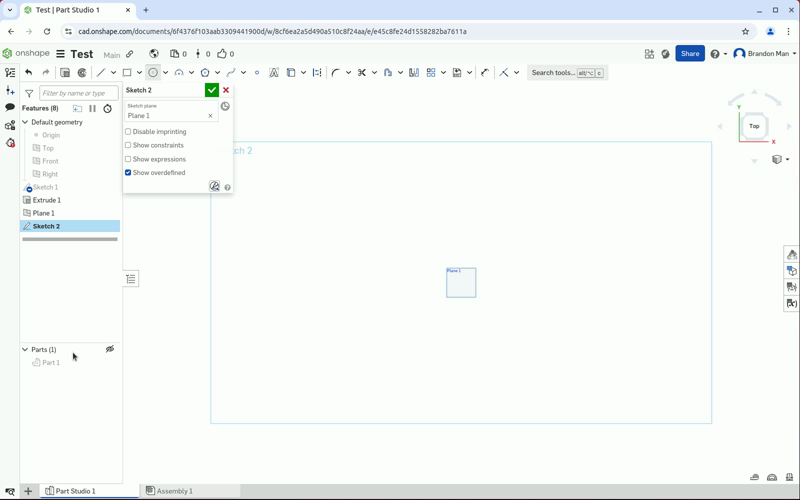
mouse_move(567, 301)
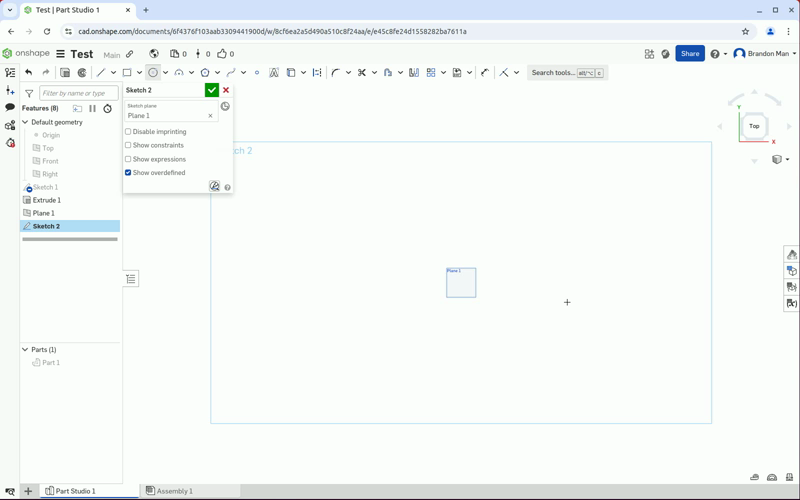
click(567, 301)
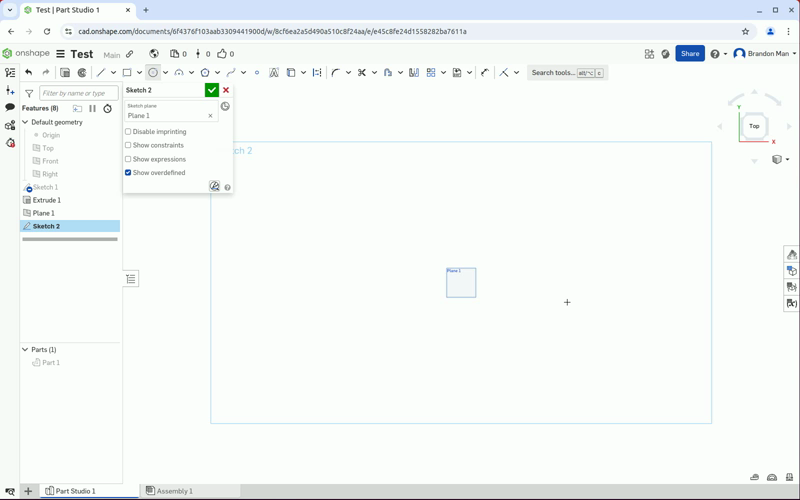
key_up(shift)
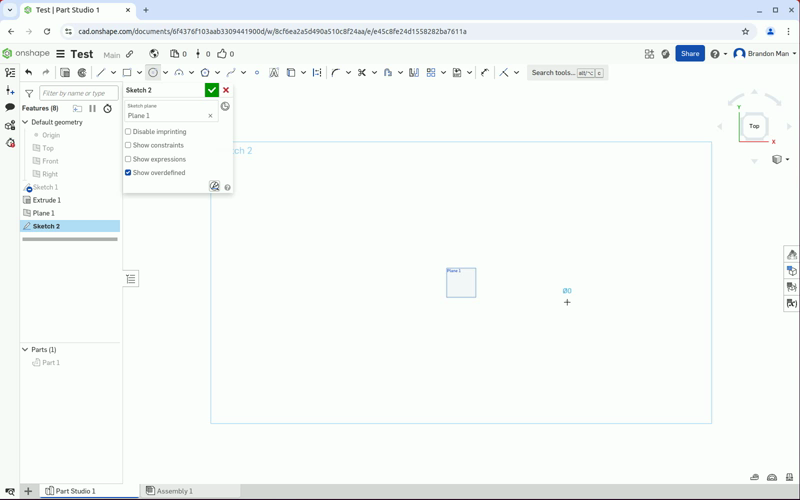
mouse_move(569, 301)
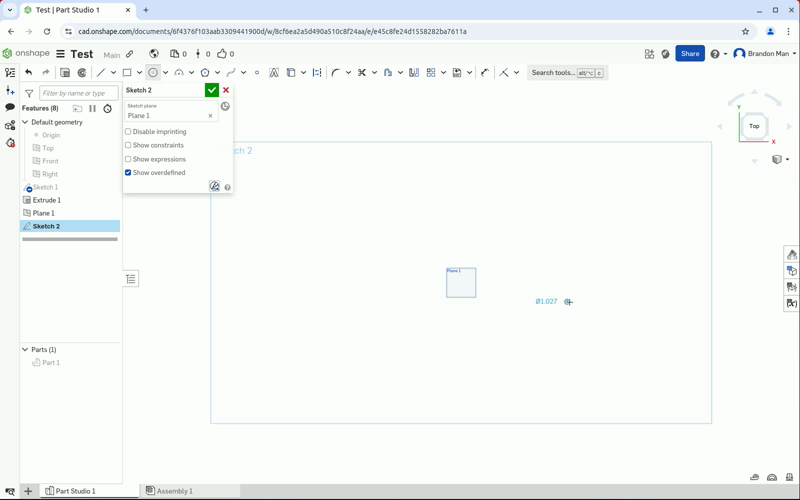
scroll(6)
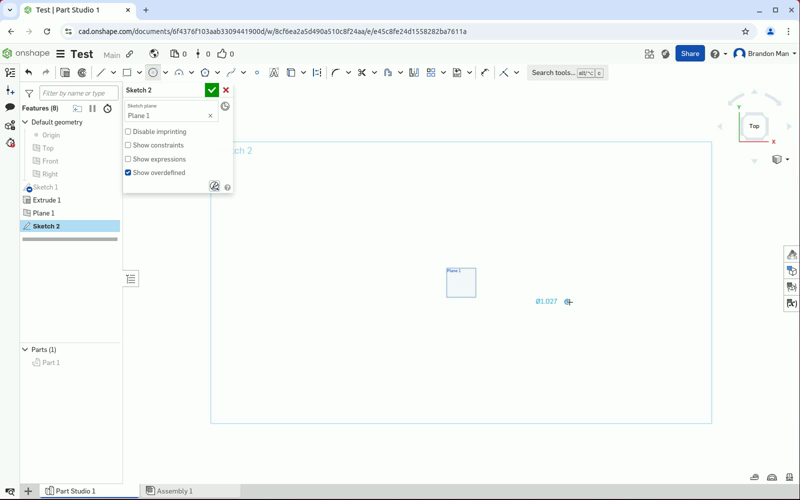
scroll(6)
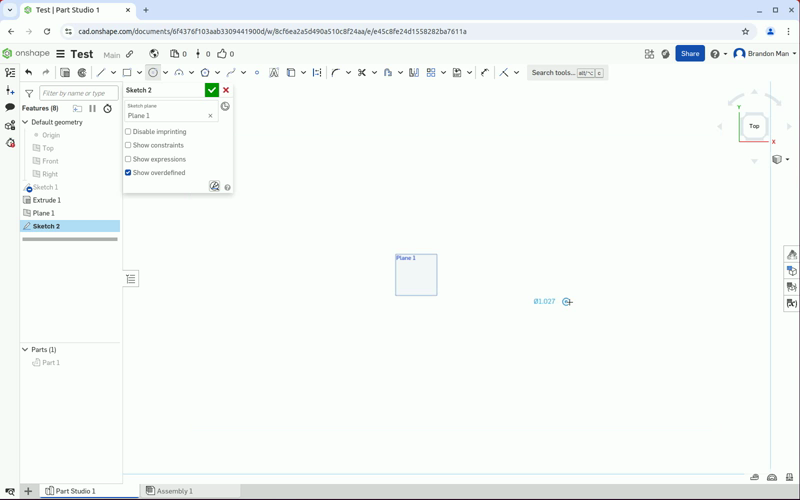
scroll(6)
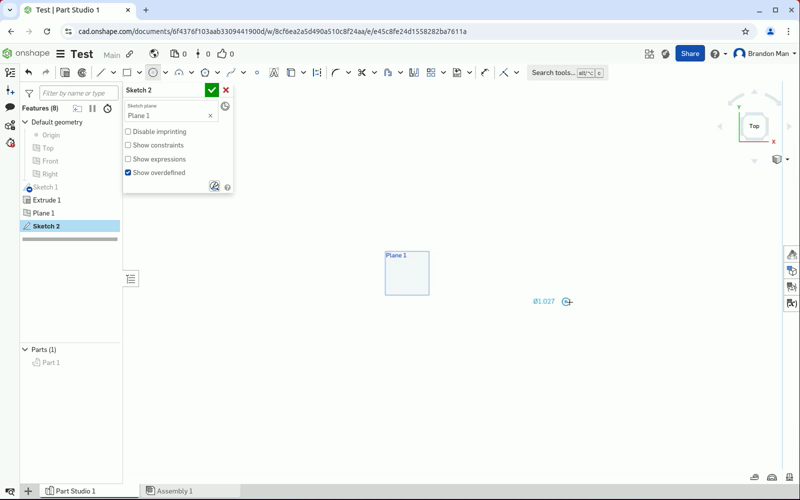
scroll(6)
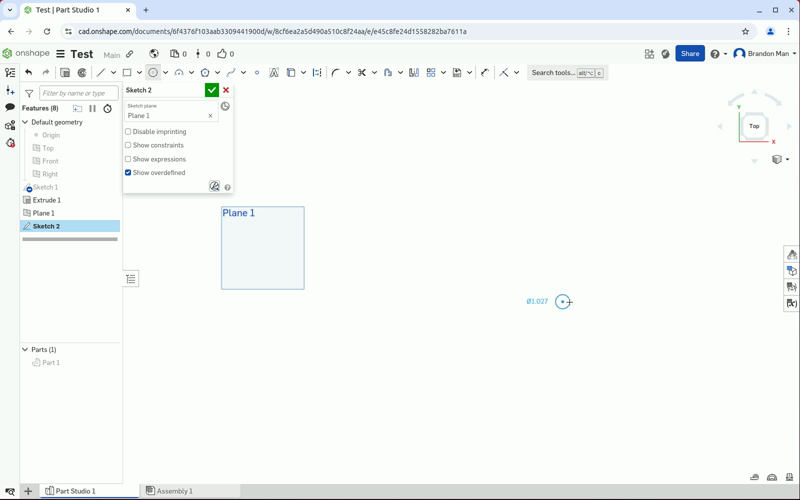
scroll(6)
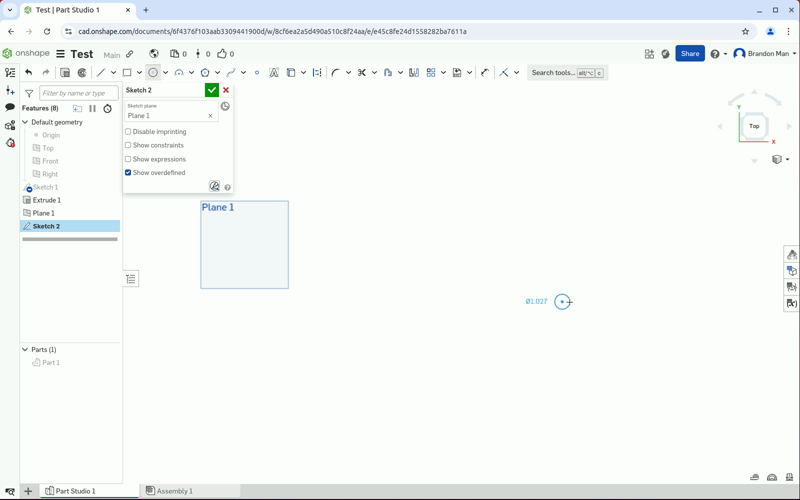
scroll(6)
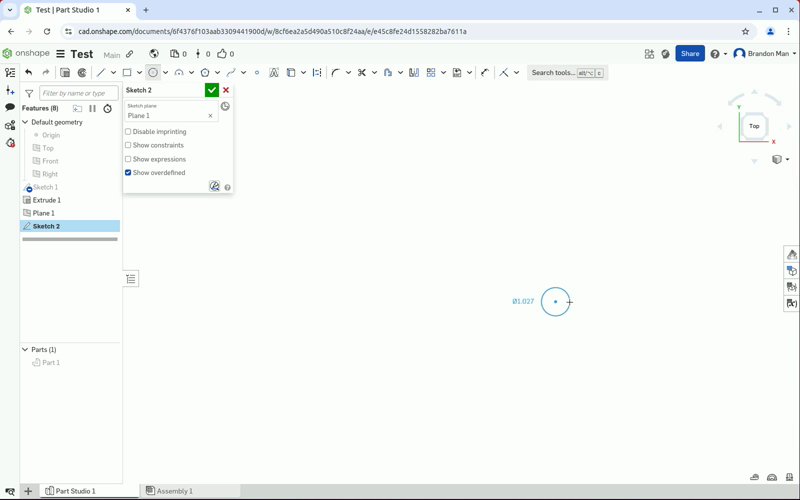
scroll(6)
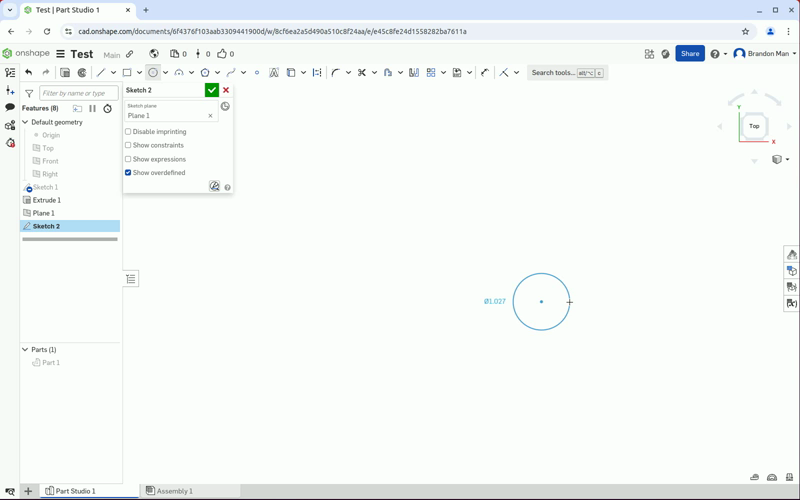
click(569, 301)
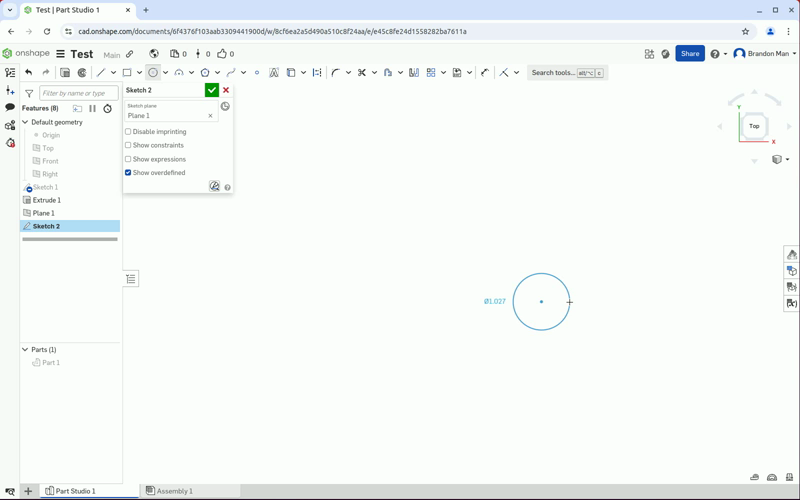
scroll(-6)
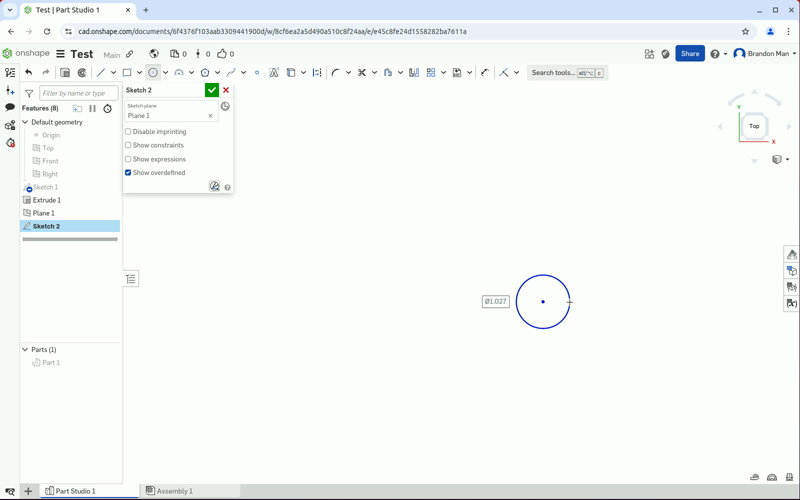
scroll(-6)
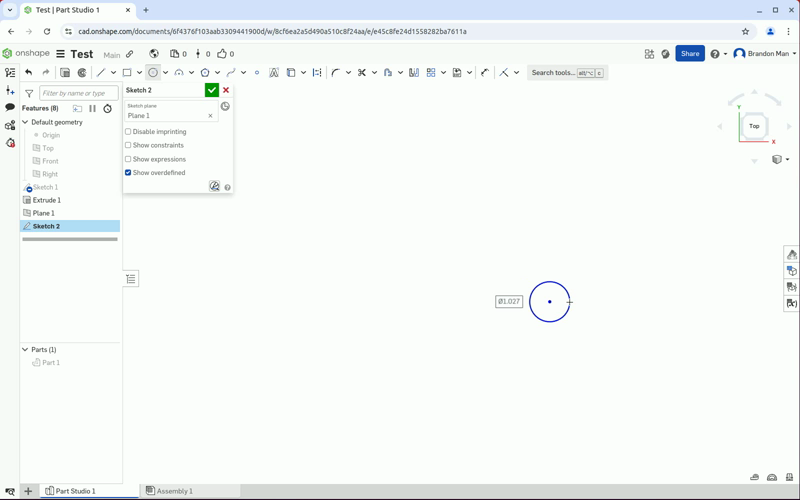
scroll(-6)
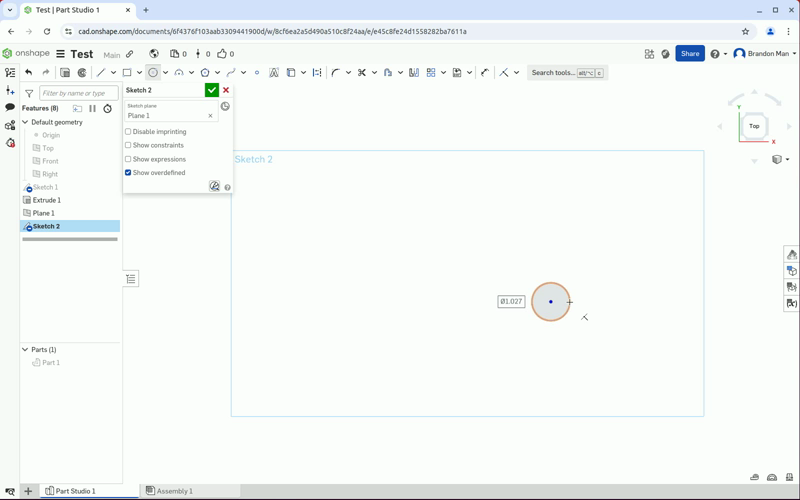
scroll(-6)
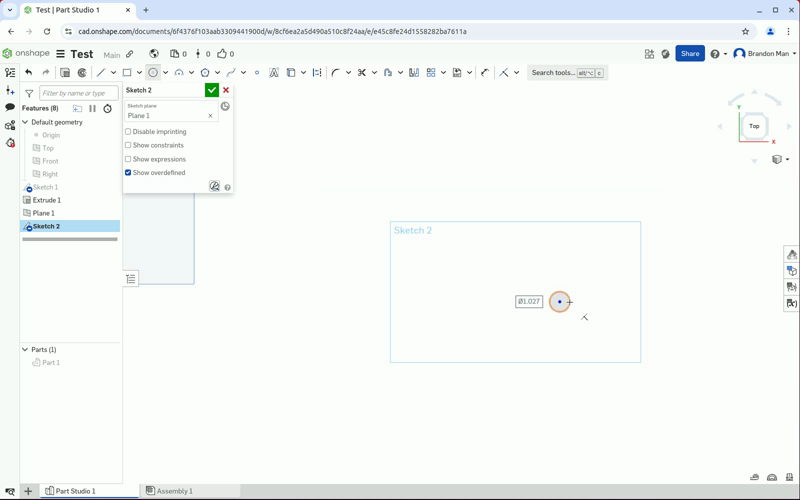
scroll(-6)
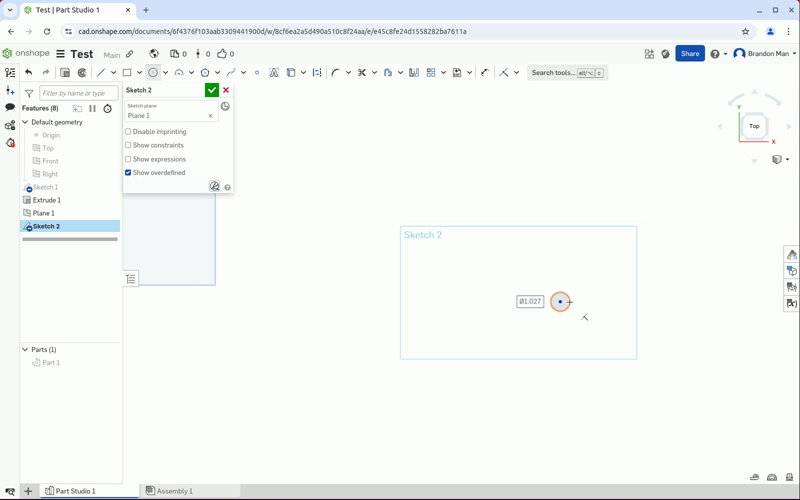
scroll(-6)
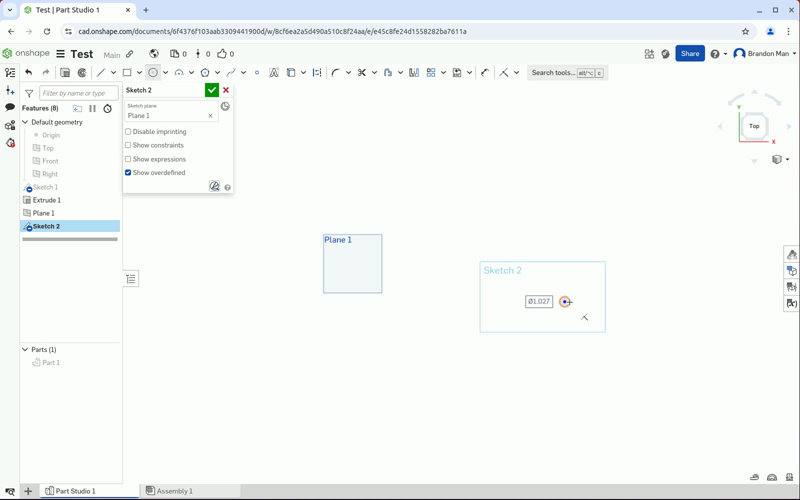
scroll(-6)
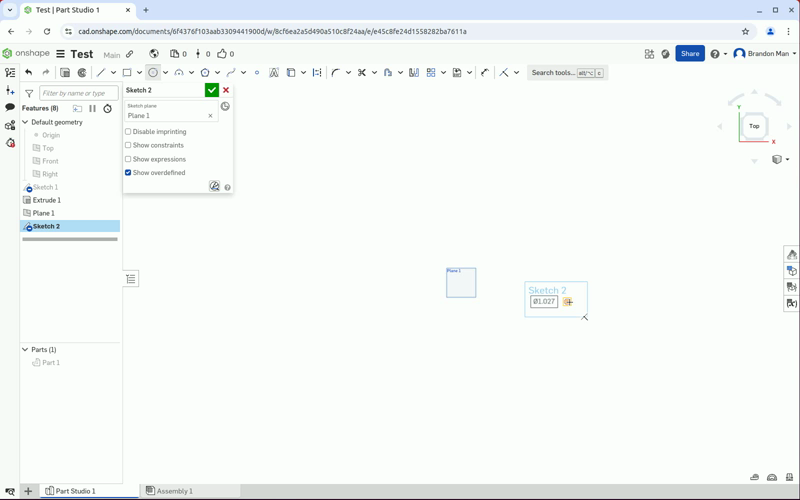
key(esc)
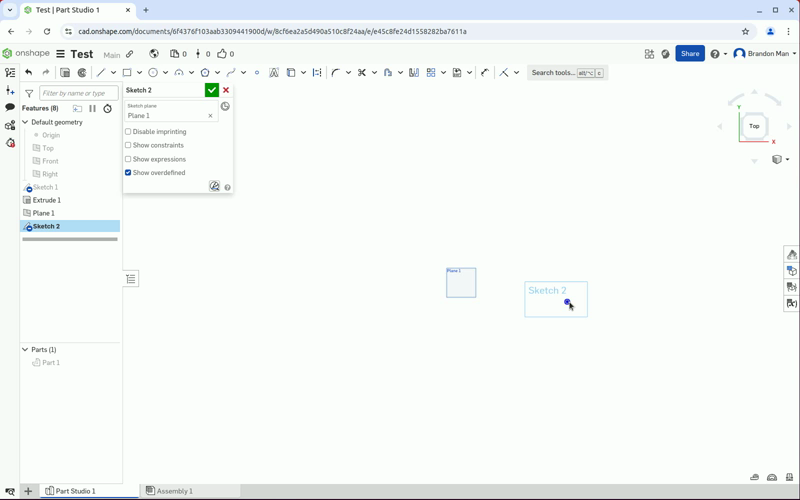
mouse_move(566, 299)
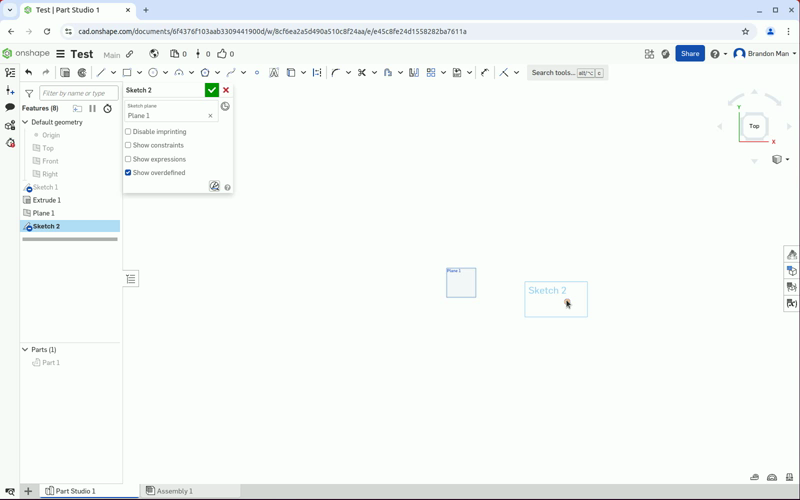
scroll(6)
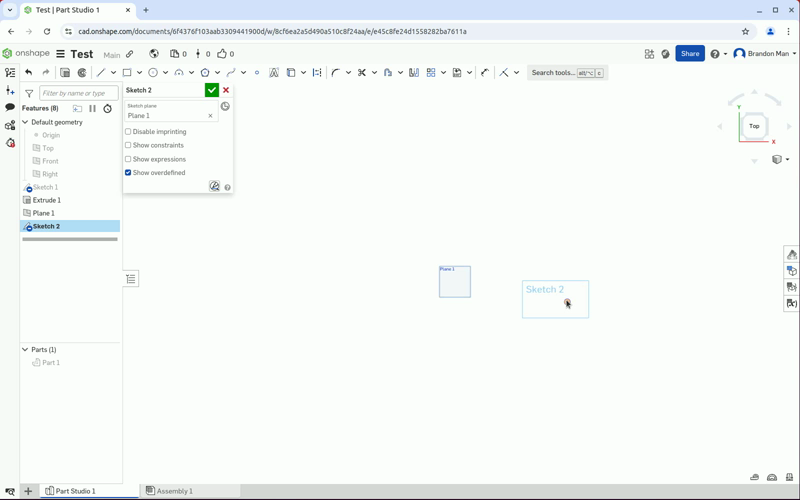
scroll(6)
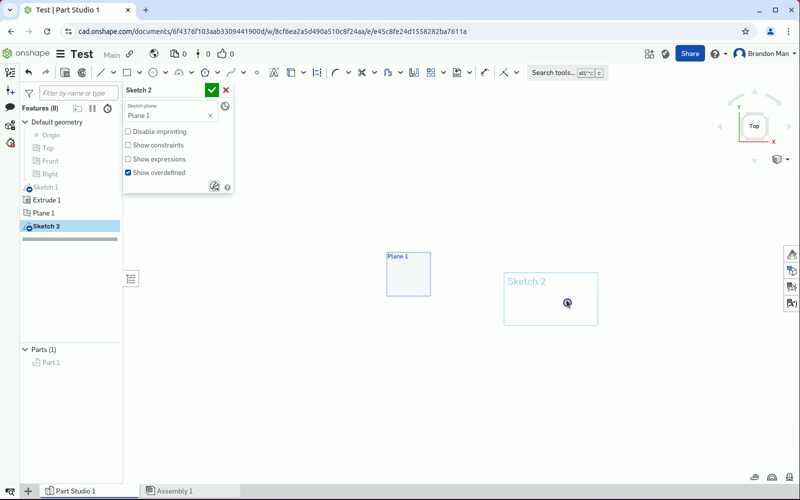
scroll(6)
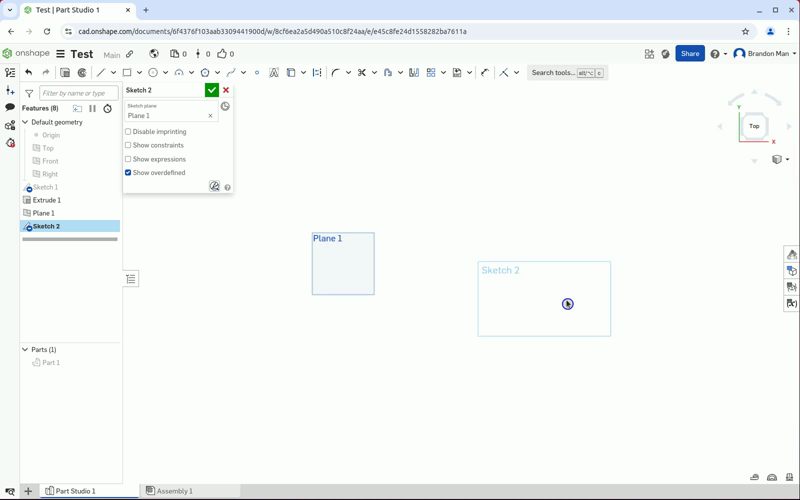
scroll(6)
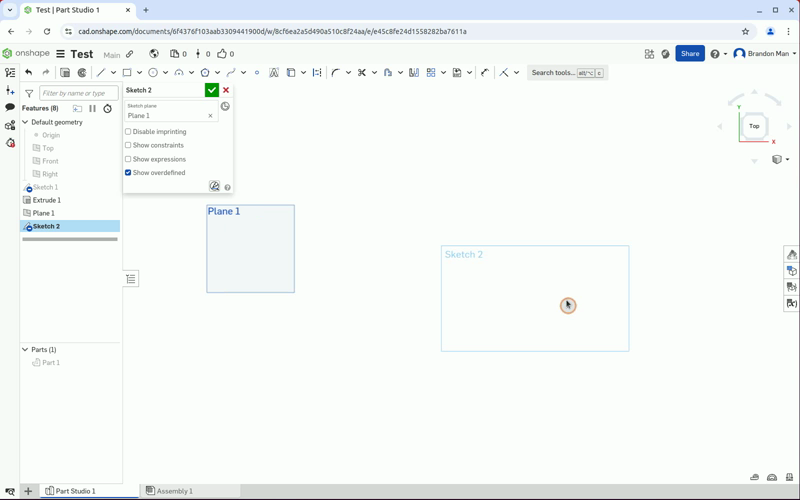
scroll(6)
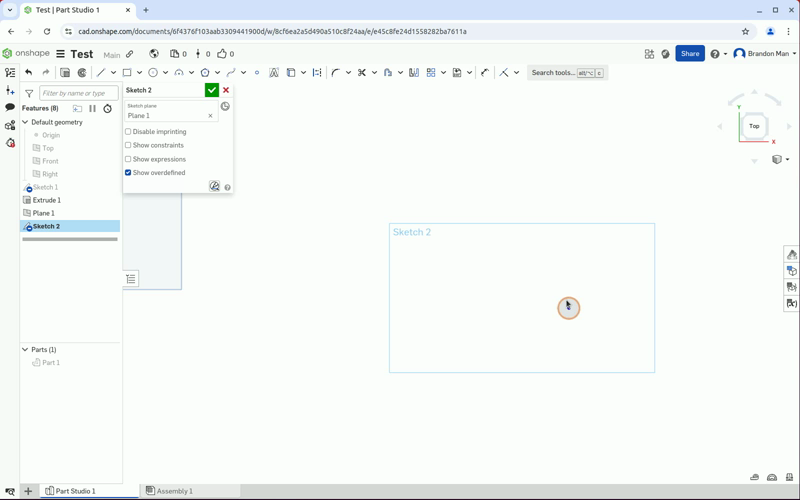
scroll(6)
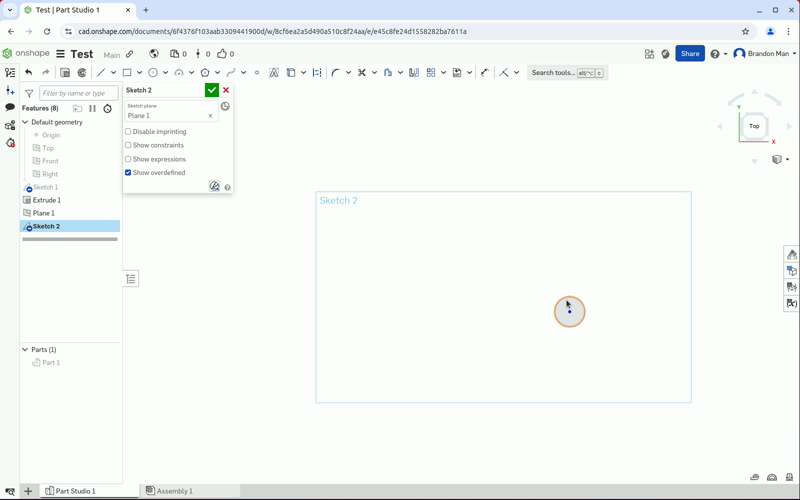
scroll(6)
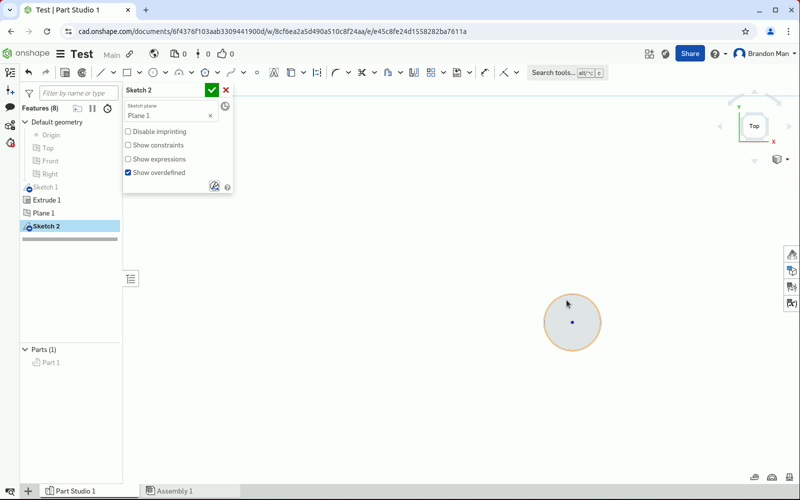
click(566, 299)
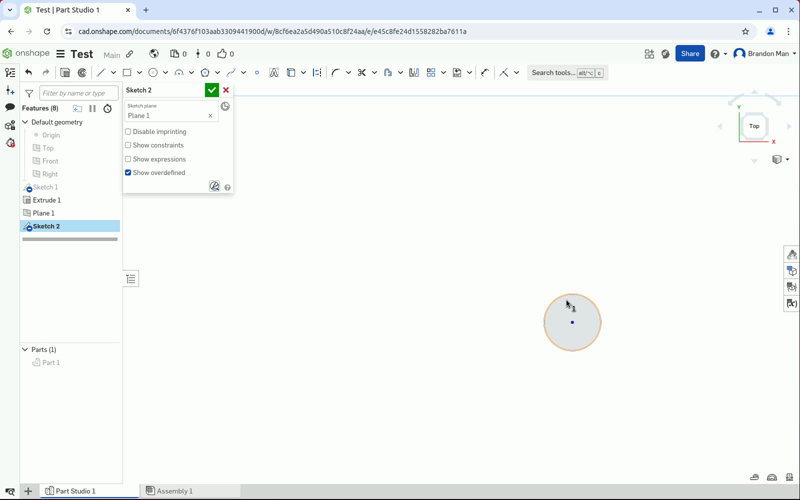
scroll(-6)
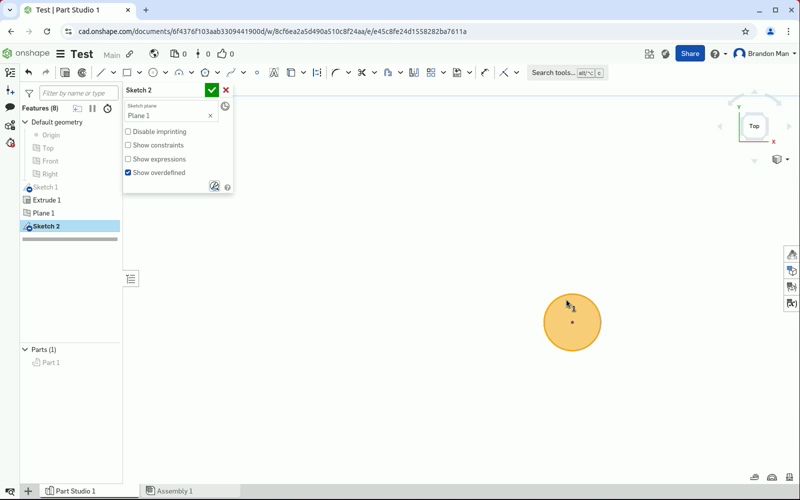
scroll(-6)
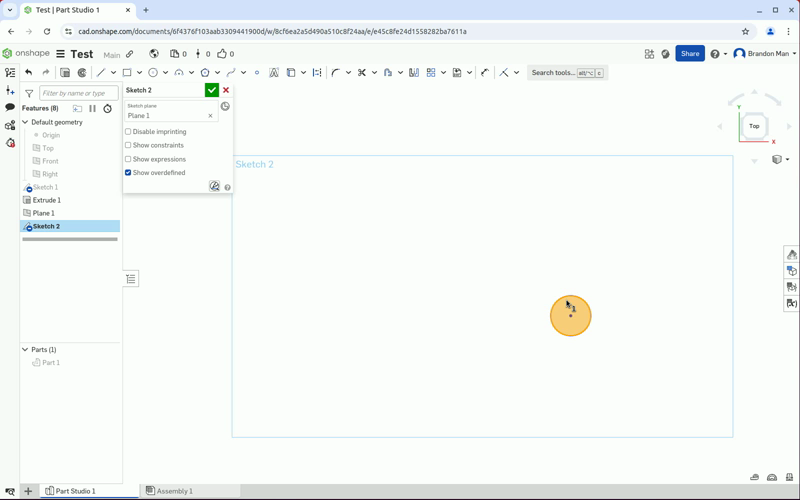
scroll(-6)
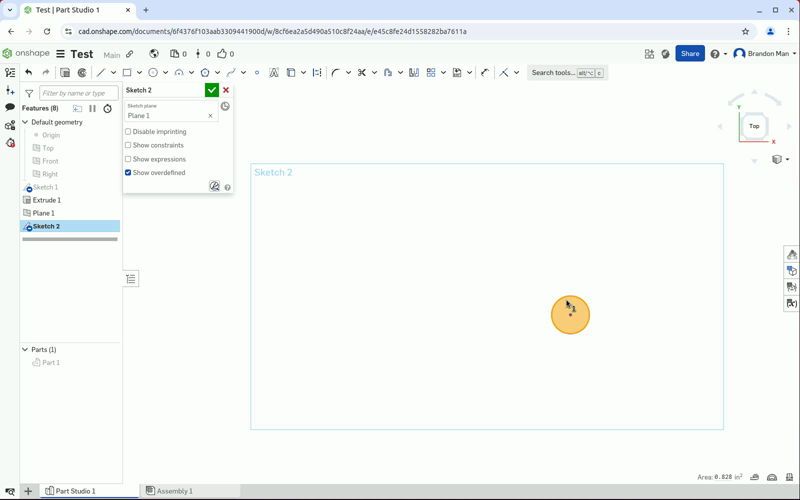
scroll(-6)
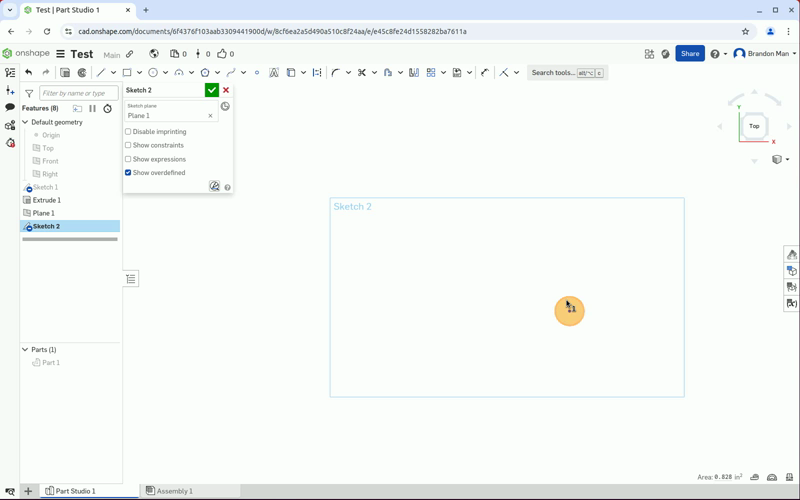
scroll(-6)
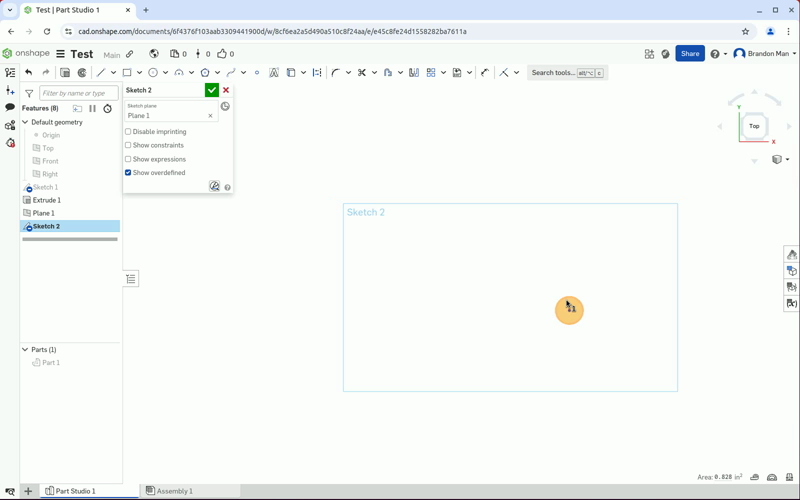
scroll(-6)
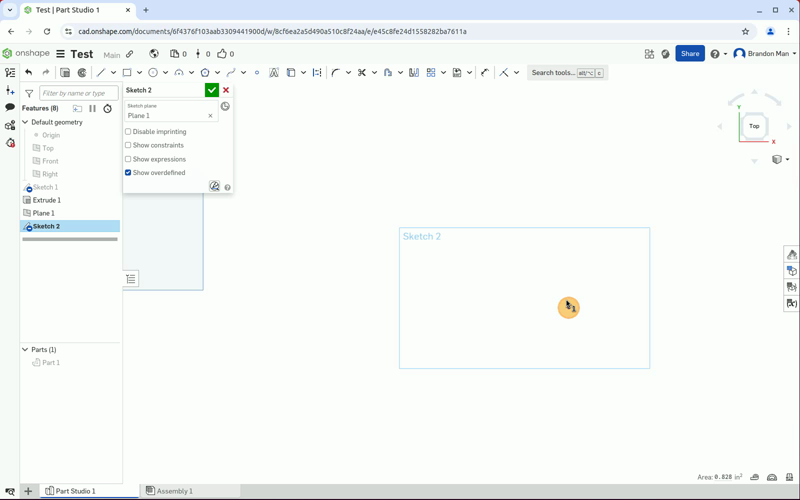
scroll(-6)
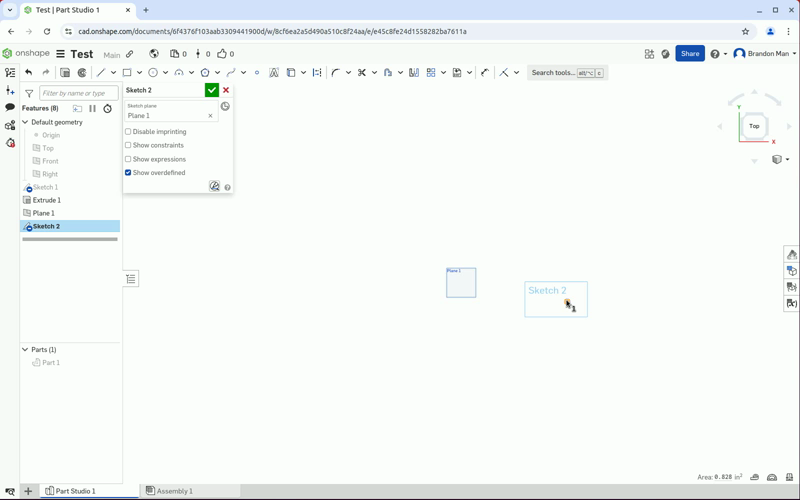
mouse_move(73, 352)
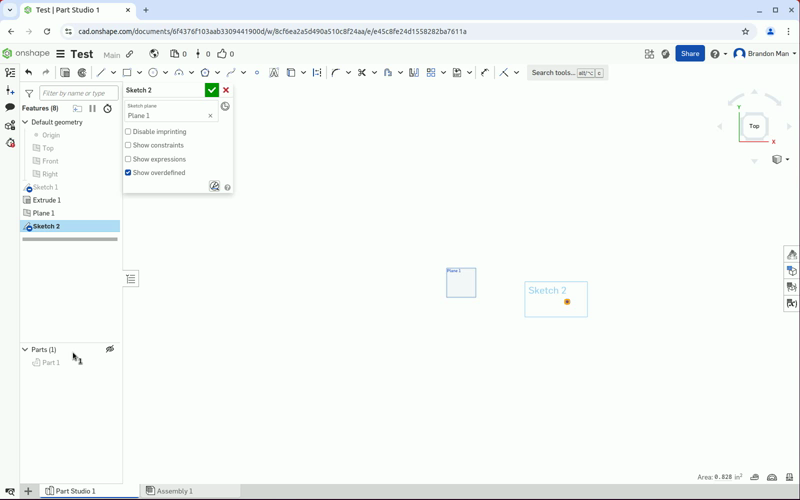
key(shift+y)
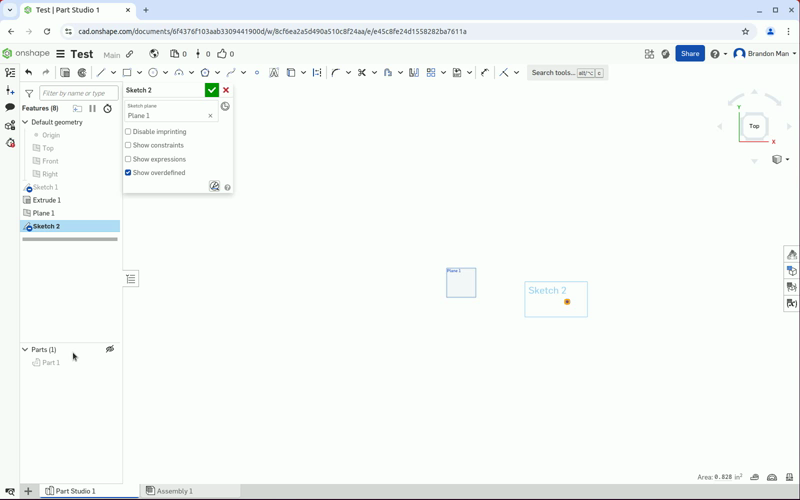
key(shift+e)
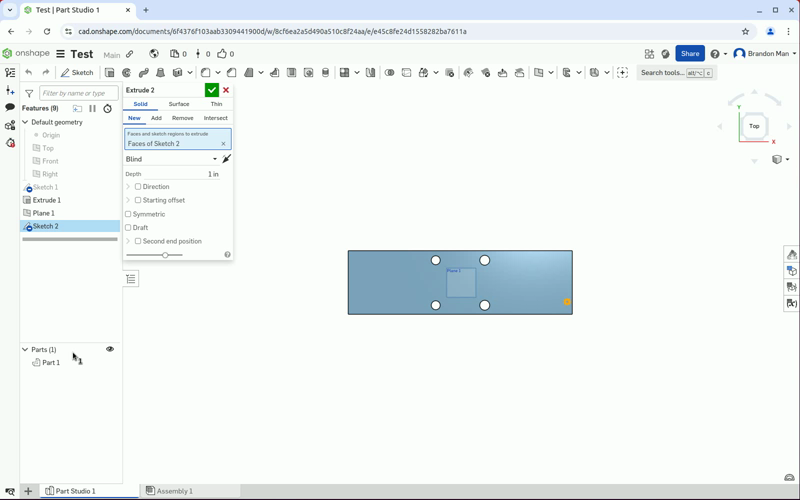
mouse_move(143, 106)
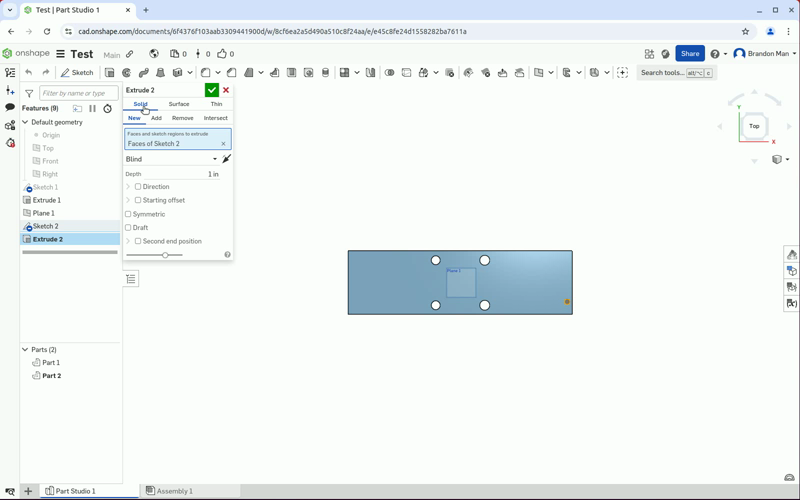
click(143, 106)
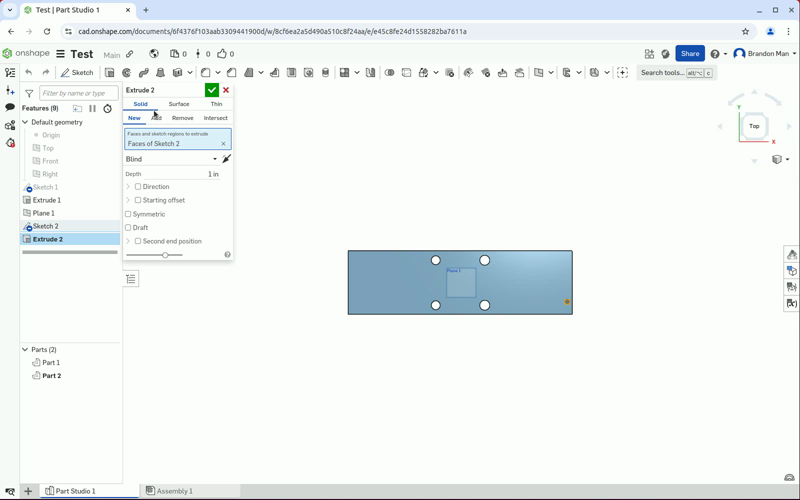
mouse_move(186, 120)
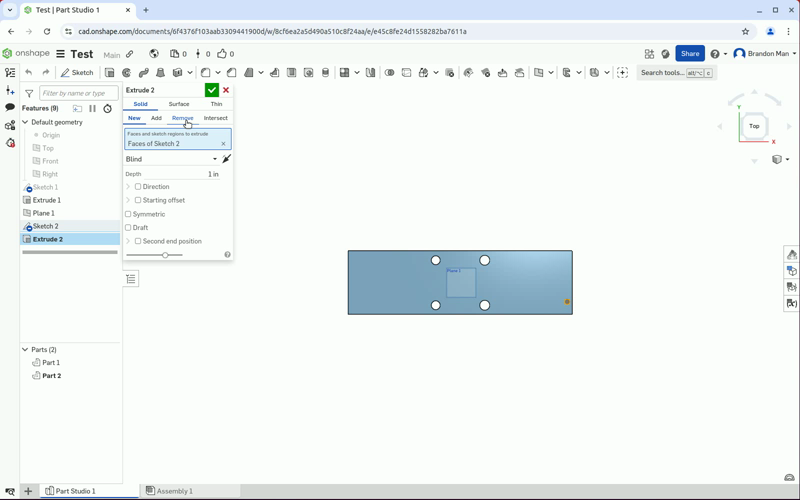
click(186, 120)
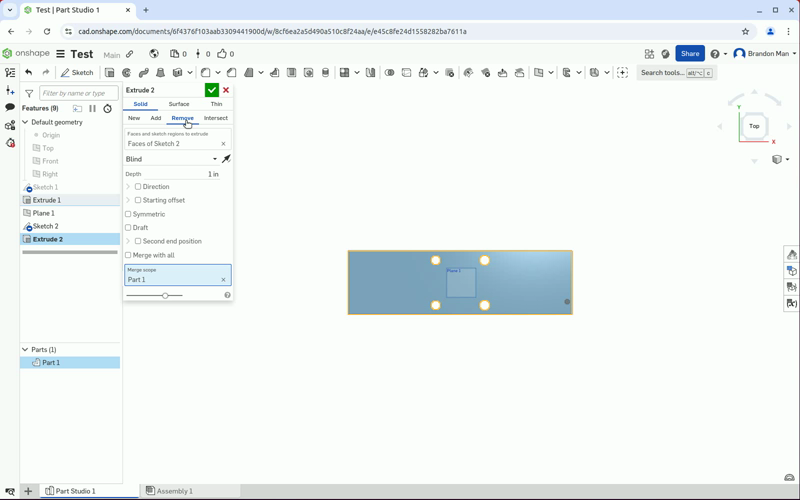
key(tab, 4)
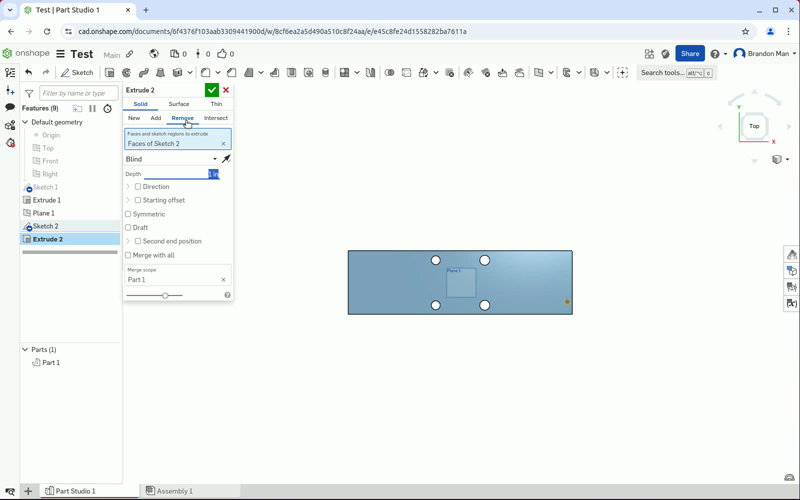
text(3.129)
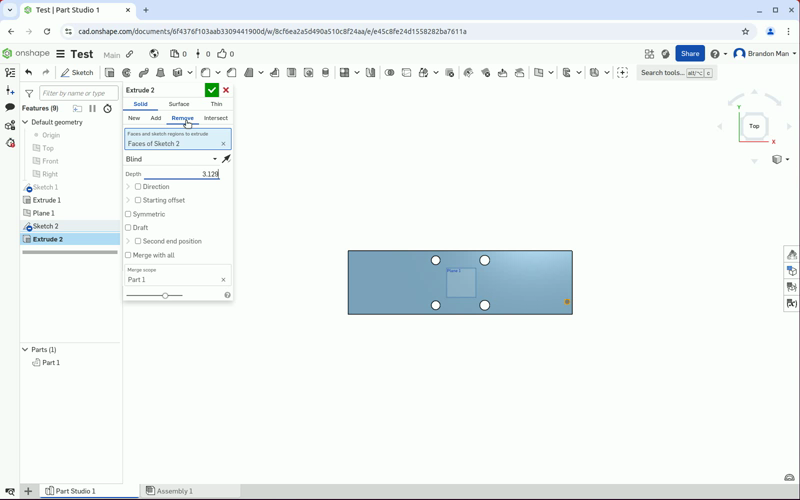
key(tab, 6)
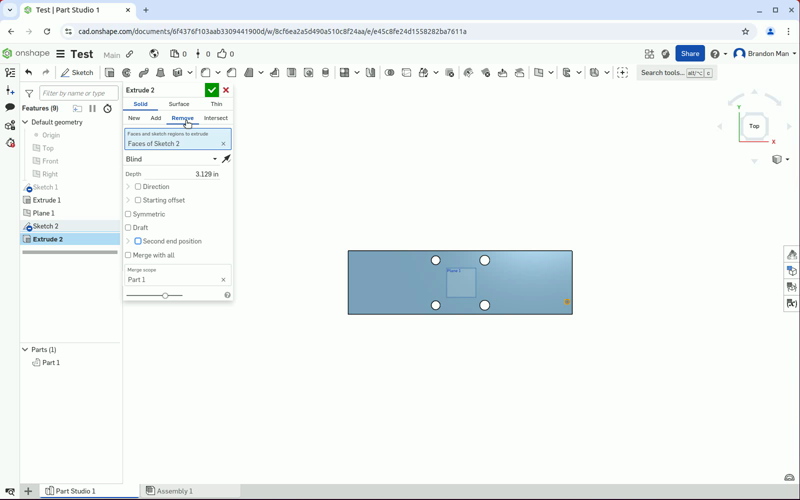
key(space)
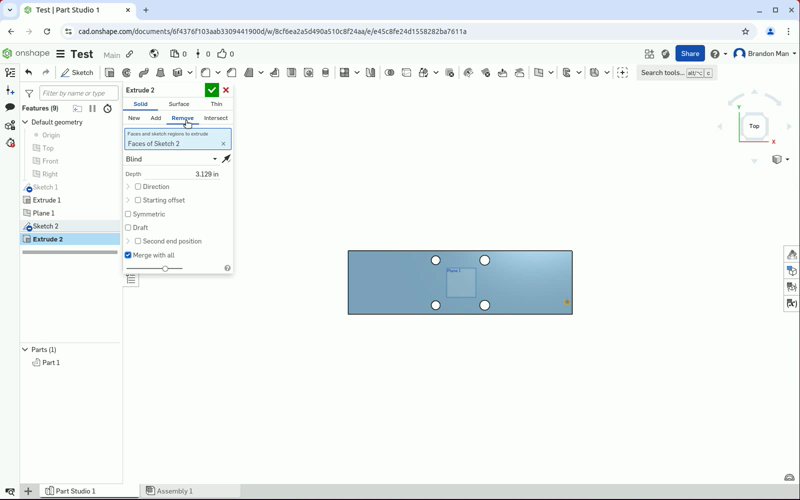
key(enter)
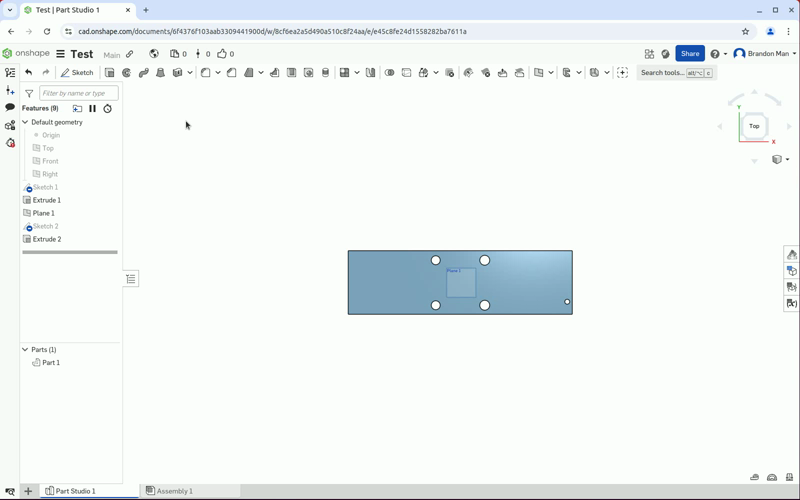
key(shift+h)
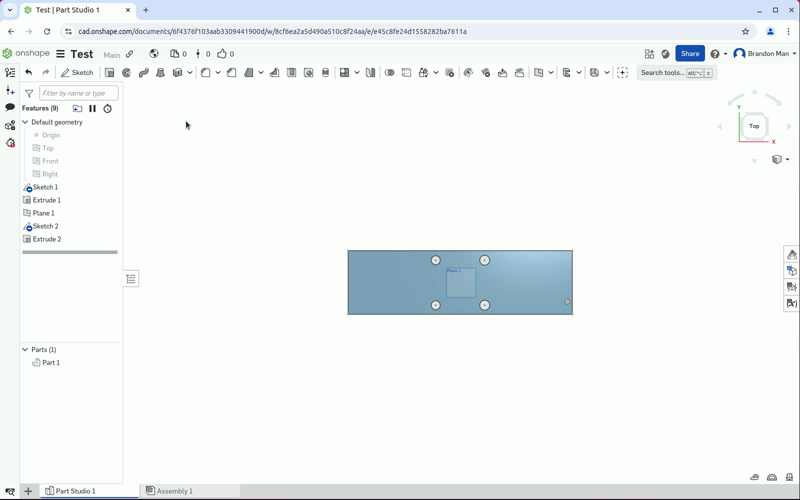
key(shift+h)
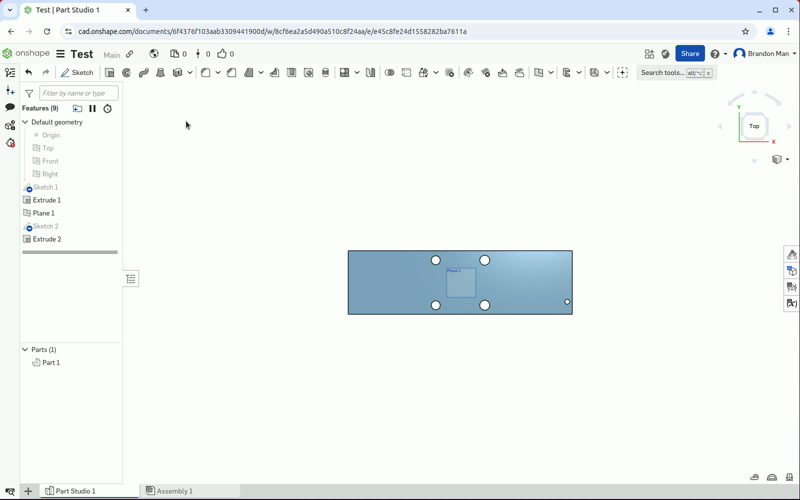
mouse_move(73, 189)
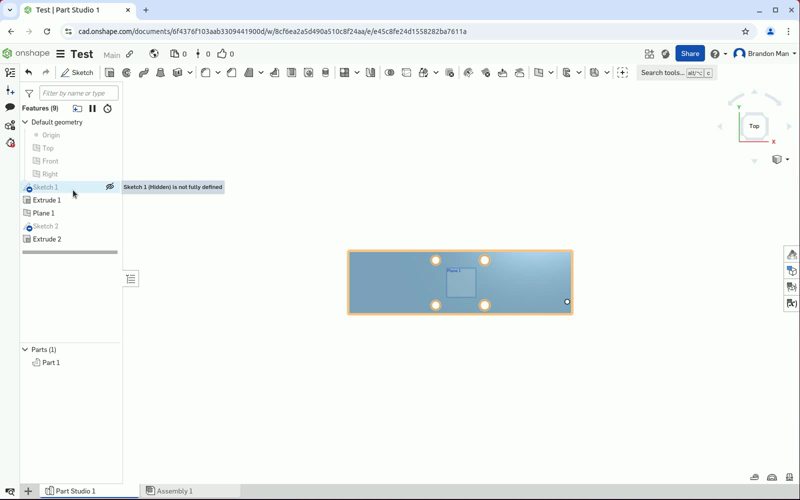
click(73, 189)
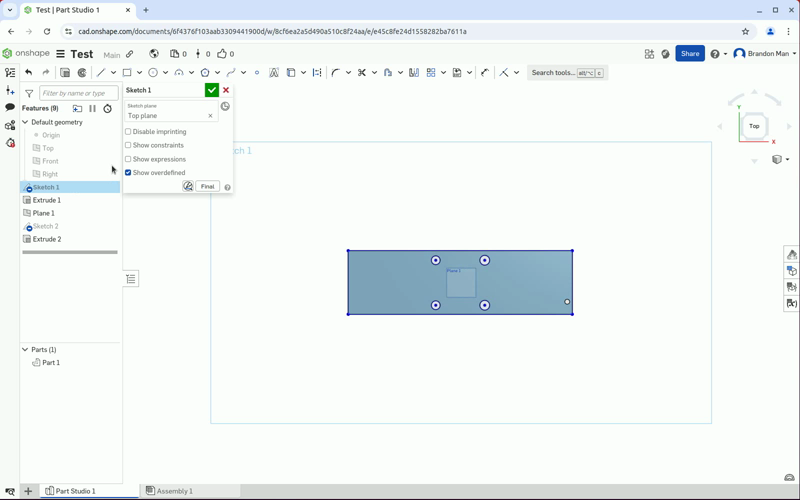
mouse_move(229, 92)
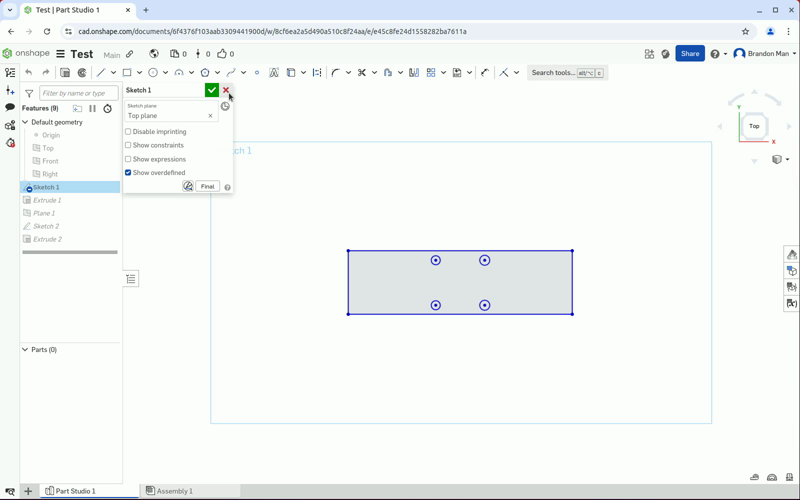
click(229, 92)
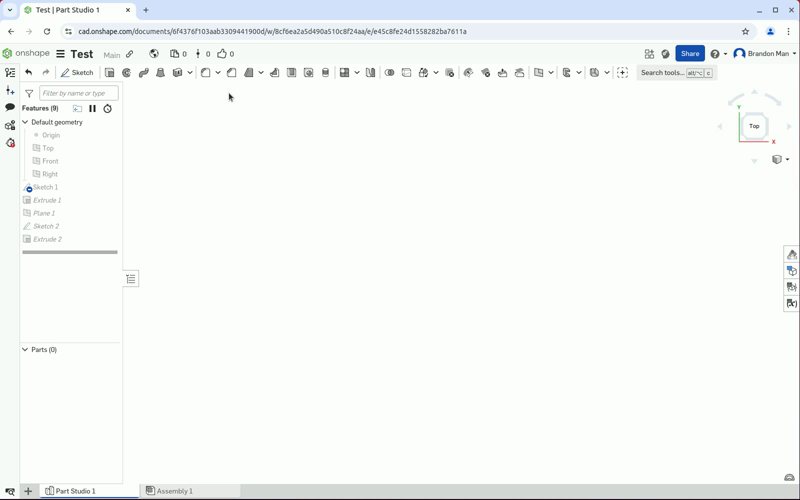
key(shift+s)
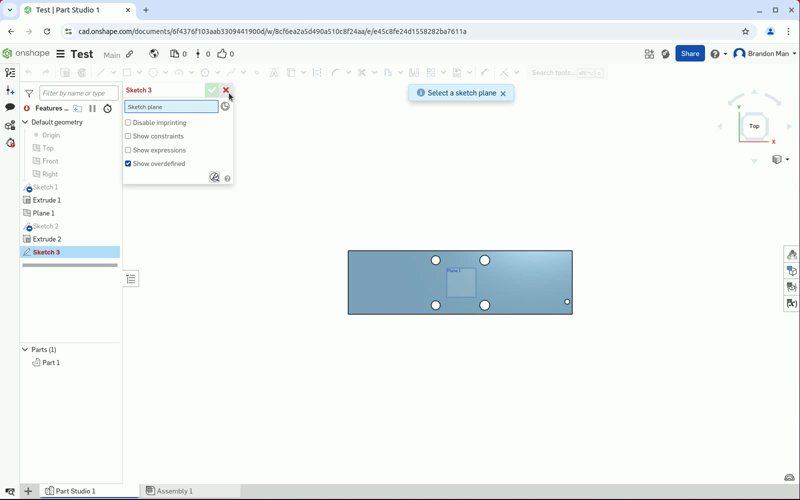
mouse_move(73, 215)
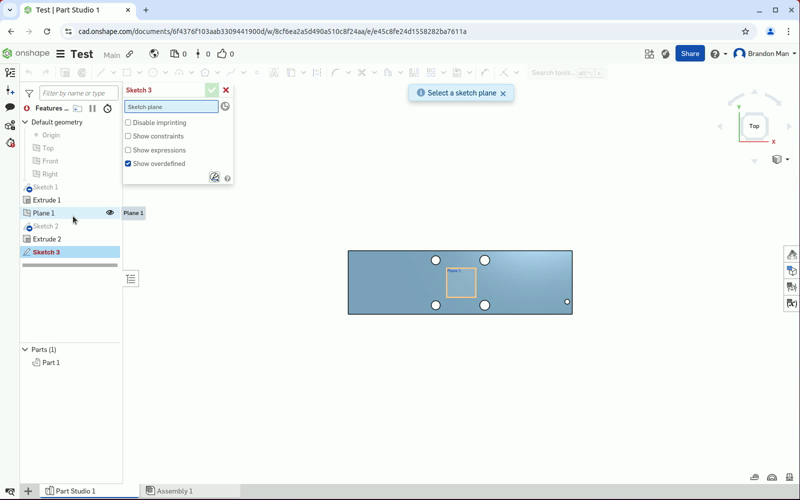
click(73, 215)
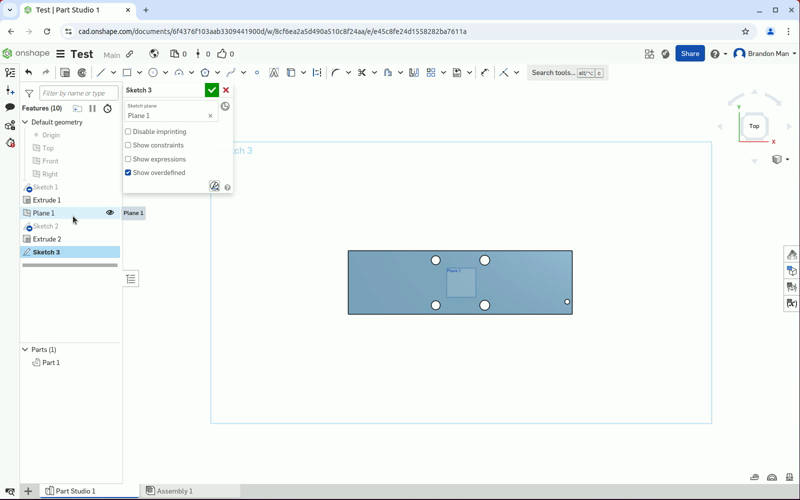
mouse_move(73, 352)
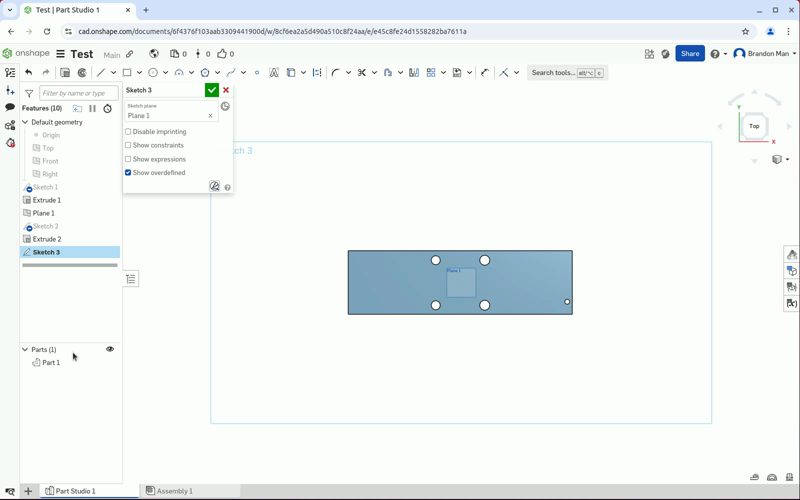
key(y)
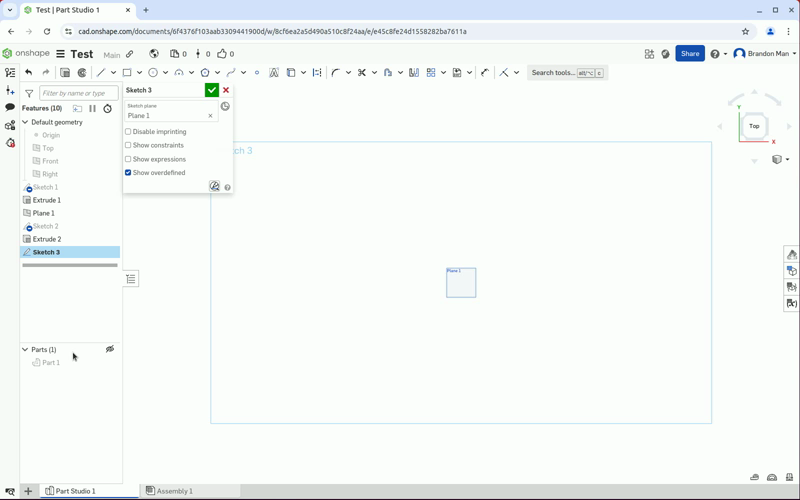
key(c)
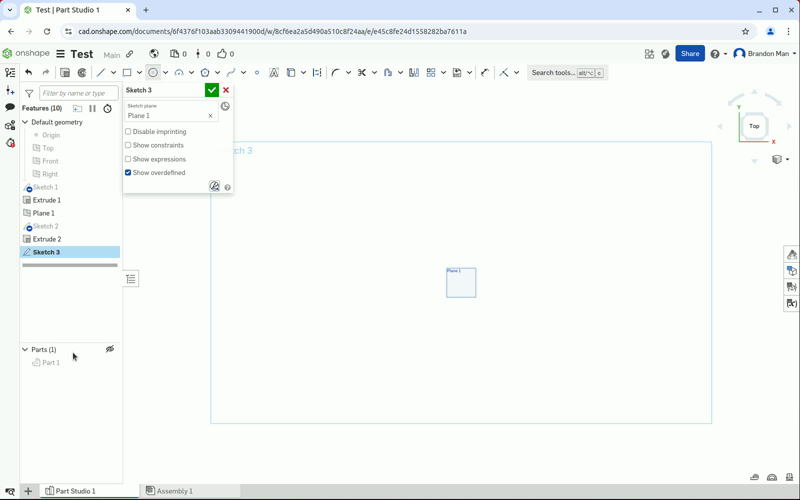
key_down(shift)
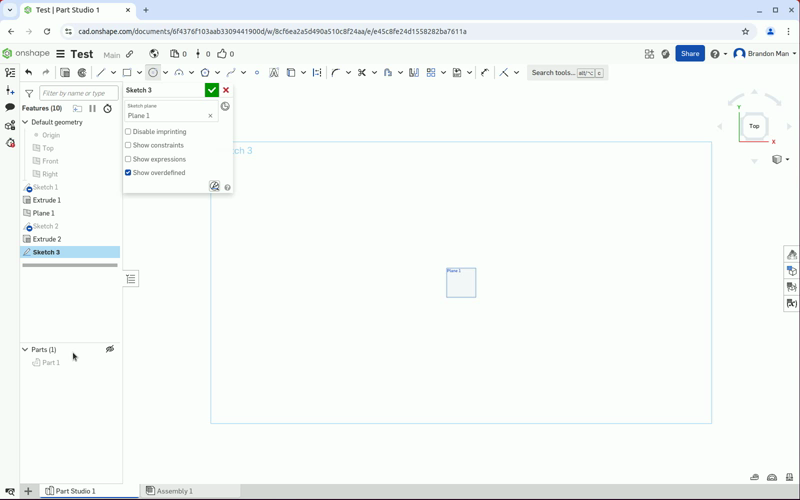
mouse_move(567, 288)
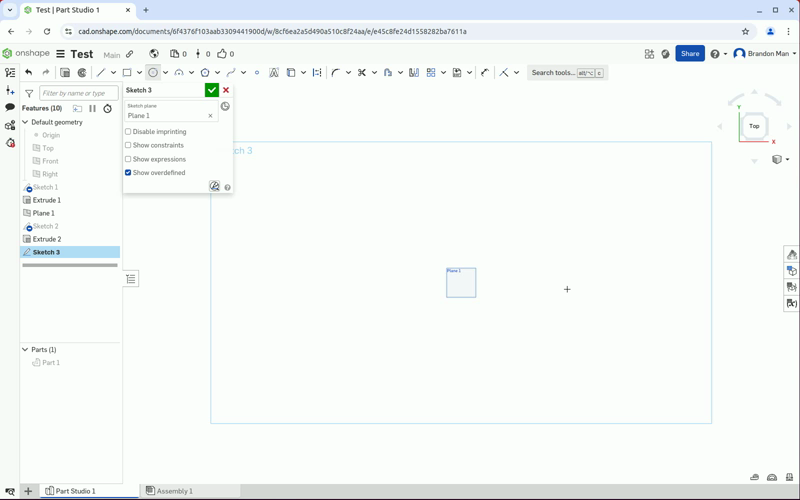
click(567, 288)
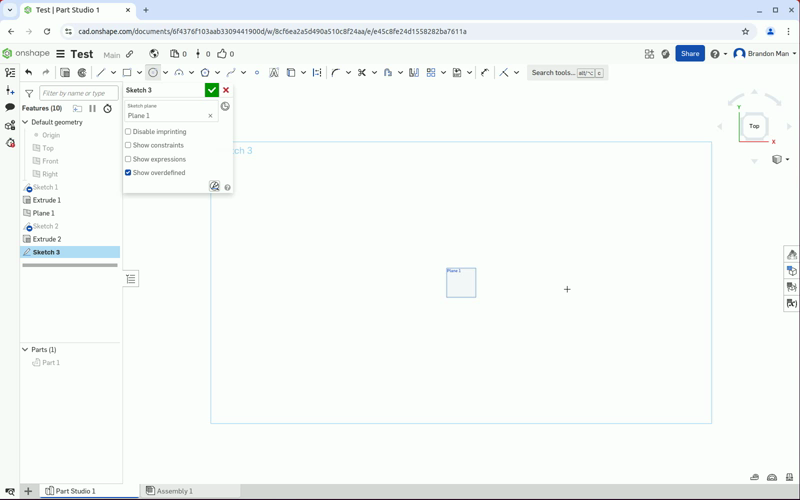
key_up(shift)
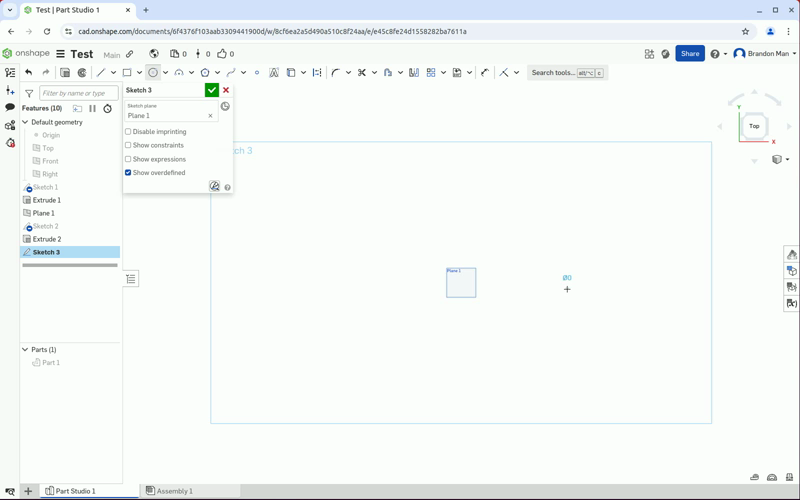
mouse_move(569, 288)
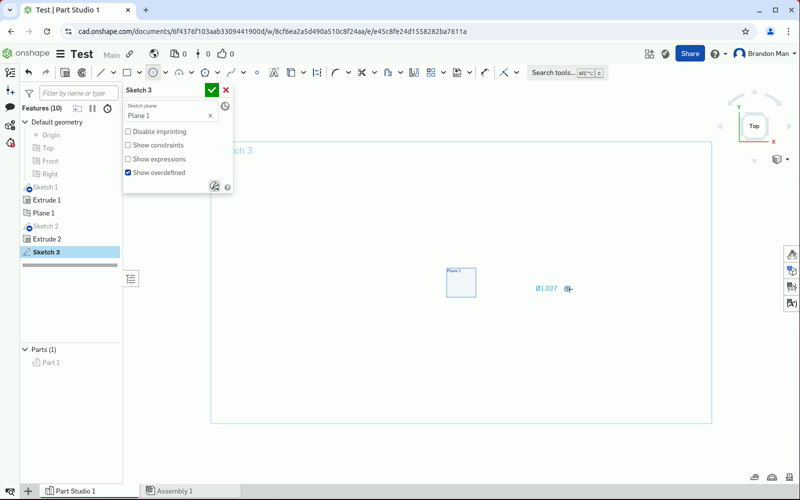
scroll(6)
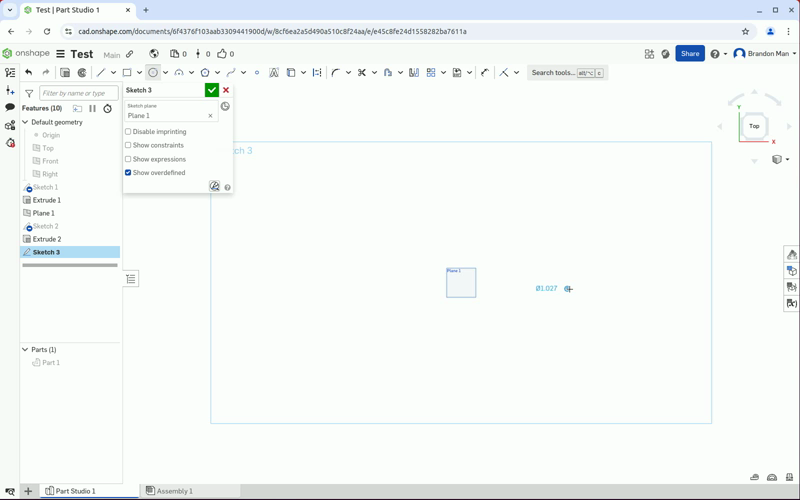
scroll(6)
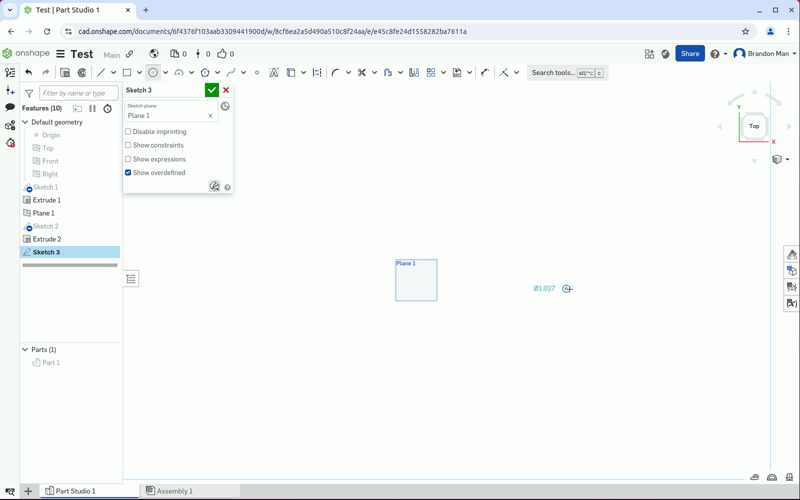
scroll(6)
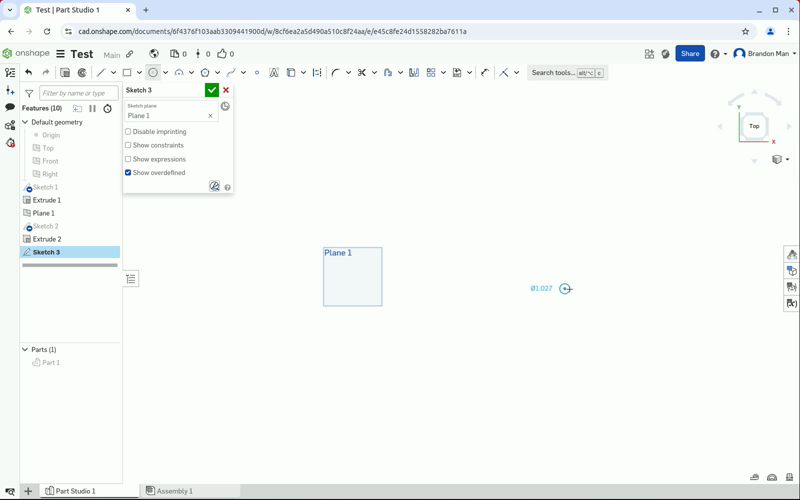
scroll(6)
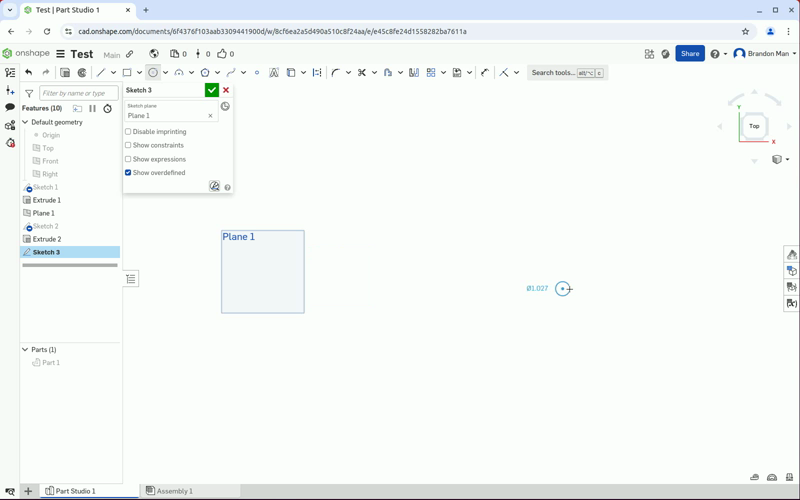
scroll(6)
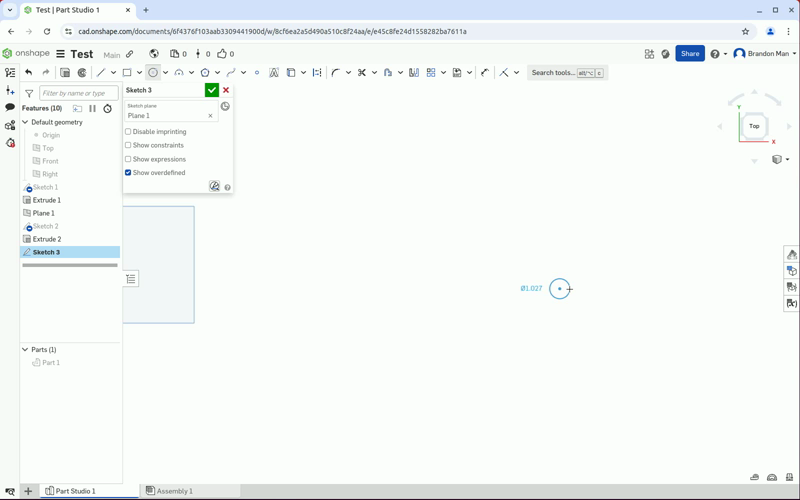
scroll(6)
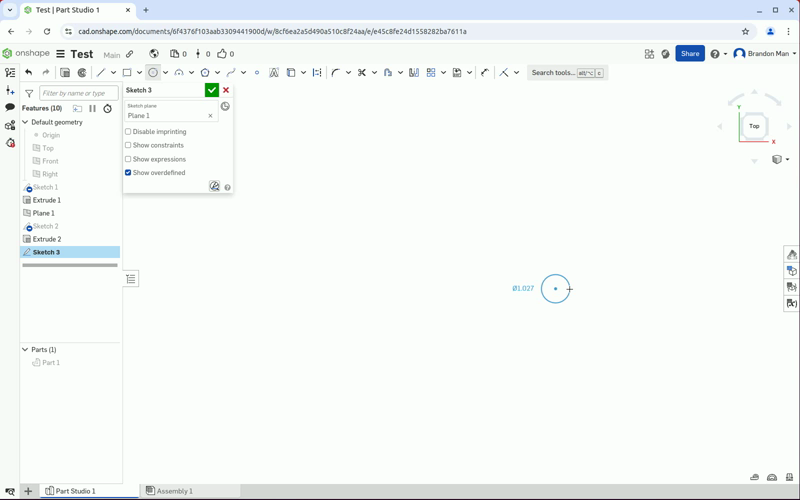
scroll(6)
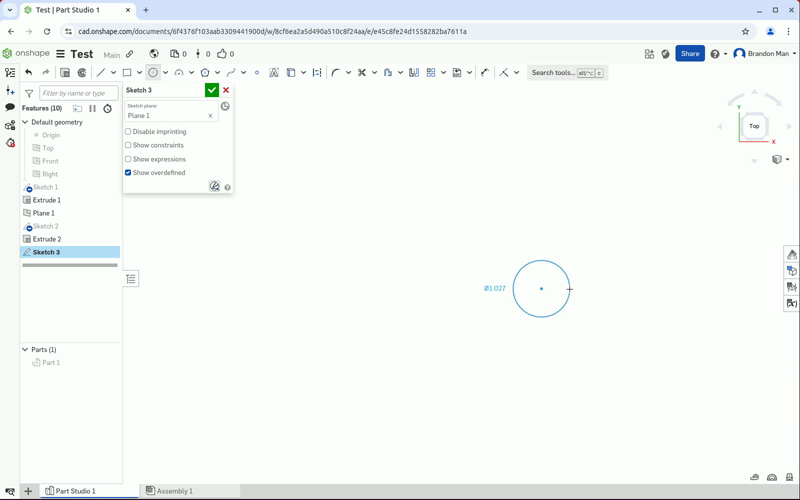
click(569, 288)
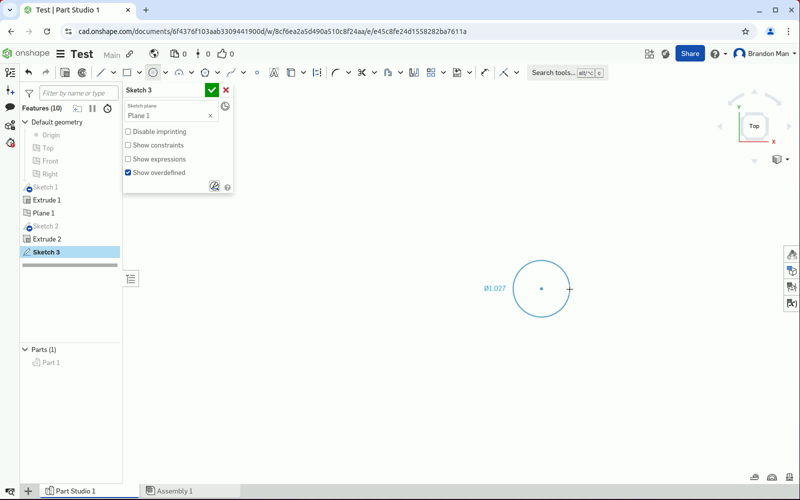
scroll(-6)
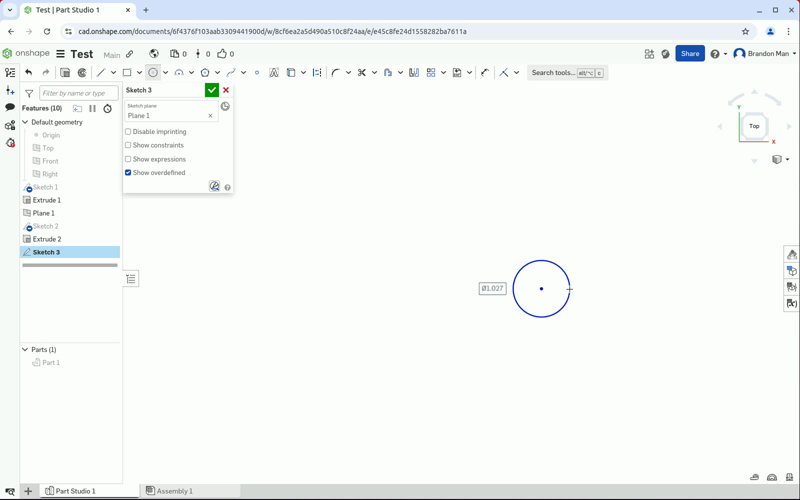
scroll(-6)
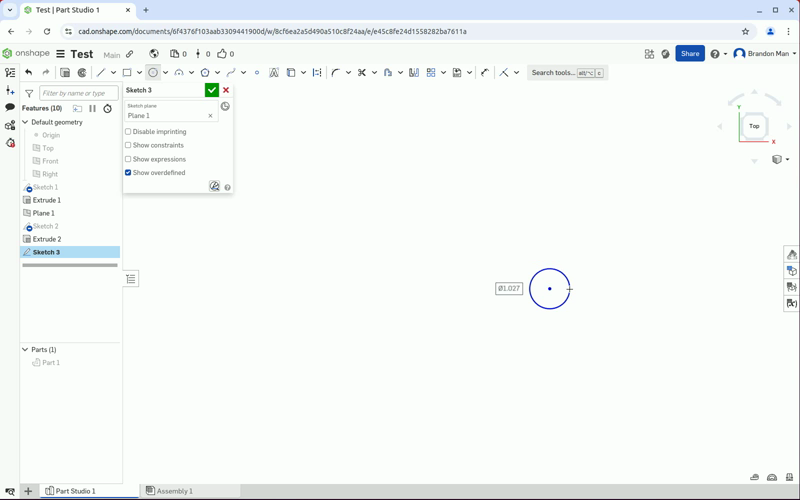
scroll(-6)
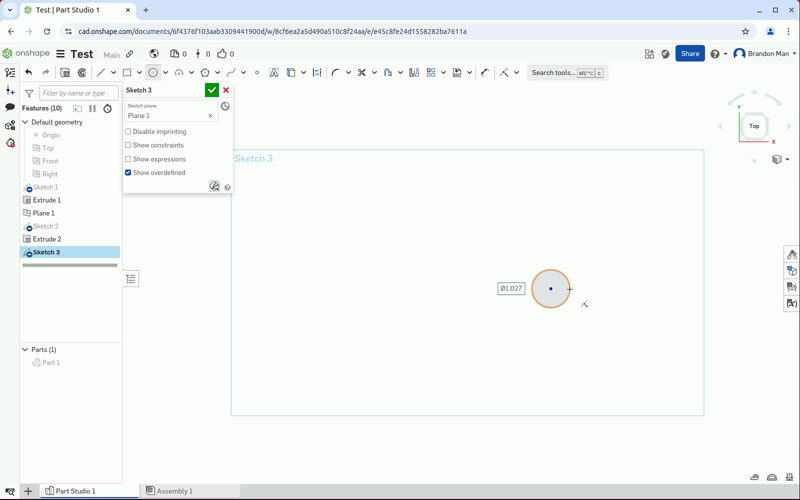
scroll(-6)
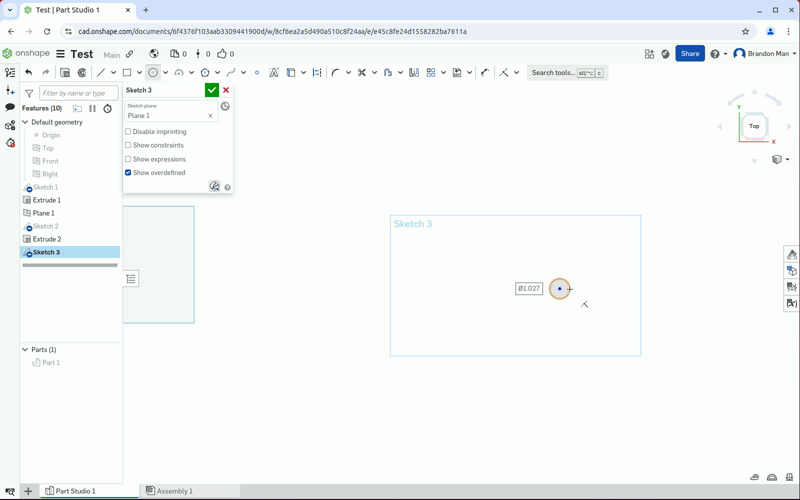
scroll(-6)
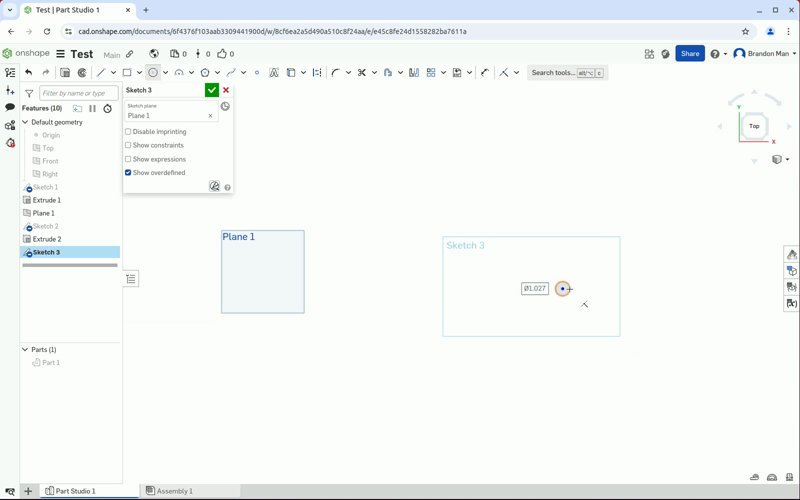
scroll(-6)
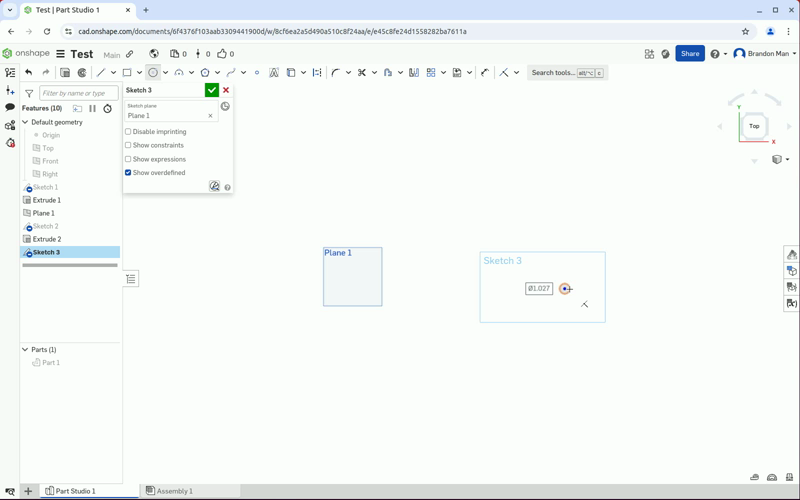
scroll(-6)
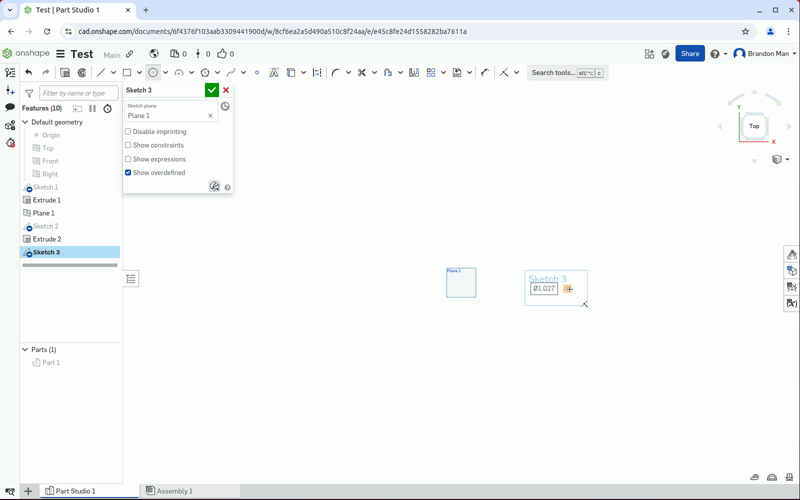
key(esc)
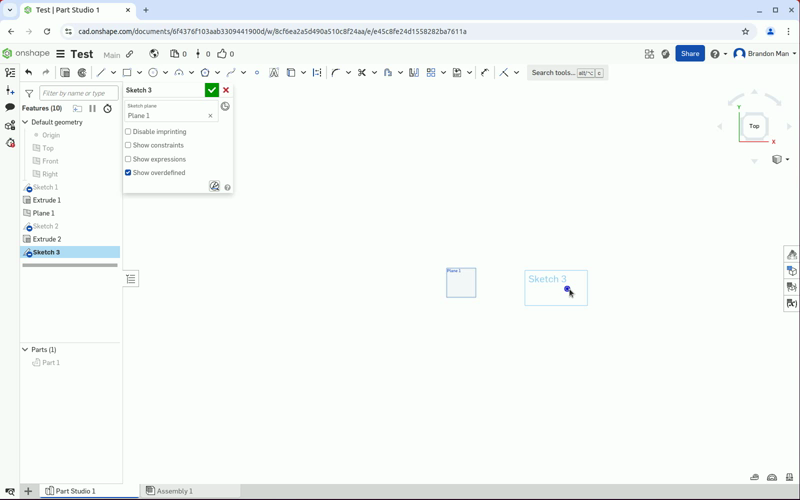
mouse_move(565, 287)
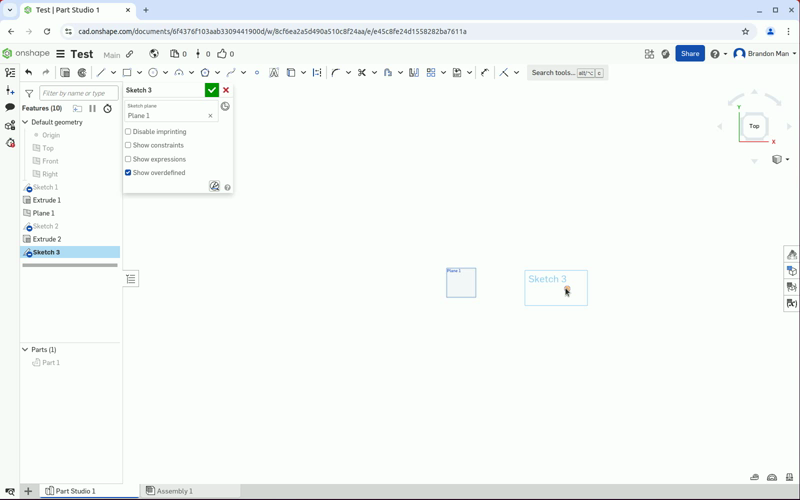
scroll(6)
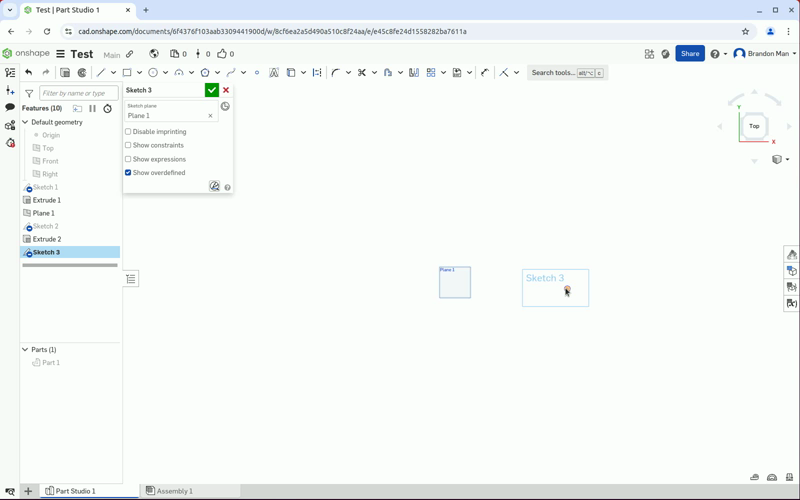
scroll(6)
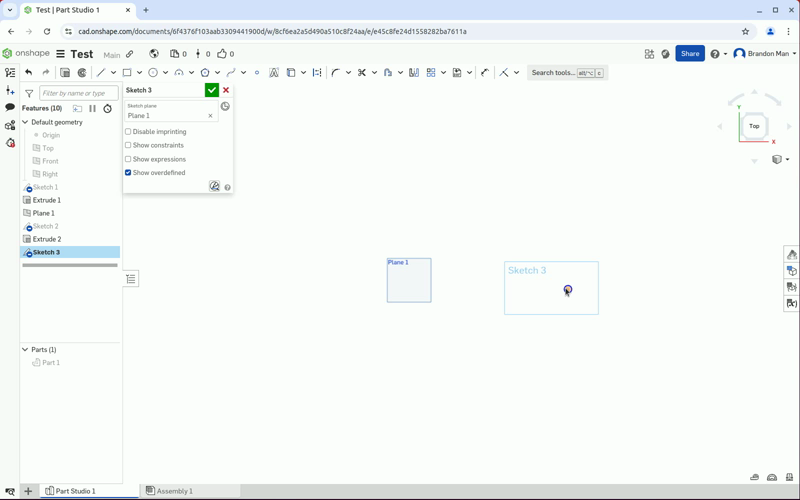
scroll(6)
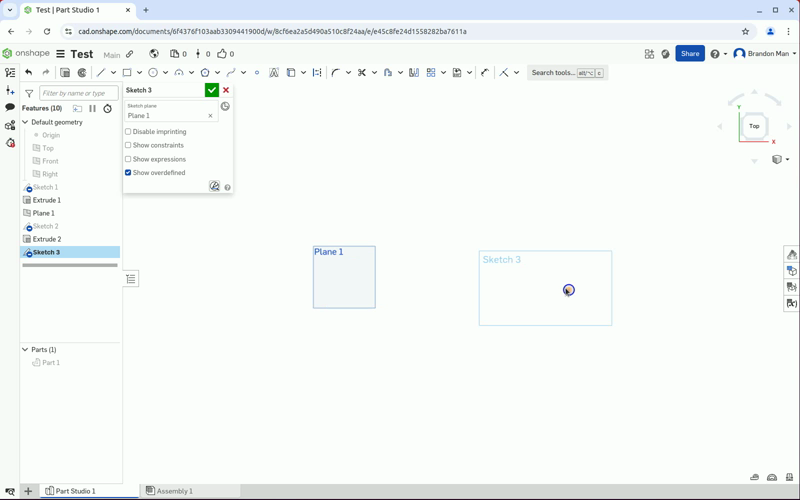
scroll(6)
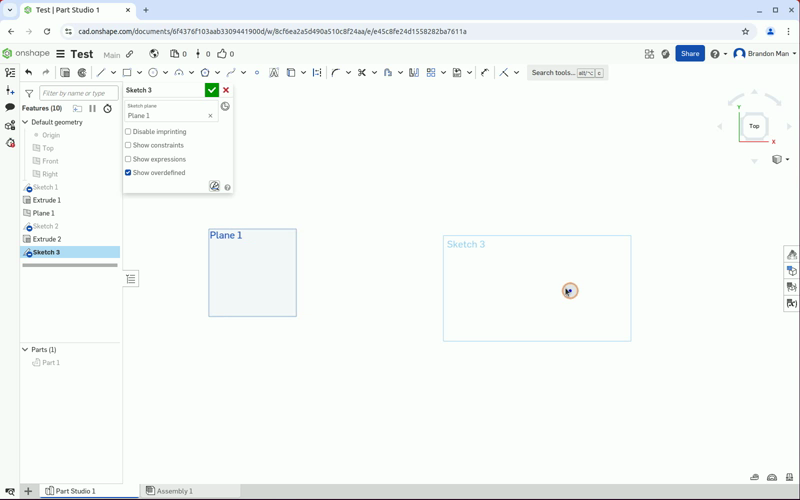
scroll(6)
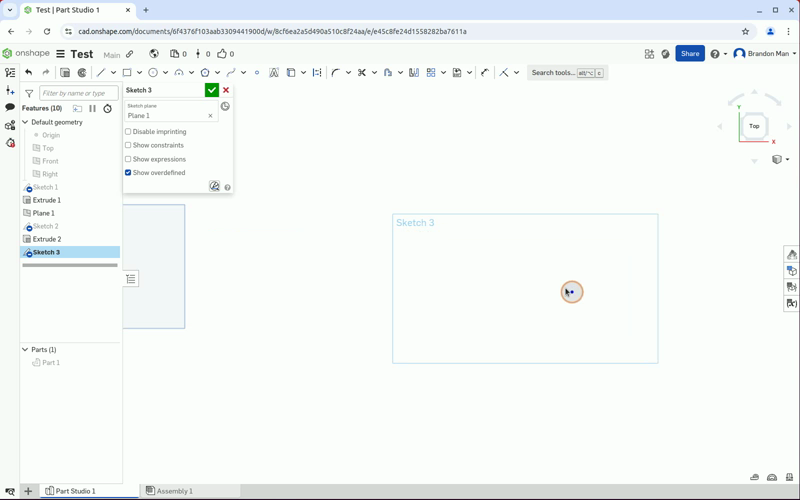
scroll(6)
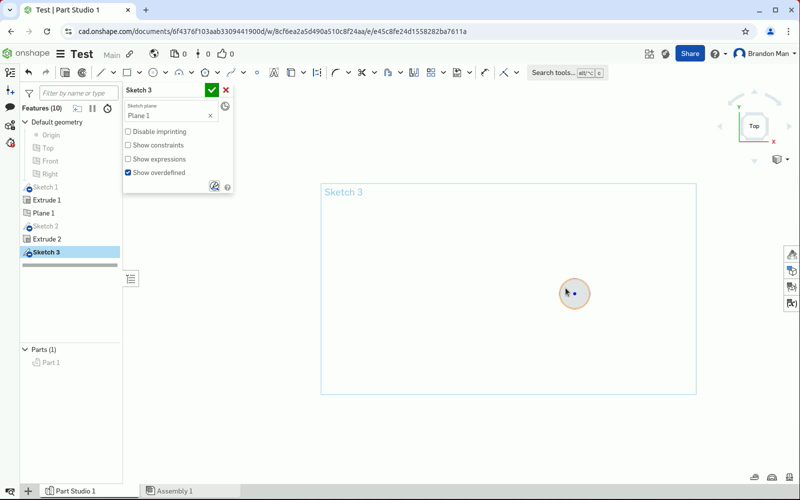
scroll(6)
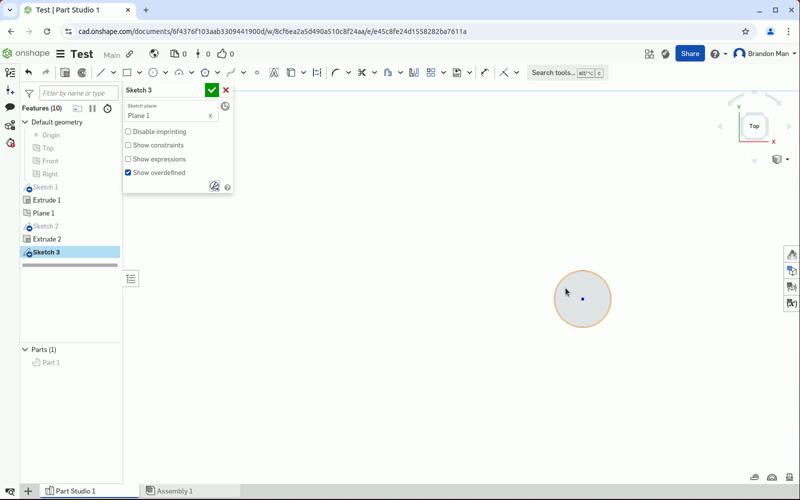
click(565, 287)
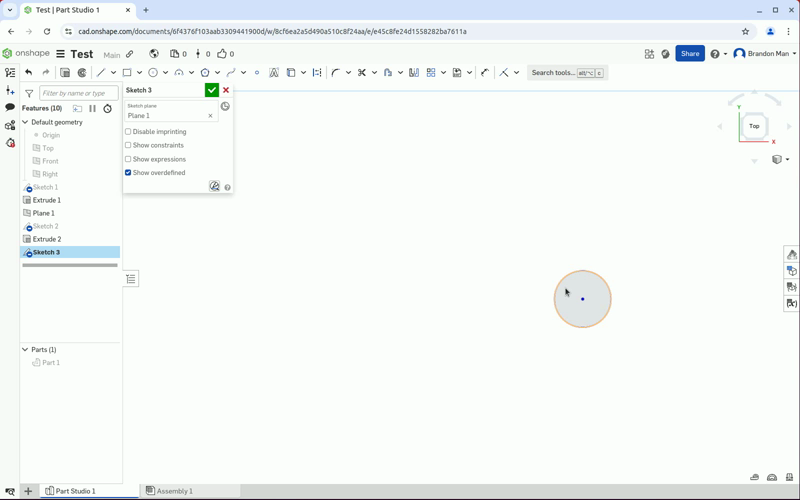
scroll(-6)
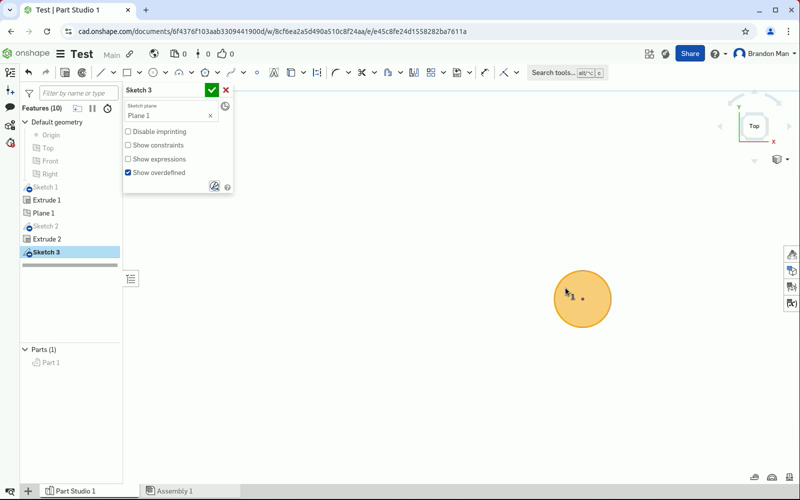
scroll(-6)
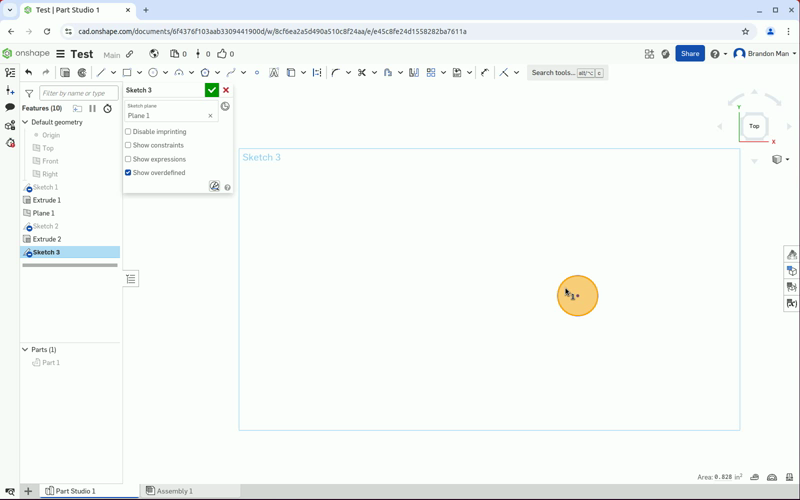
scroll(-6)
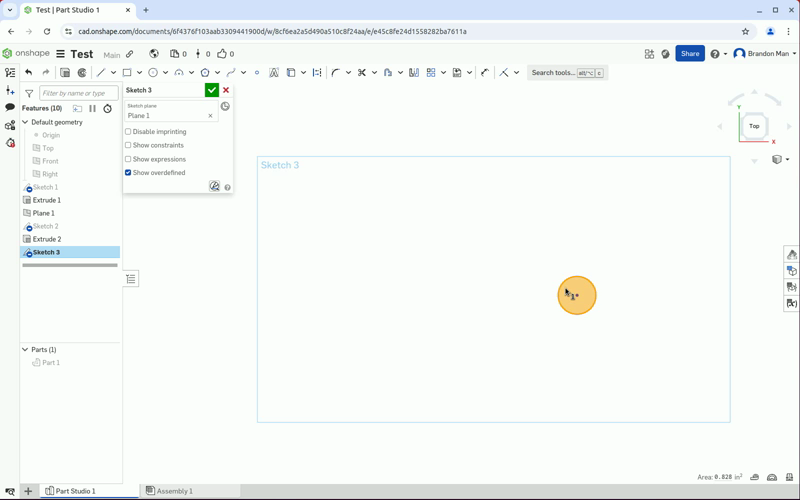
scroll(-6)
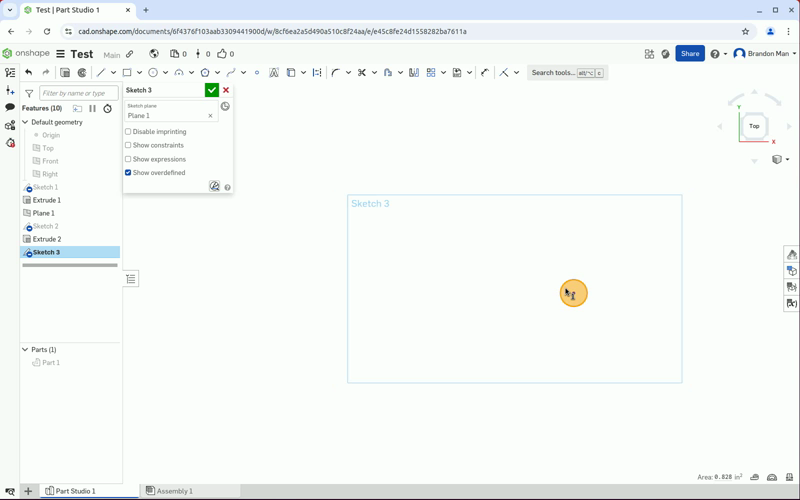
scroll(-6)
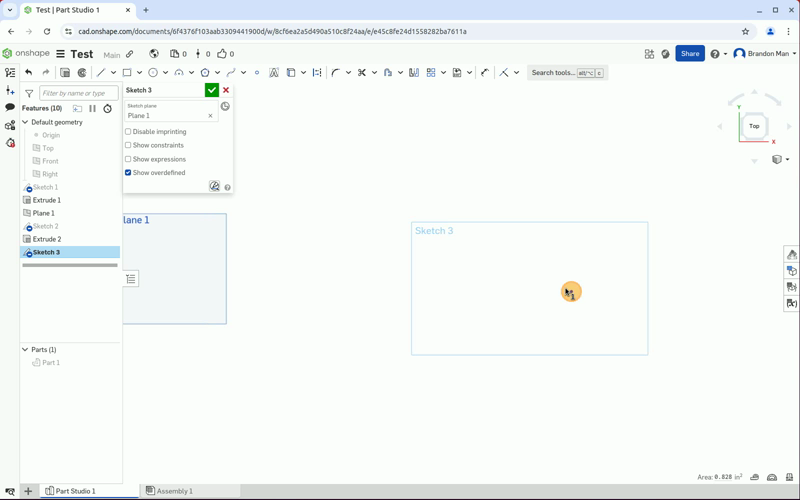
scroll(-6)
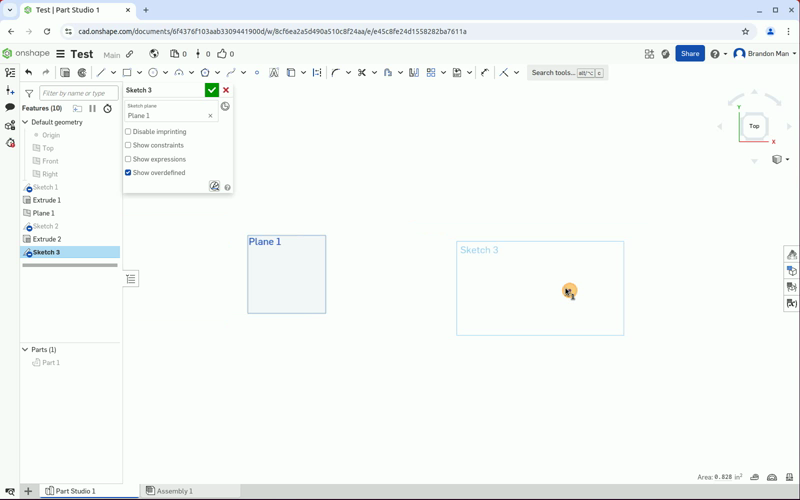
scroll(-6)
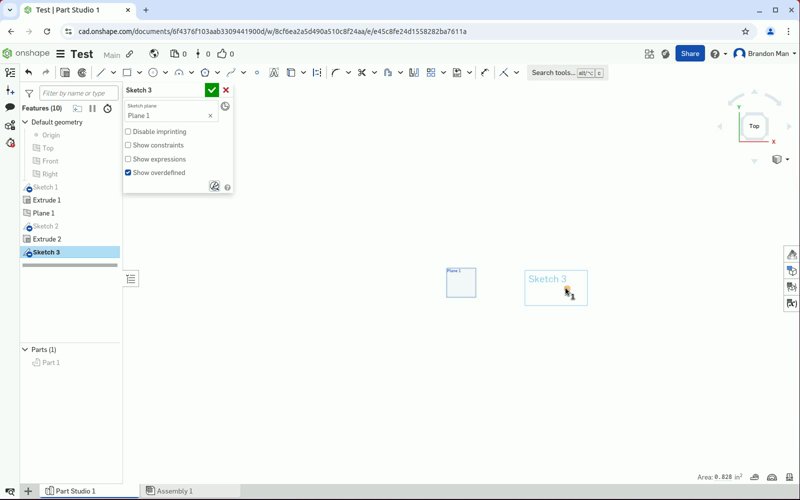
mouse_move(73, 352)
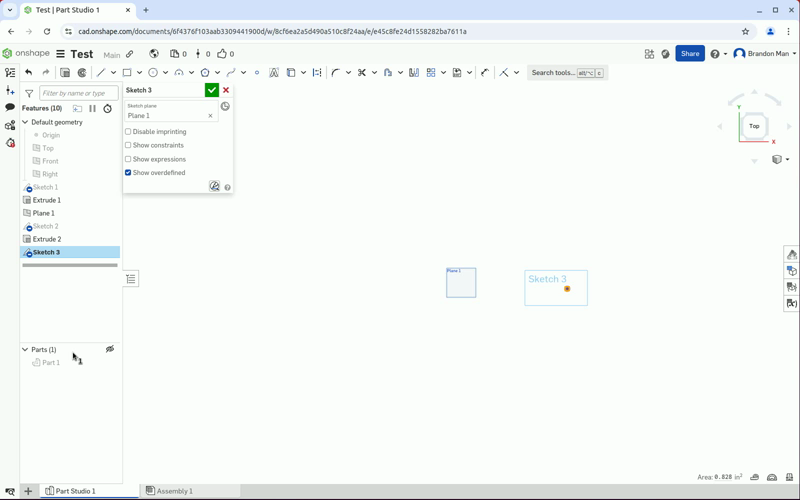
key(shift+y)
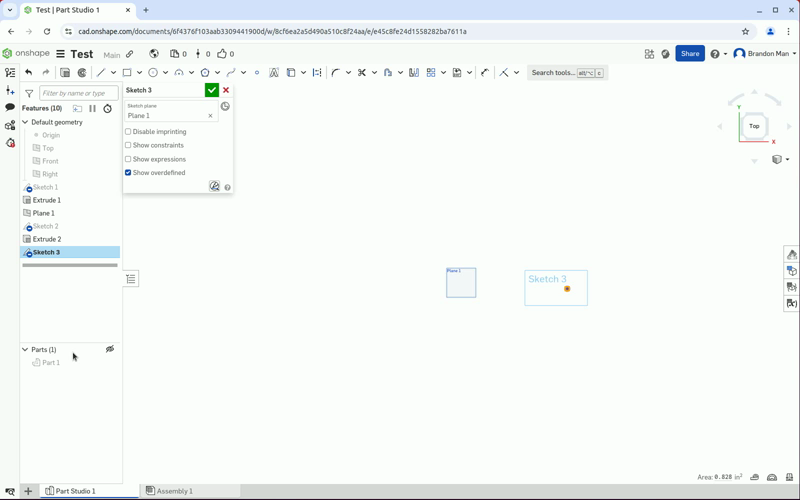
key(shift+e)
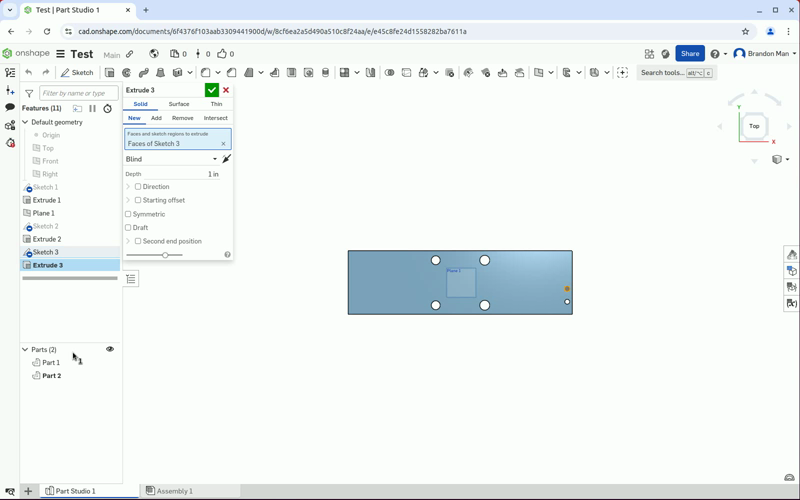
mouse_move(143, 106)
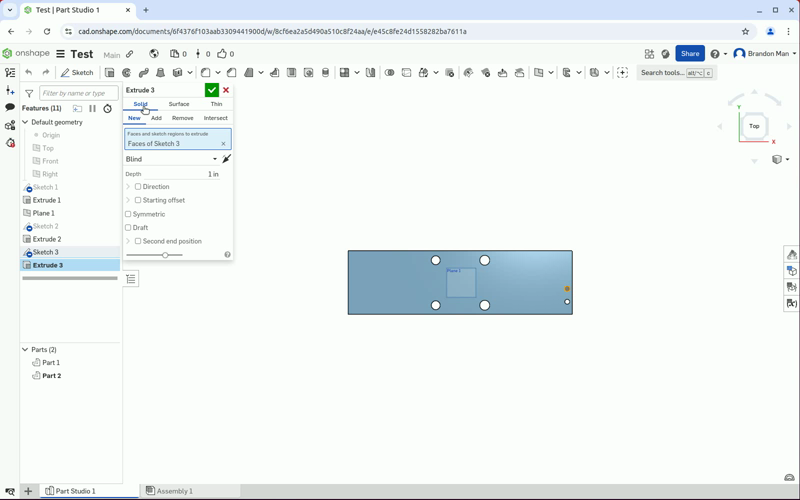
click(143, 106)
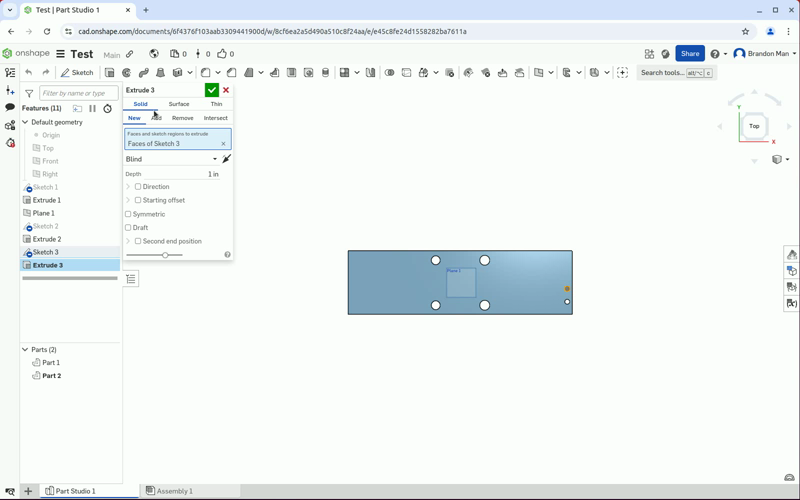
mouse_move(186, 120)
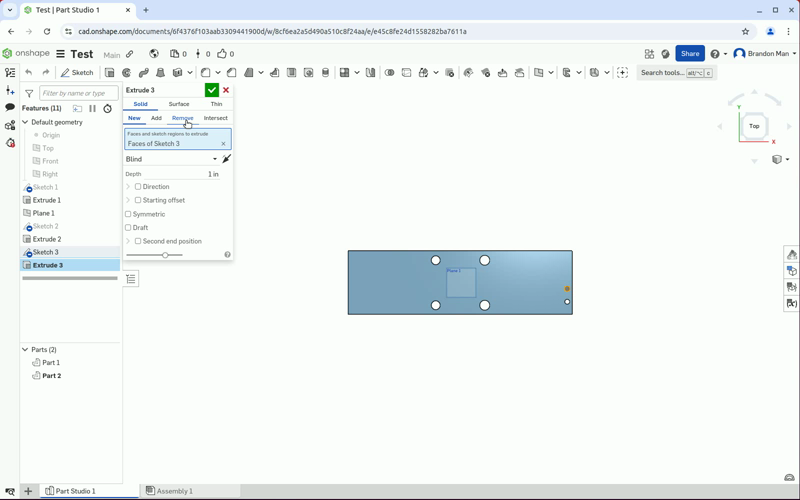
click(186, 120)
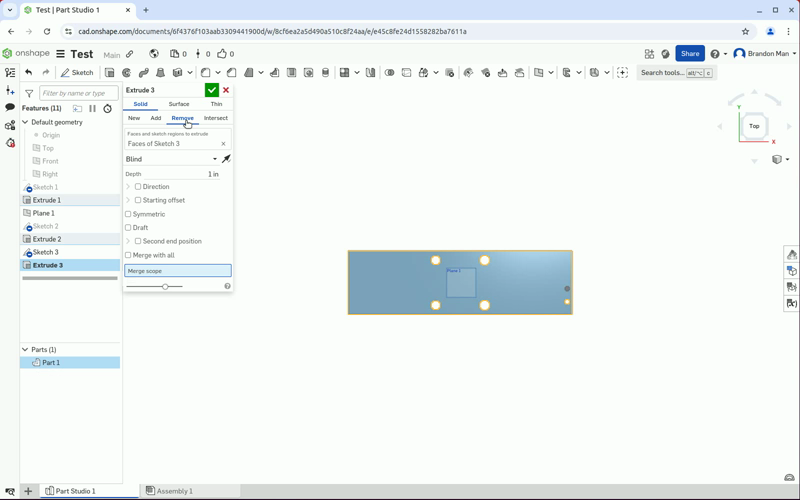
key(tab, 4)
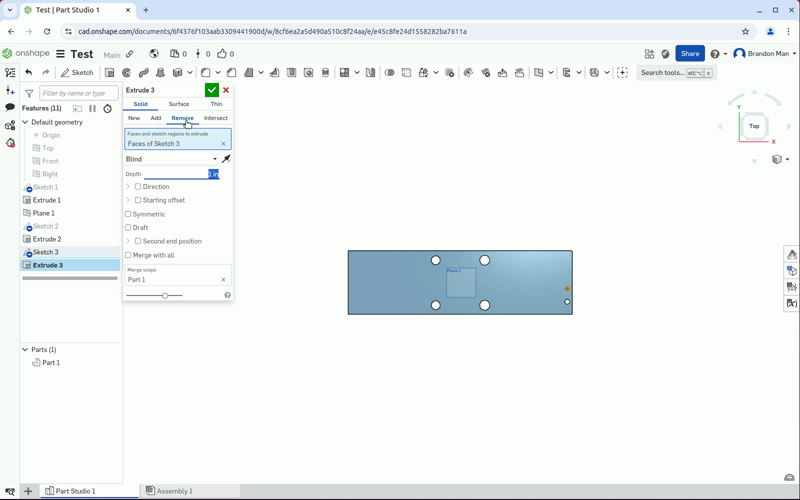
text(3.129)
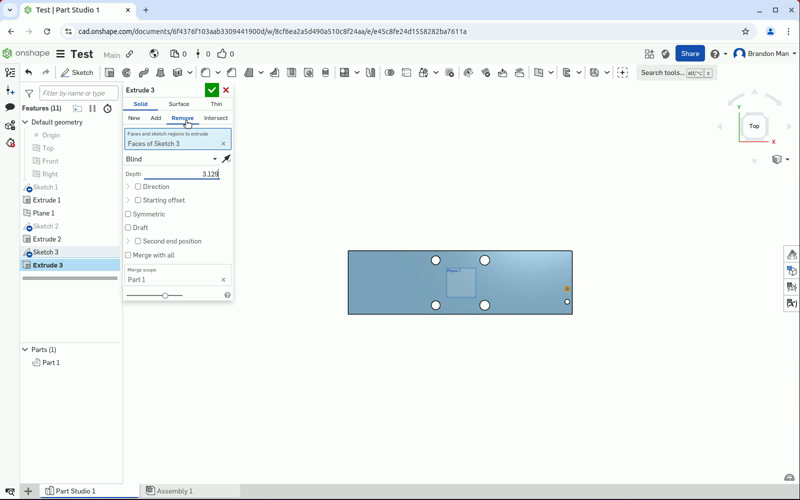
key(tab, 6)
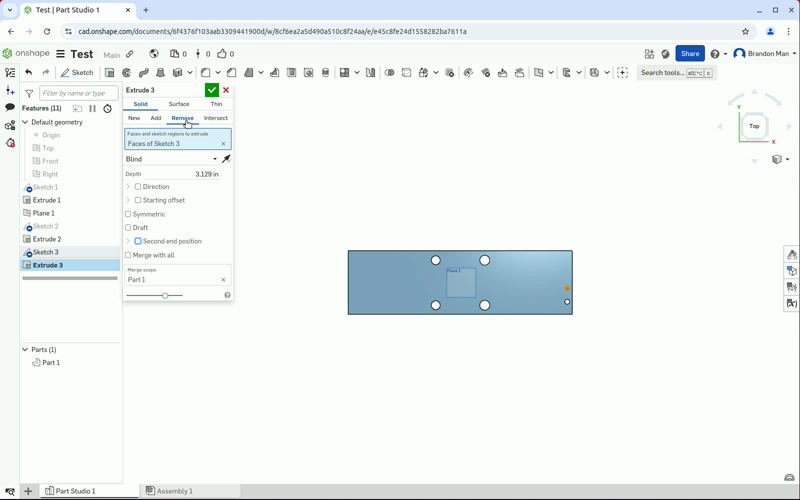
key(space)
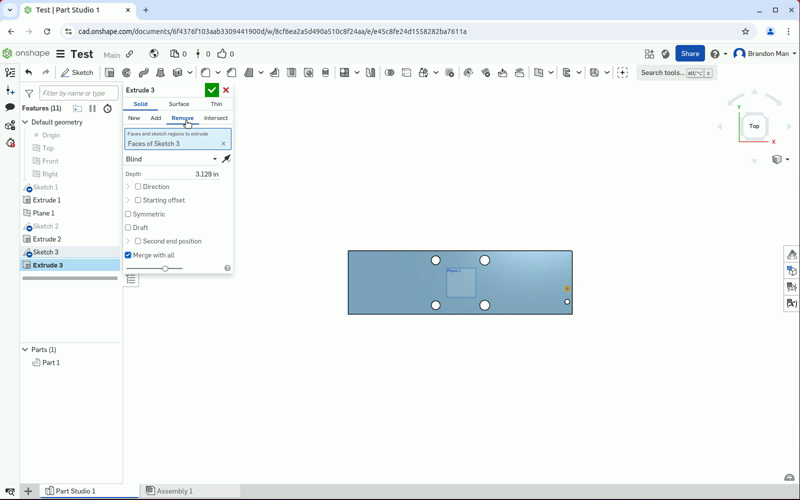
key(enter)
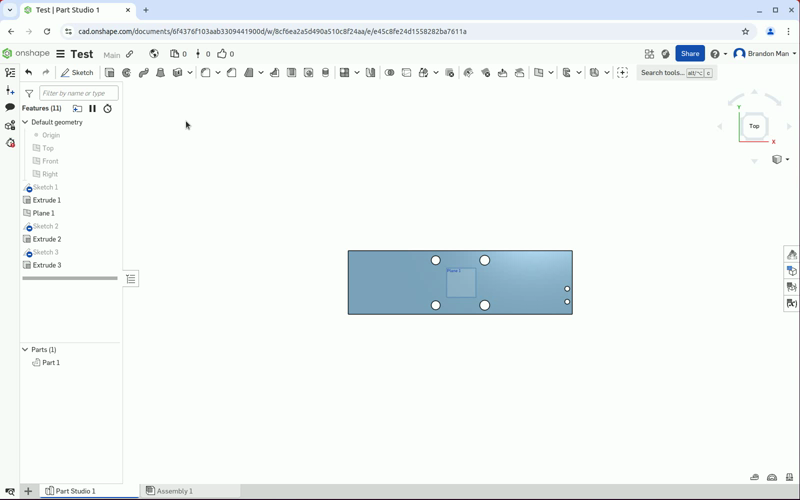
key(shift+h)
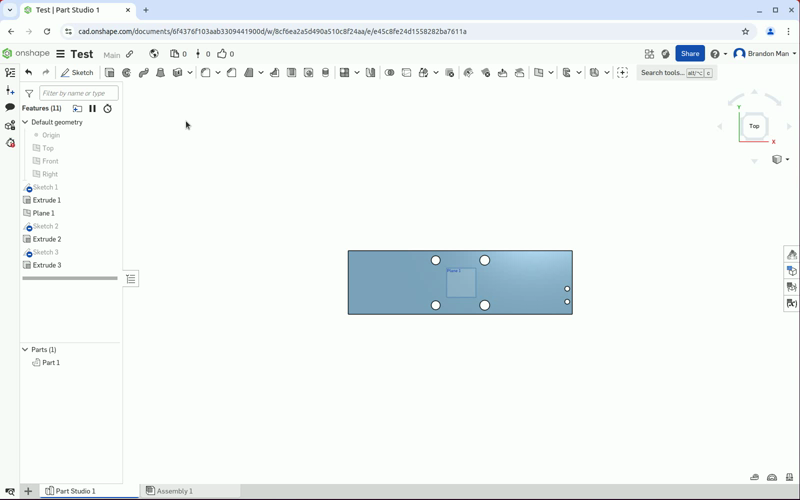
key(shift+h)
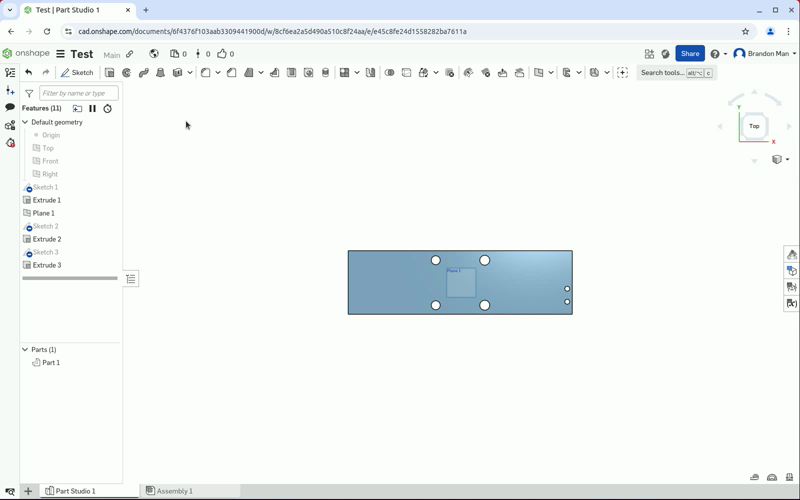
mouse_move(73, 189)
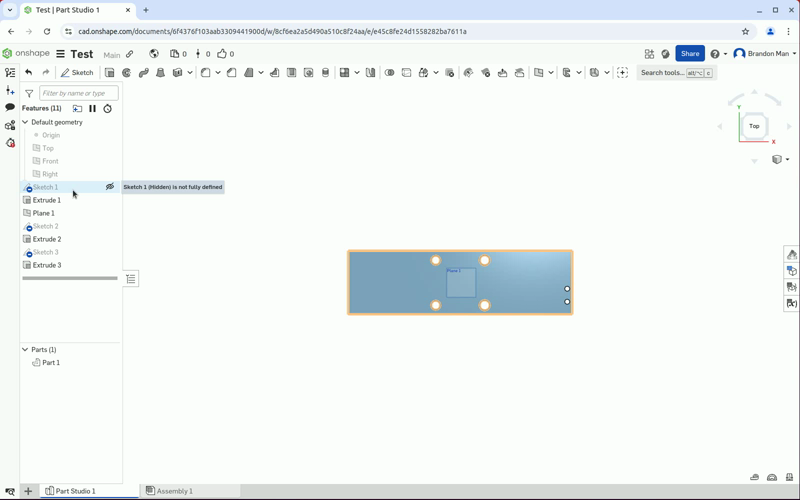
click(73, 189)
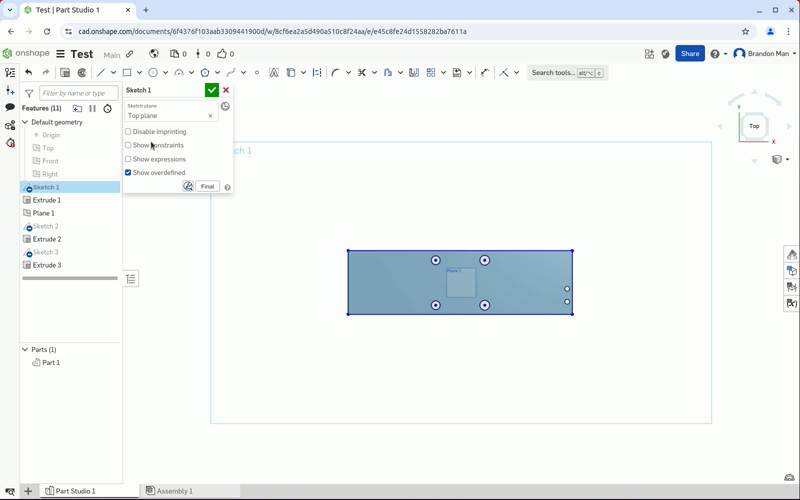
mouse_move(229, 92)
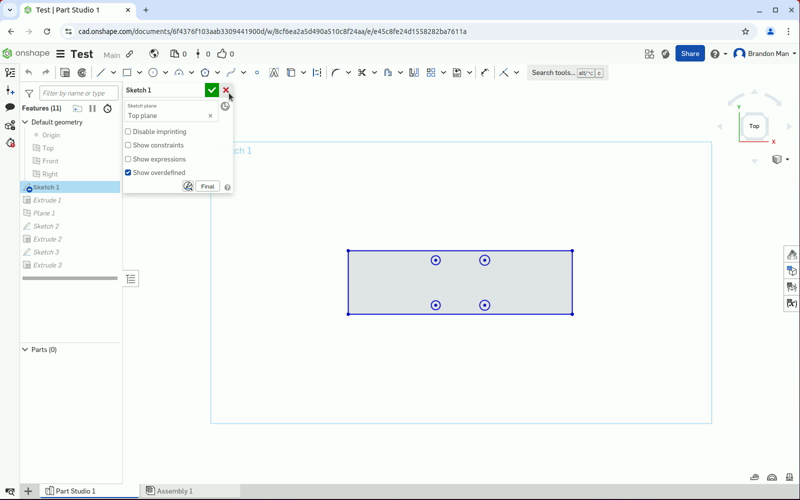
click(229, 92)
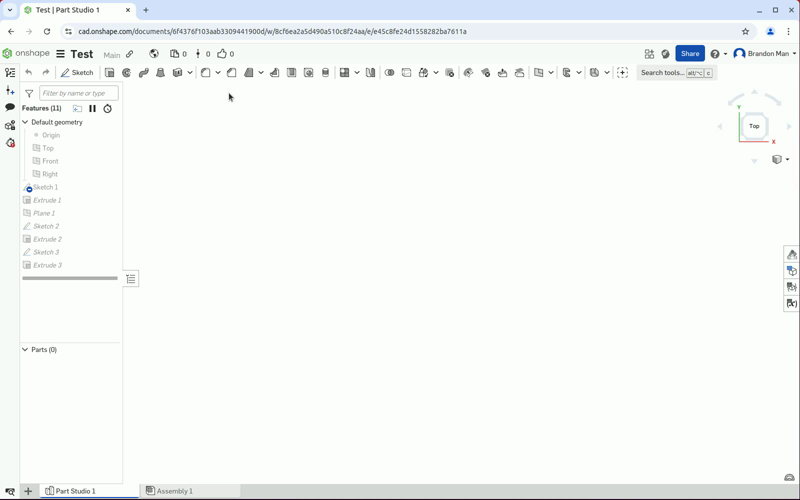
key(shift+s)
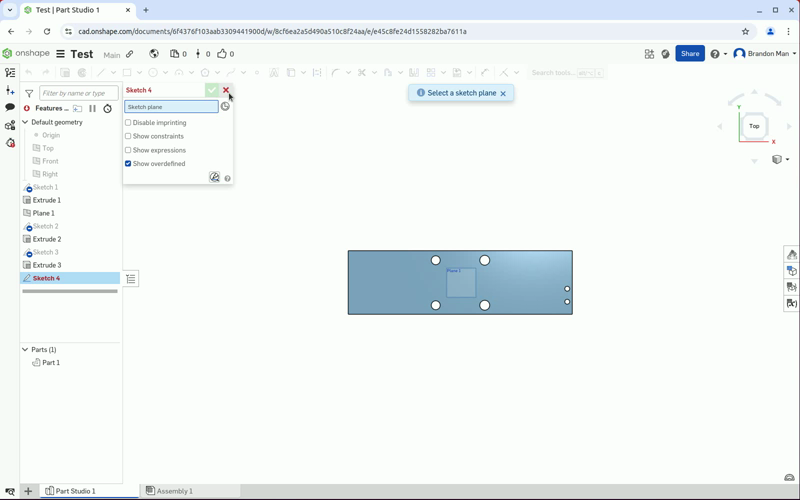
mouse_move(73, 215)
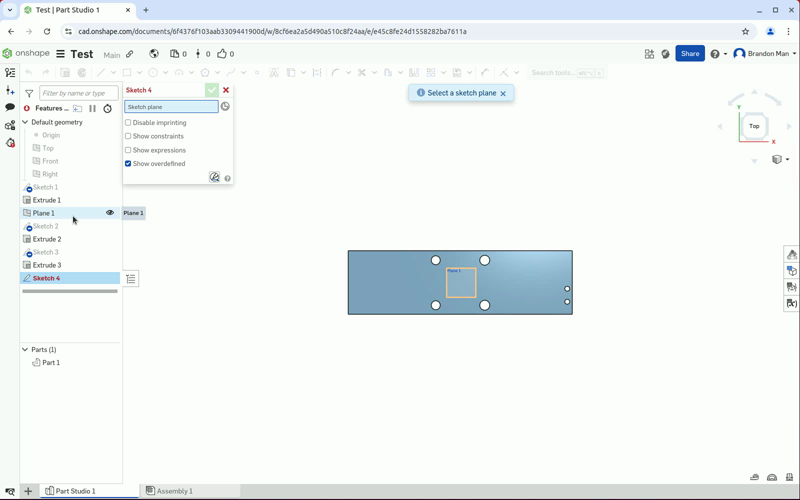
click(73, 215)
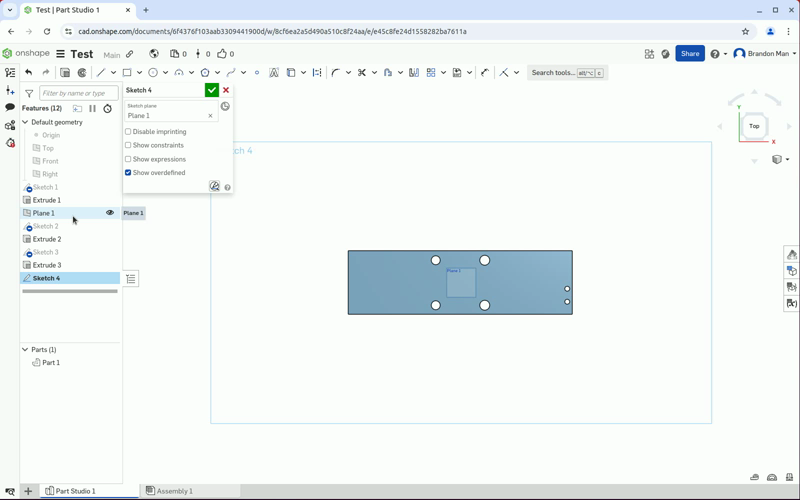
mouse_move(73, 352)
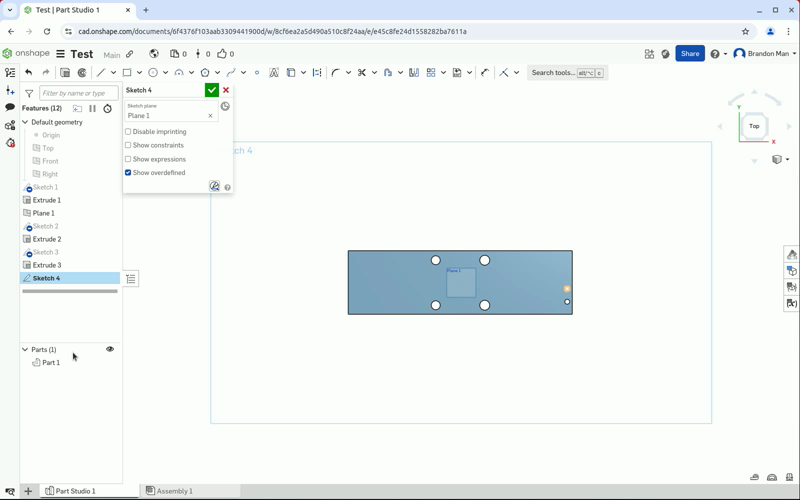
key(y)
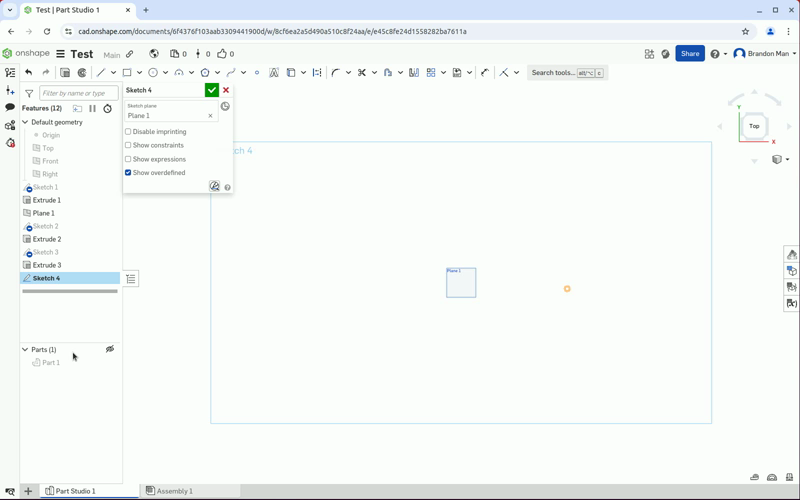
key(c)
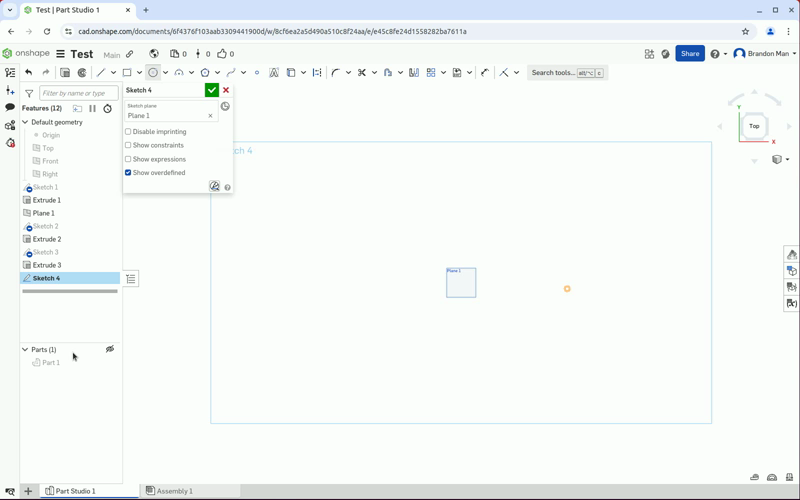
key_down(shift)
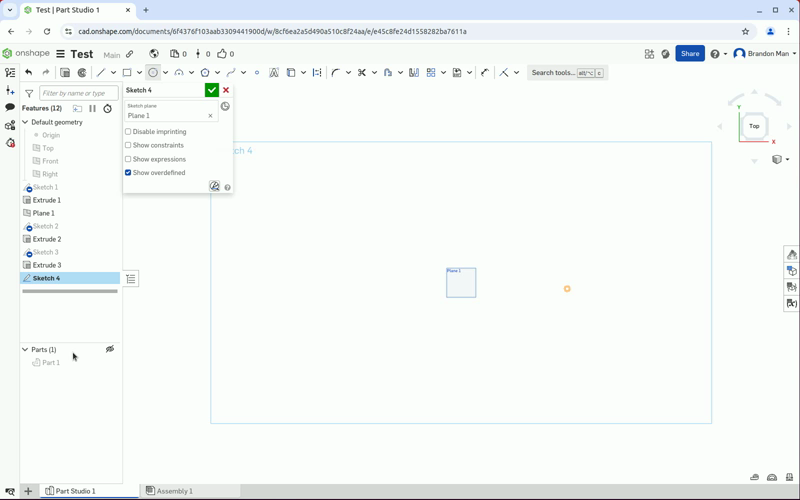
mouse_move(567, 276)
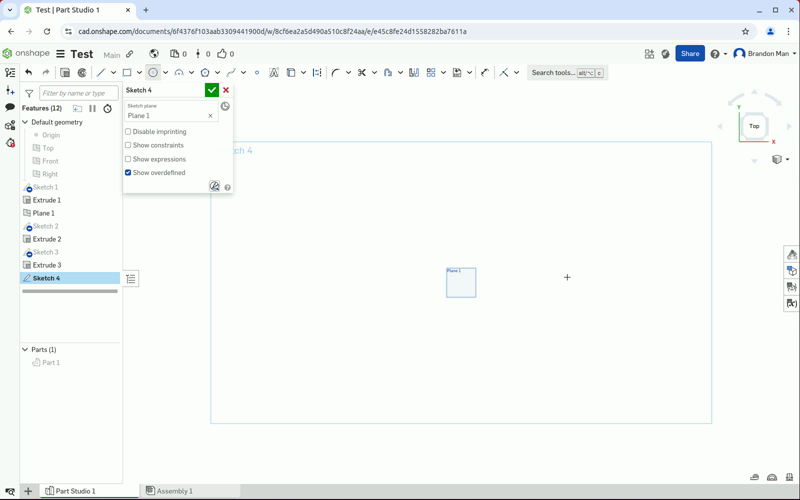
click(567, 276)
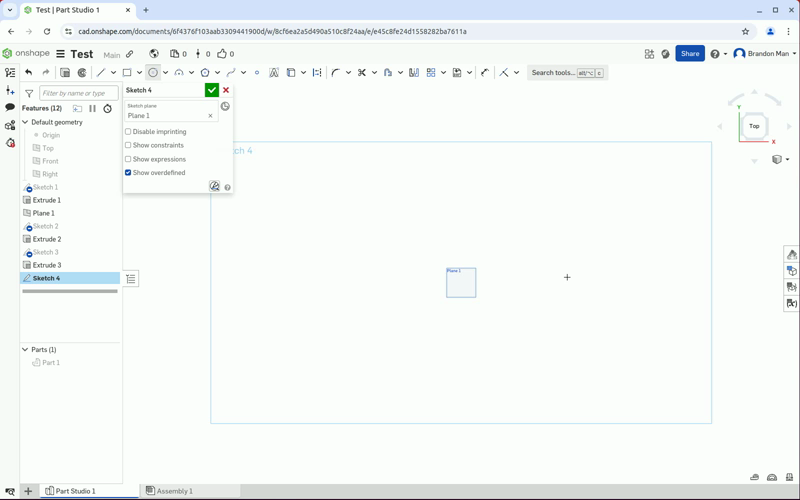
key_up(shift)
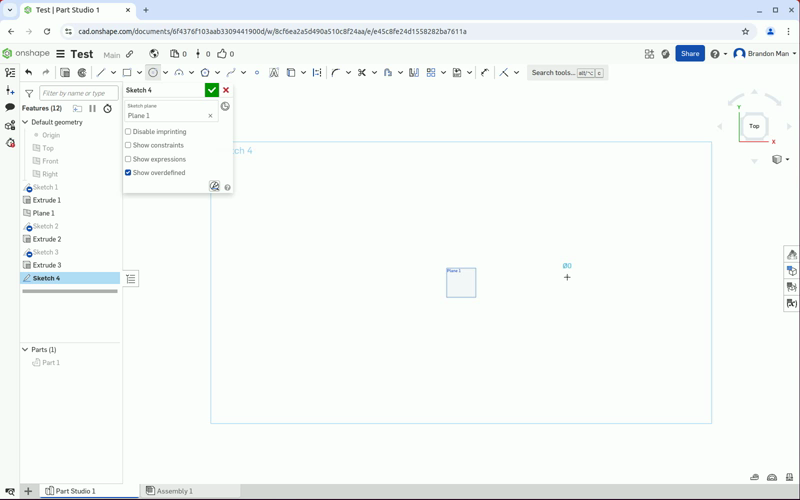
mouse_move(569, 276)
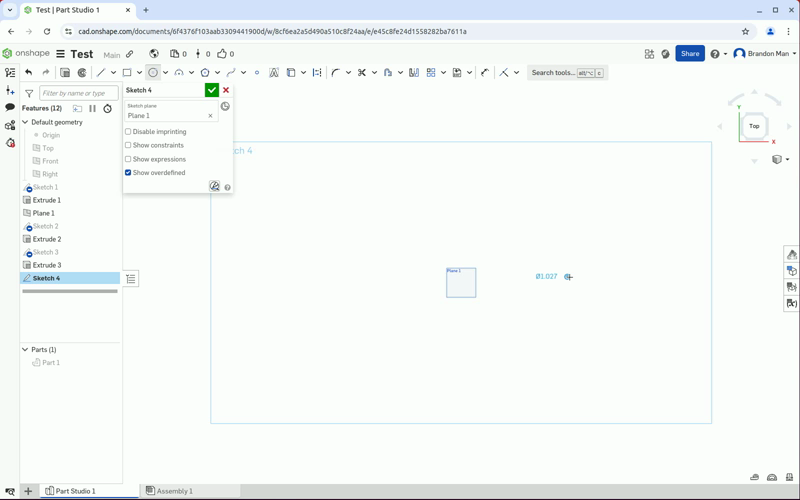
scroll(6)
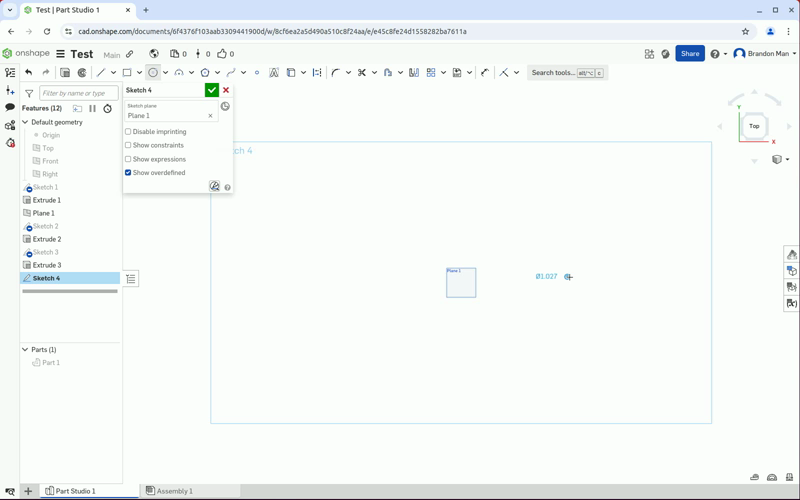
scroll(6)
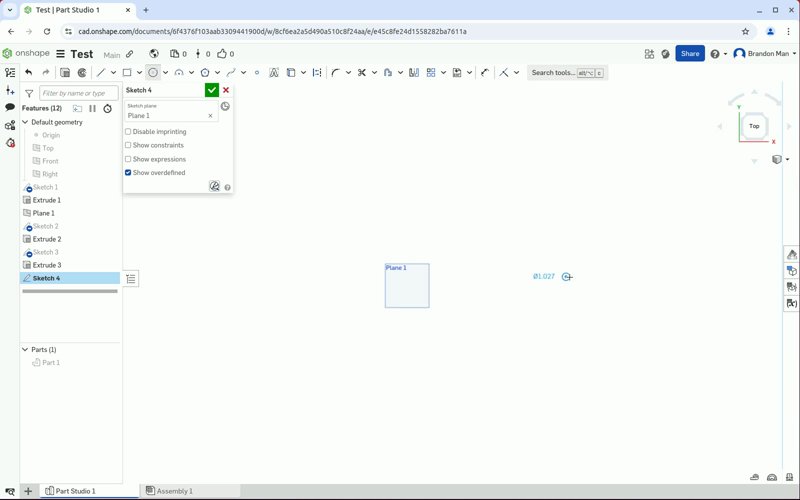
scroll(6)
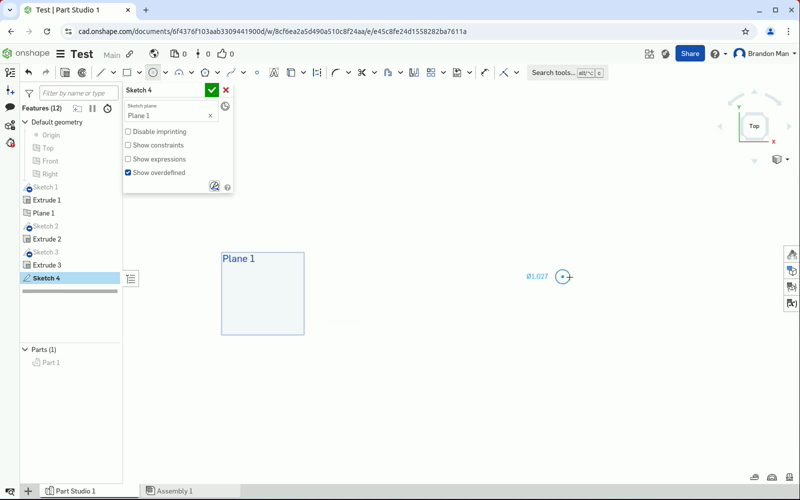
scroll(6)
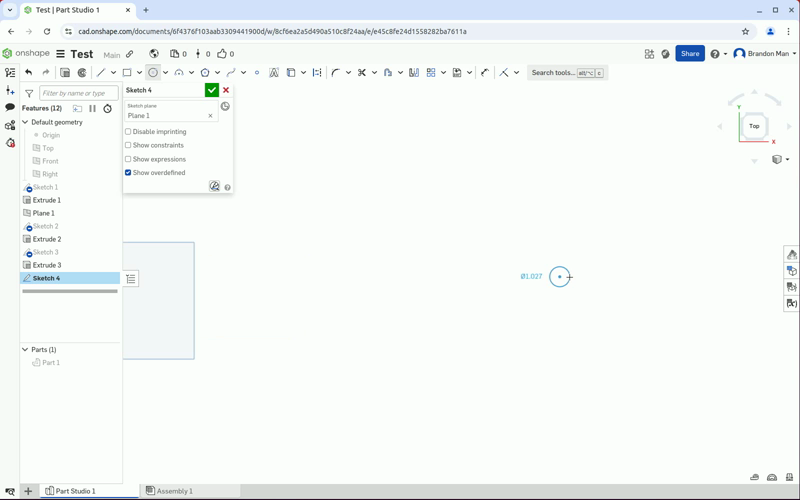
scroll(6)
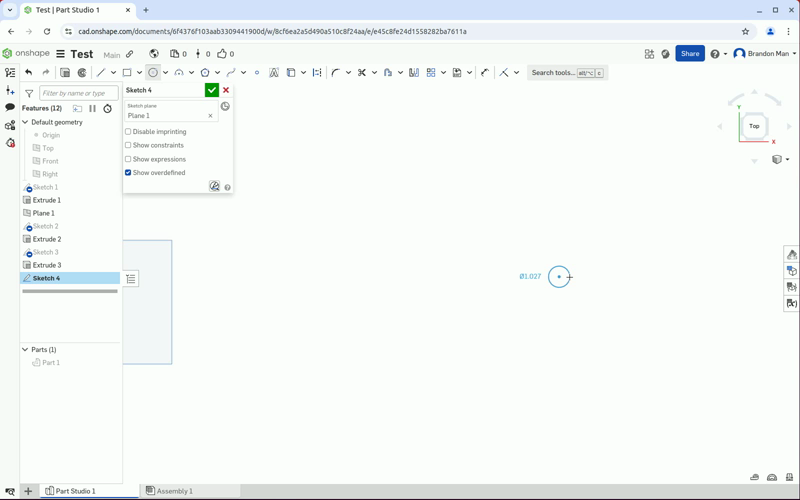
scroll(6)
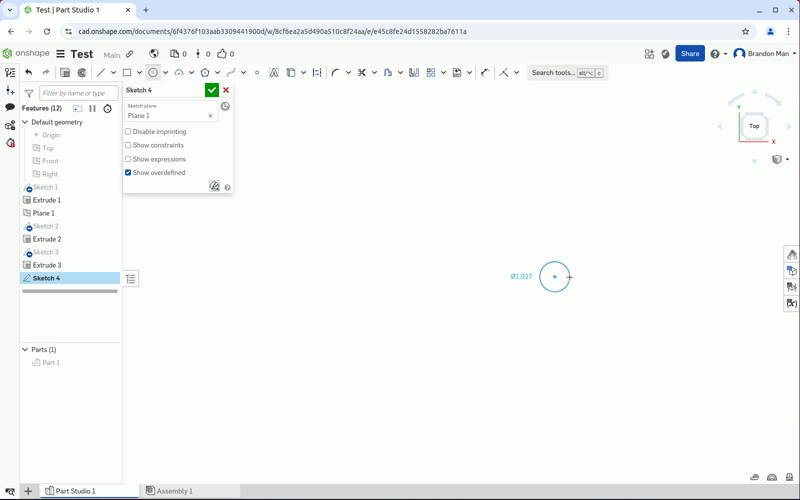
scroll(6)
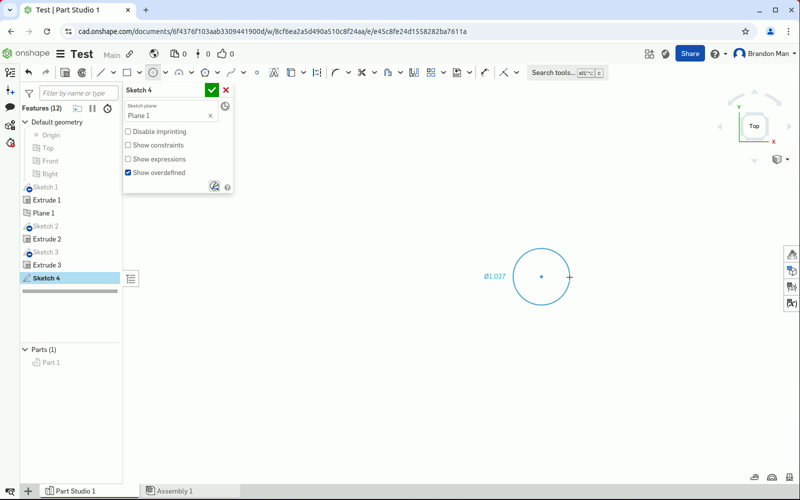
click(569, 276)
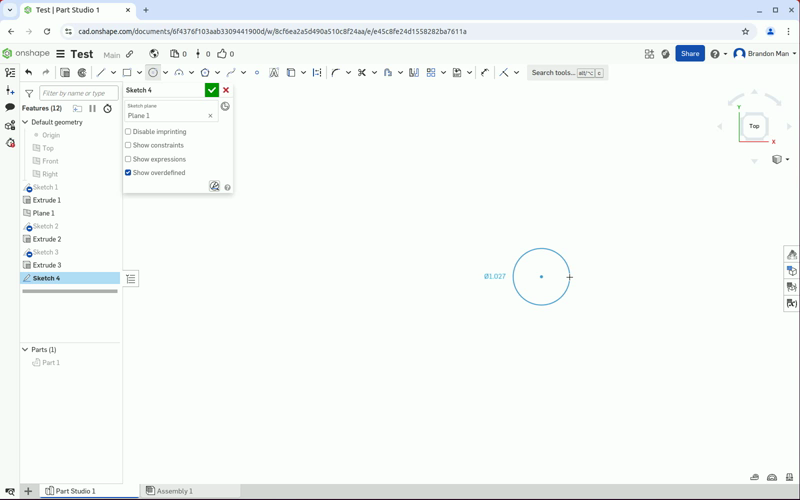
scroll(-6)
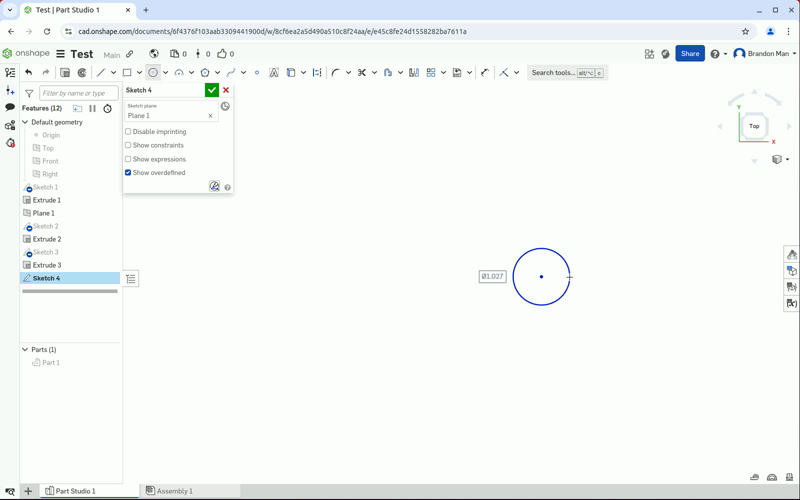
scroll(-6)
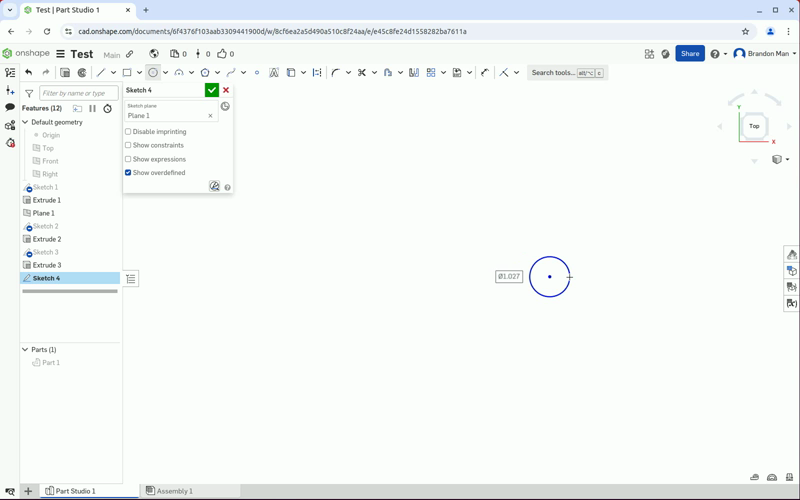
scroll(-6)
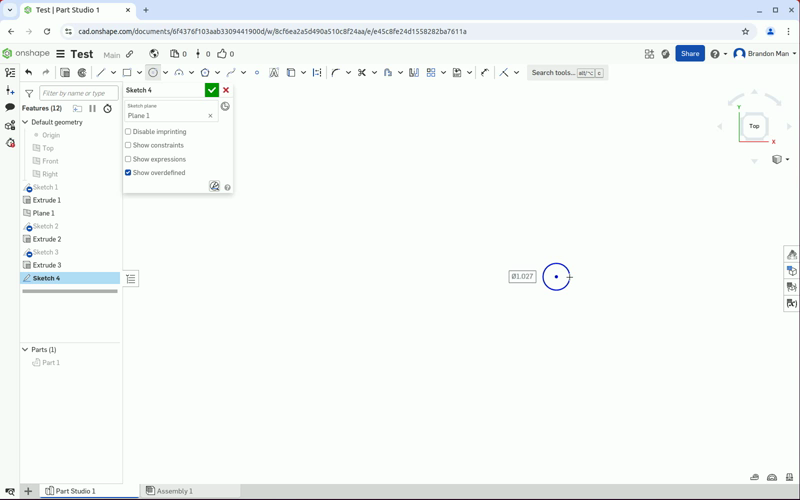
scroll(-6)
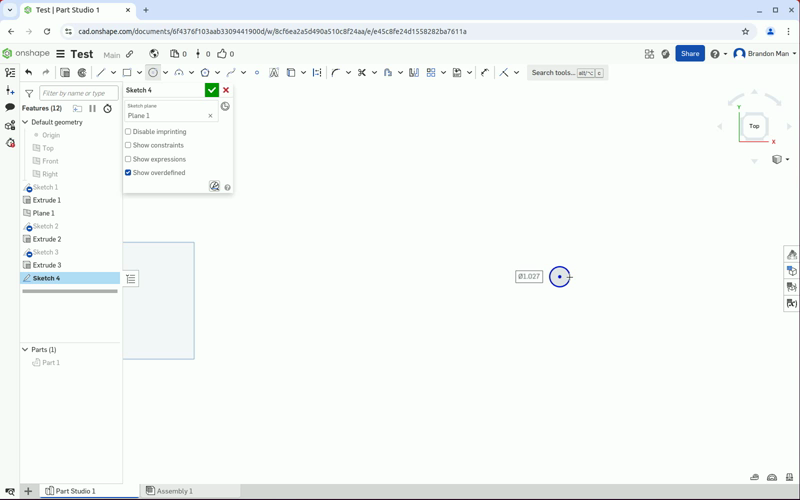
scroll(-6)
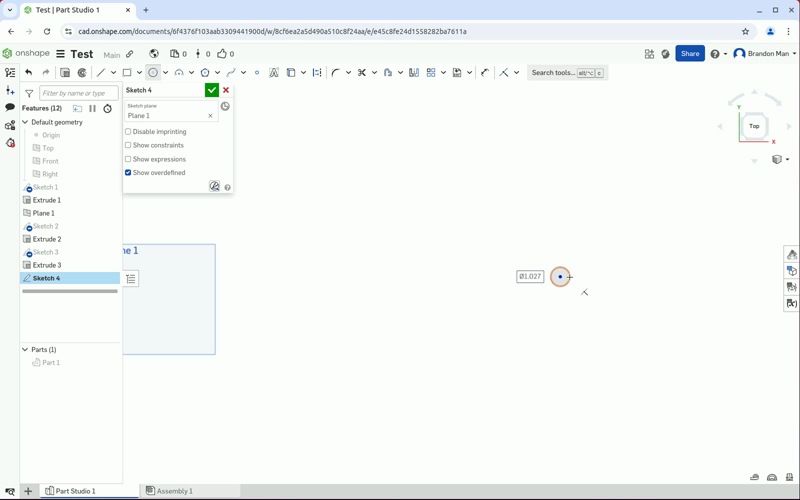
scroll(-6)
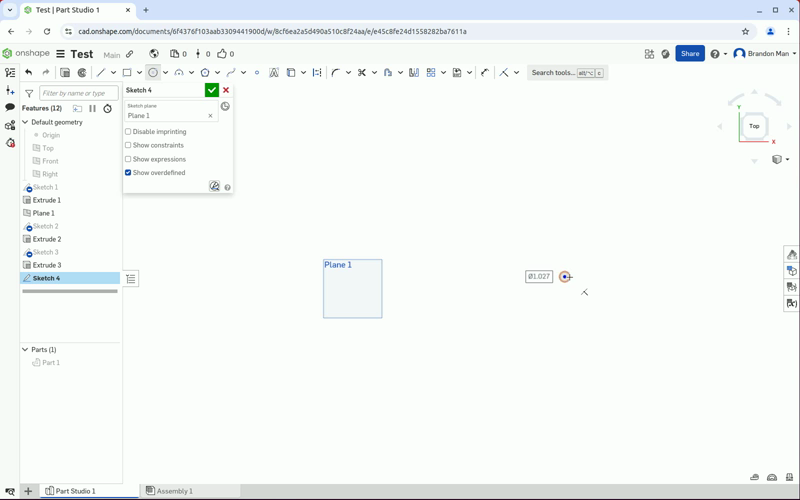
scroll(-6)
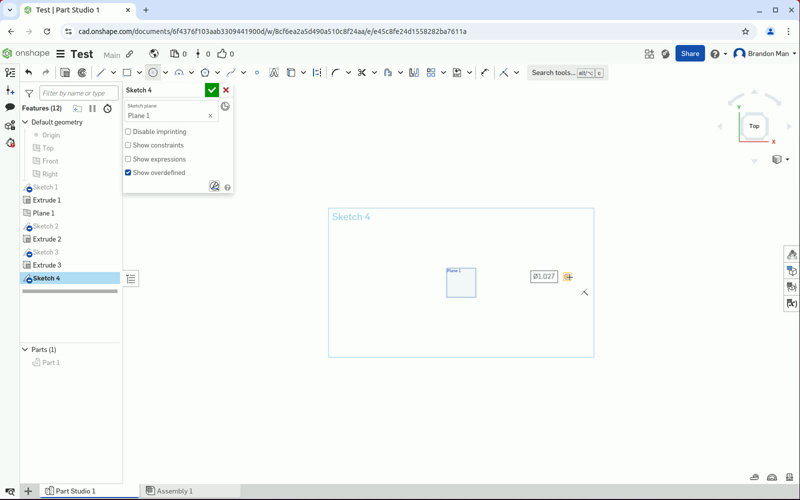
key(esc)
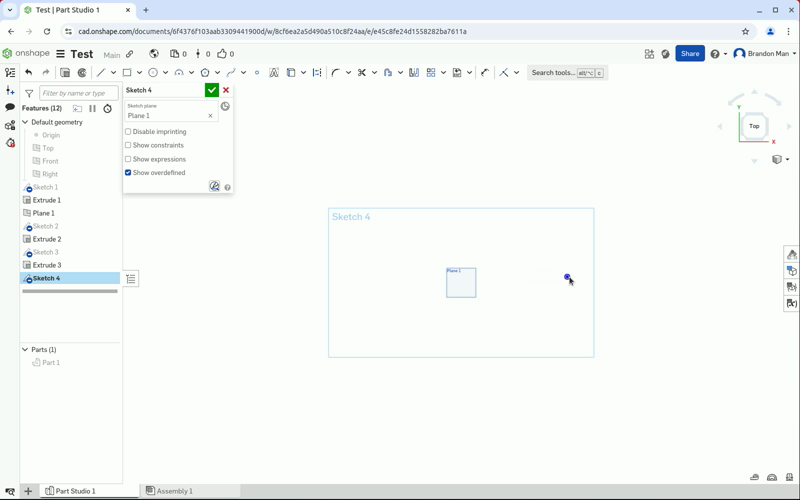
mouse_move(569, 276)
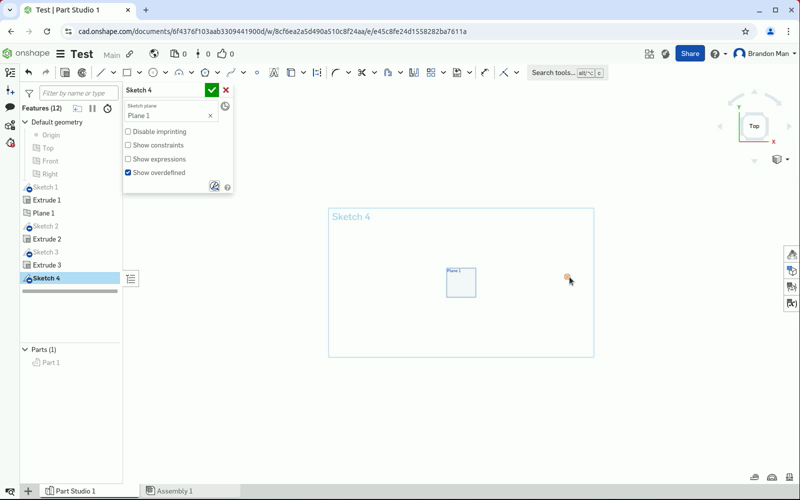
scroll(6)
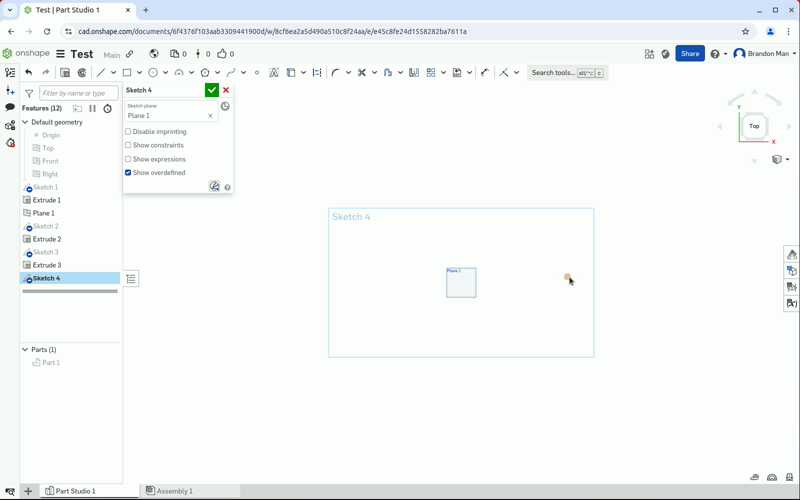
scroll(6)
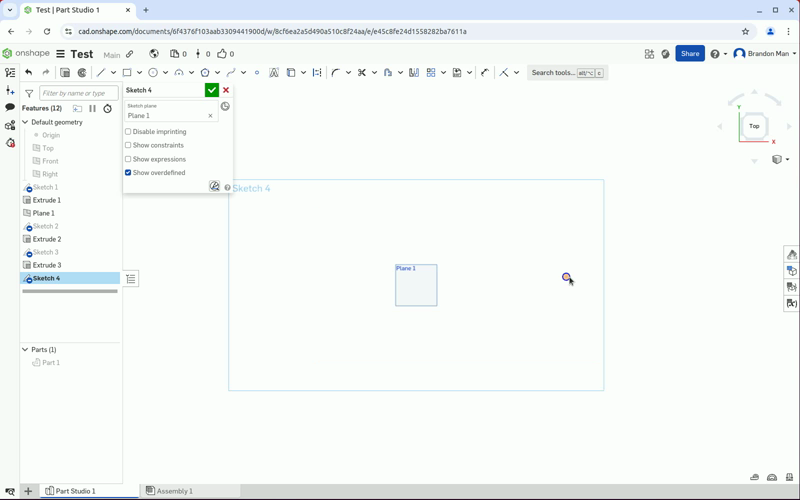
scroll(6)
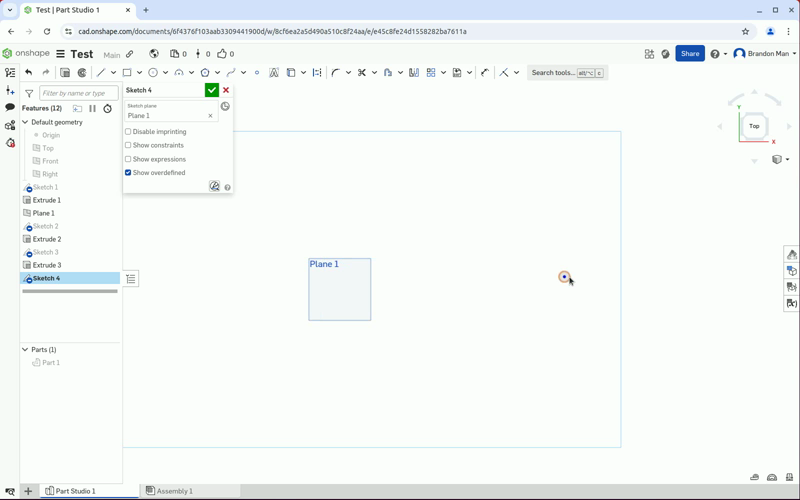
scroll(6)
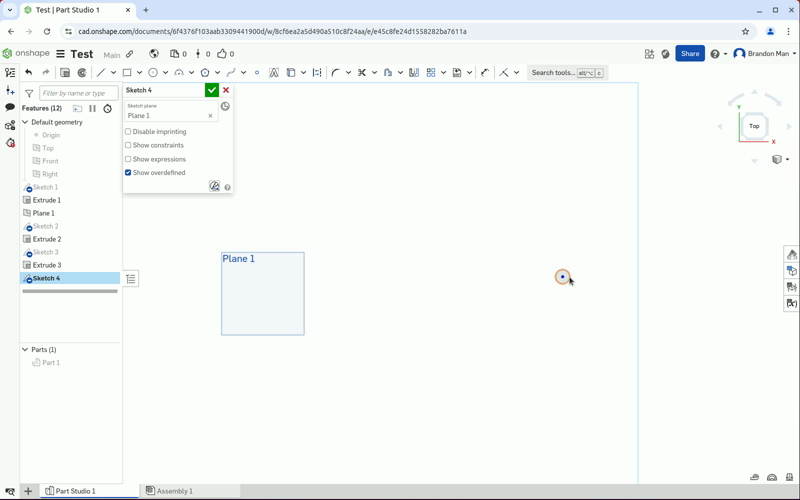
scroll(6)
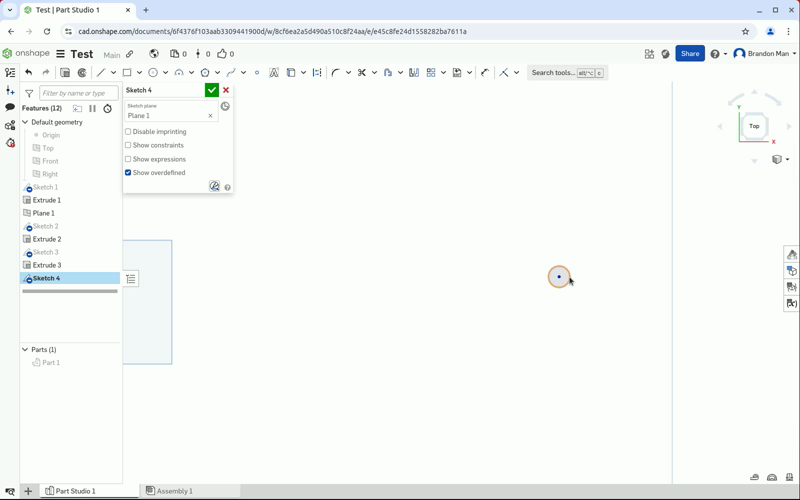
scroll(6)
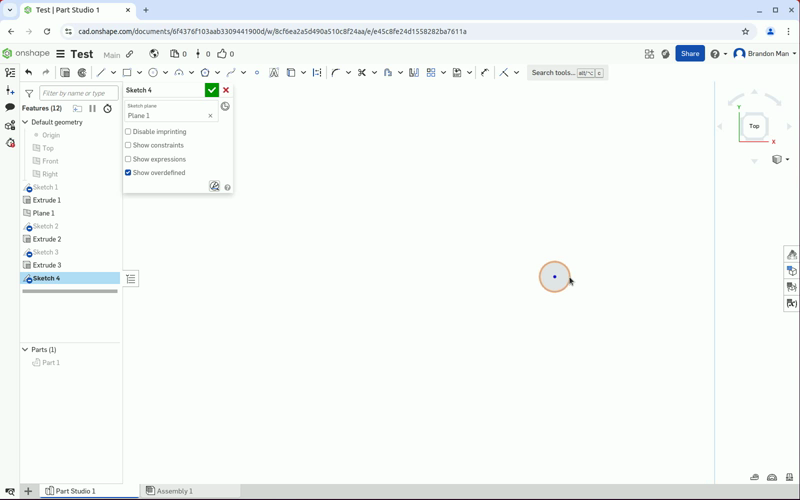
scroll(6)
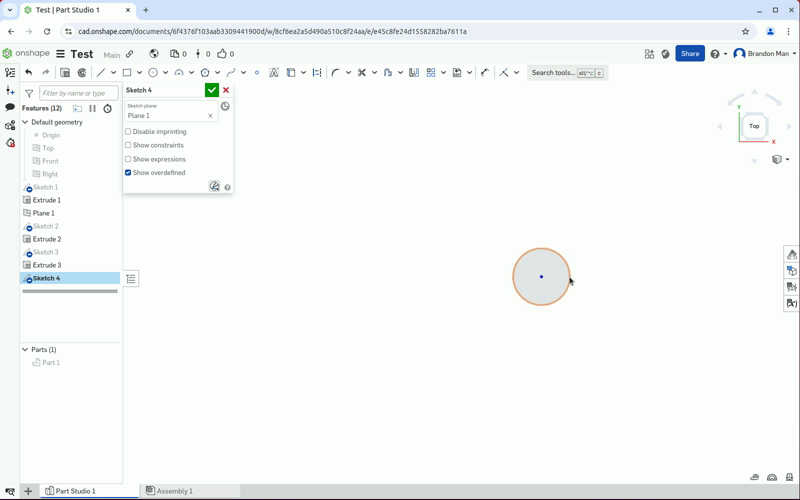
click(569, 276)
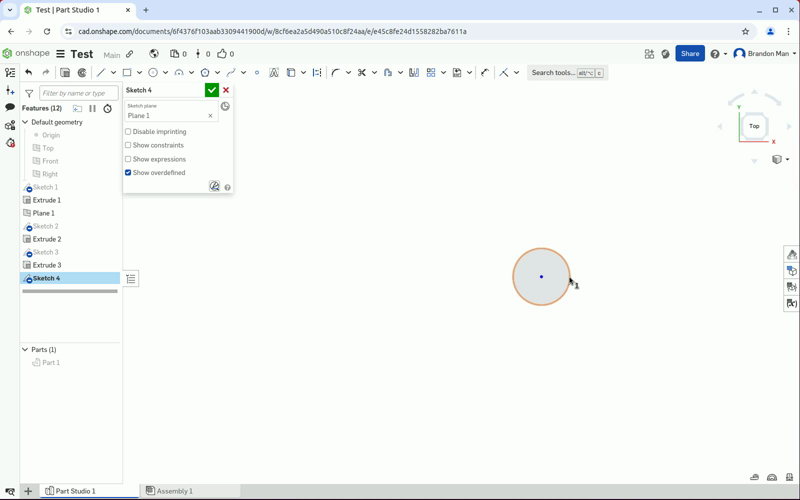
scroll(-6)
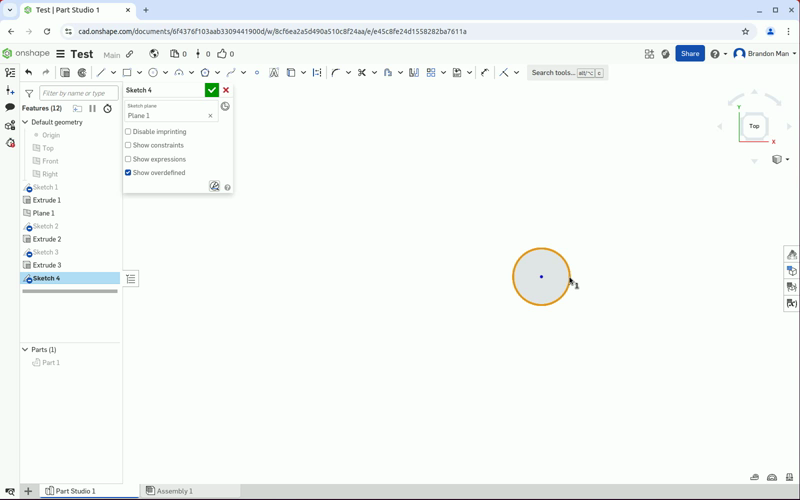
scroll(-6)
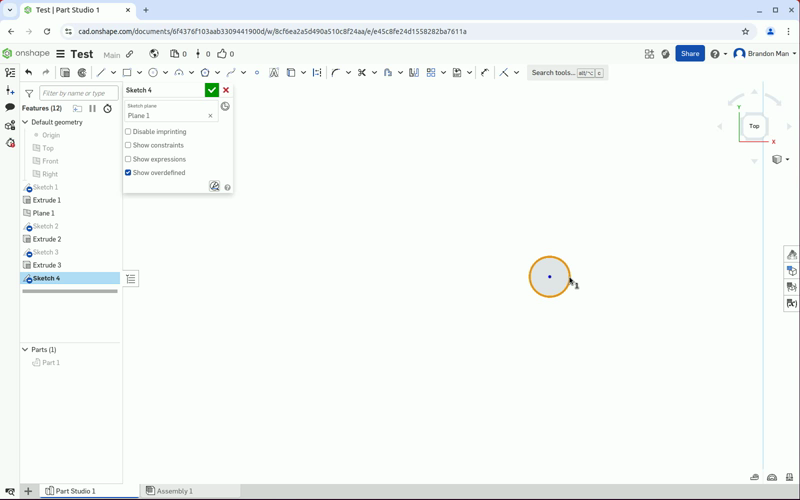
scroll(-6)
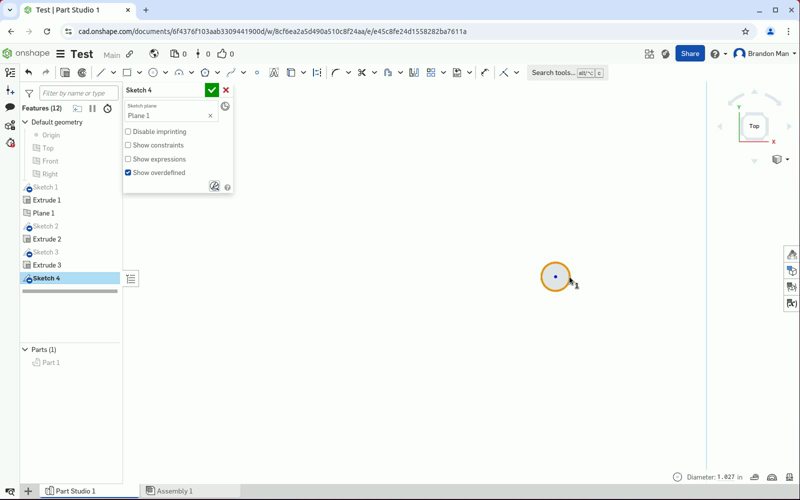
scroll(-6)
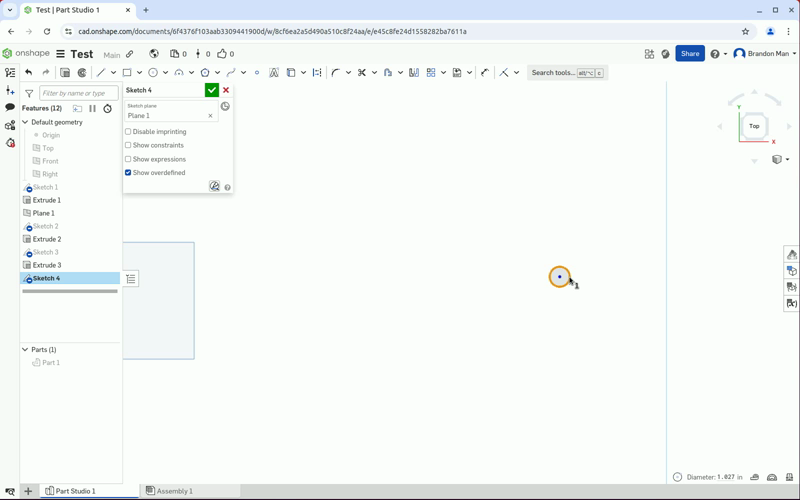
scroll(-6)
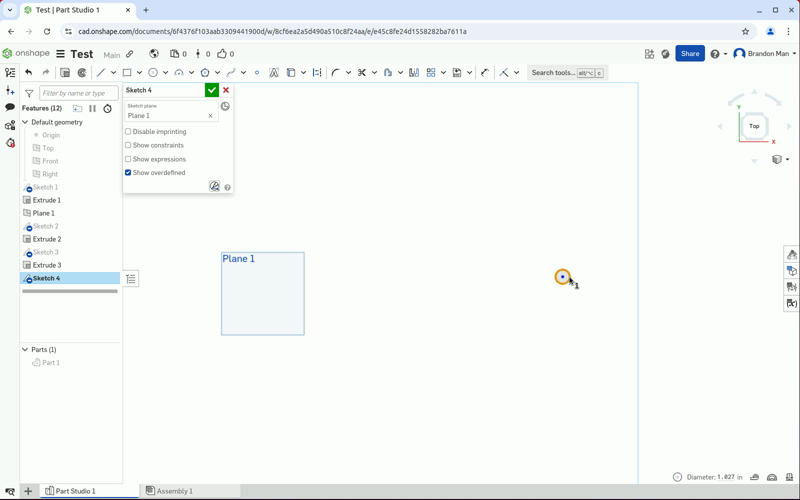
scroll(-6)
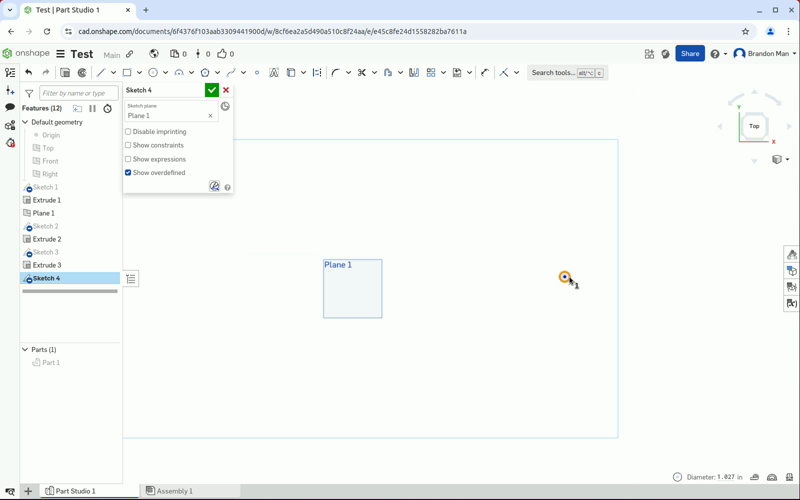
scroll(-6)
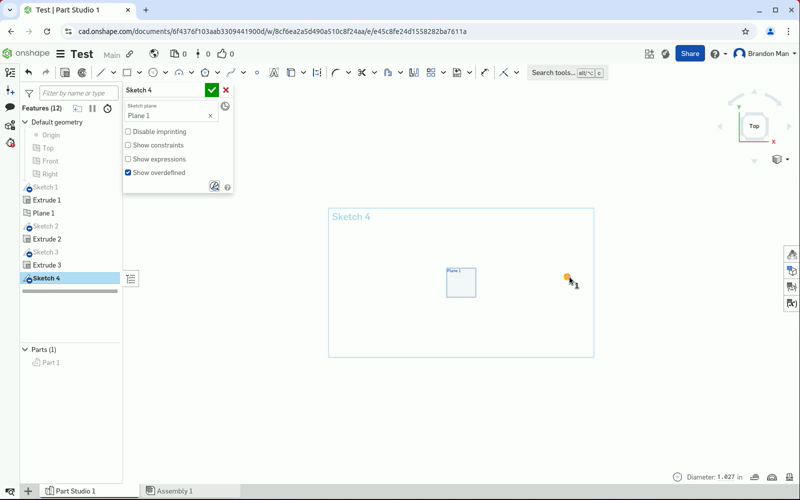
mouse_move(73, 352)
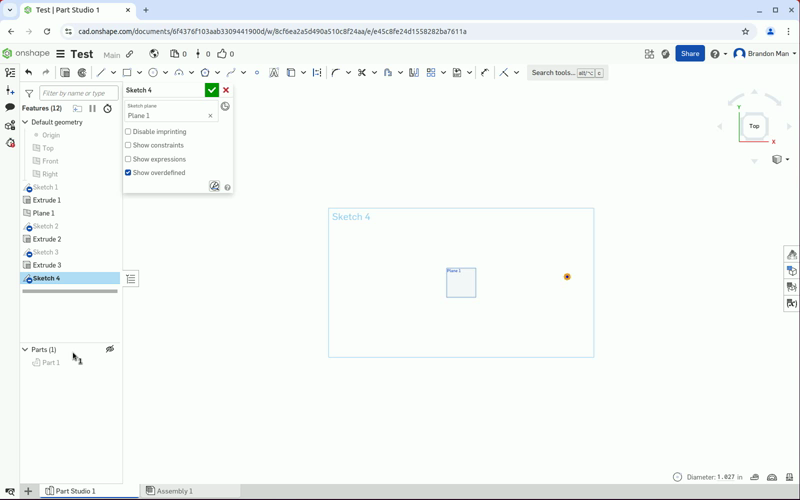
key(shift+y)
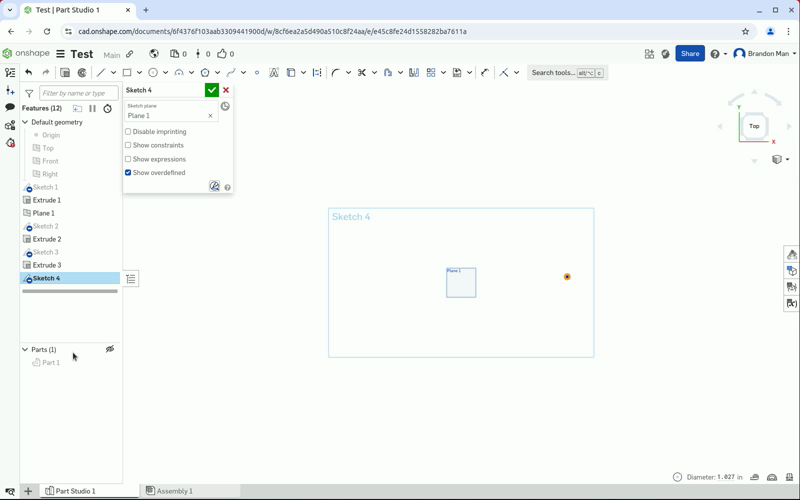
key(shift+e)
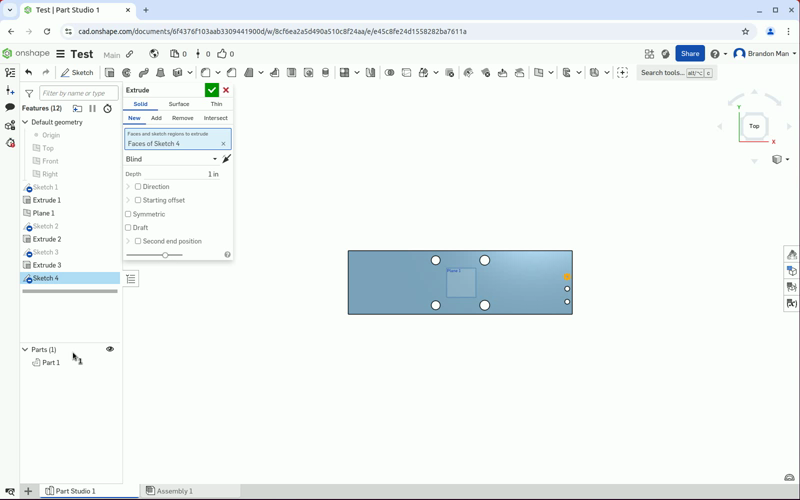
mouse_move(143, 106)
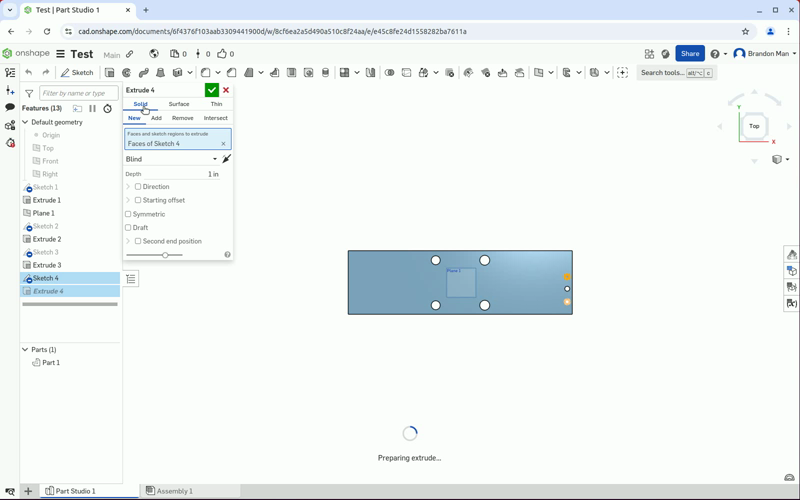
click(143, 106)
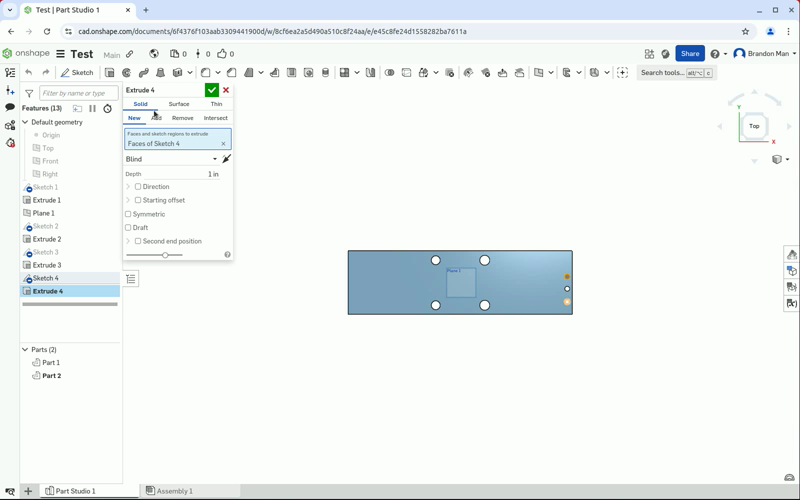
mouse_move(186, 120)
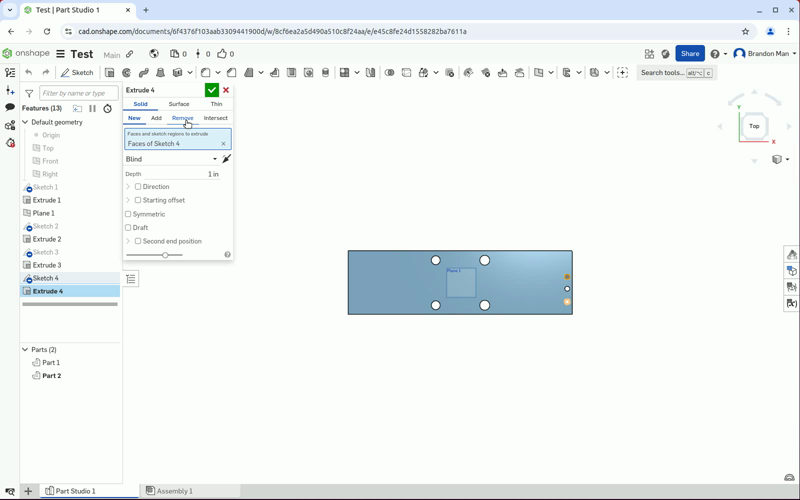
click(186, 120)
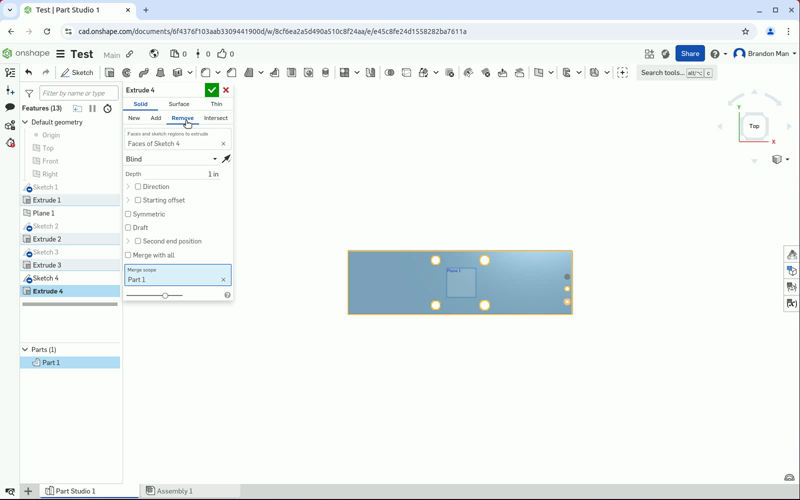
key(tab, 4)
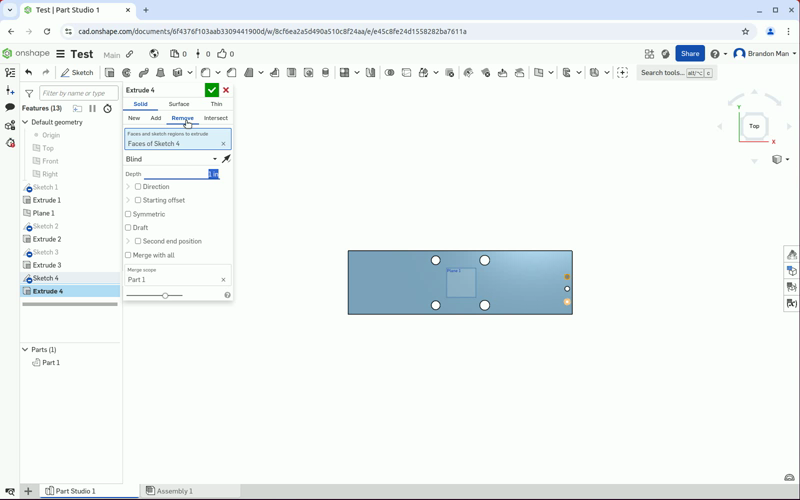
text(3.129)
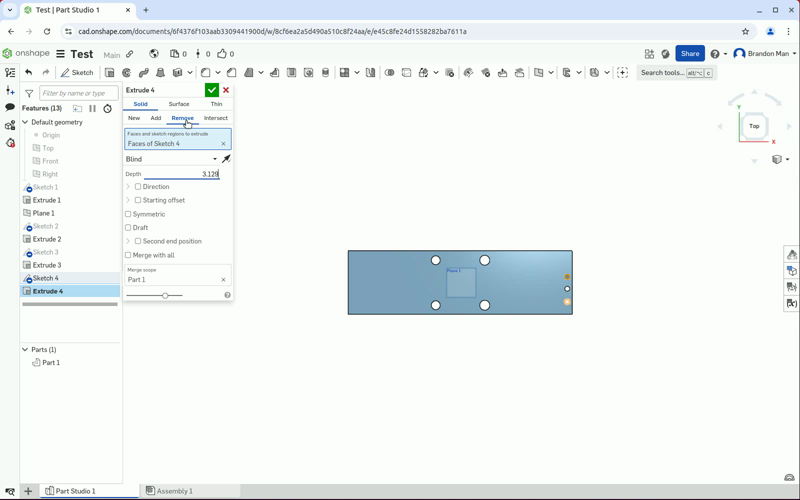
key(tab, 6)
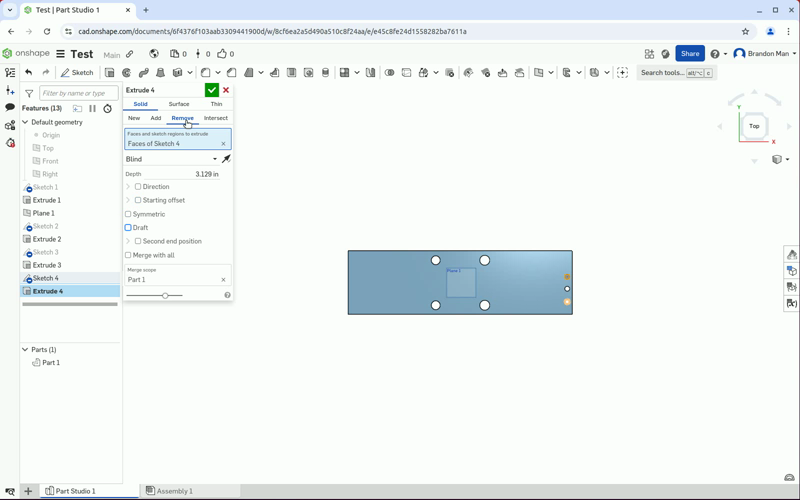
key(space)
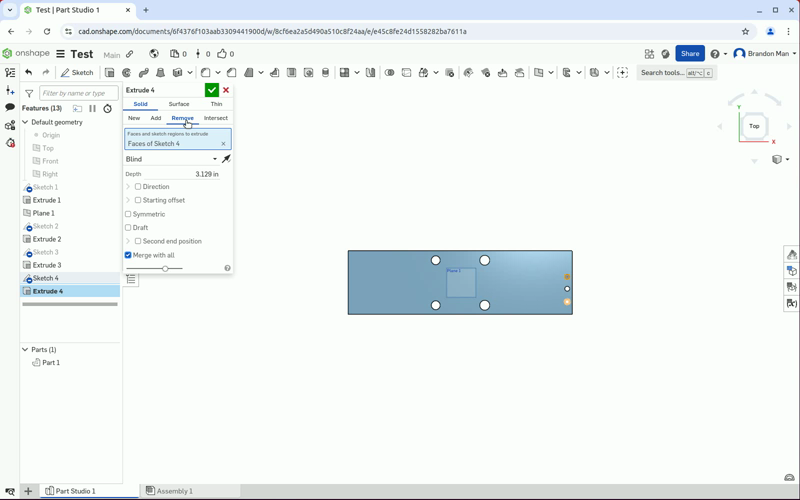
key(enter)
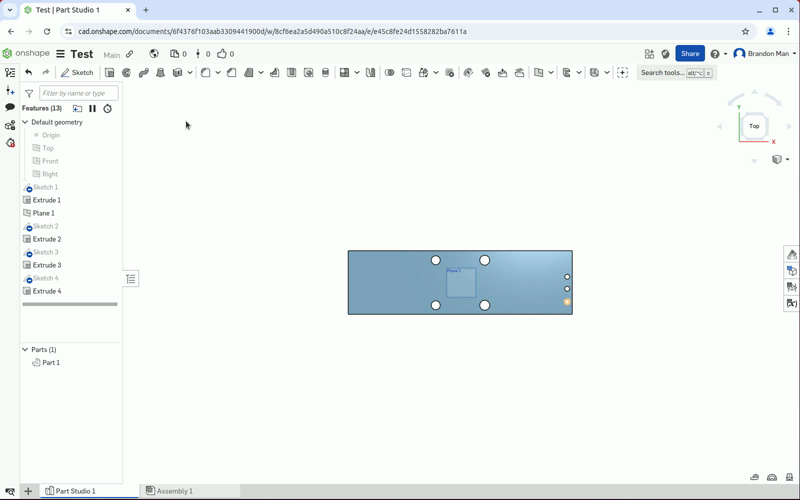
key(shift+h)
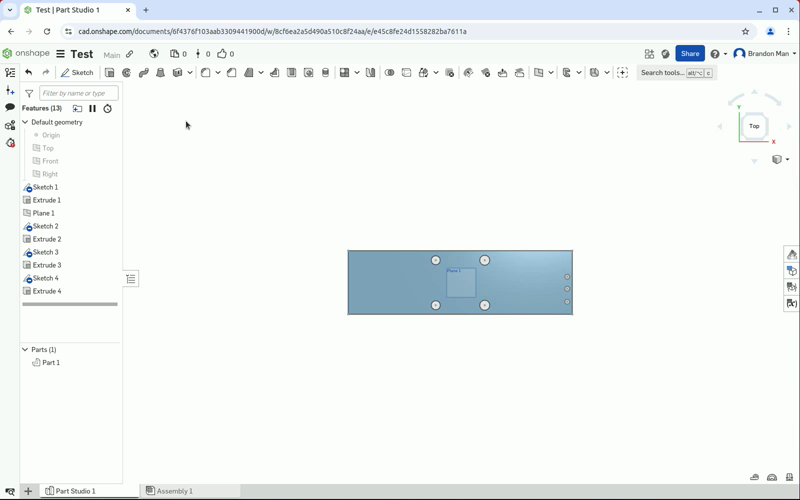
key(shift+h)
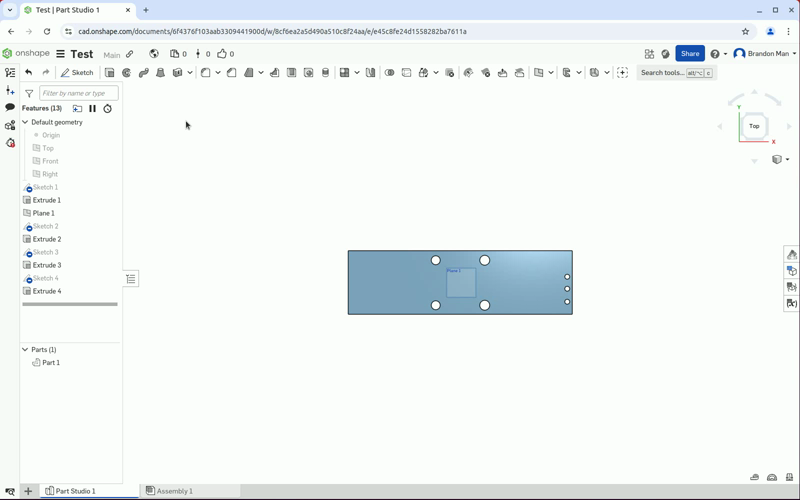
mouse_move(73, 189)
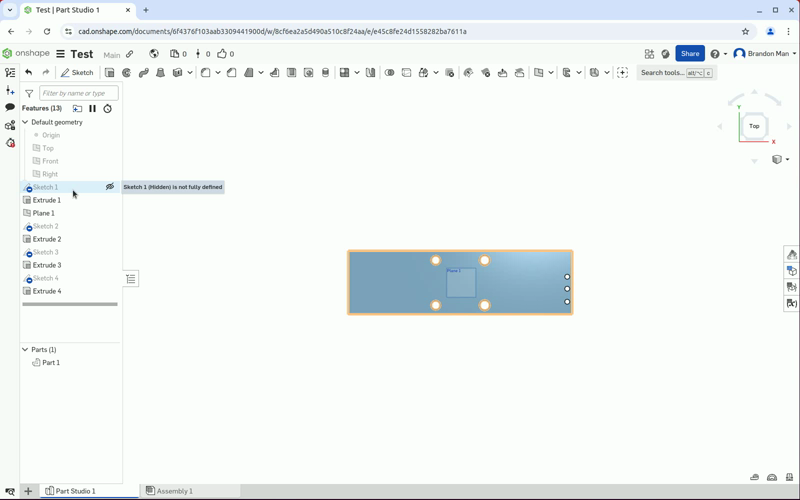
click(73, 189)
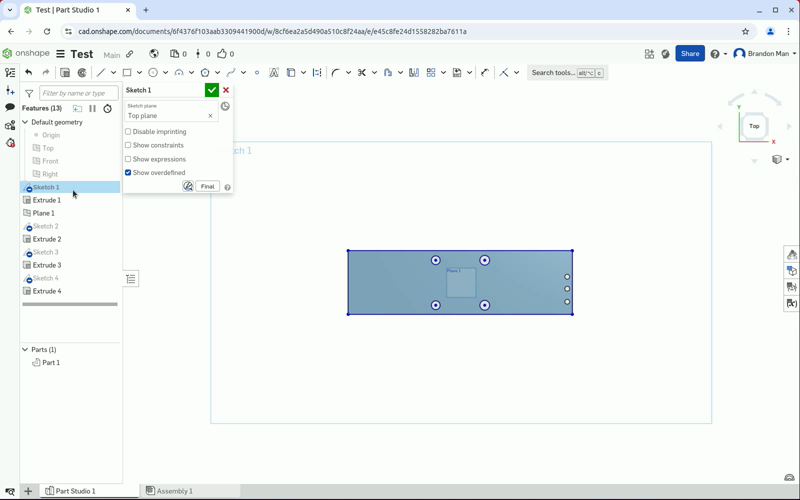
mouse_move(229, 92)
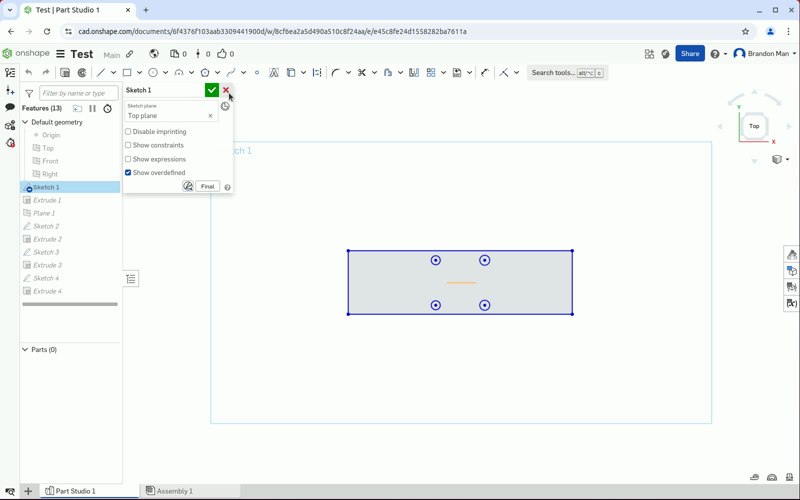
click(229, 92)
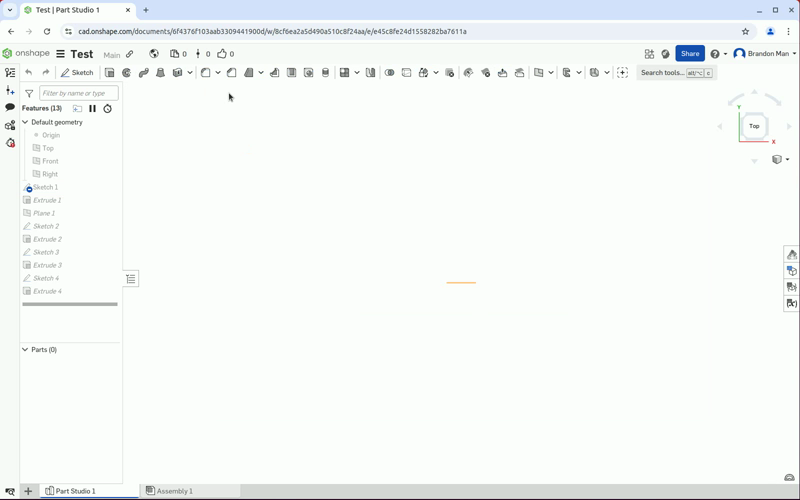
key(shift+s)
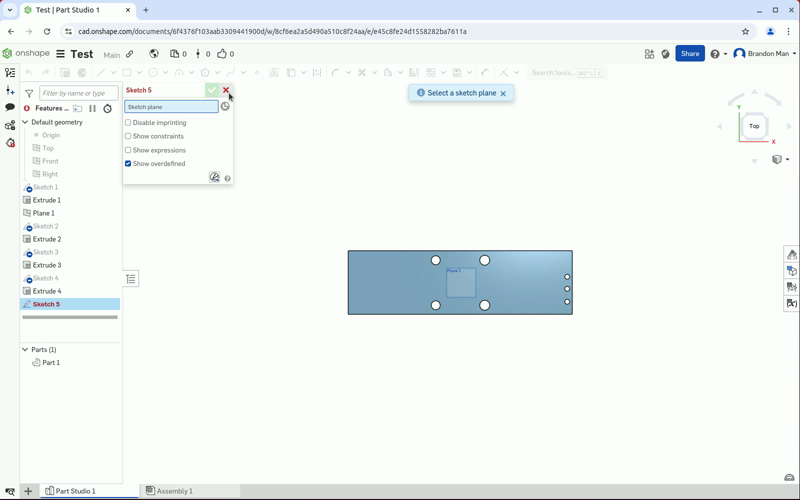
mouse_move(73, 215)
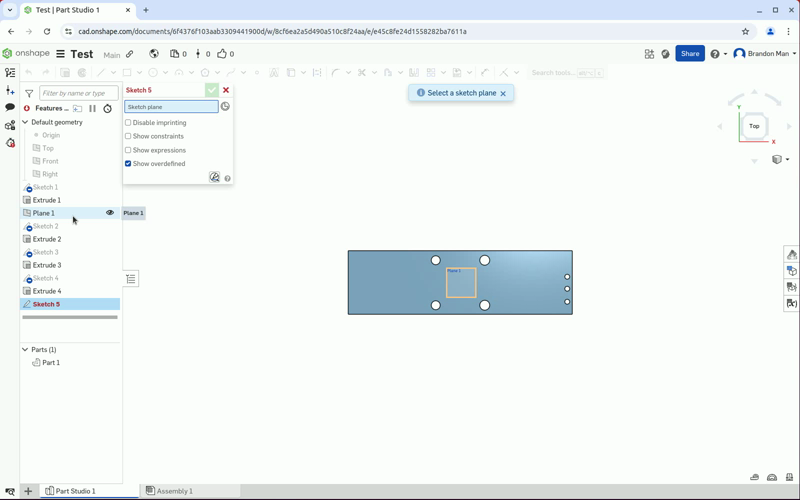
click(73, 215)
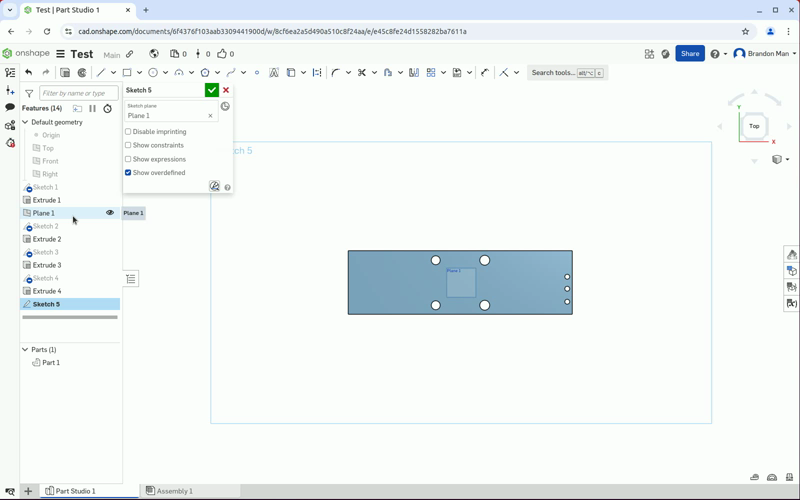
mouse_move(73, 352)
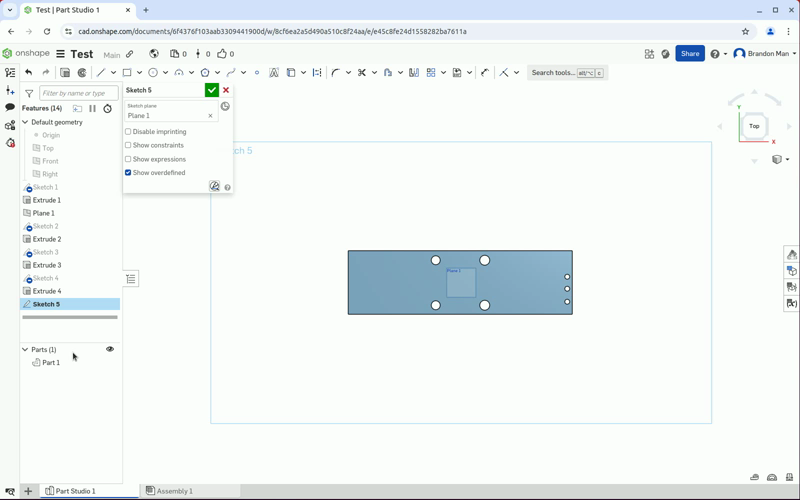
key(y)
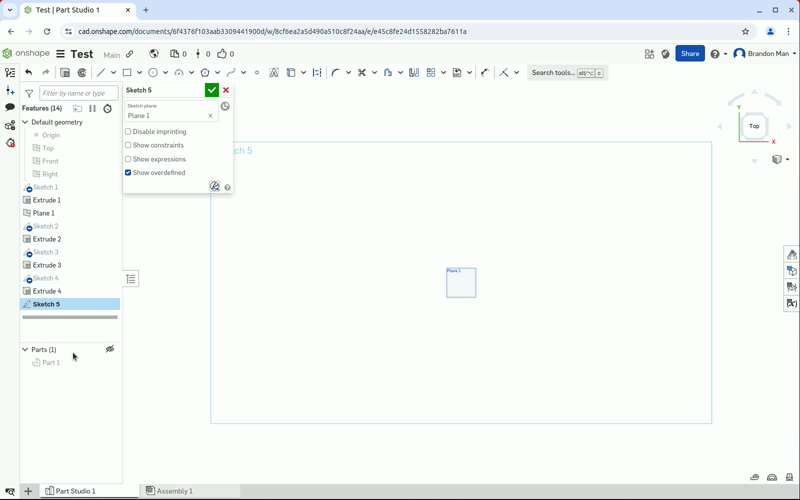
key(c)
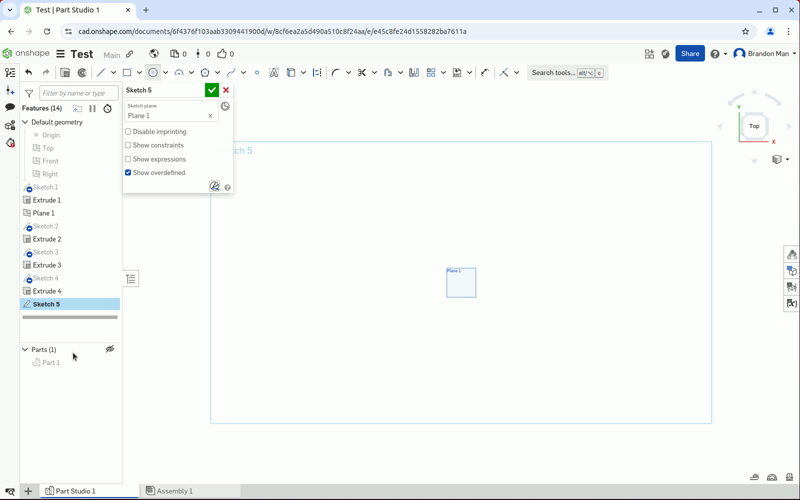
key_down(shift)
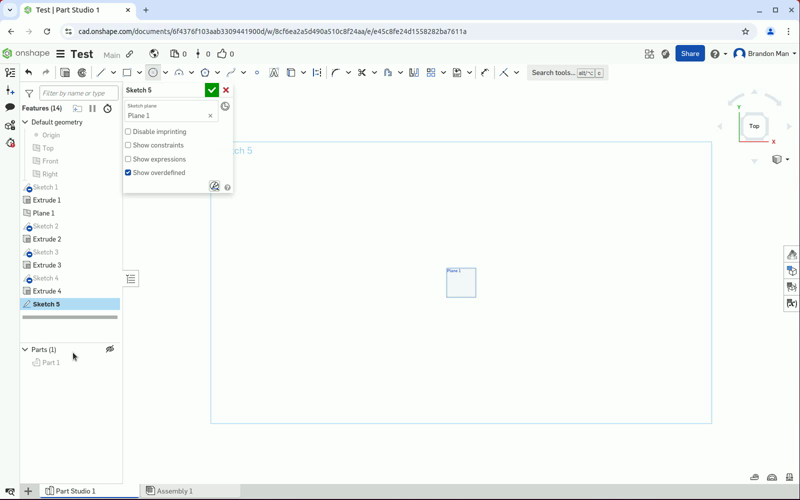
mouse_move(567, 264)
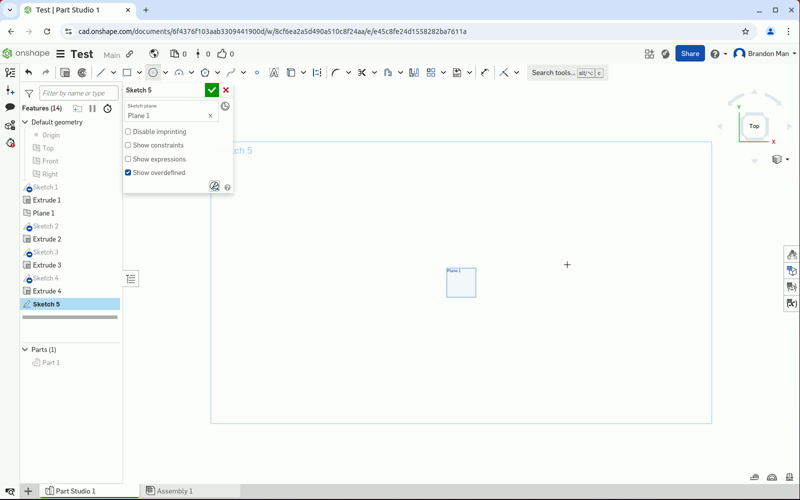
click(567, 264)
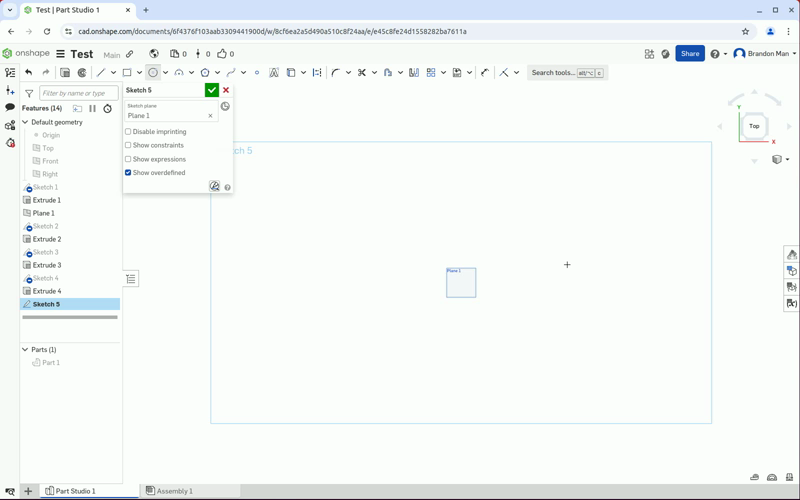
key_up(shift)
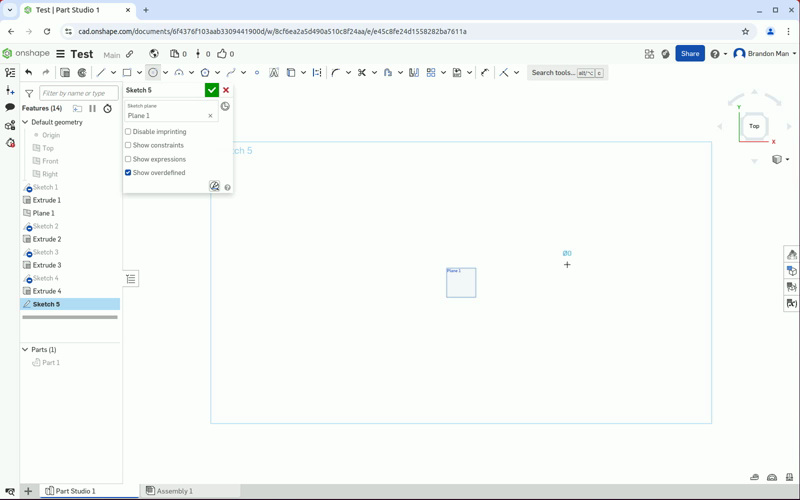
mouse_move(569, 264)
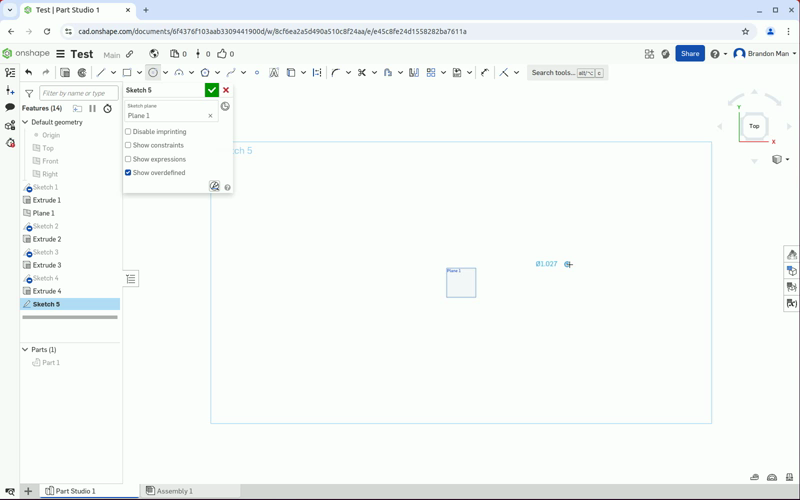
scroll(6)
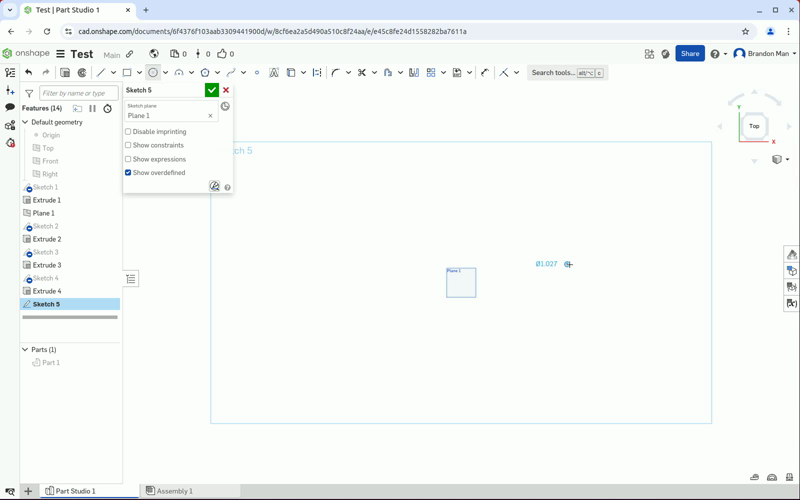
scroll(6)
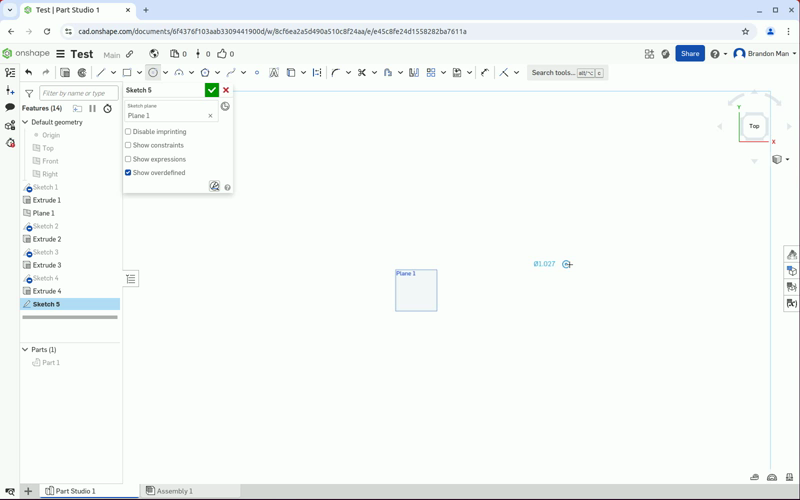
scroll(6)
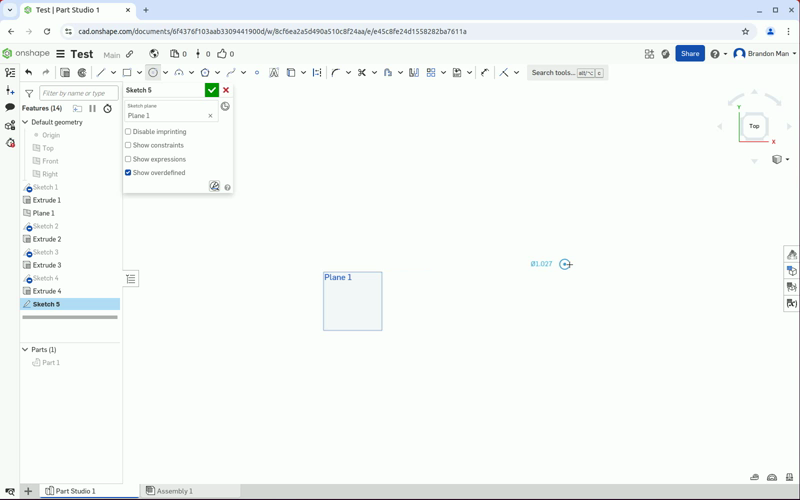
scroll(6)
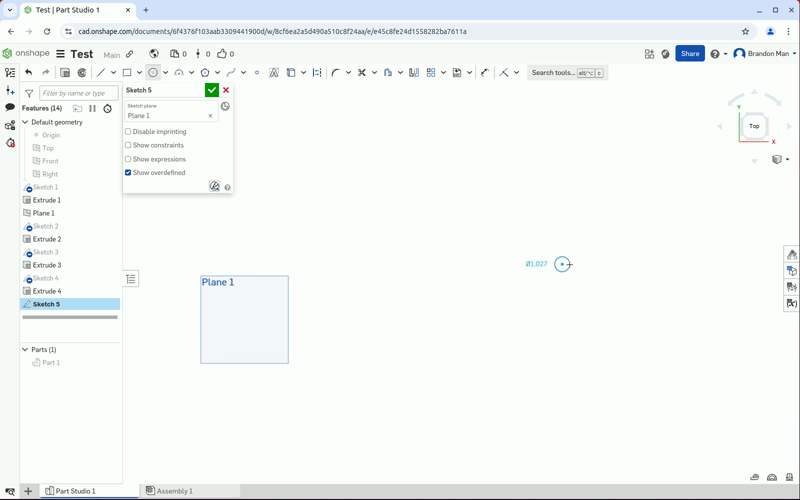
scroll(6)
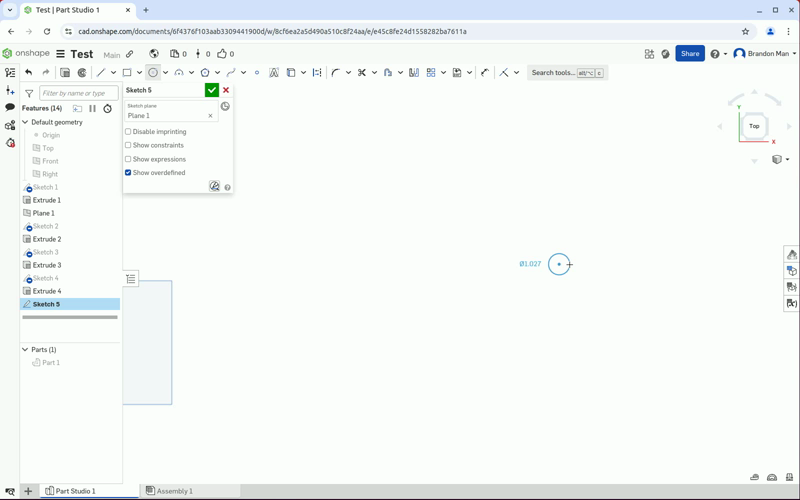
scroll(6)
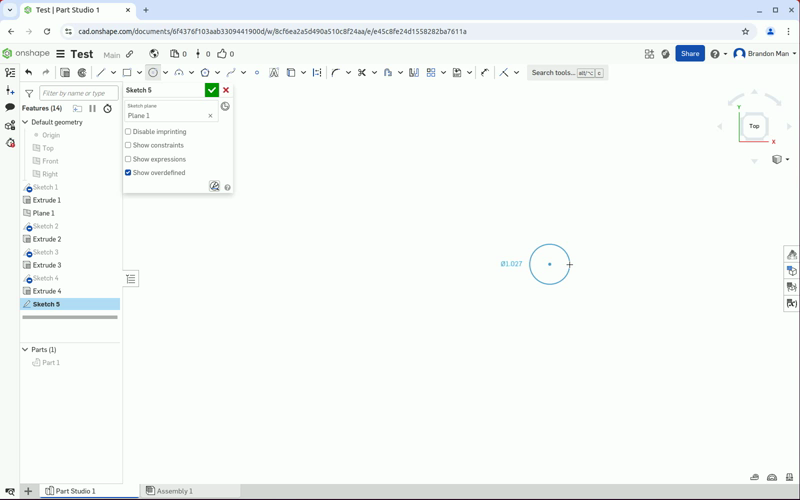
scroll(6)
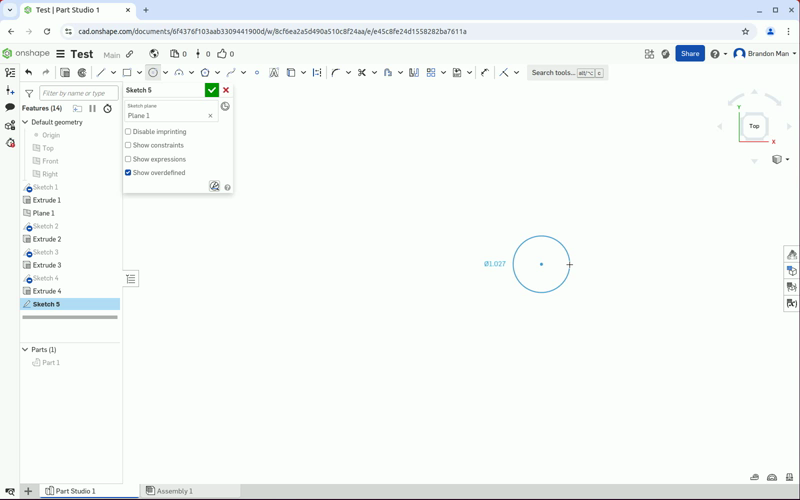
click(569, 264)
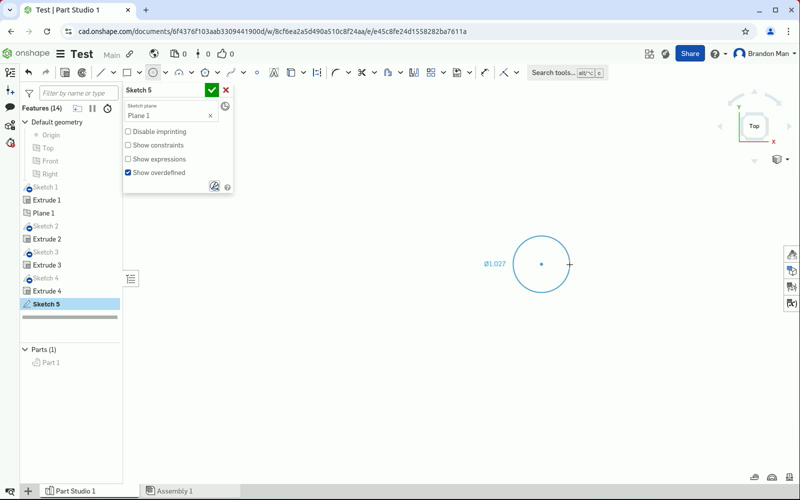
scroll(-6)
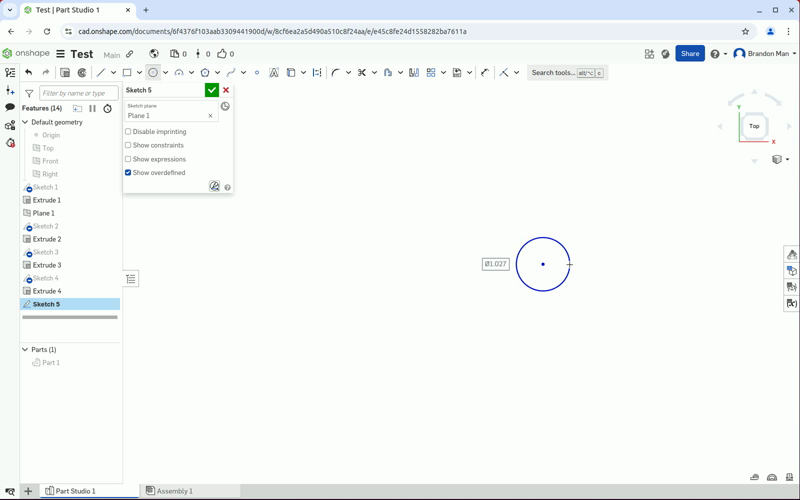
scroll(-6)
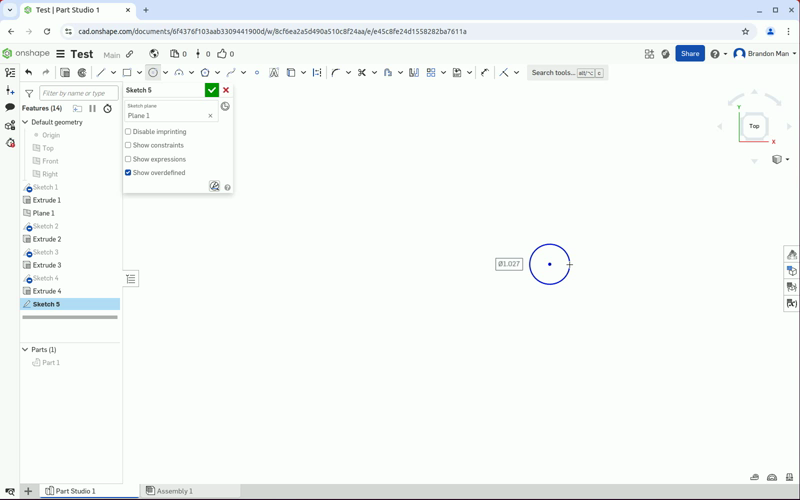
scroll(-6)
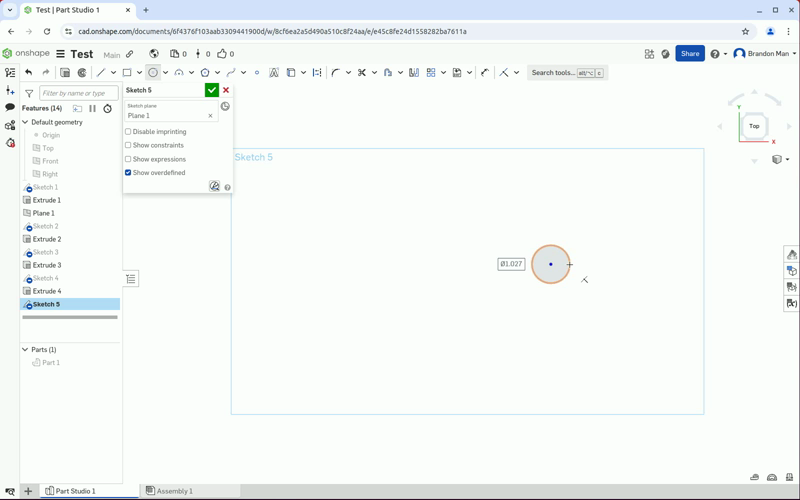
scroll(-6)
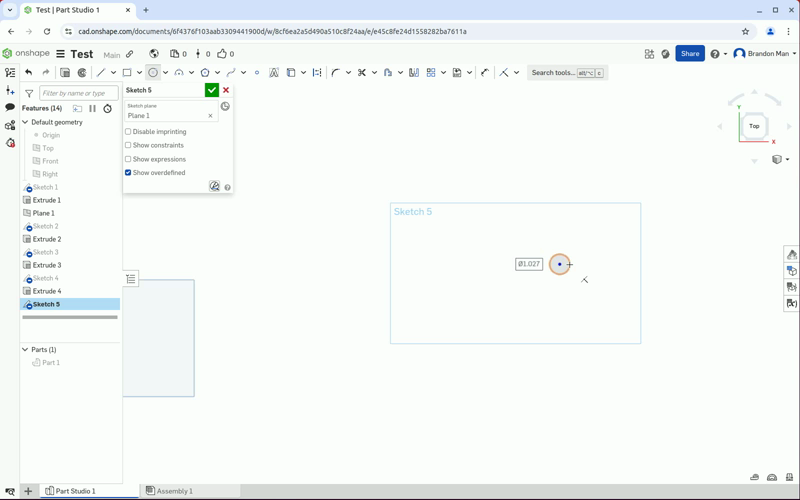
scroll(-6)
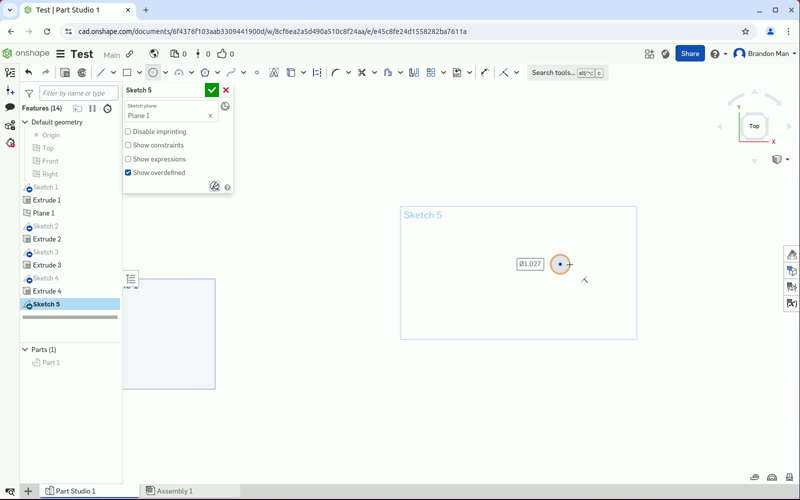
scroll(-6)
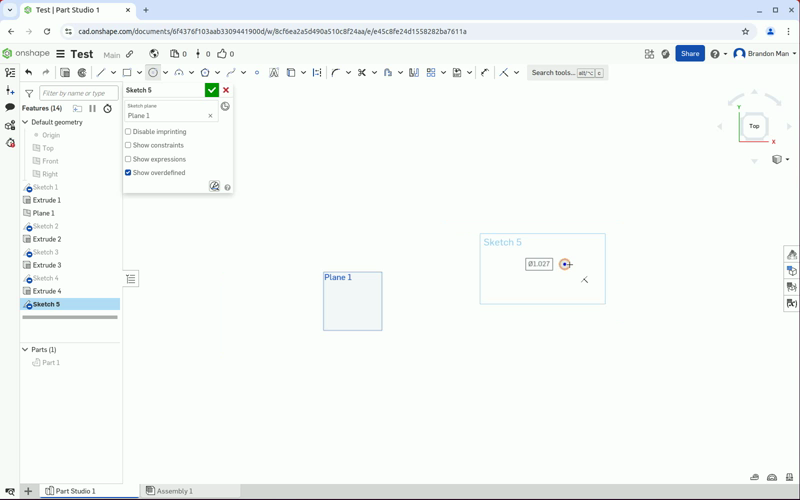
scroll(-6)
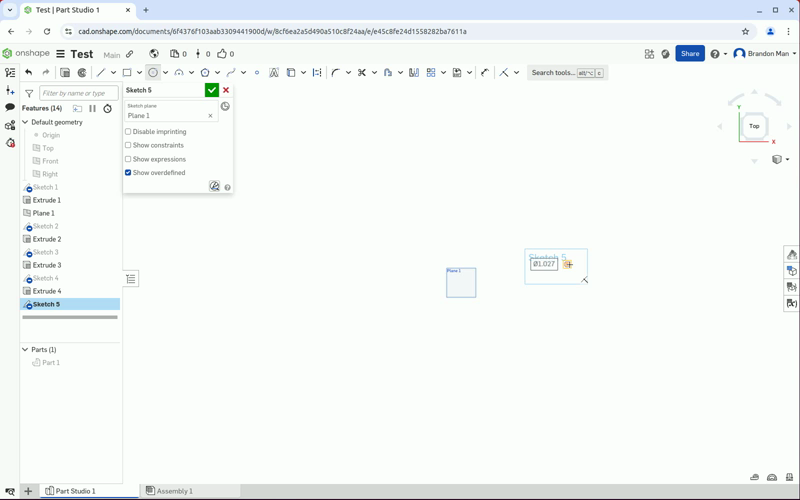
key(esc)
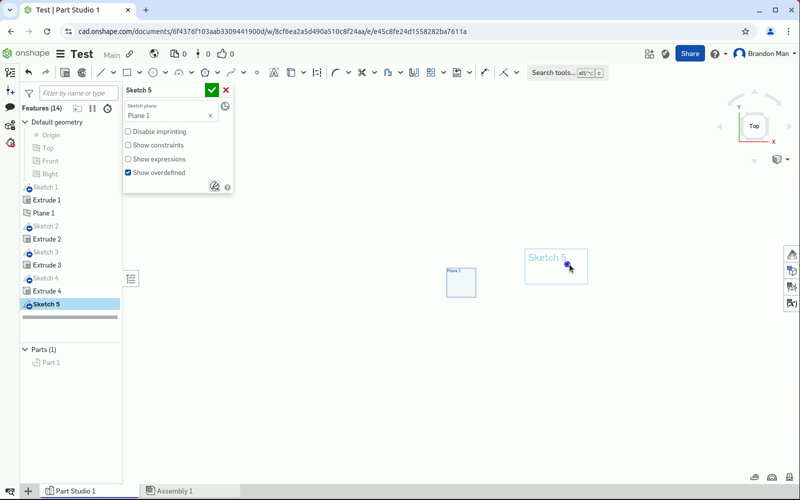
mouse_move(566, 262)
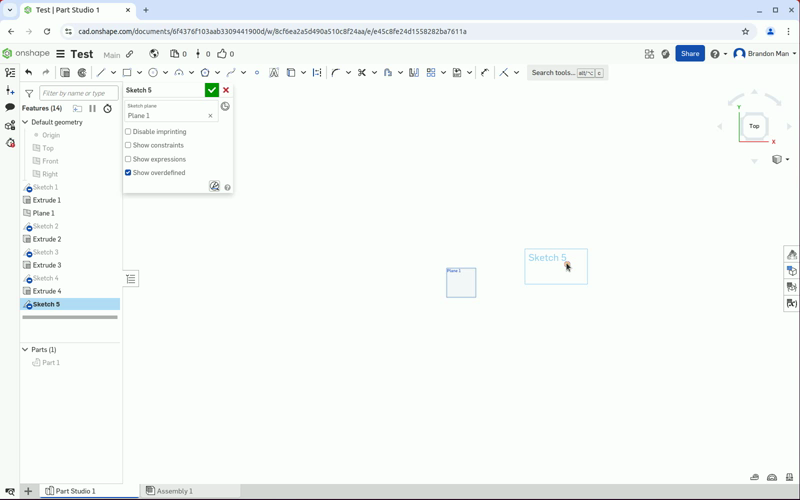
scroll(6)
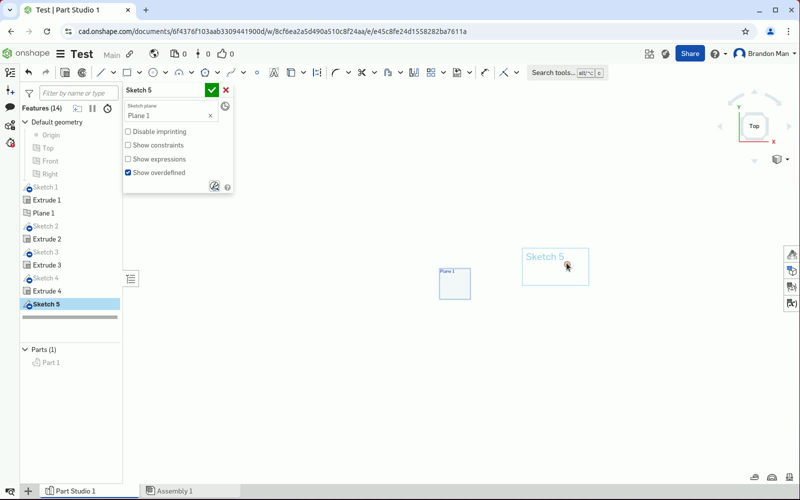
scroll(6)
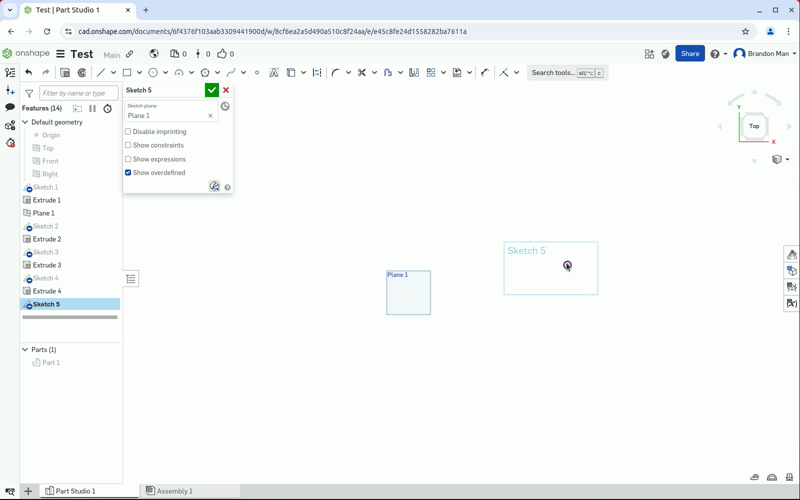
scroll(6)
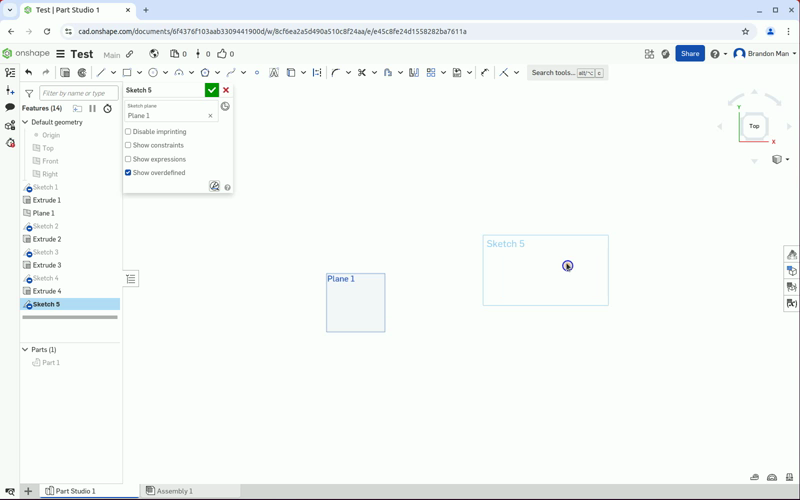
scroll(6)
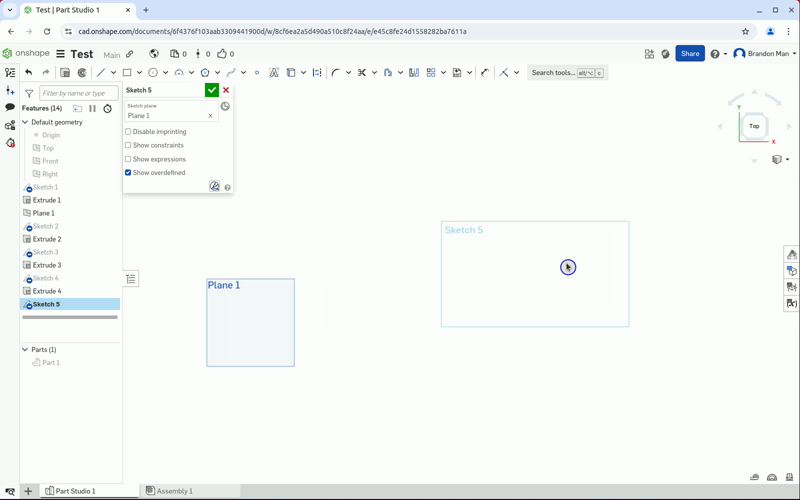
scroll(6)
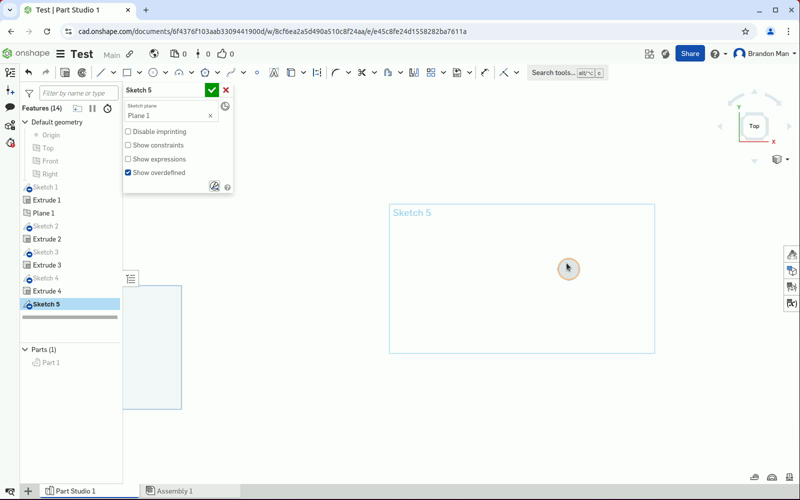
scroll(6)
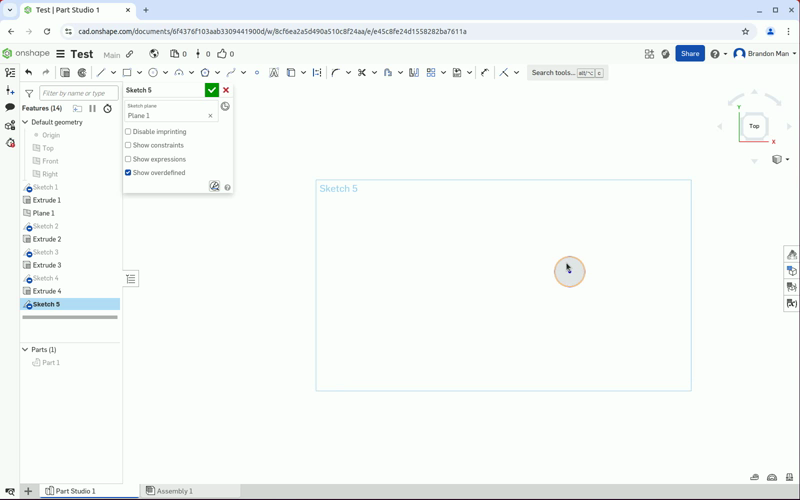
scroll(6)
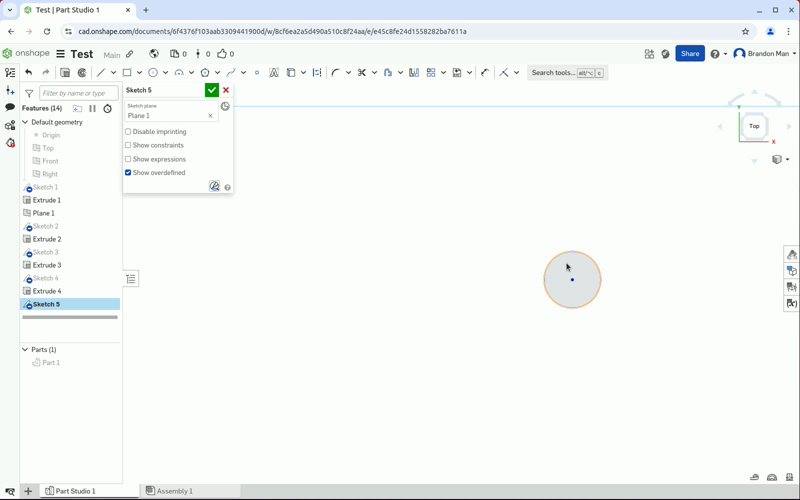
click(566, 262)
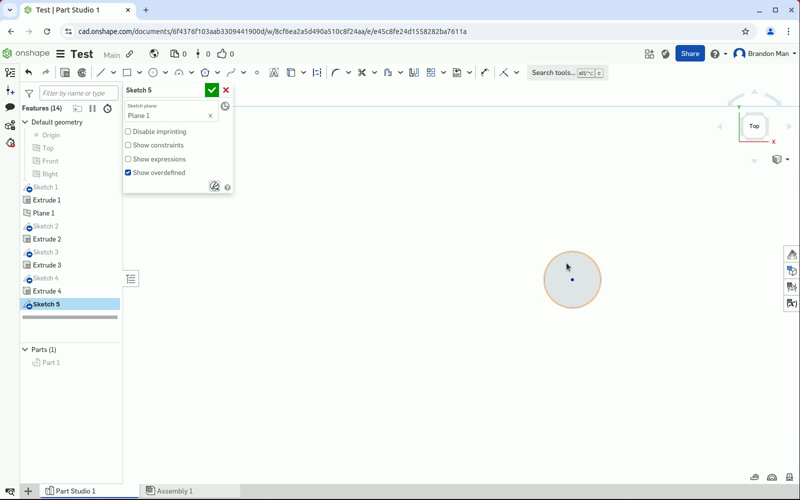
scroll(-6)
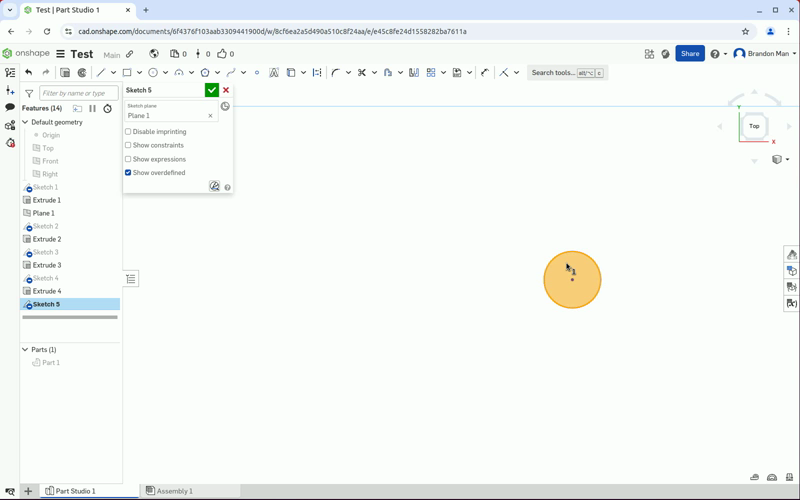
scroll(-6)
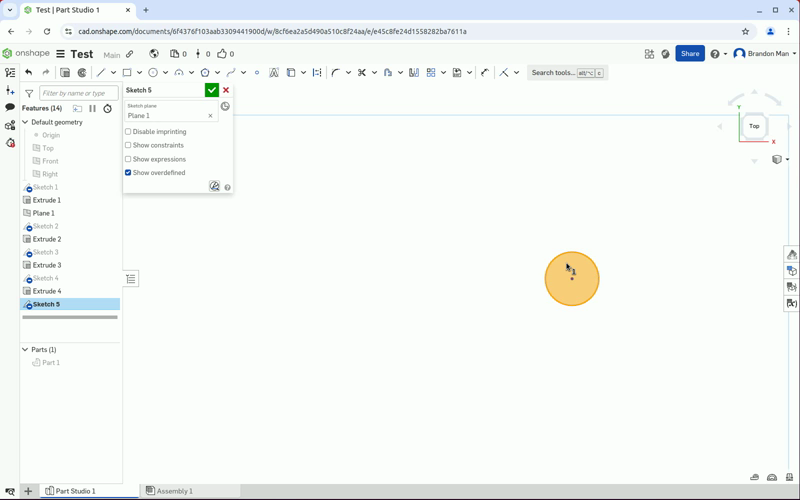
scroll(-6)
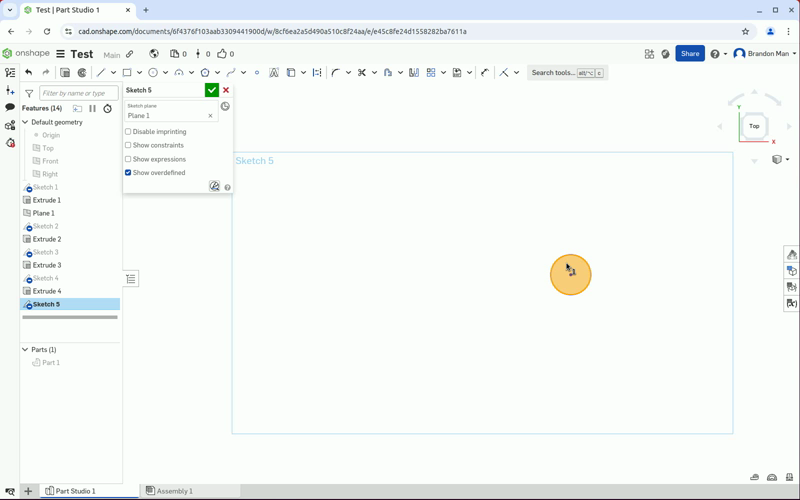
scroll(-6)
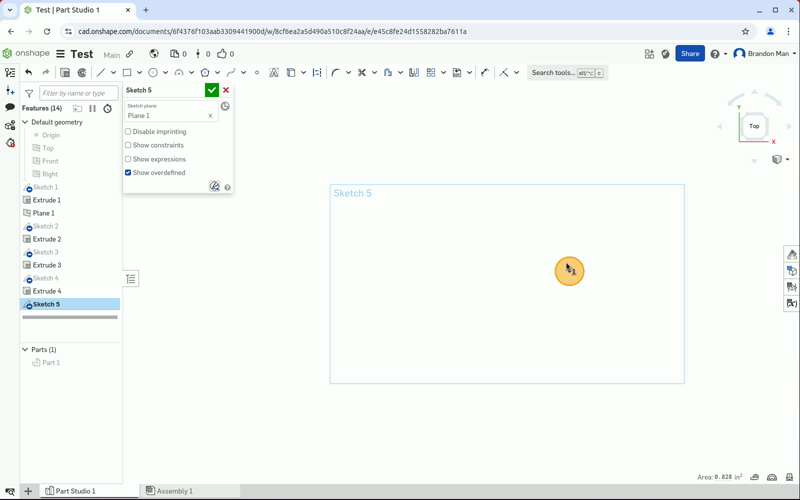
scroll(-6)
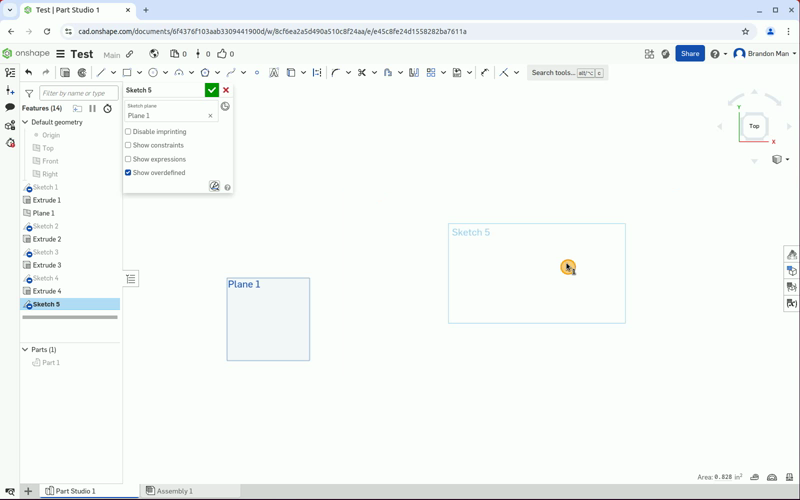
scroll(-6)
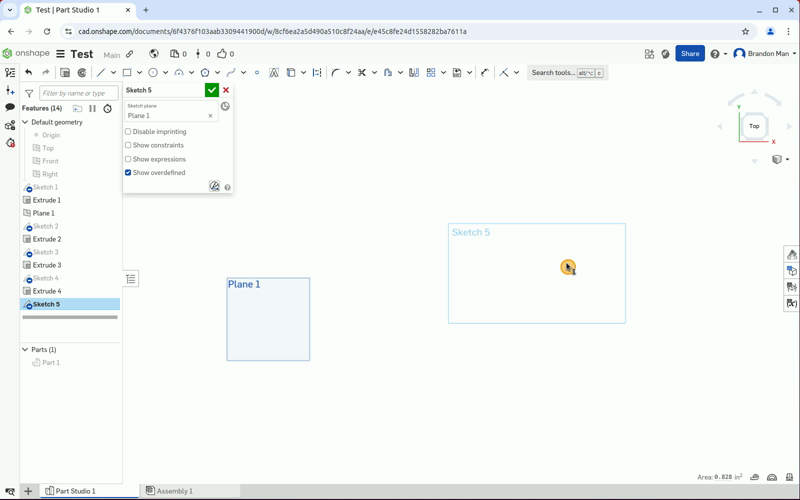
scroll(-6)
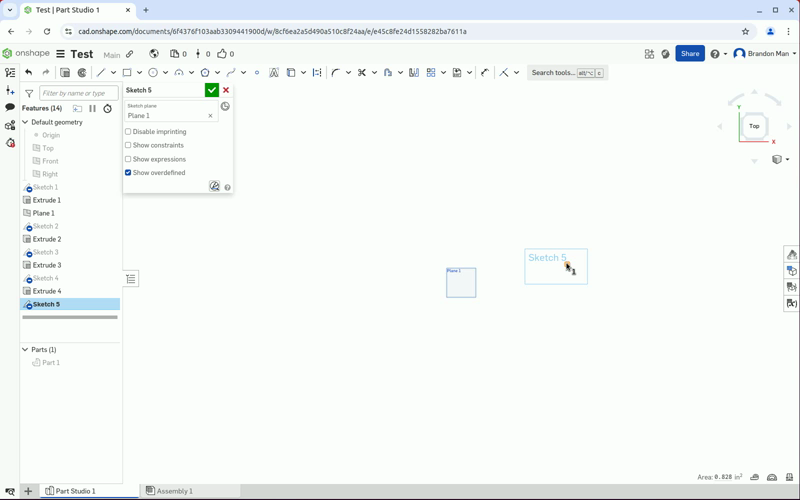
mouse_move(73, 352)
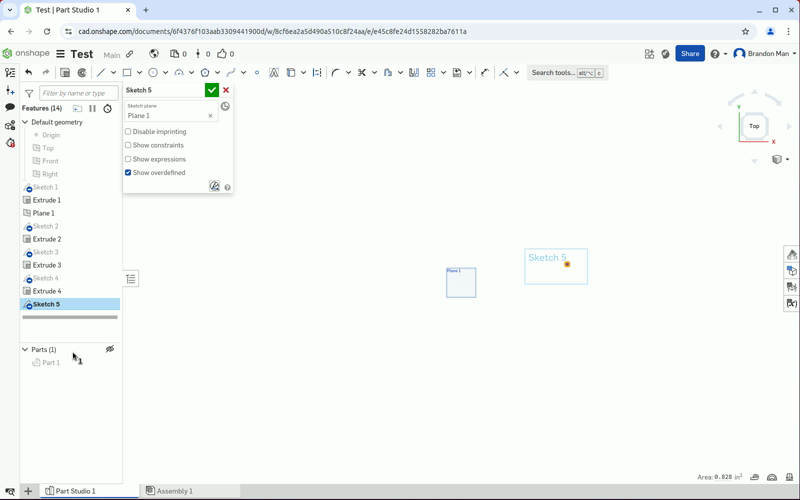
key(shift+y)
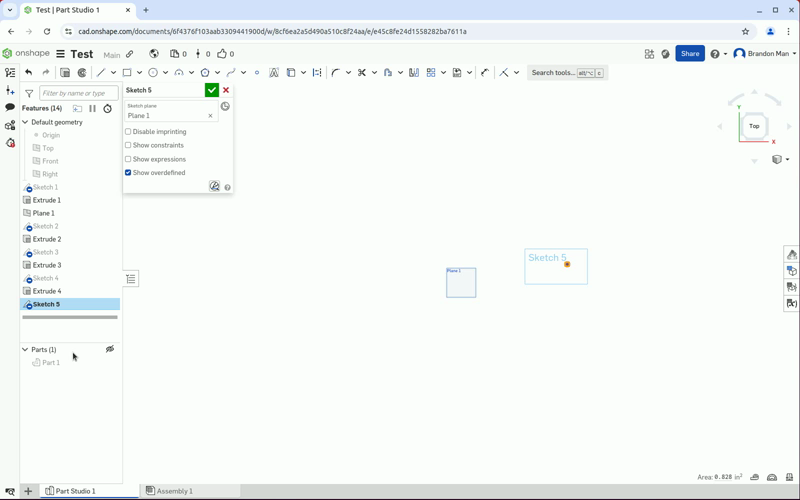
key(shift+e)
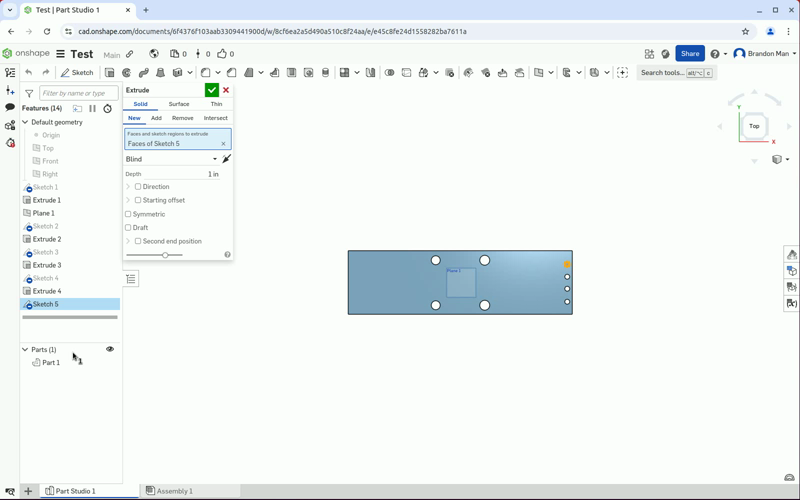
mouse_move(143, 106)
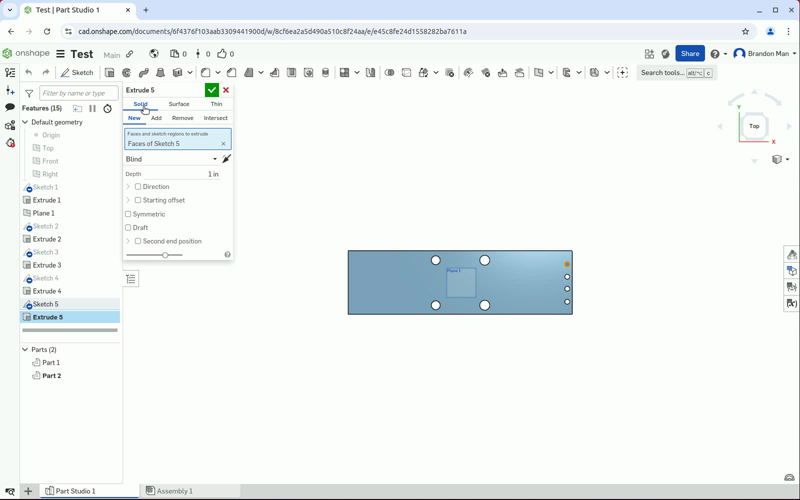
click(143, 106)
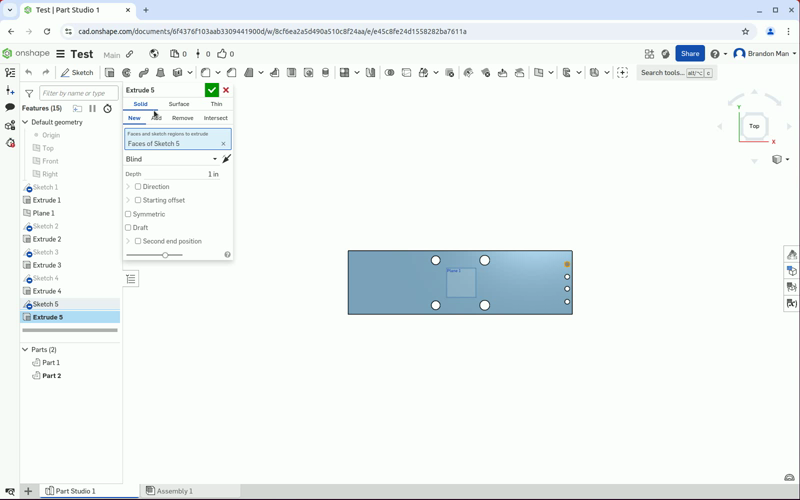
mouse_move(186, 120)
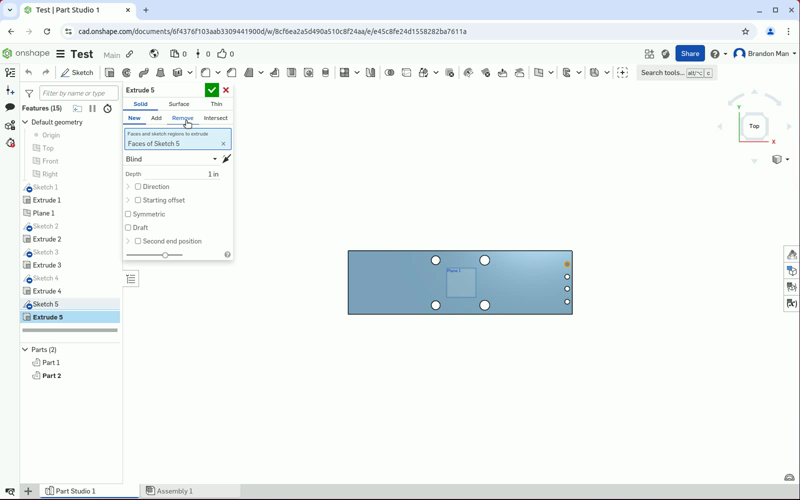
click(186, 120)
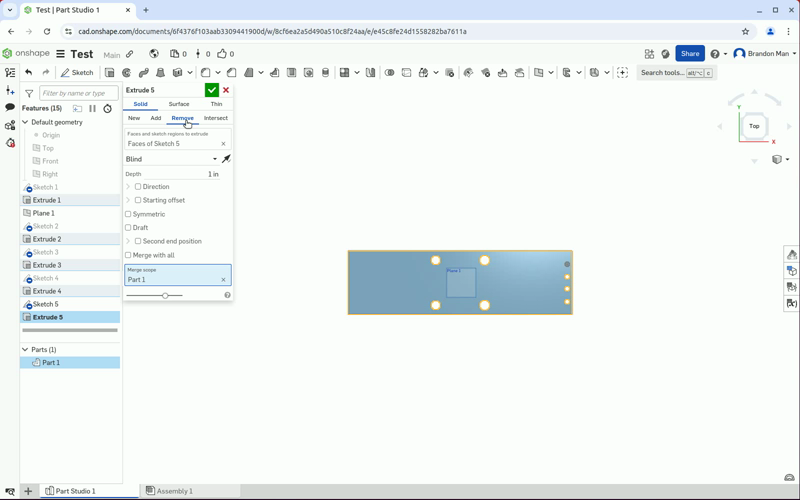
key(tab, 4)
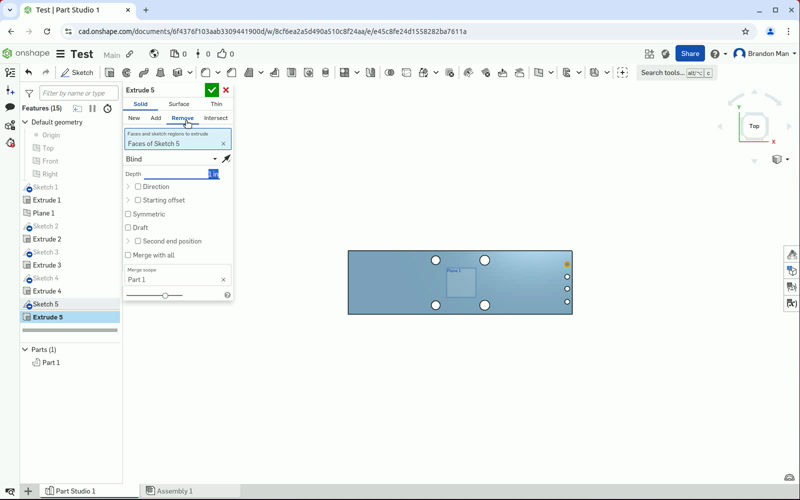
text(3.129)
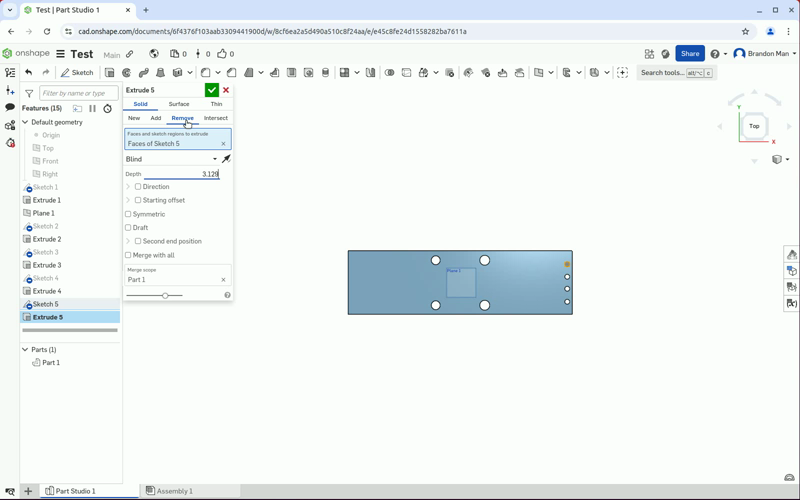
key(tab, 6)
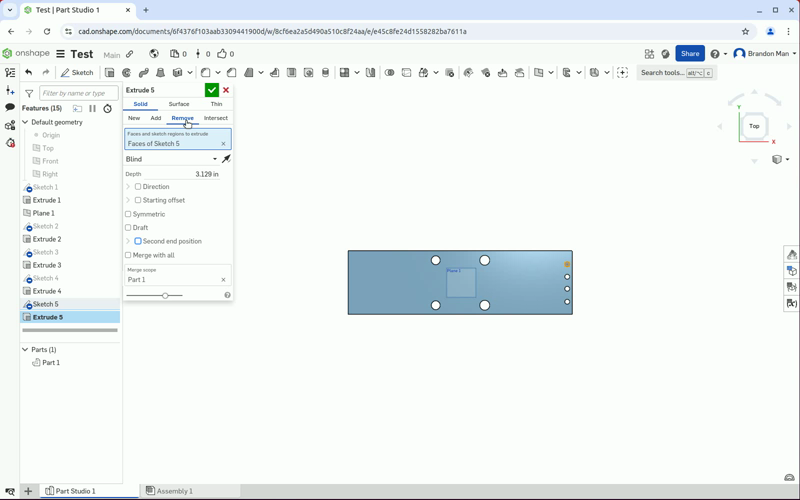
key(space)
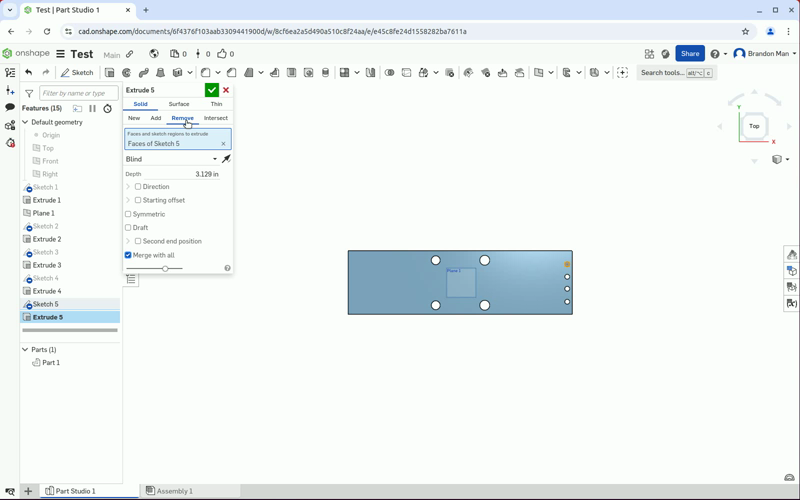
key(enter)
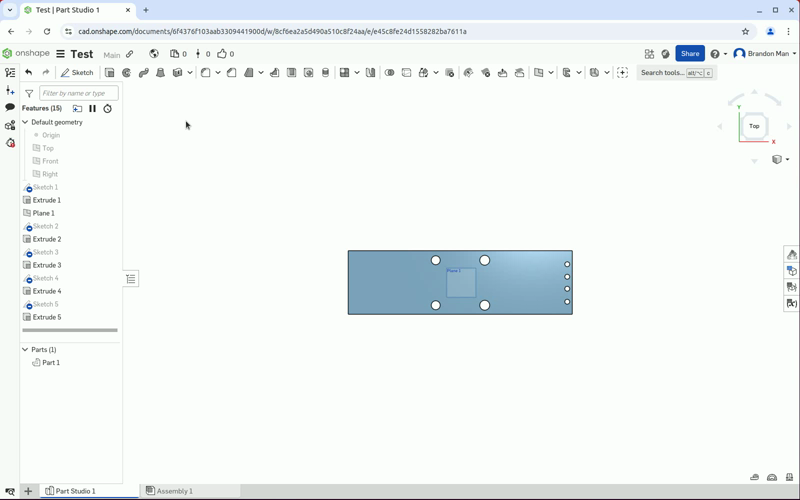
key(shift+h)
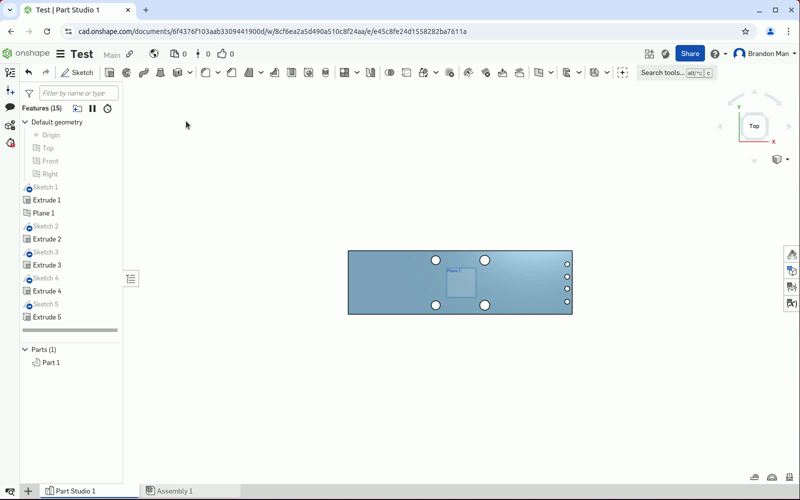
key(shift+h)
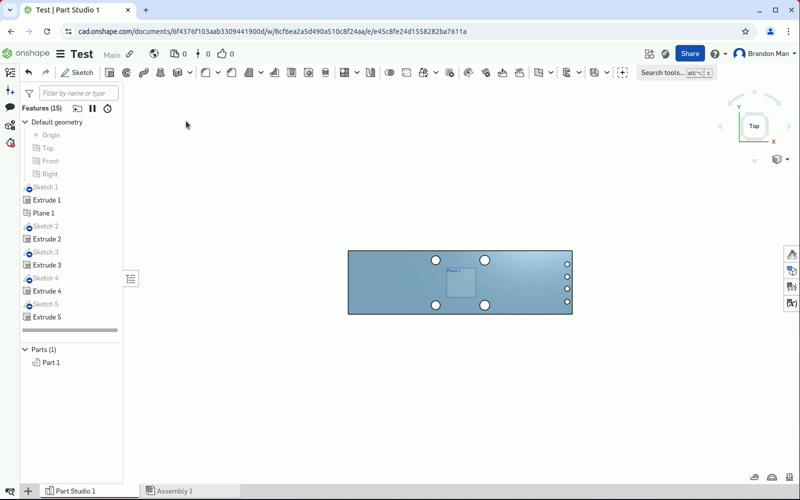
mouse_move(73, 189)
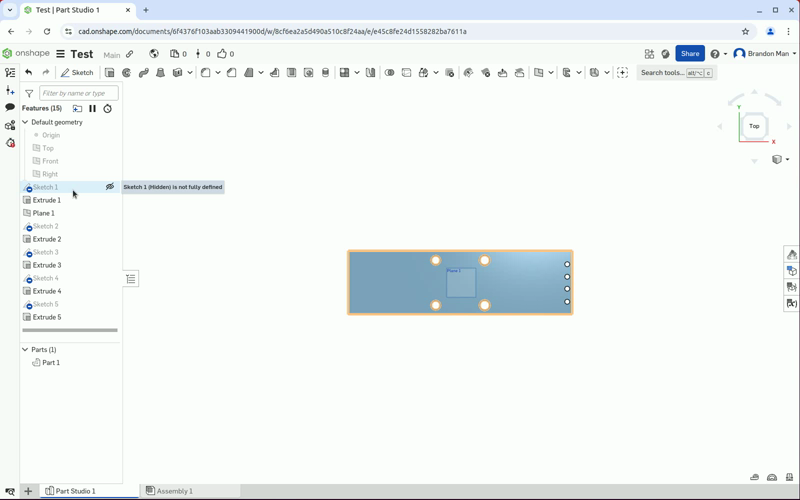
click(73, 189)
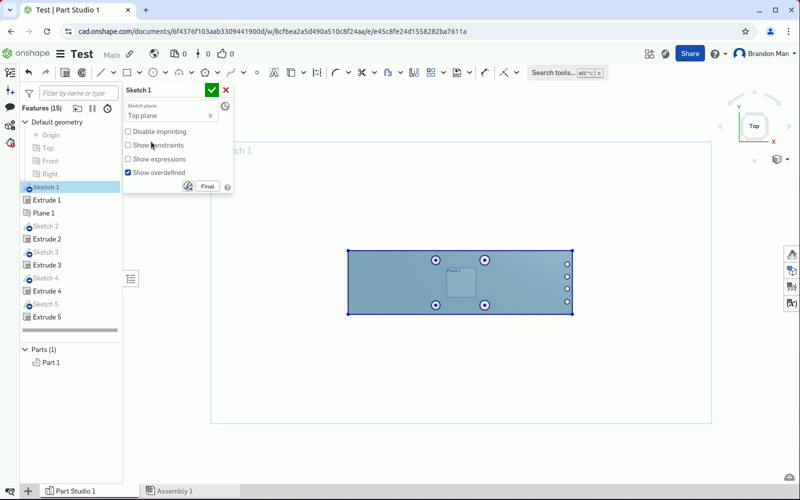
mouse_move(229, 92)
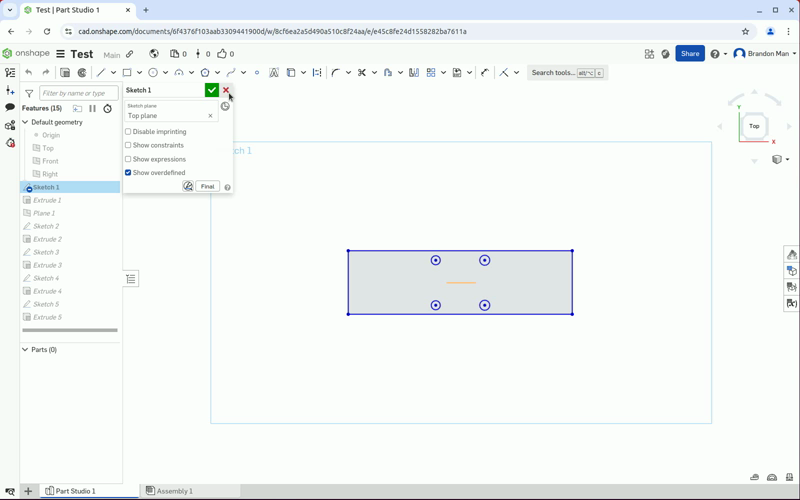
click(229, 92)
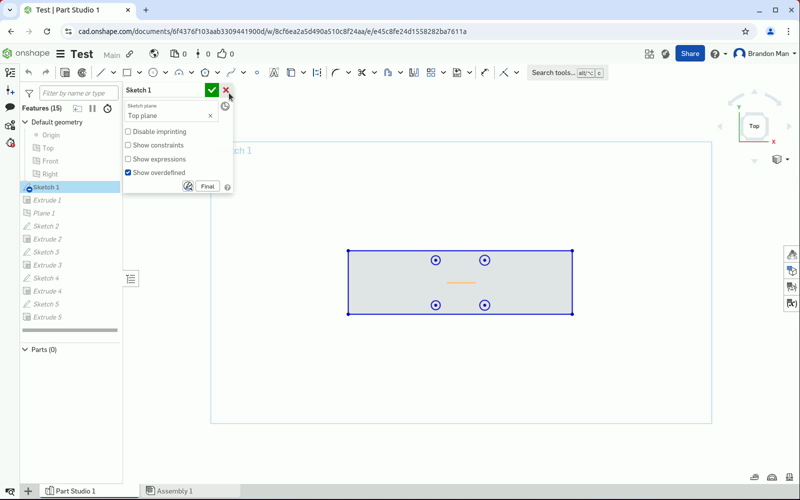
key(shift+s)
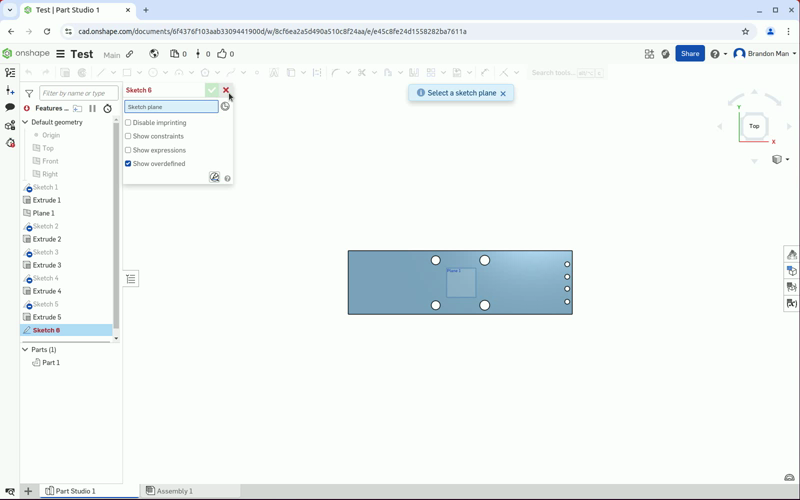
mouse_move(69, 215)
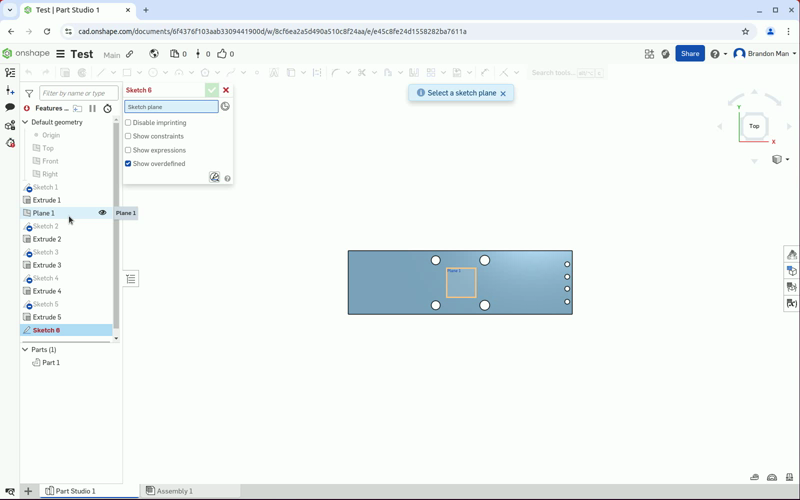
click(69, 215)
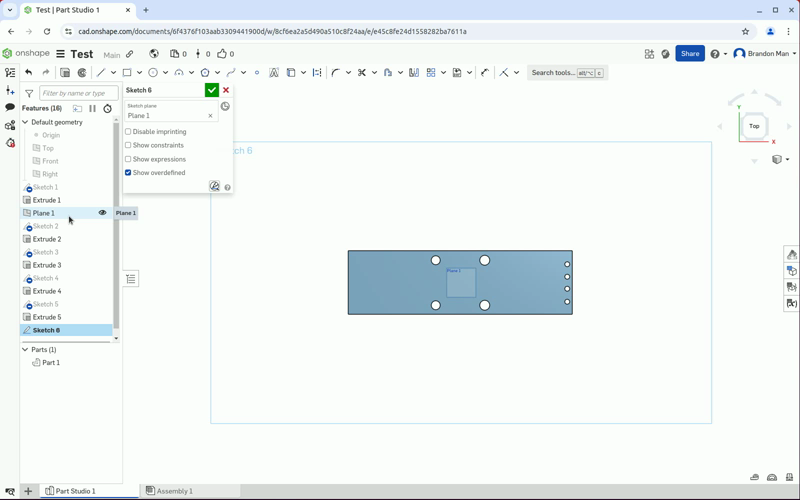
mouse_move(73, 352)
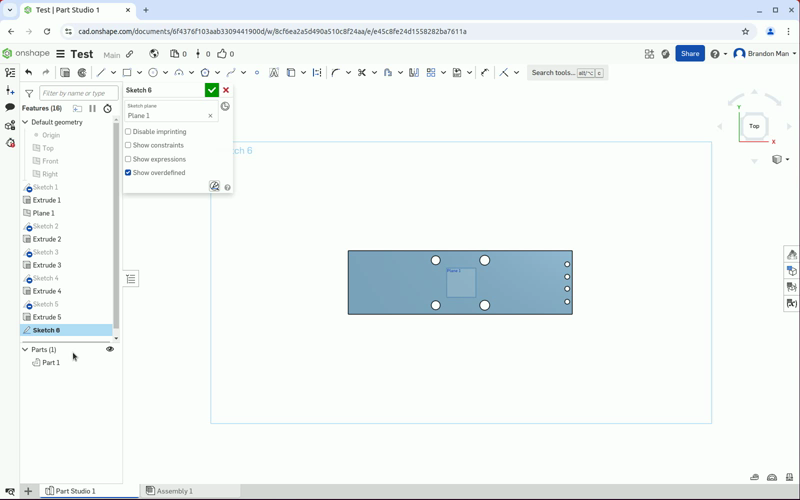
key(y)
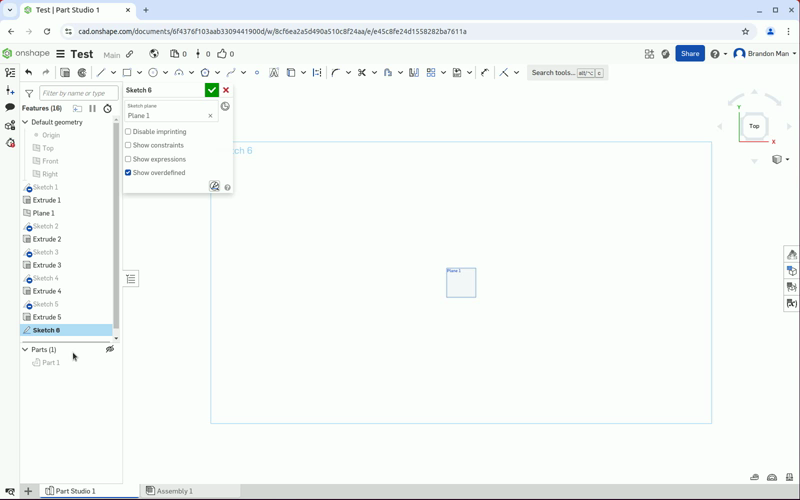
key(c)
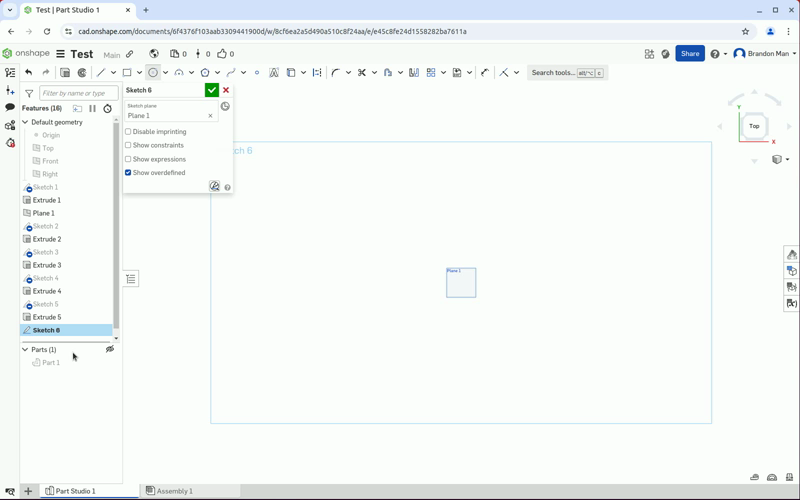
key_down(shift)
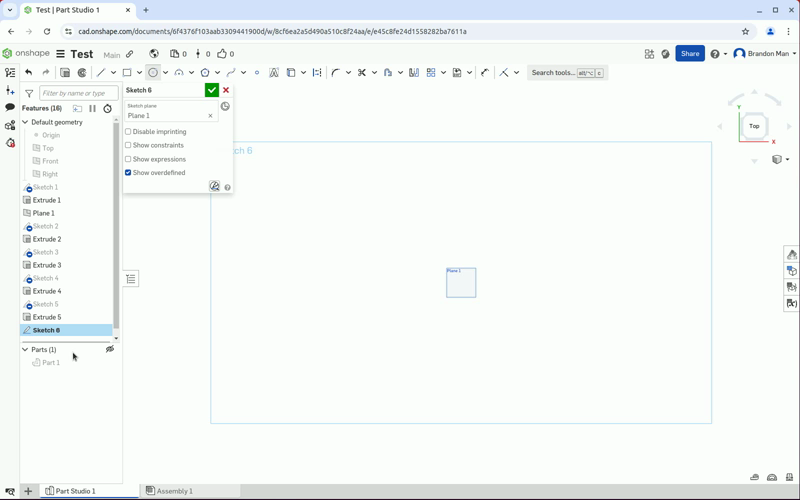
mouse_move(355, 301)
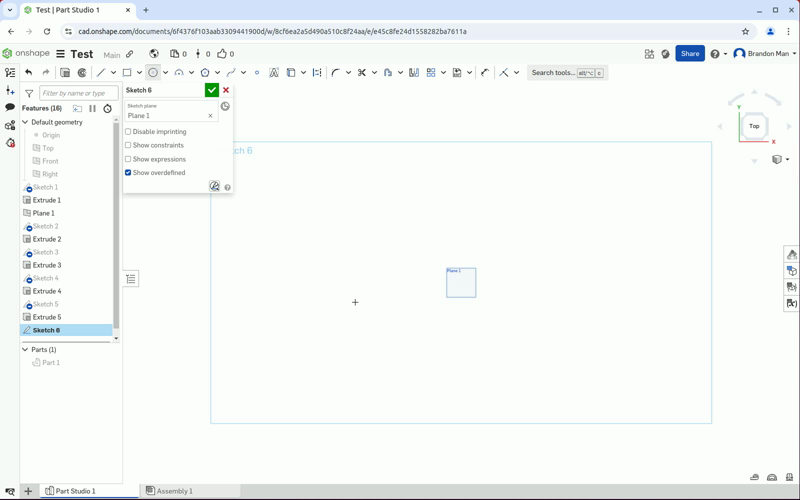
click(355, 301)
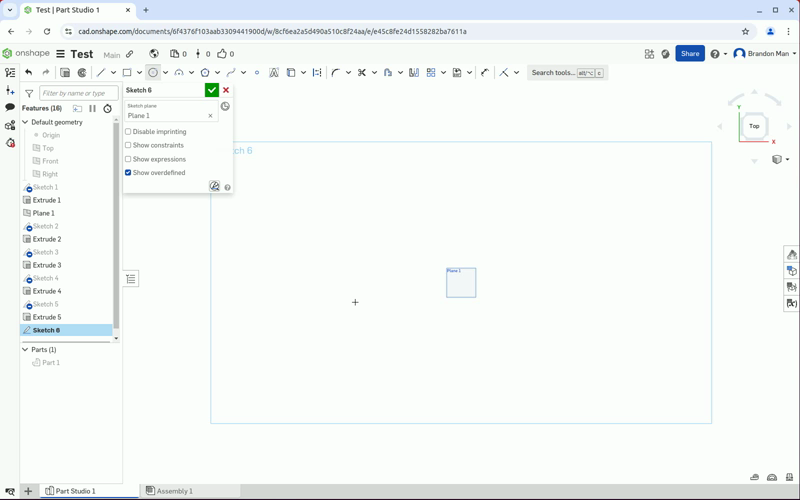
key_up(shift)
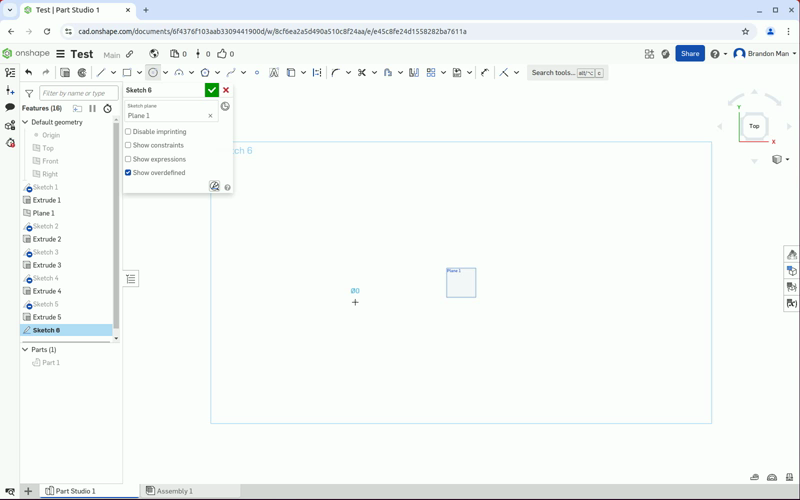
mouse_move(357, 301)
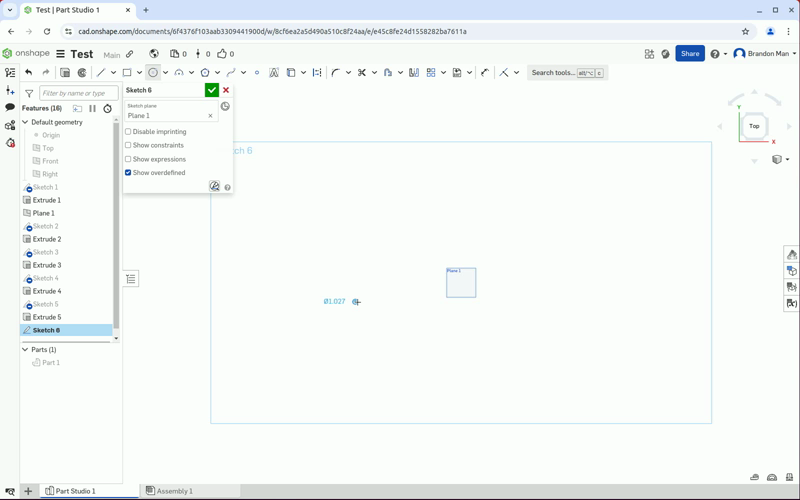
scroll(6)
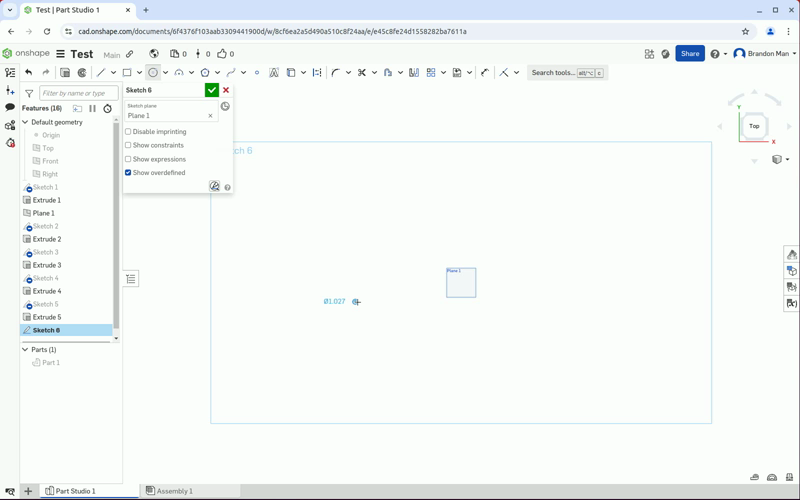
scroll(6)
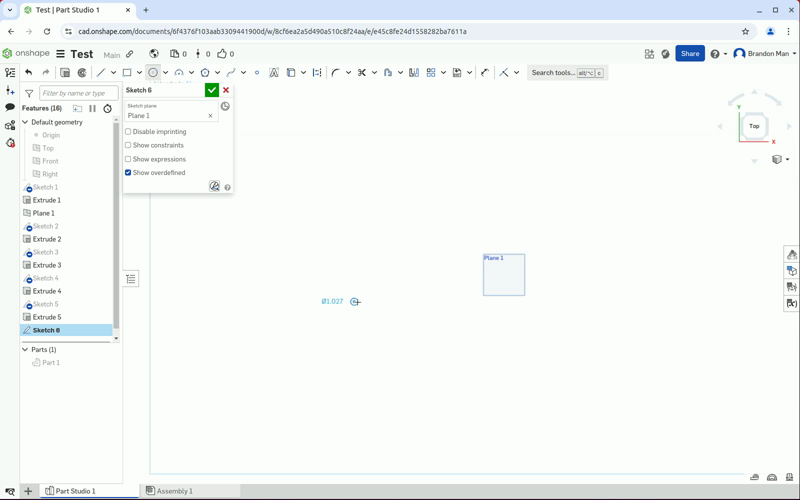
scroll(6)
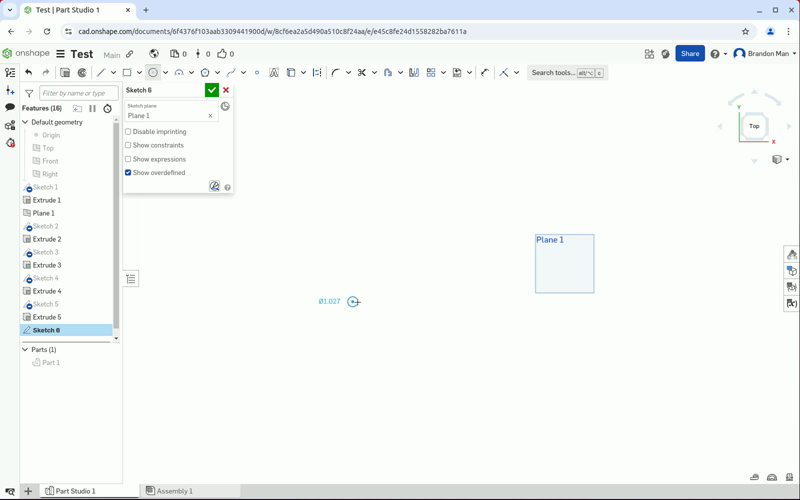
scroll(6)
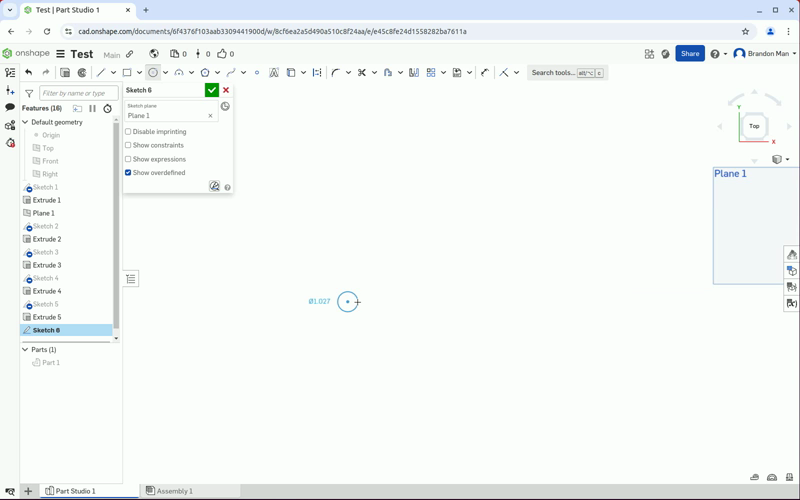
scroll(6)
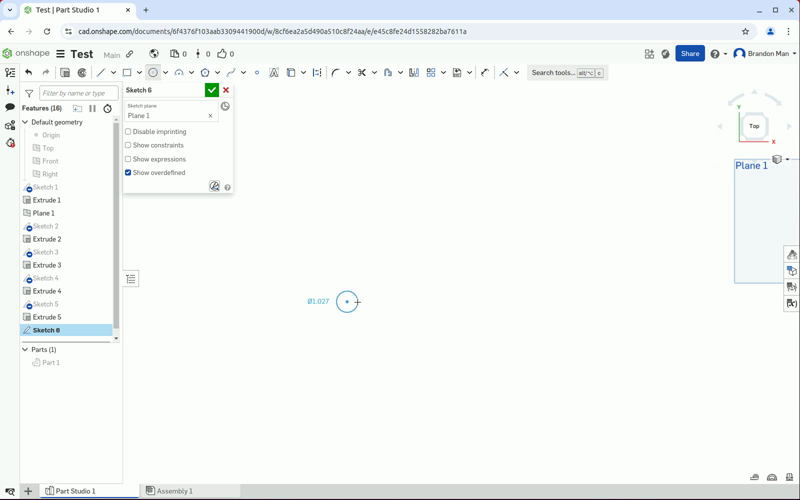
scroll(6)
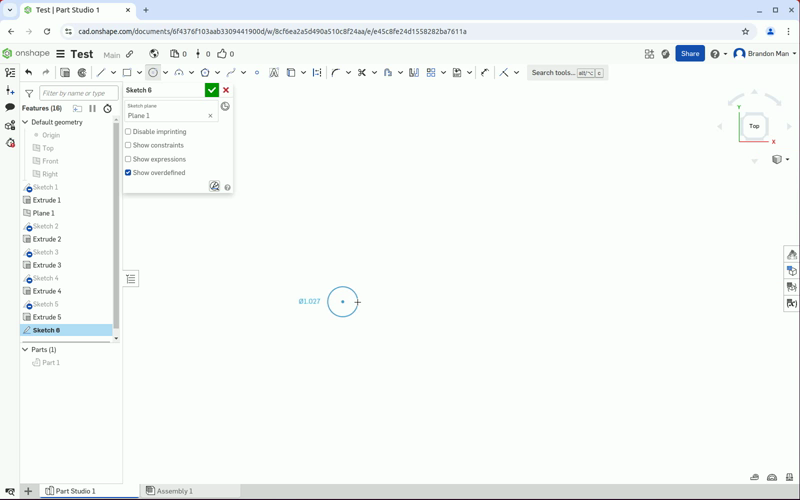
scroll(6)
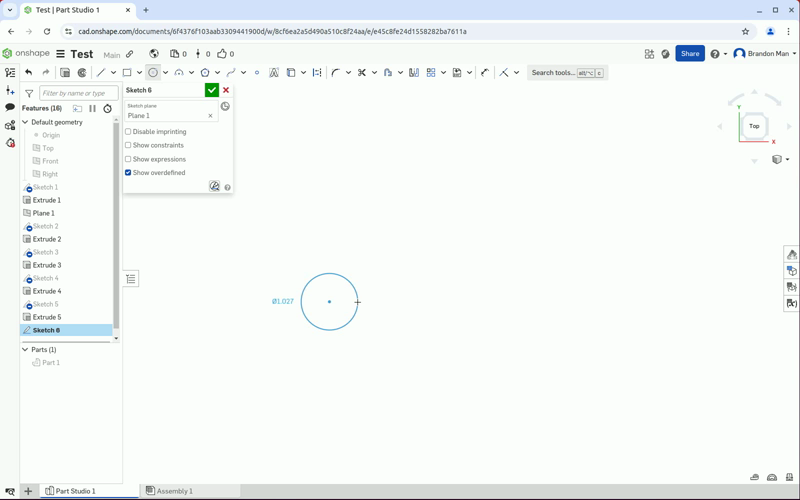
click(357, 301)
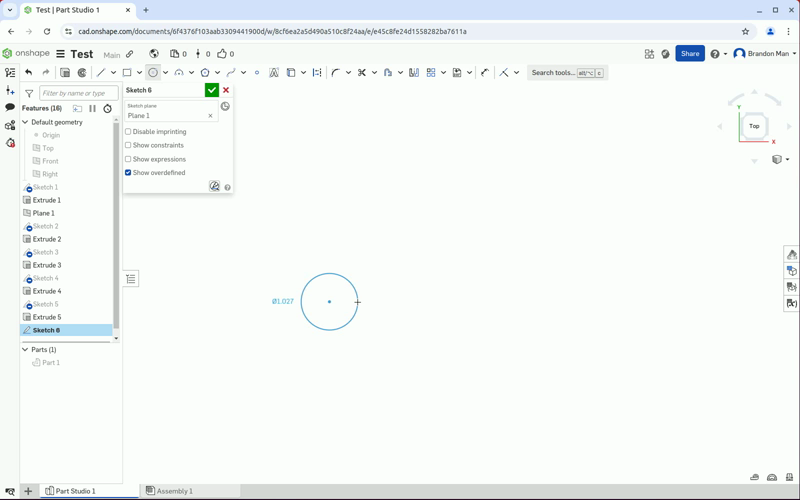
scroll(-6)
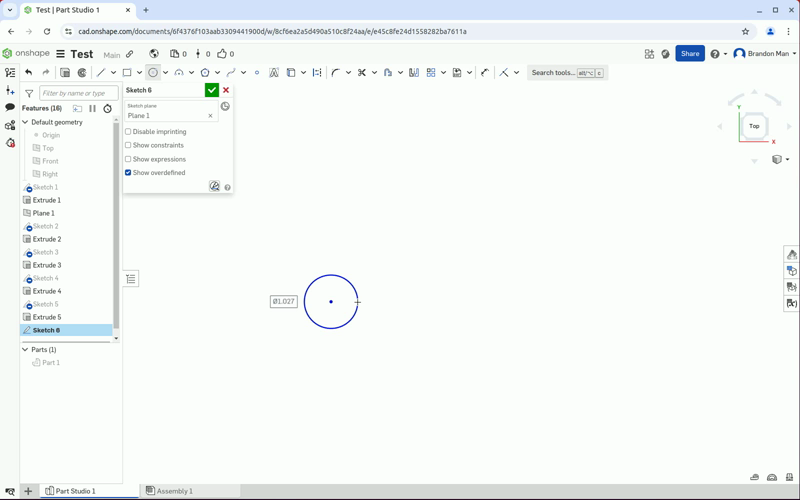
scroll(-6)
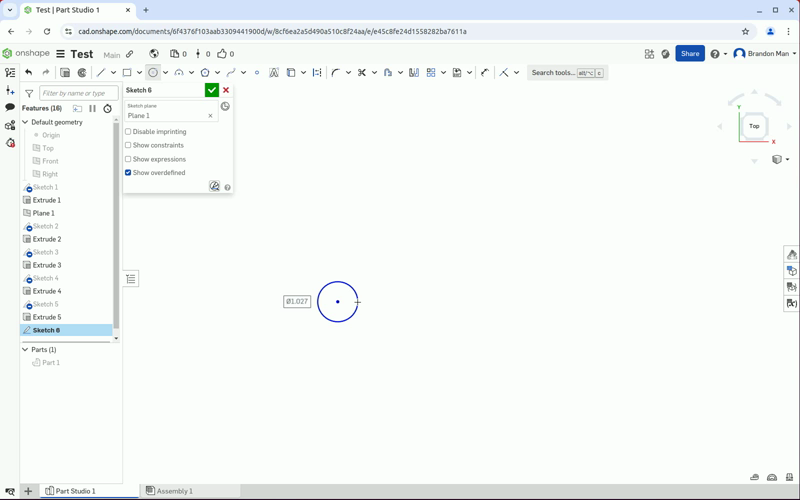
scroll(-6)
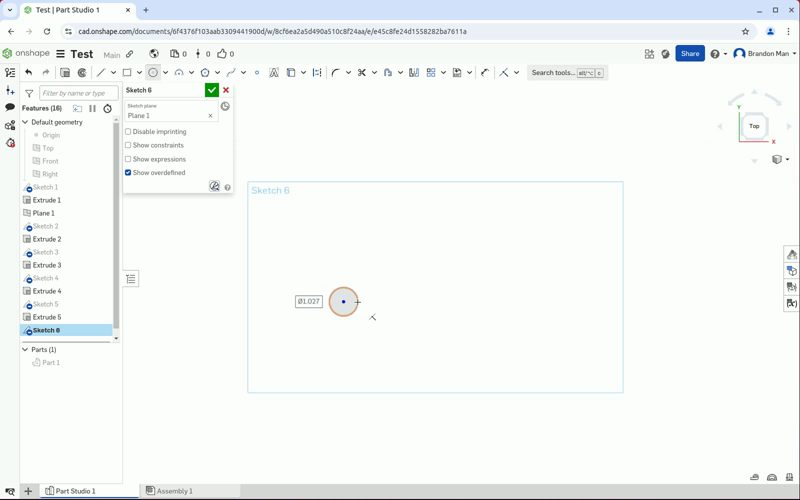
scroll(-6)
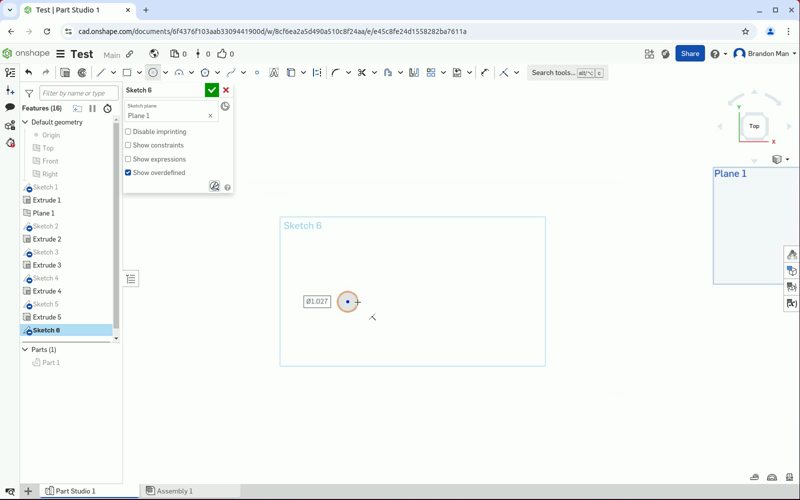
scroll(-6)
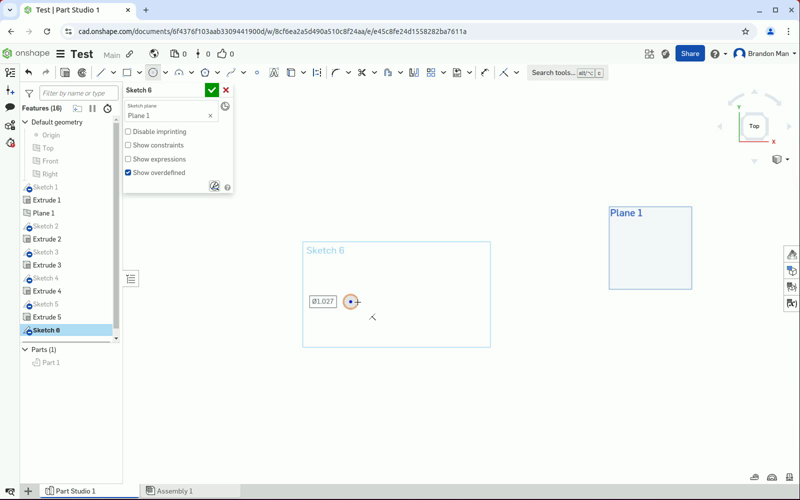
scroll(-6)
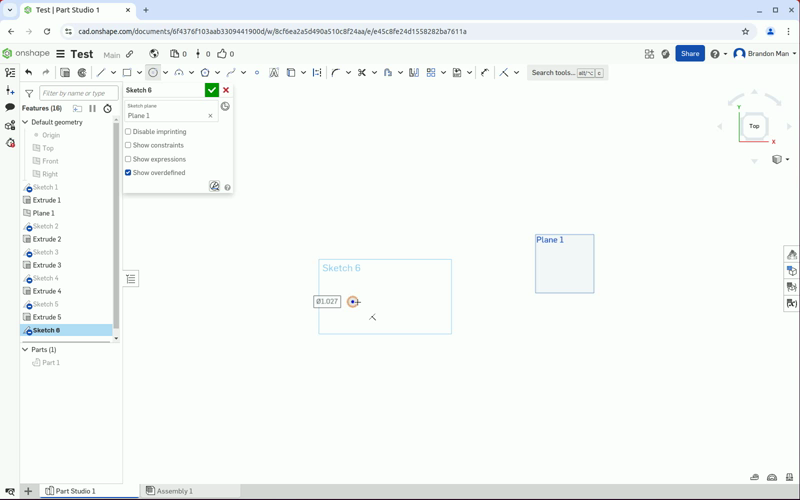
scroll(-6)
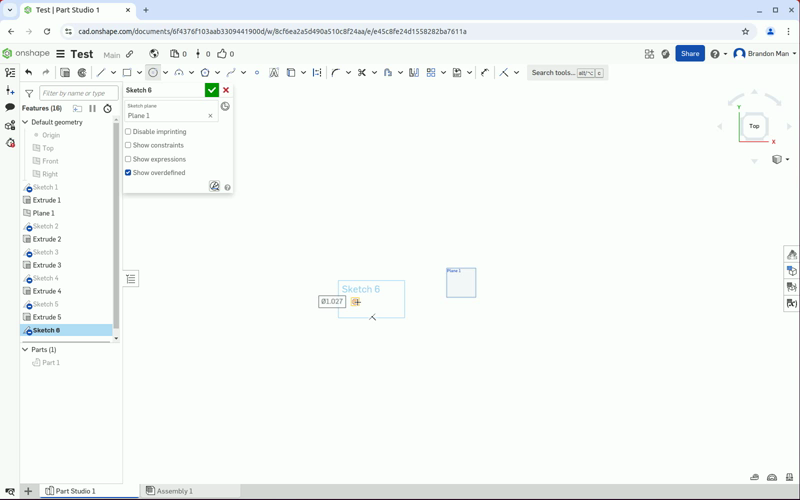
key(esc)
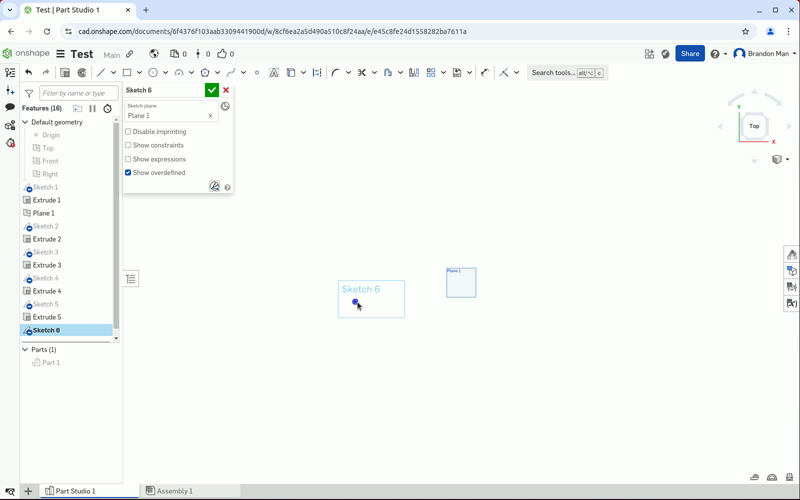
mouse_move(353, 302)
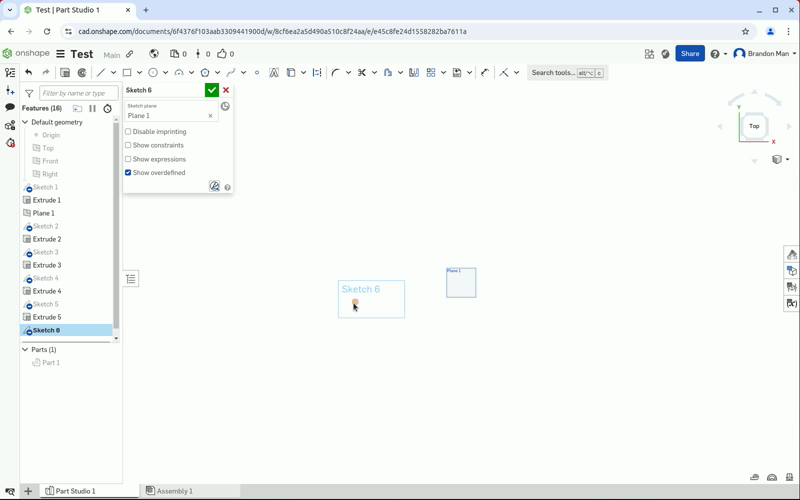
scroll(6)
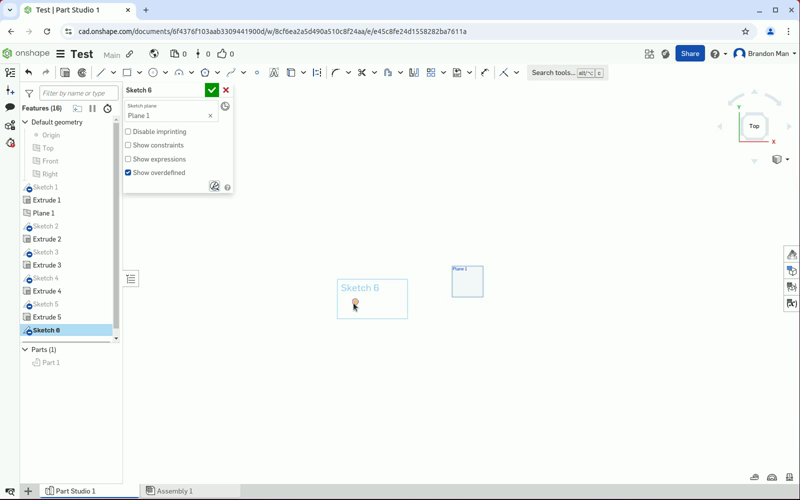
scroll(6)
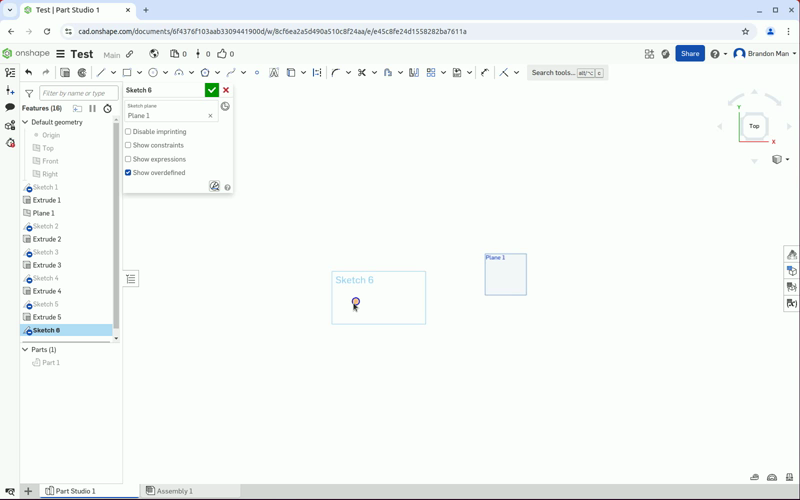
scroll(6)
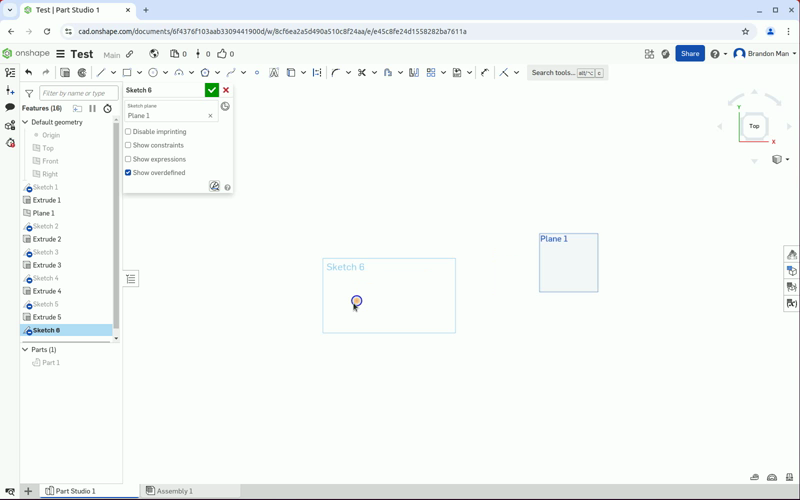
scroll(6)
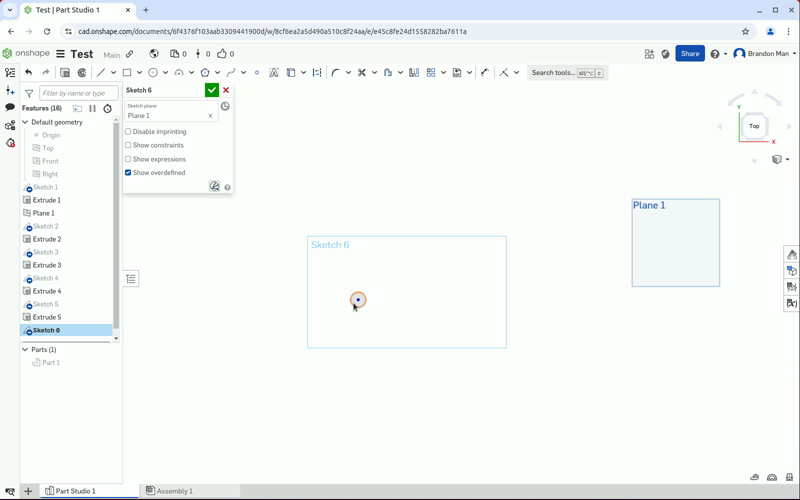
scroll(6)
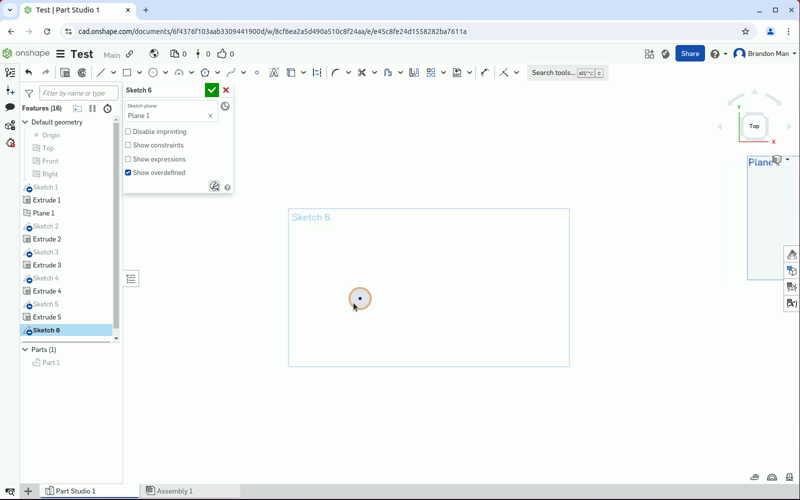
scroll(6)
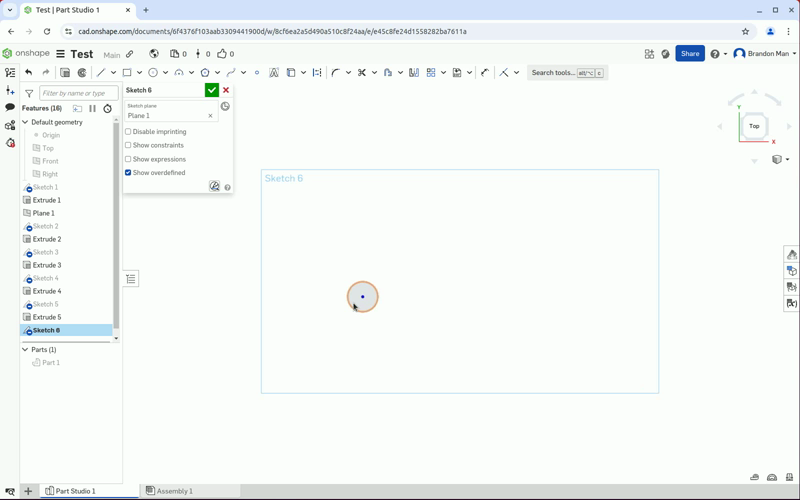
scroll(6)
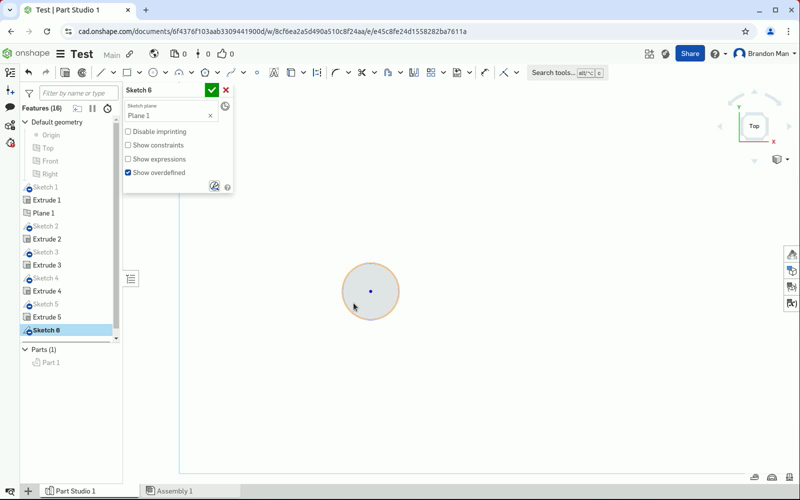
click(353, 302)
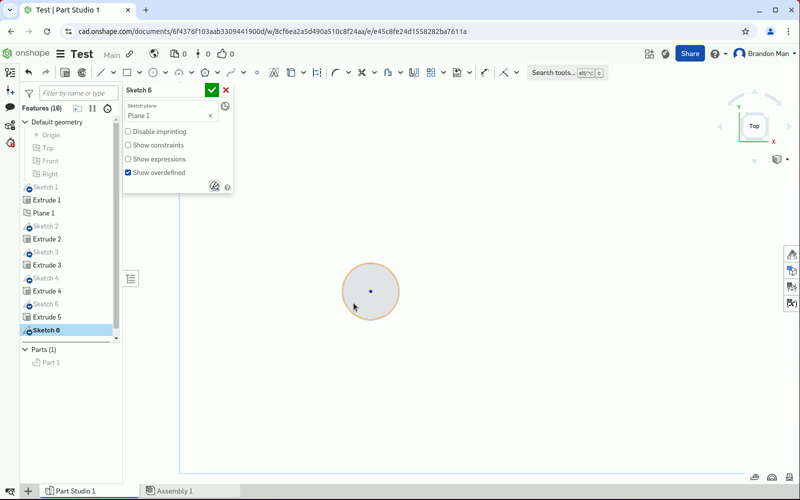
scroll(-6)
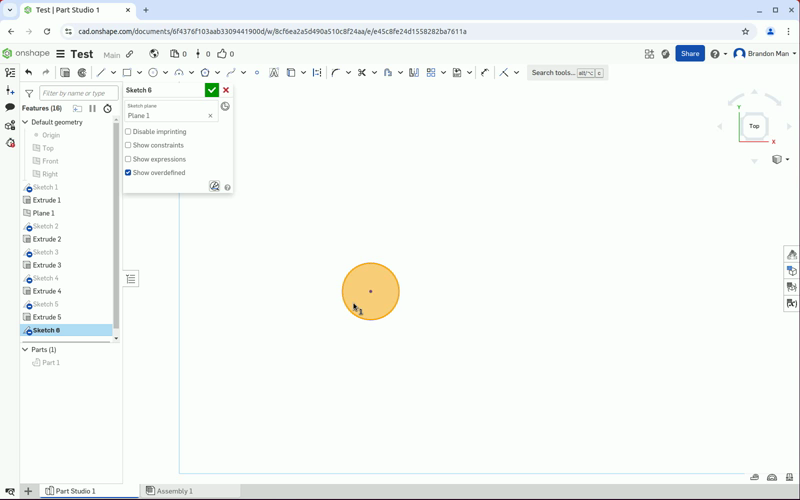
scroll(-6)
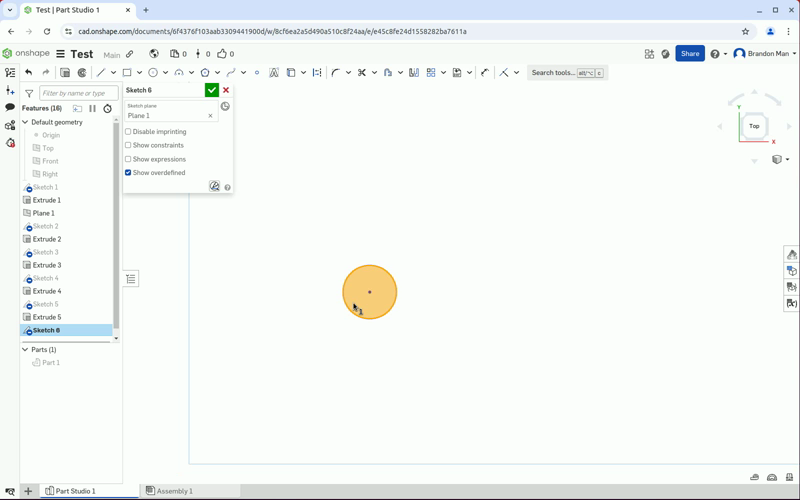
scroll(-6)
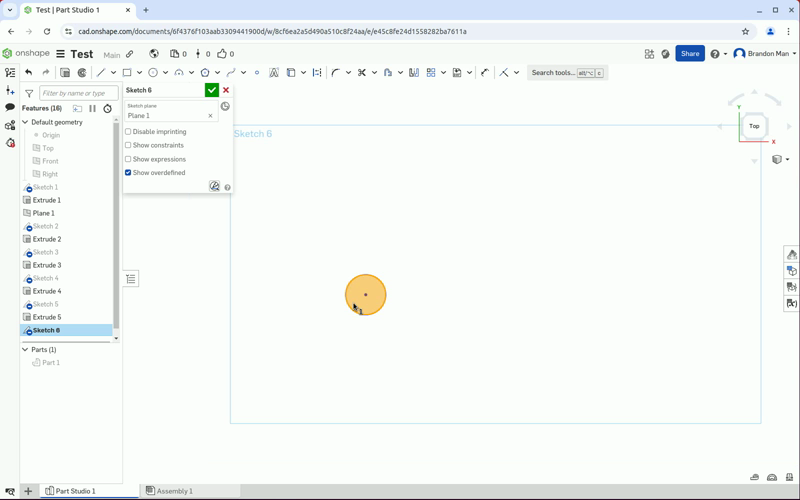
scroll(-6)
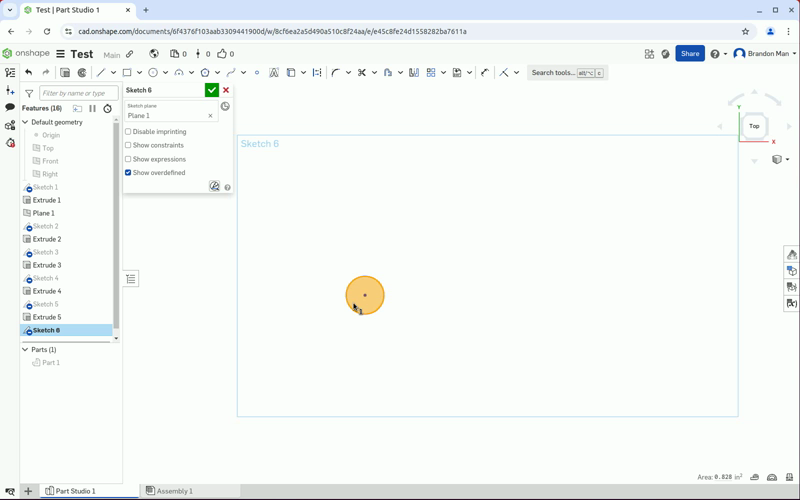
scroll(-6)
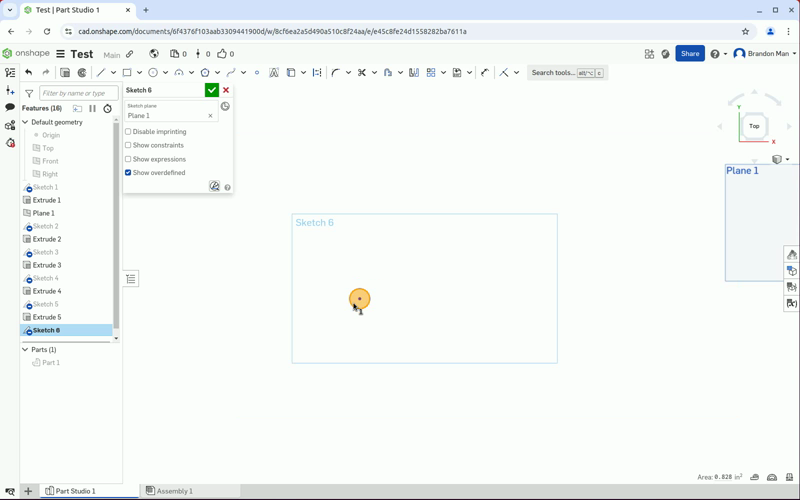
scroll(-6)
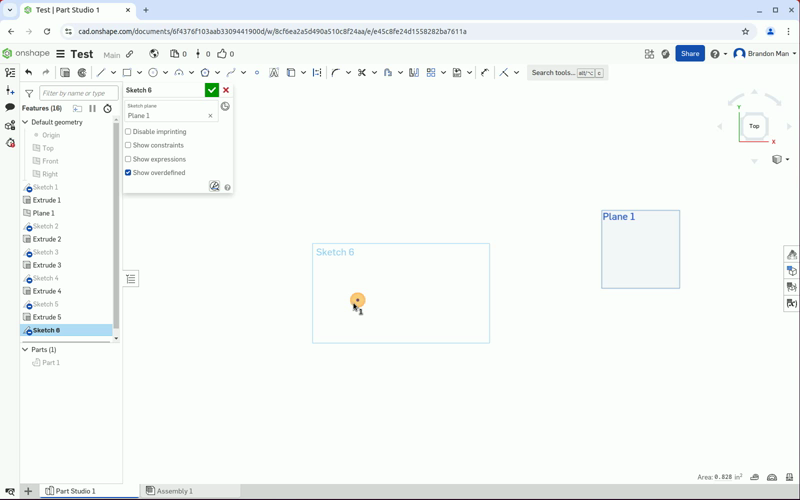
scroll(-6)
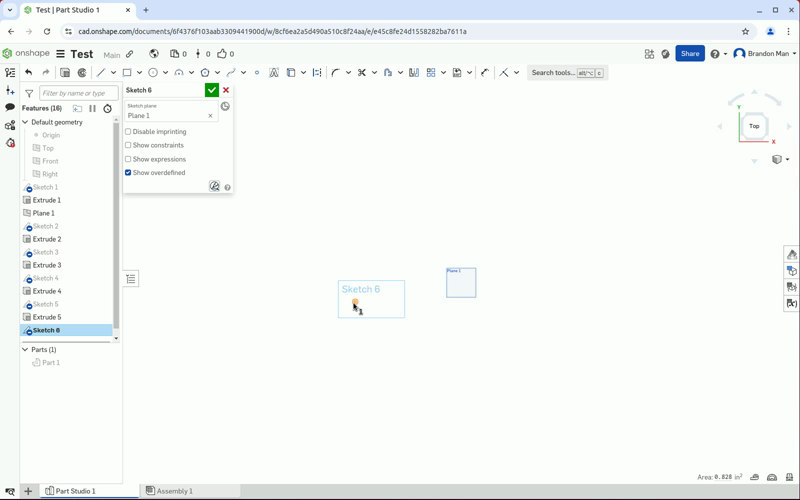
mouse_move(73, 352)
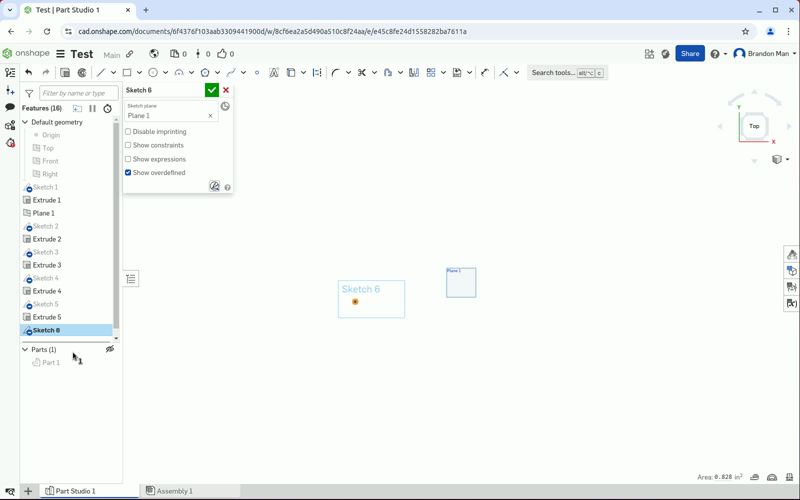
key(shift+y)
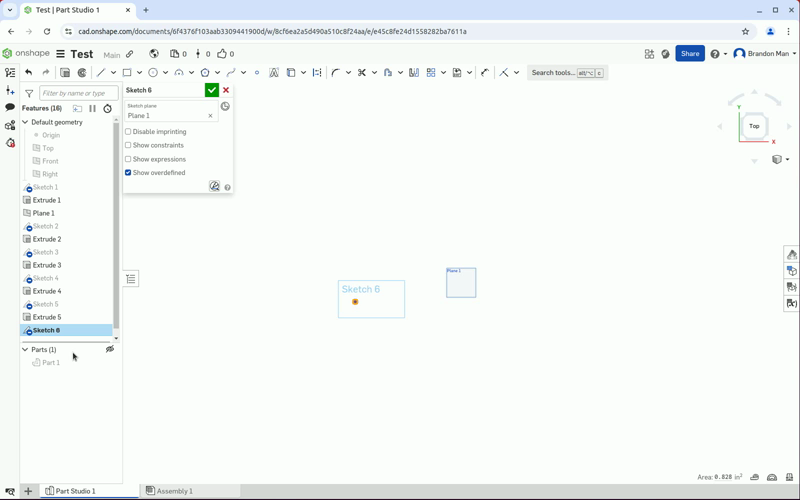
key(shift+e)
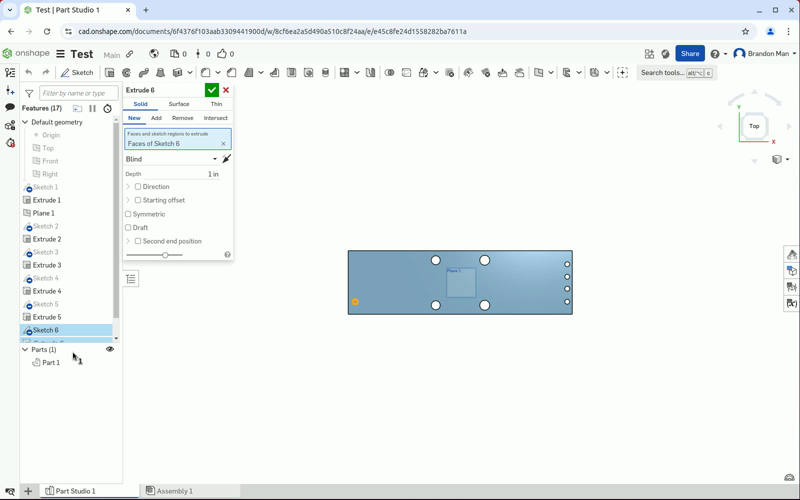
mouse_move(143, 106)
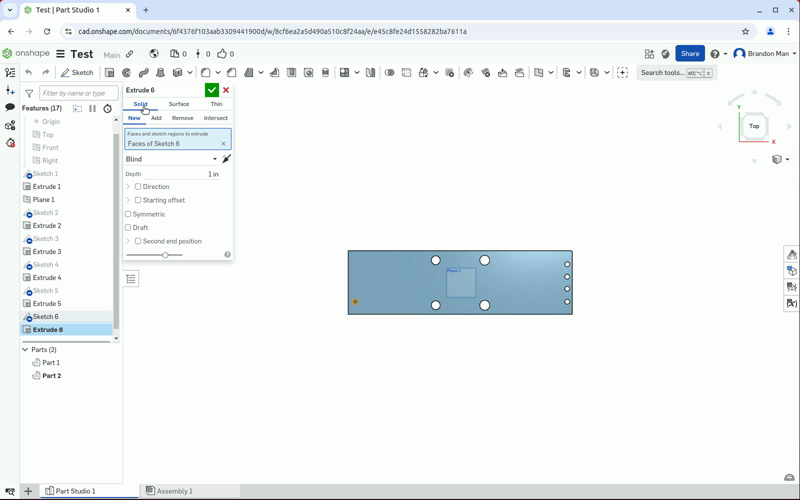
click(143, 106)
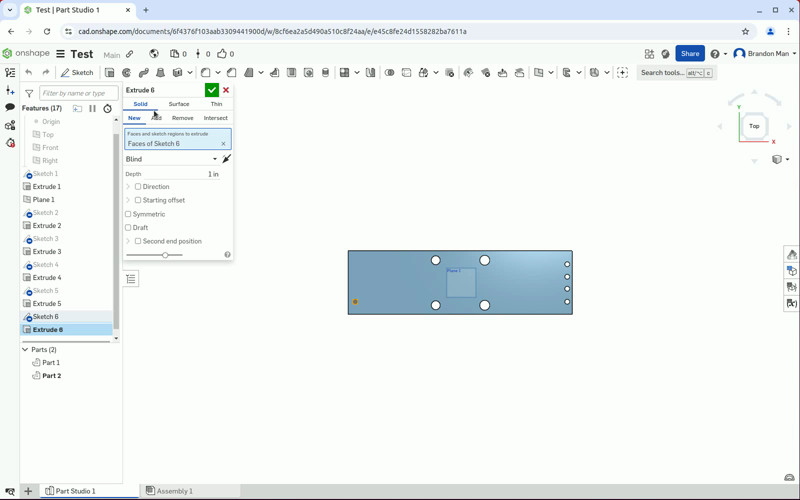
mouse_move(186, 120)
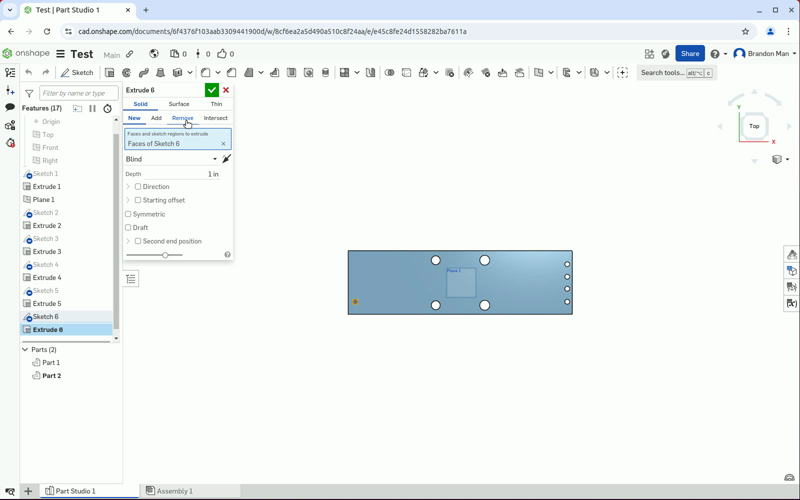
click(186, 120)
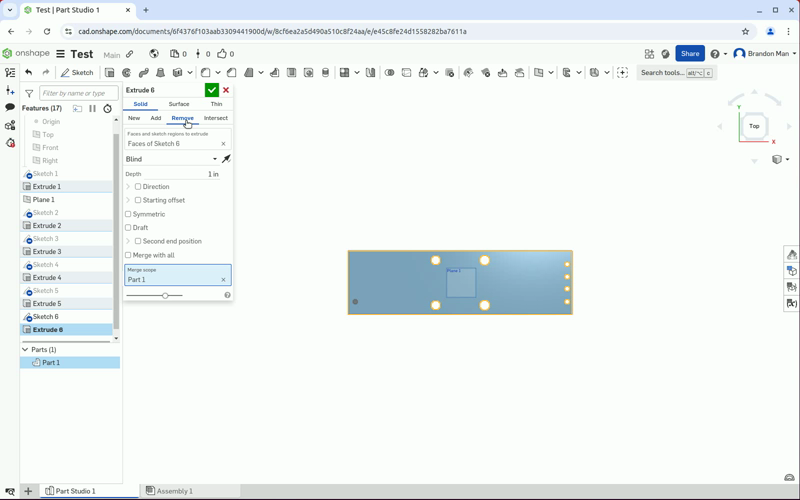
key(tab, 4)
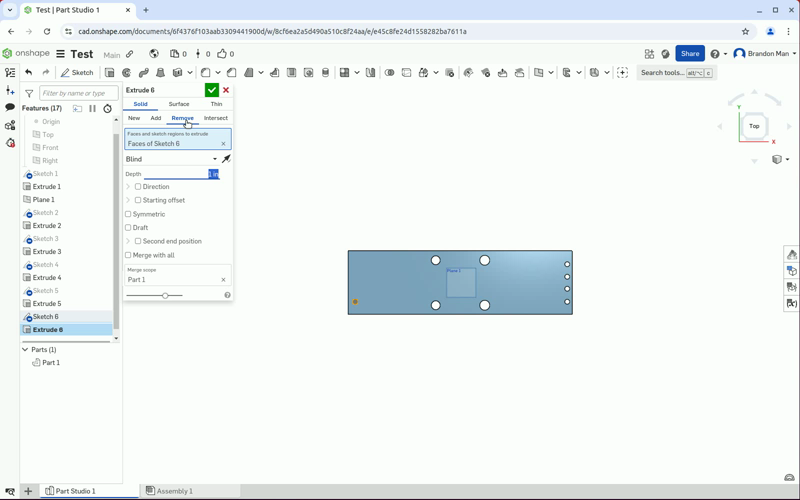
text(3.129)
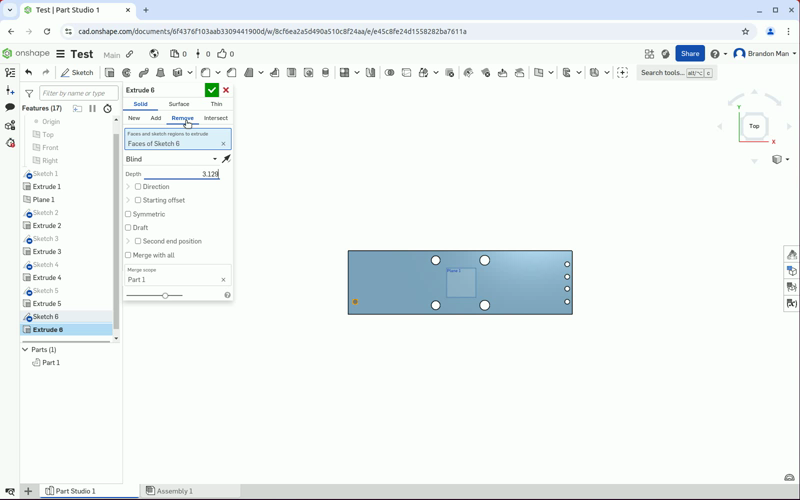
key(tab, 6)
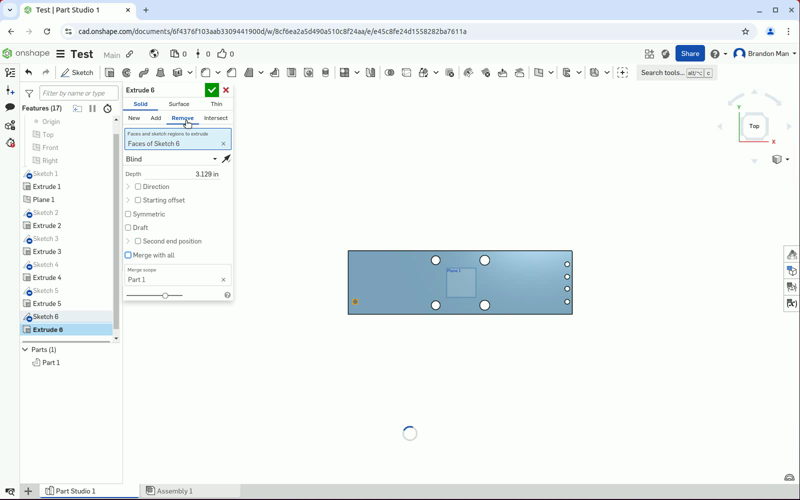
key(space)
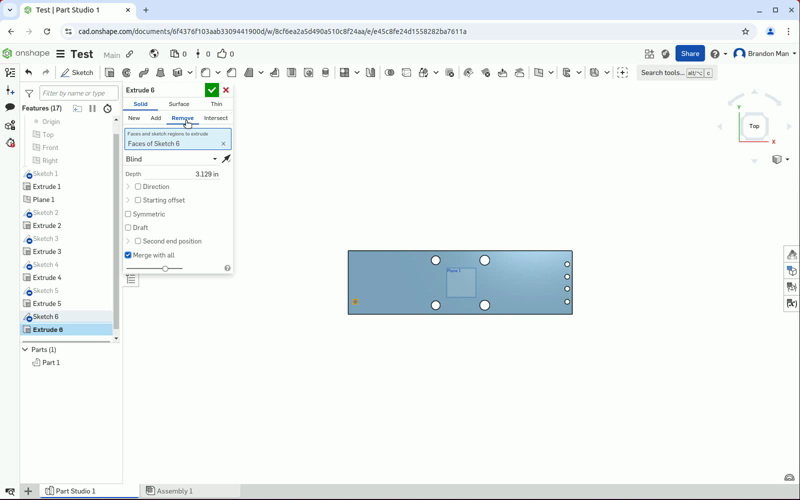
key(enter)
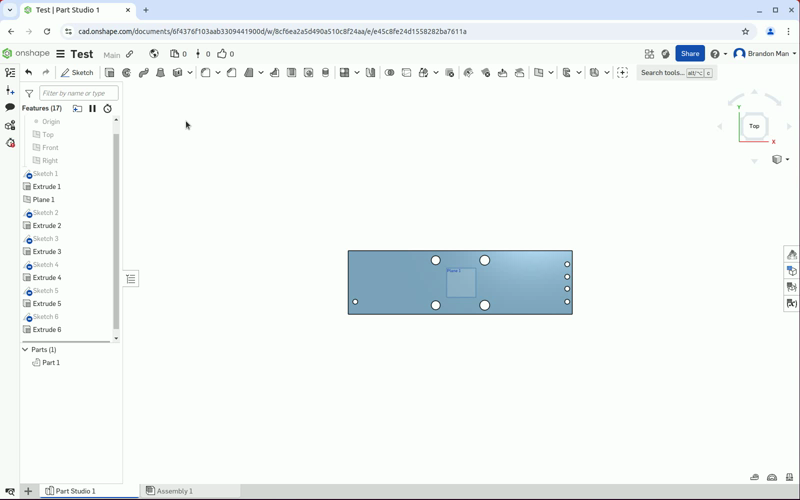
key(shift+h)
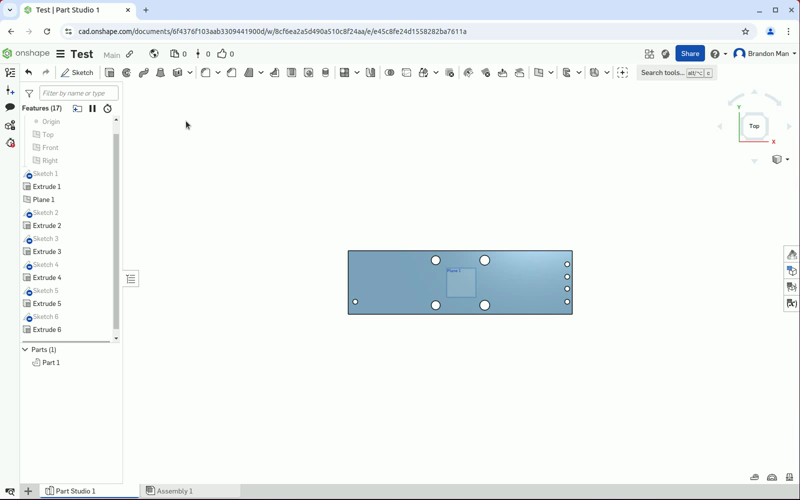
key(shift+h)
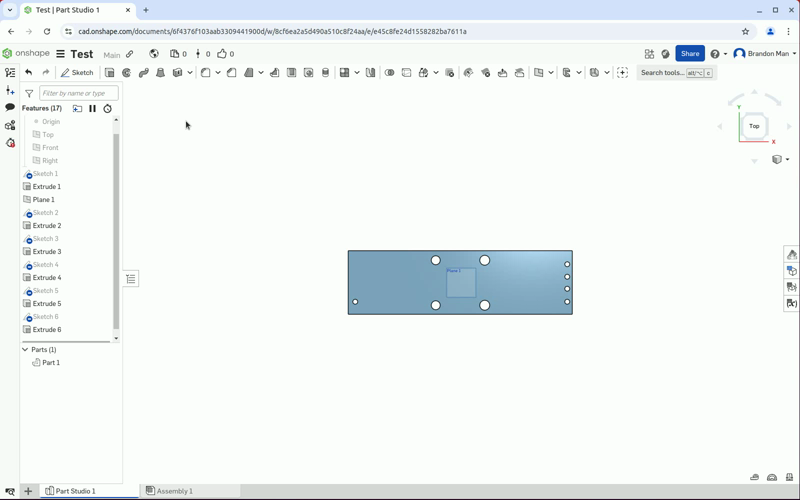
mouse_move(69, 176)
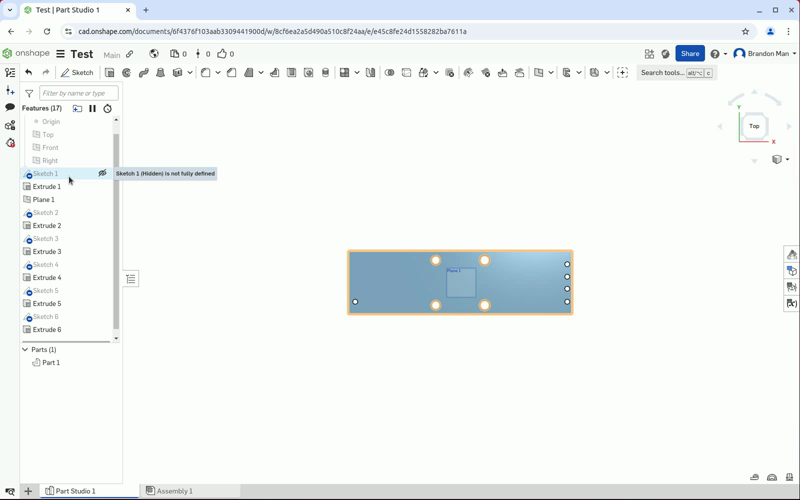
click(69, 176)
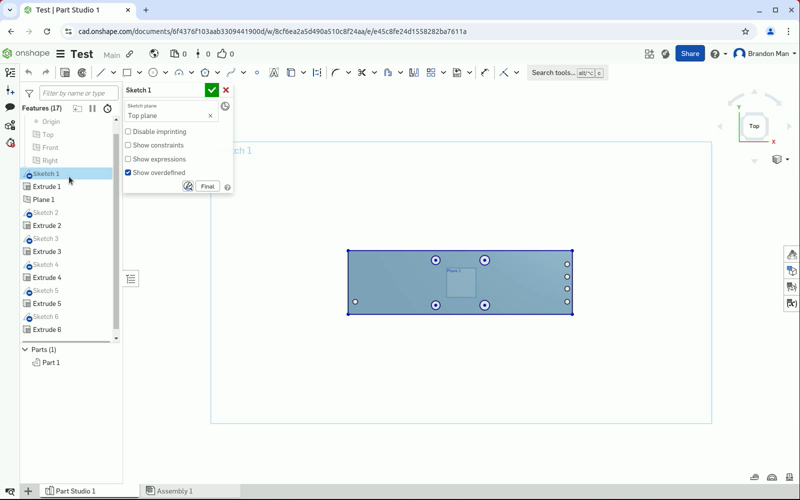
mouse_move(229, 92)
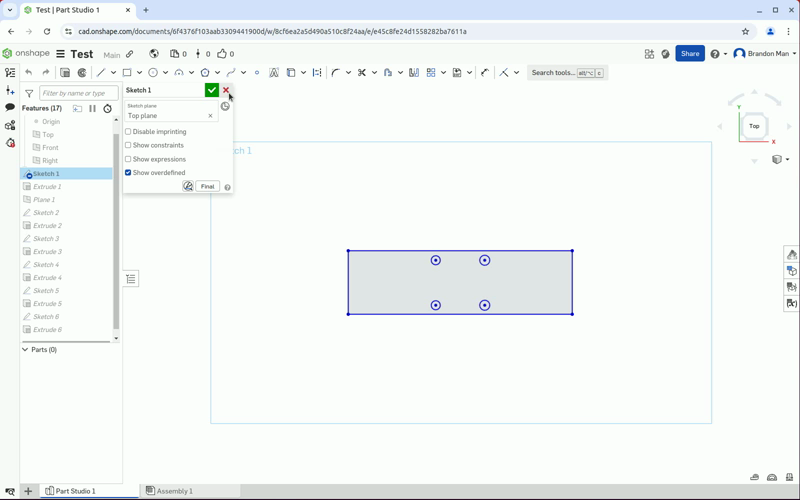
click(229, 92)
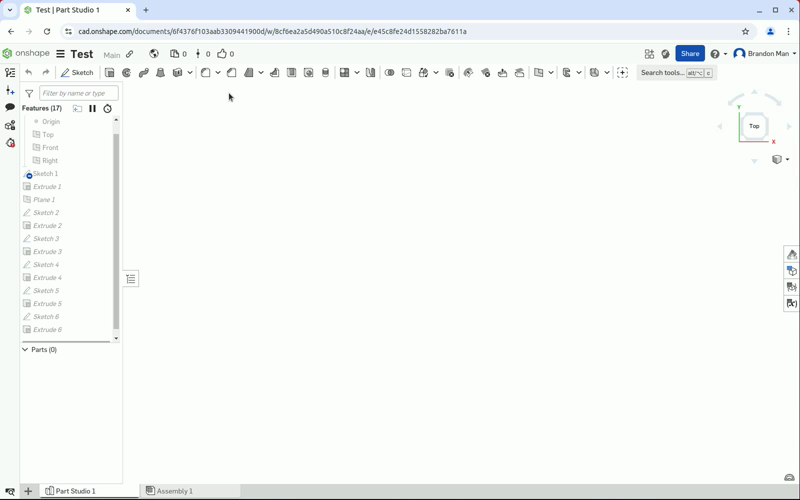
key(shift+s)
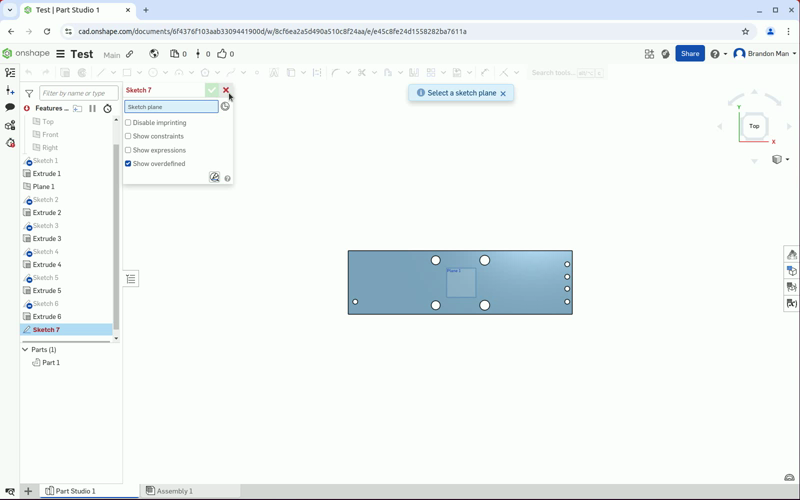
mouse_move(69, 189)
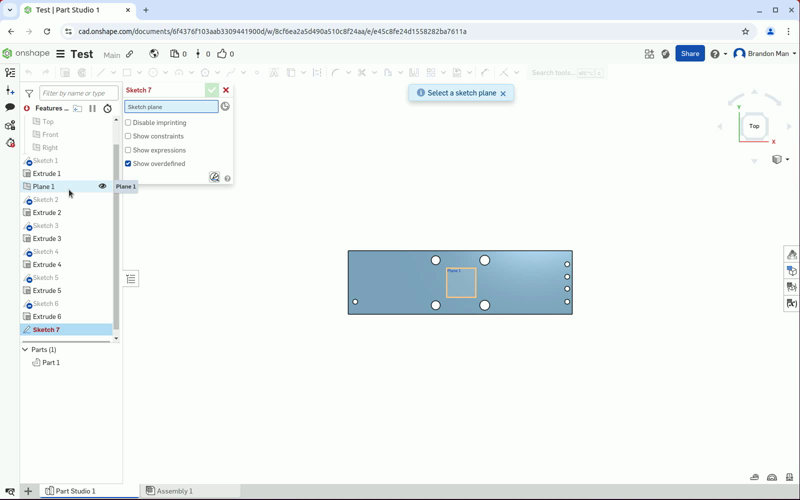
click(69, 189)
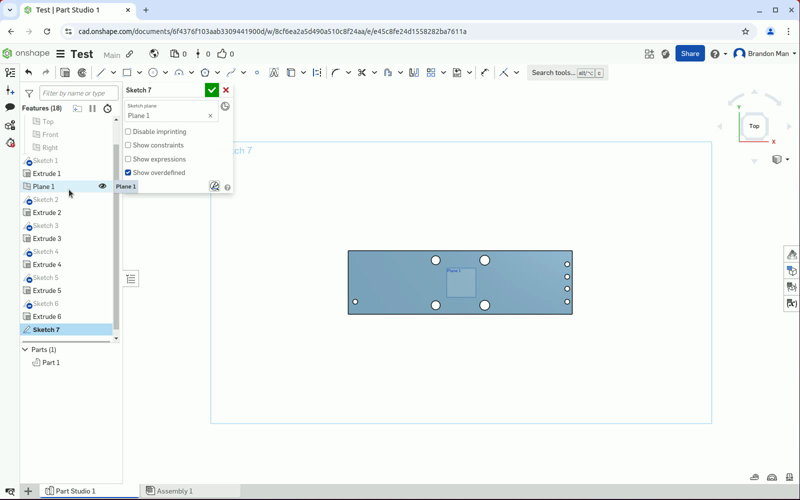
mouse_move(73, 352)
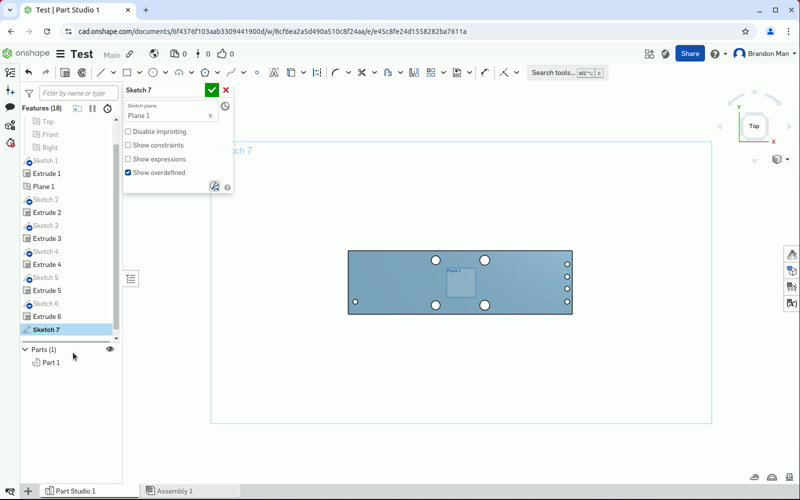
key(y)
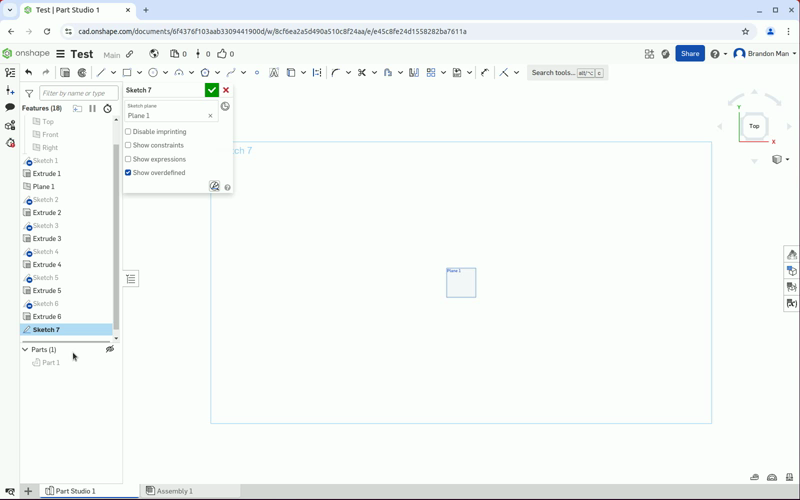
key(c)
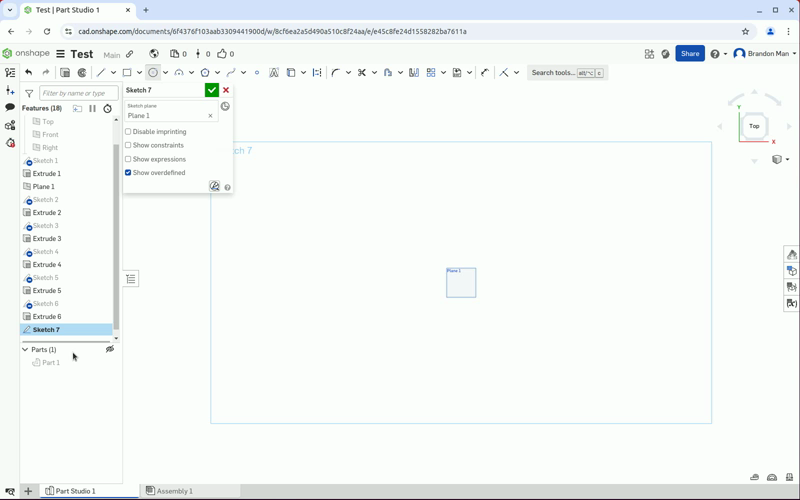
key_down(shift)
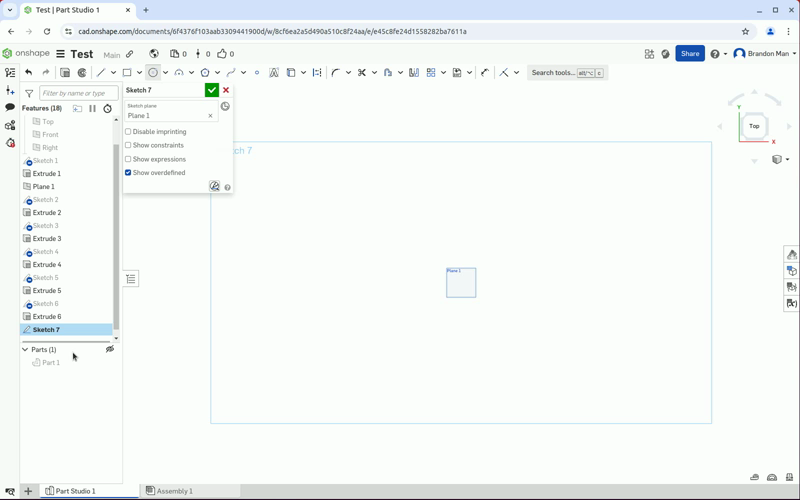
mouse_move(355, 276)
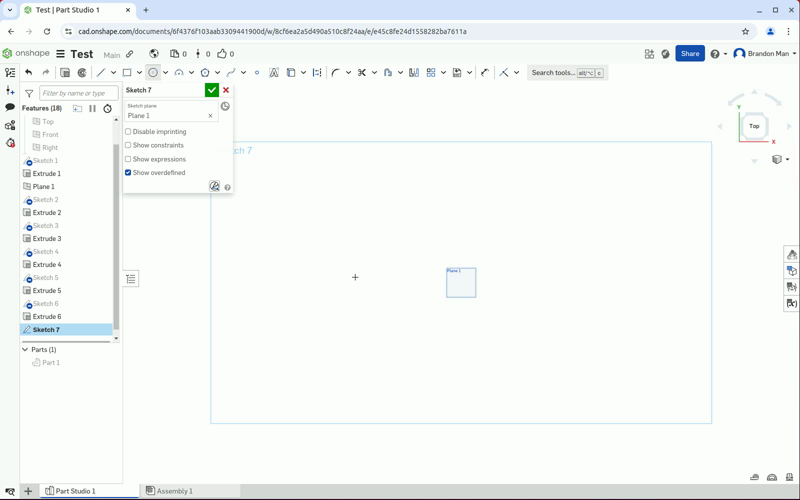
click(355, 276)
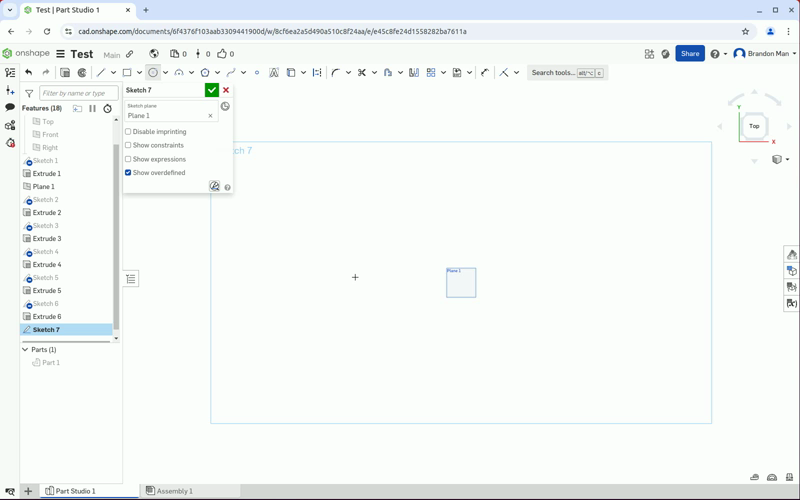
key_up(shift)
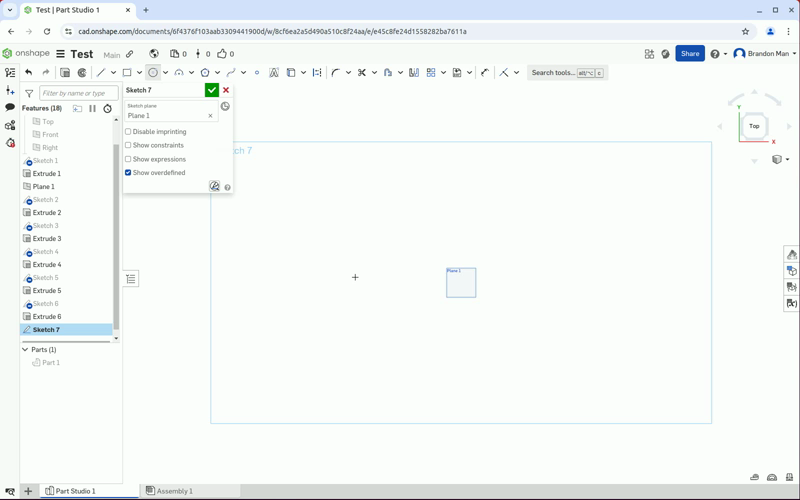
mouse_move(357, 276)
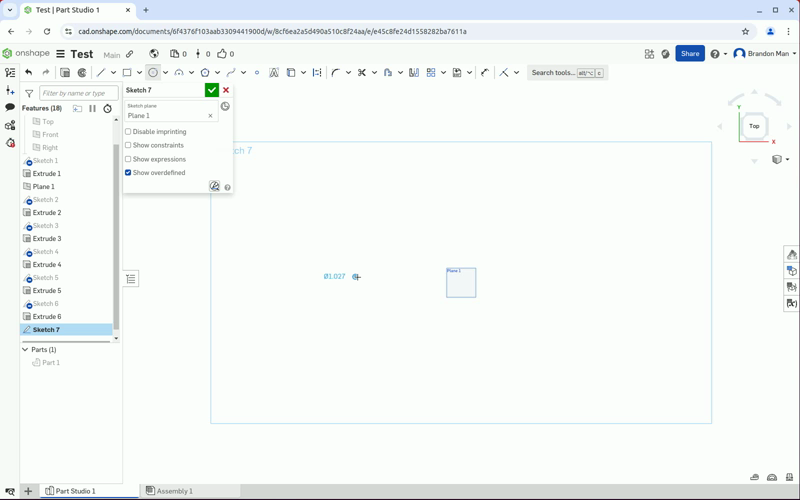
scroll(6)
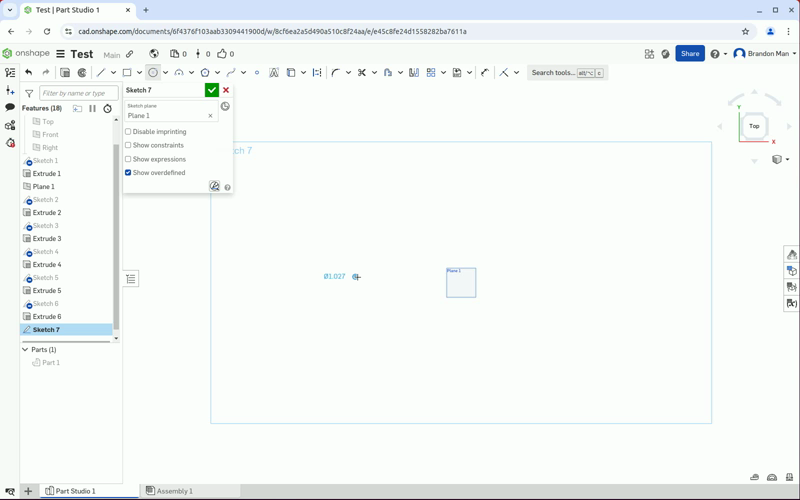
scroll(6)
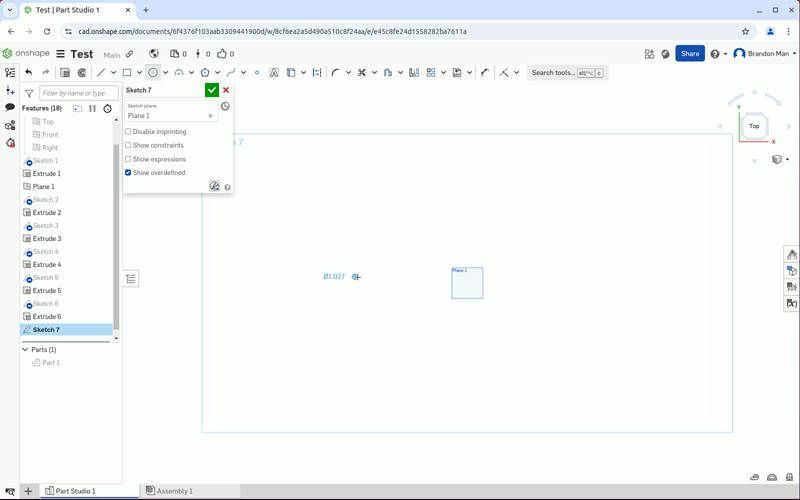
scroll(6)
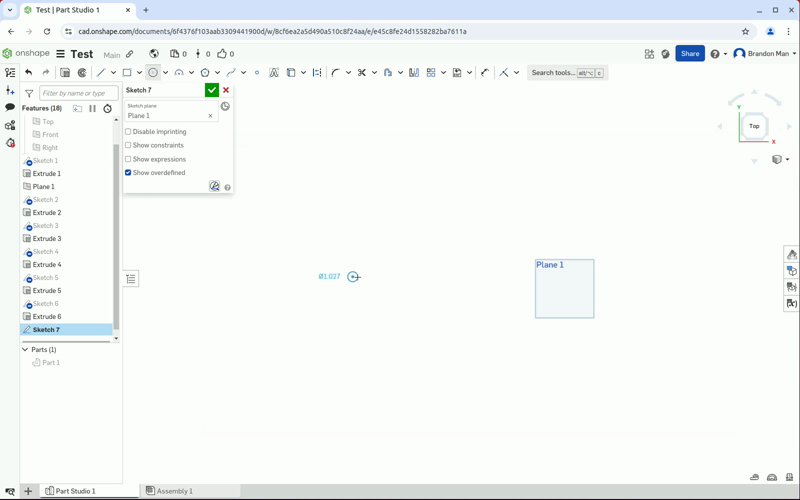
scroll(6)
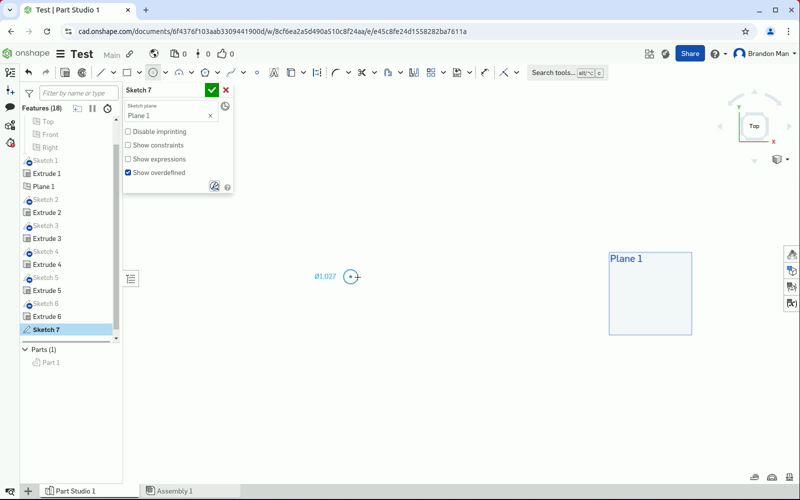
scroll(6)
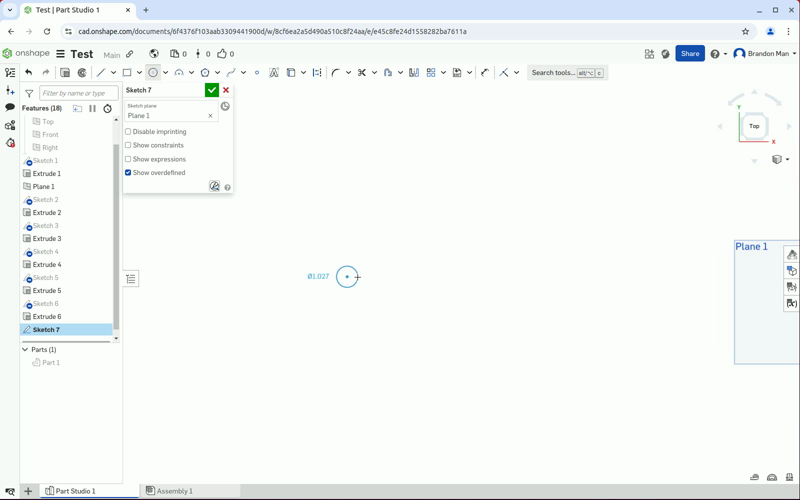
scroll(6)
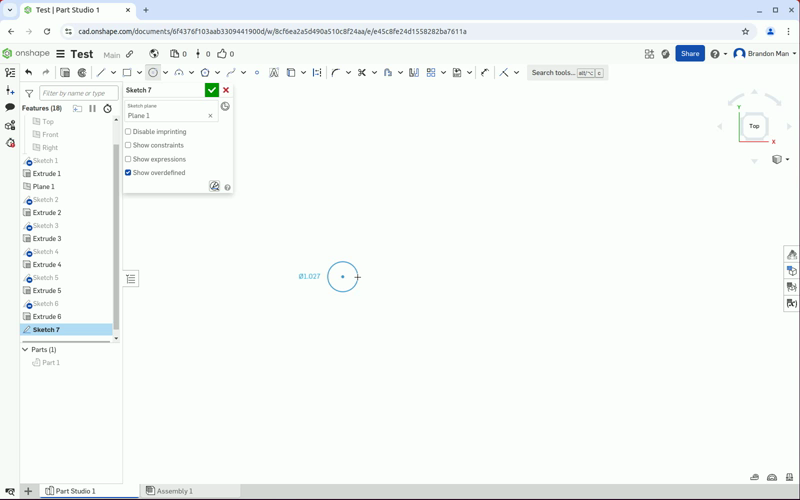
scroll(6)
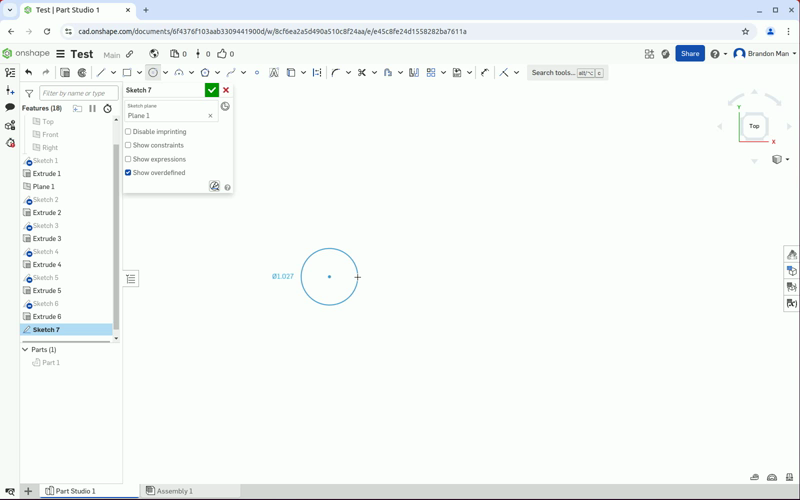
click(357, 276)
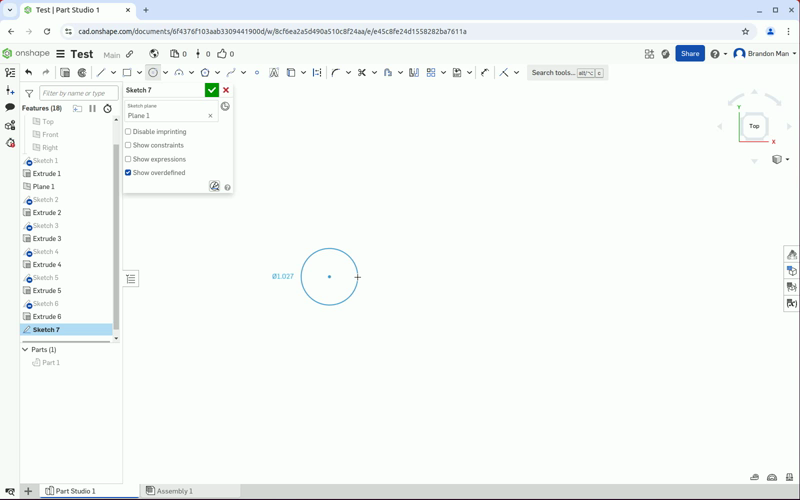
scroll(-6)
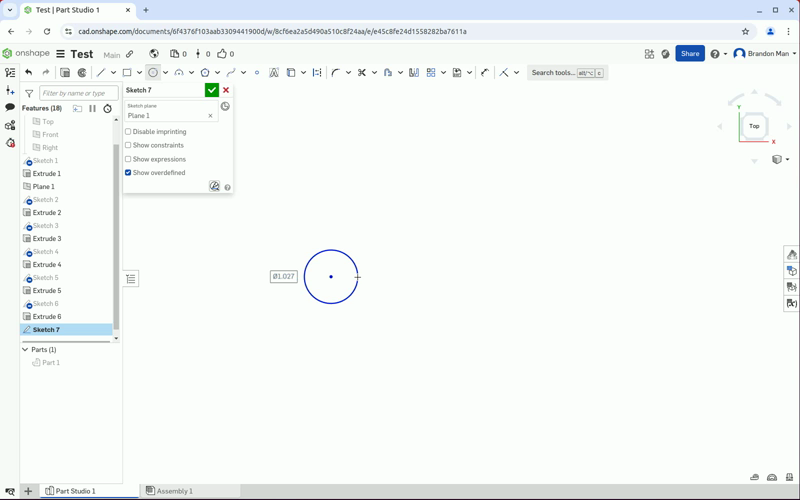
scroll(-6)
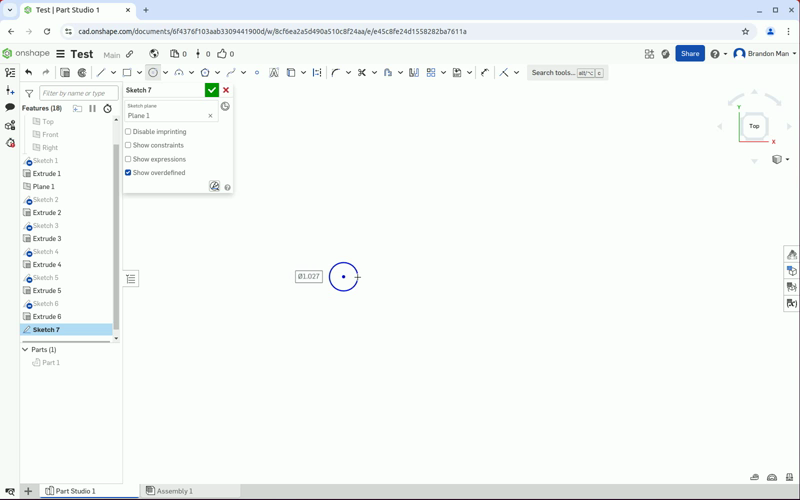
scroll(-6)
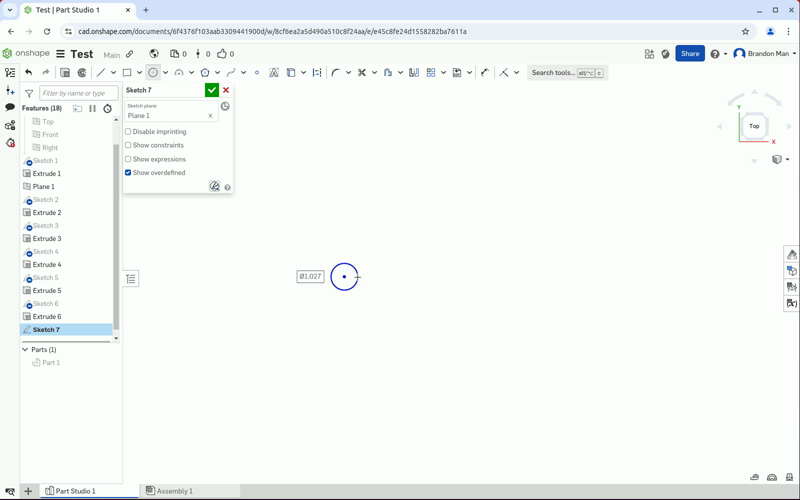
scroll(-6)
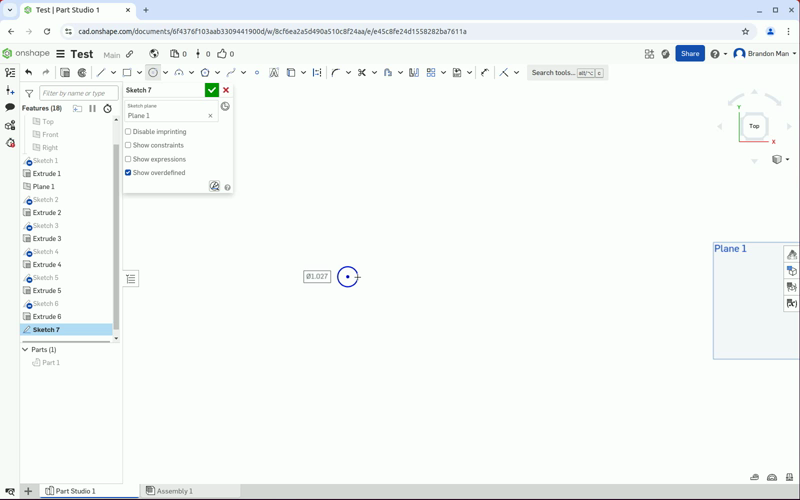
scroll(-6)
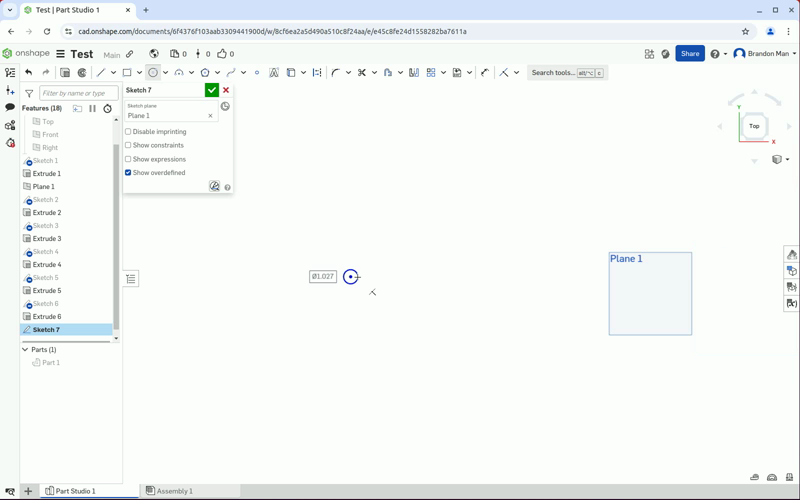
scroll(-6)
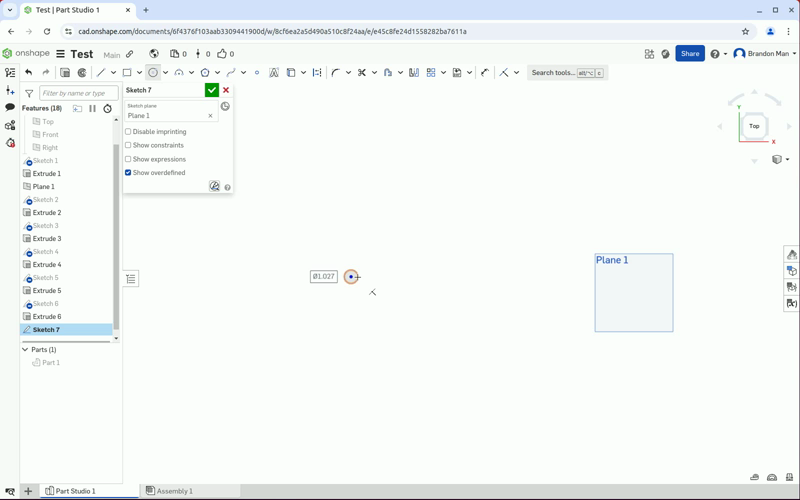
scroll(-6)
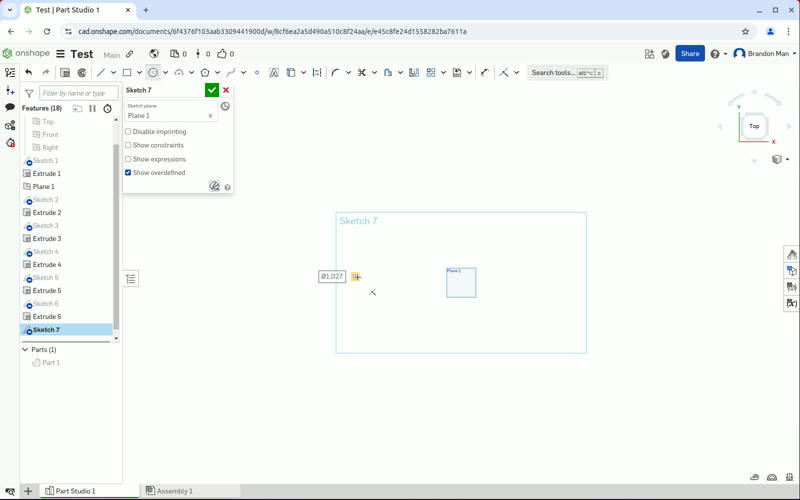
key(esc)
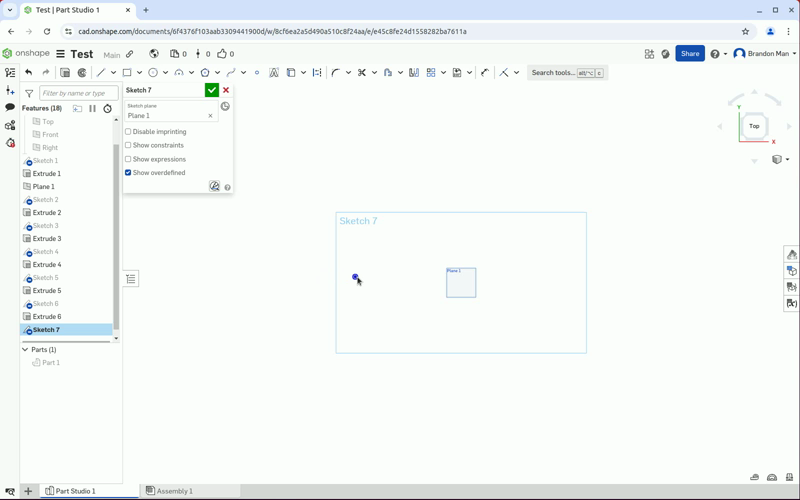
mouse_move(354, 277)
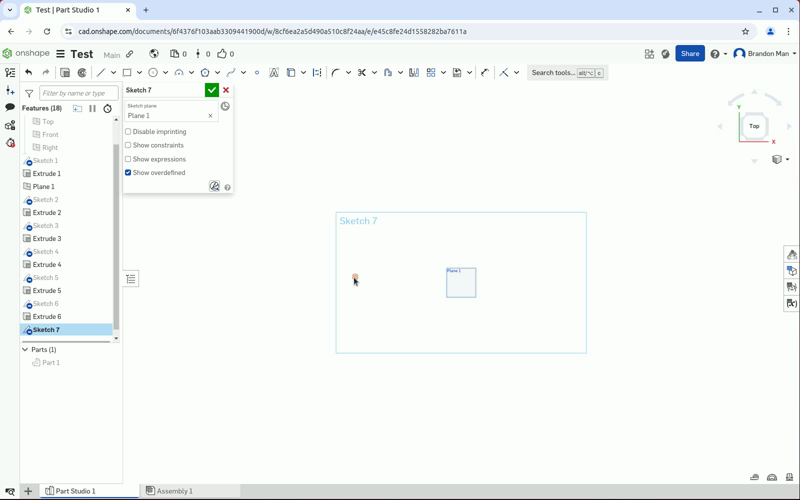
scroll(6)
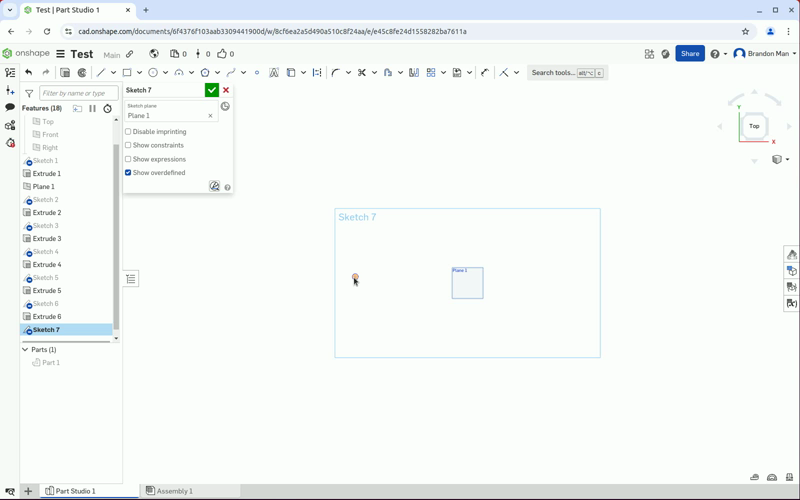
scroll(6)
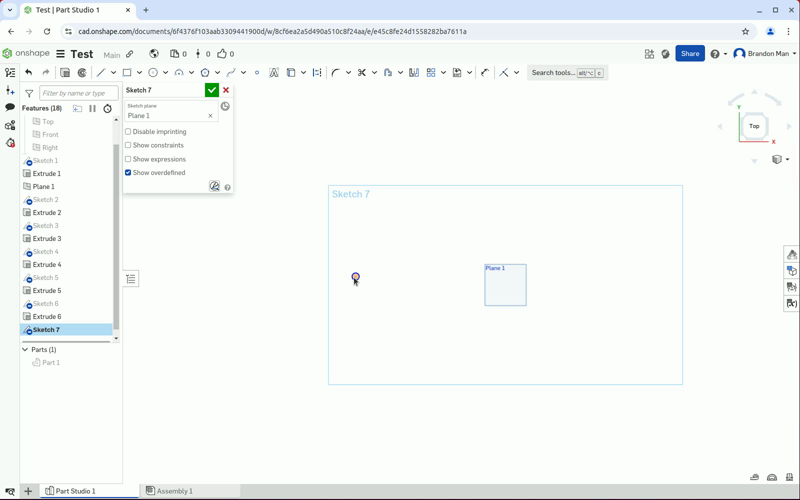
scroll(6)
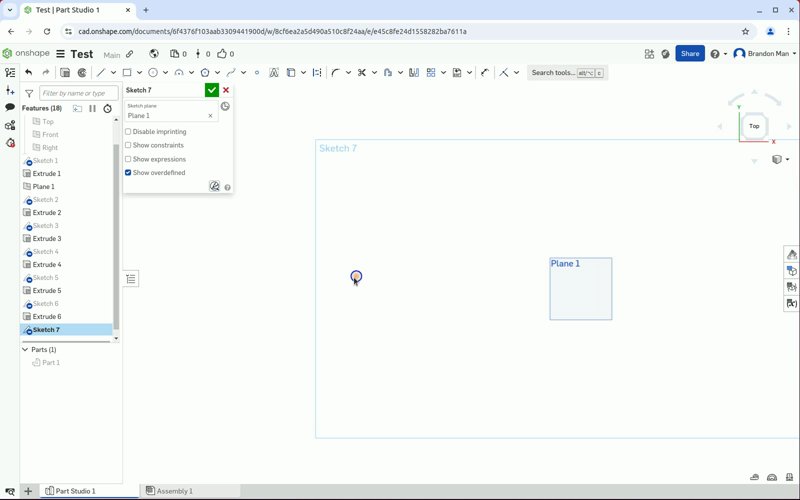
scroll(6)
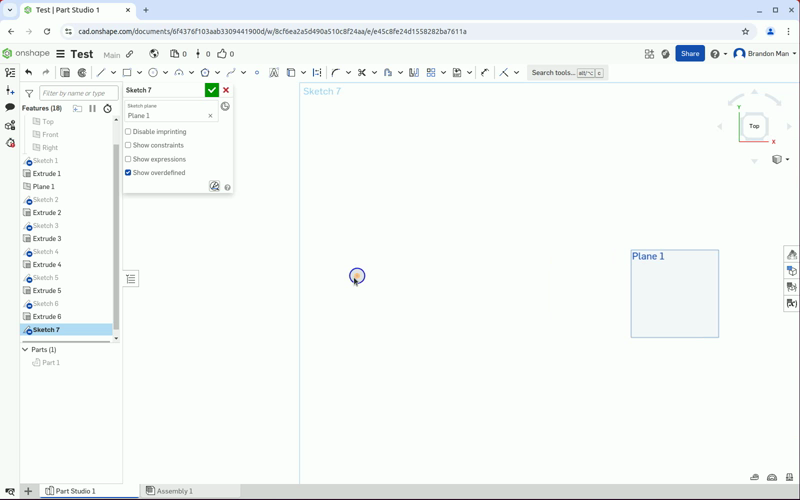
scroll(6)
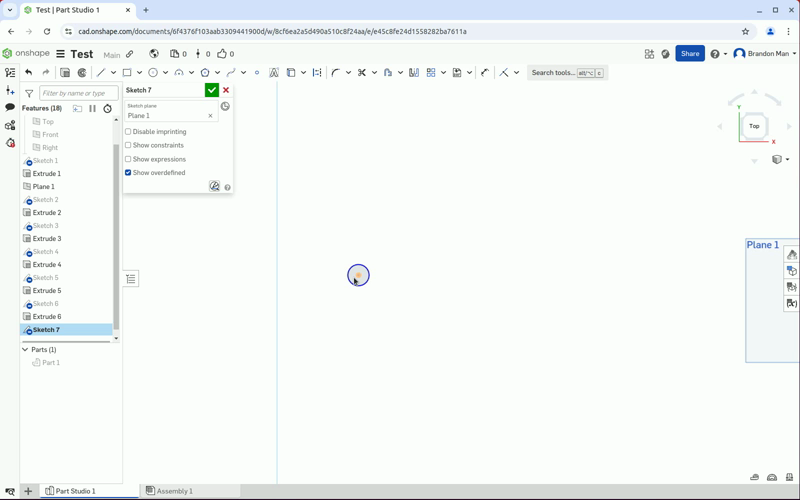
scroll(6)
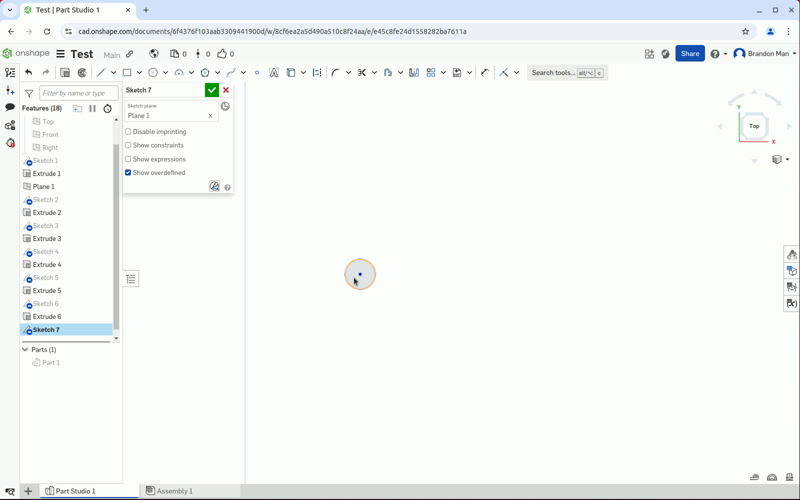
scroll(6)
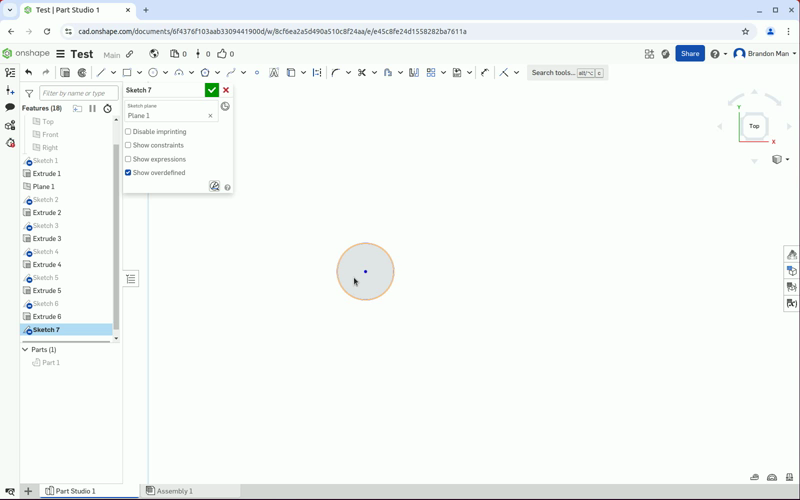
click(354, 277)
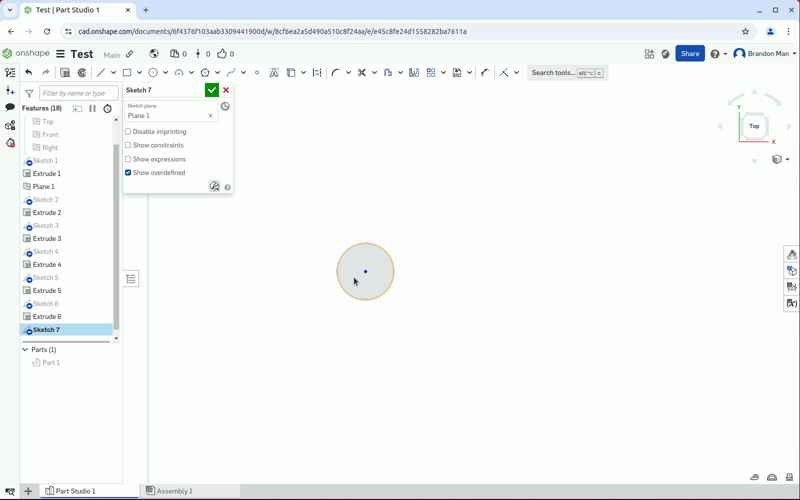
scroll(-6)
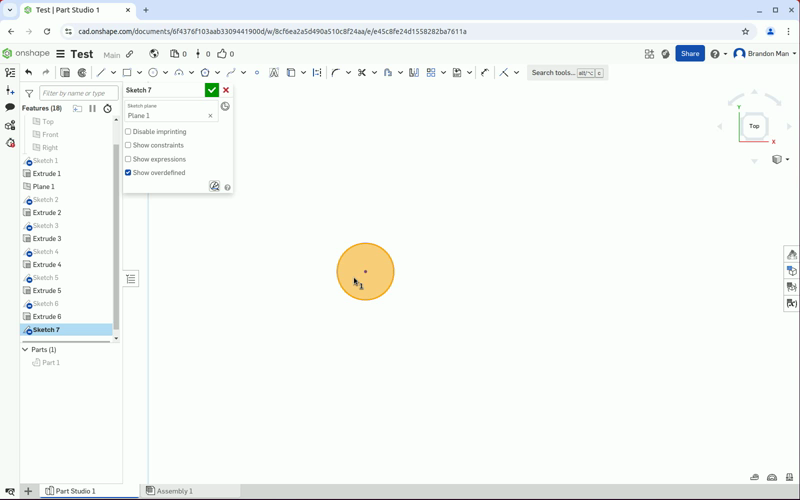
scroll(-6)
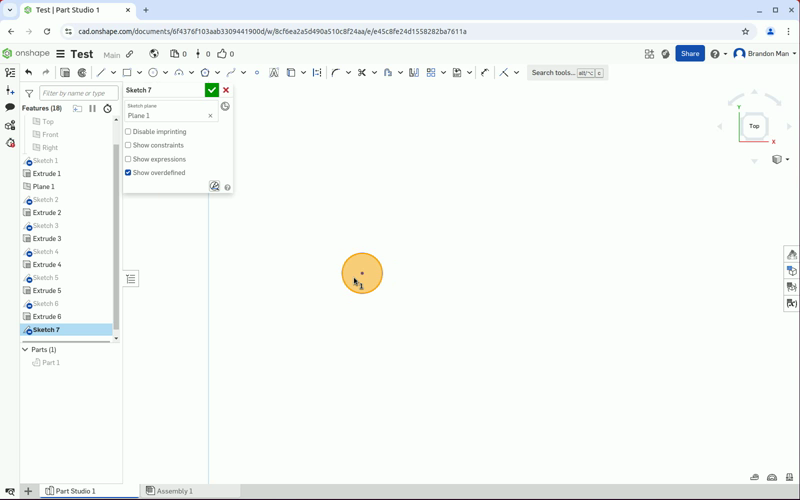
scroll(-6)
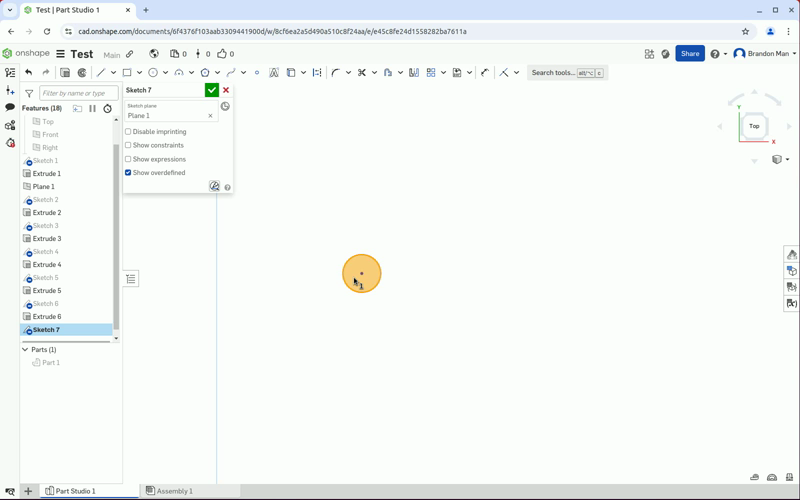
scroll(-6)
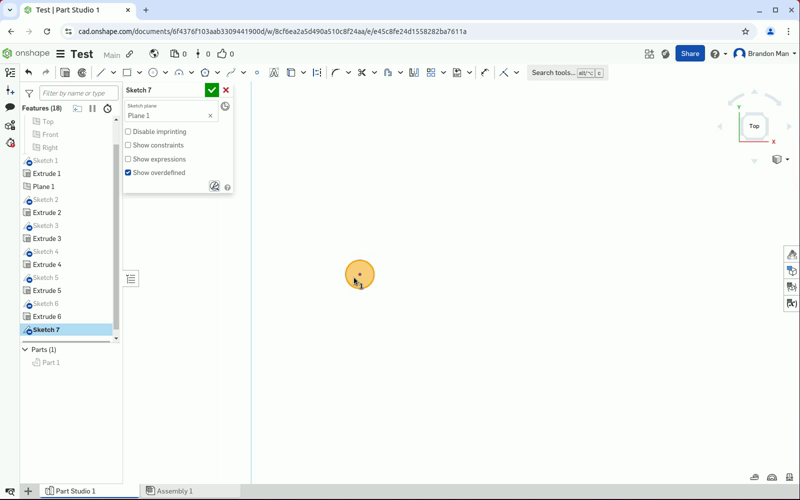
scroll(-6)
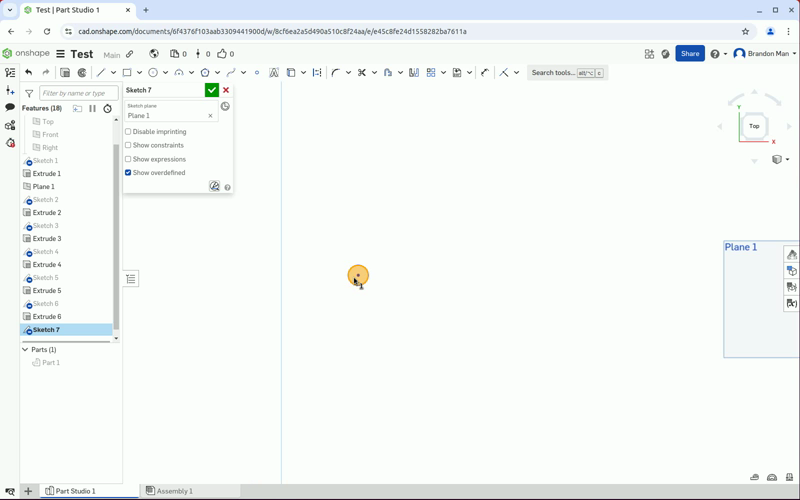
scroll(-6)
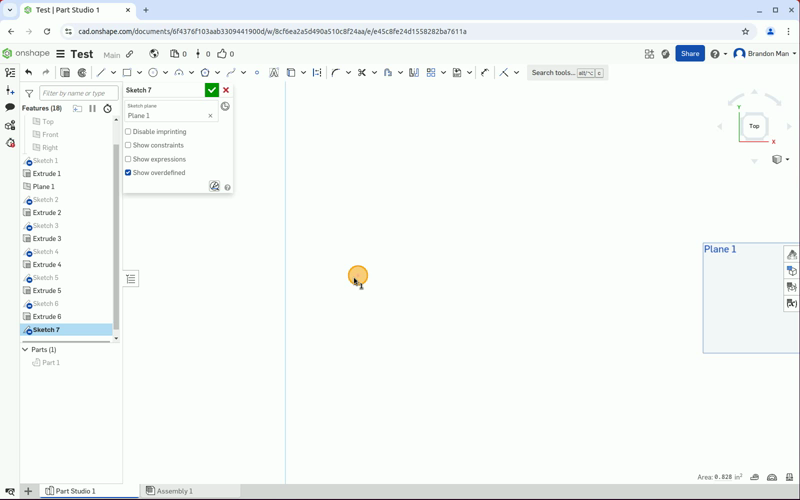
scroll(-6)
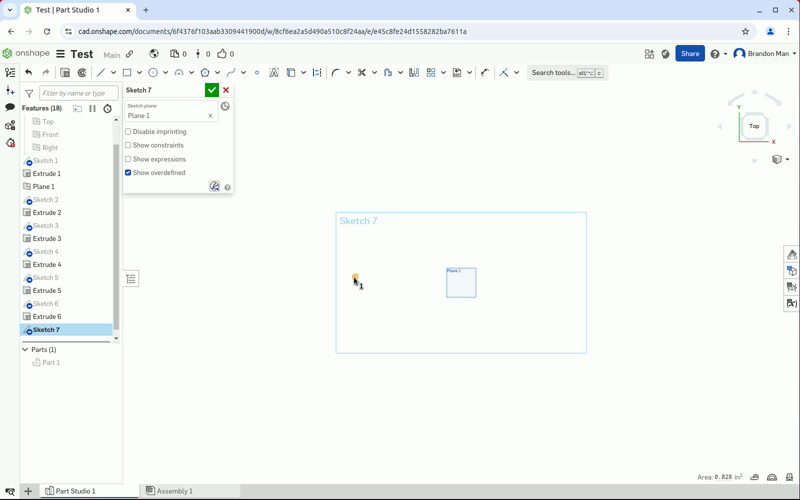
mouse_move(73, 352)
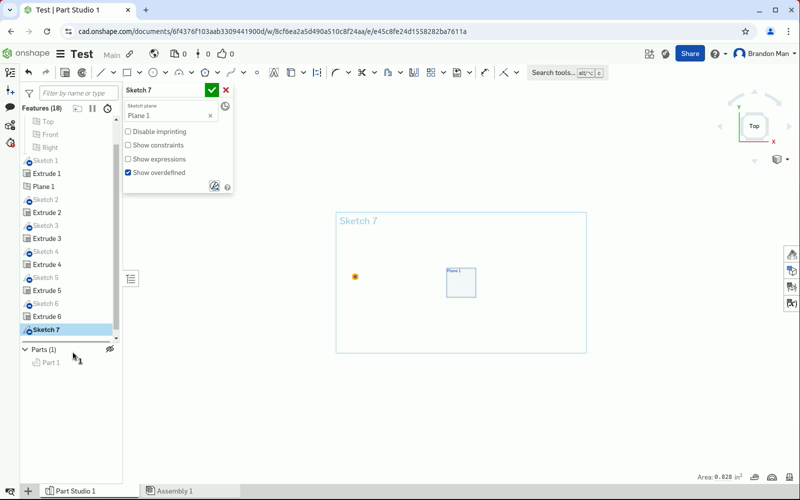
key(shift+y)
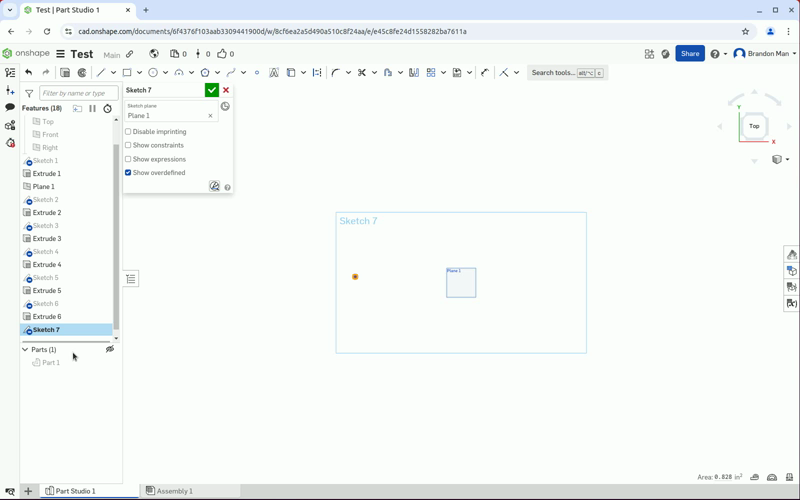
key(shift+e)
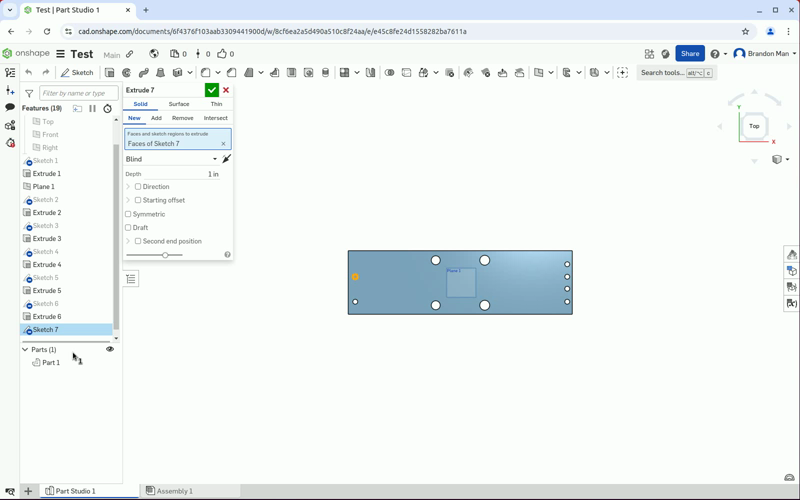
mouse_move(143, 106)
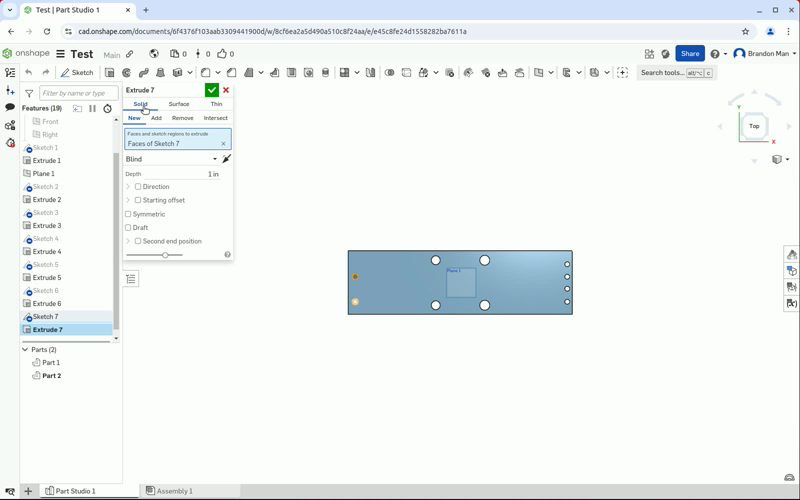
click(143, 106)
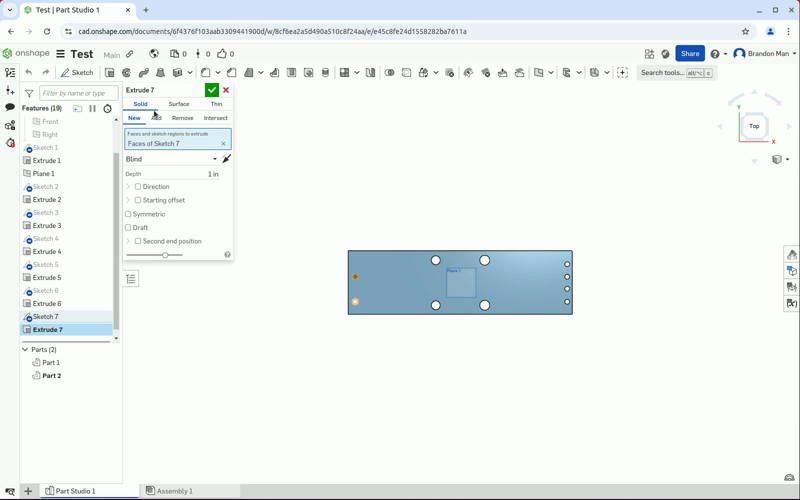
mouse_move(186, 120)
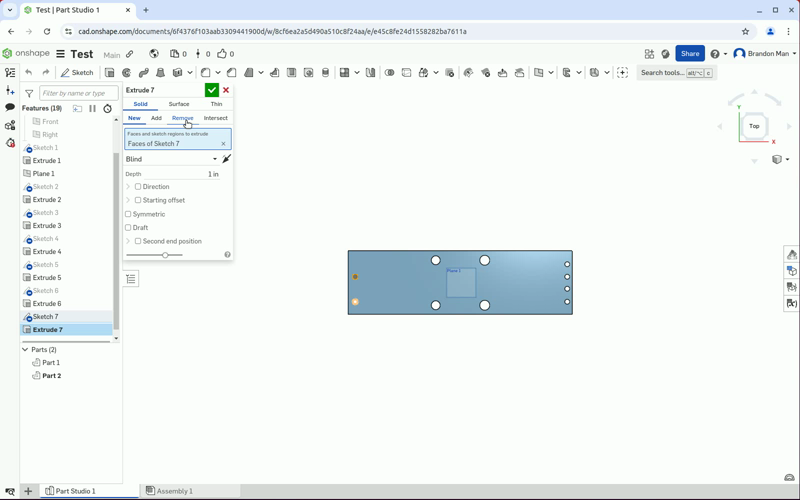
click(186, 120)
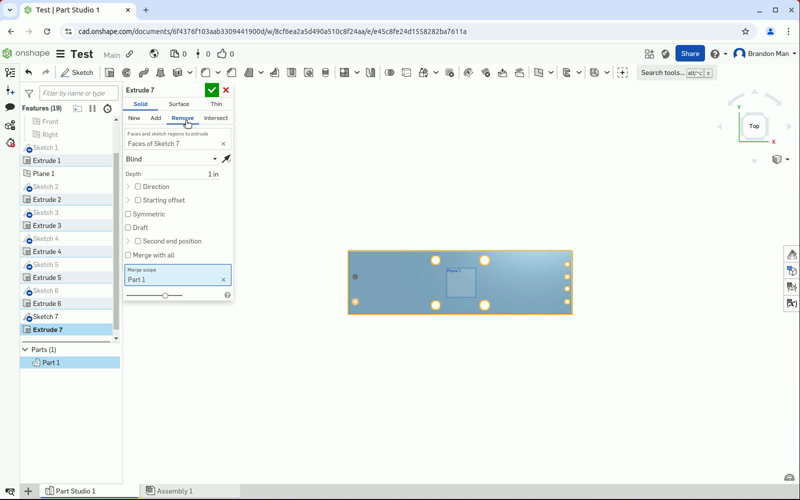
key(tab, 4)
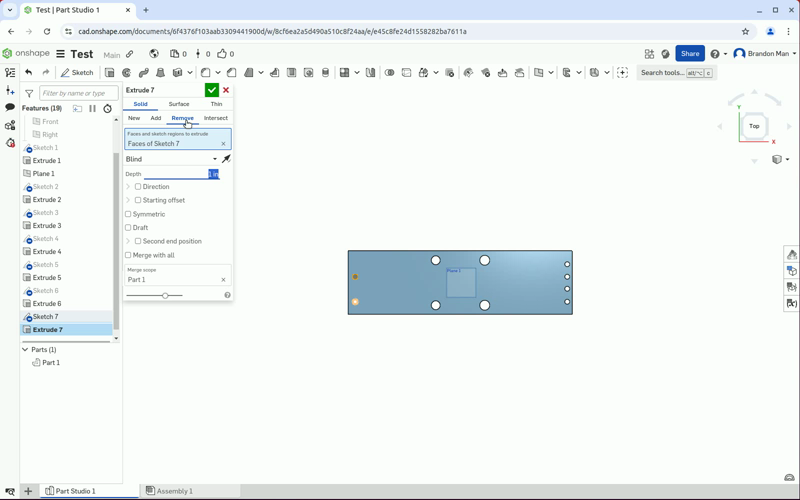
text(3.129)
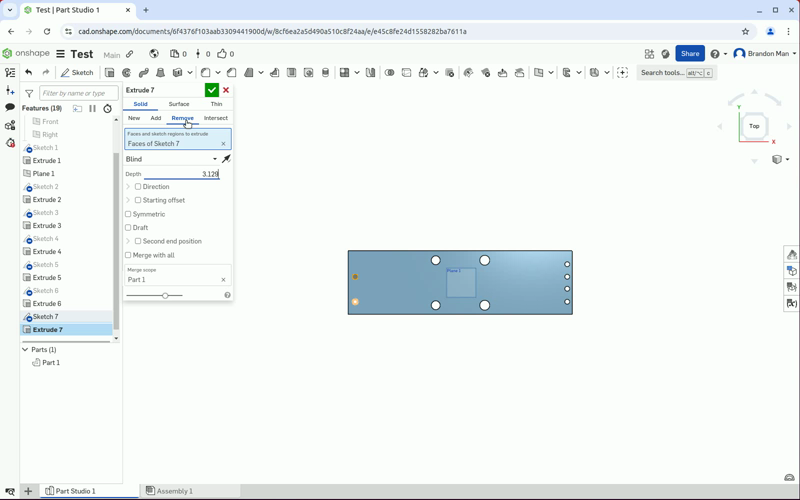
key(tab, 6)
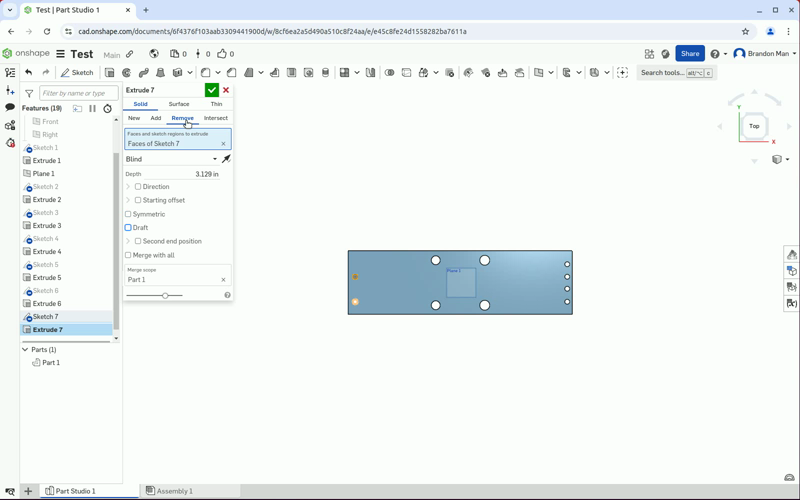
key(space)
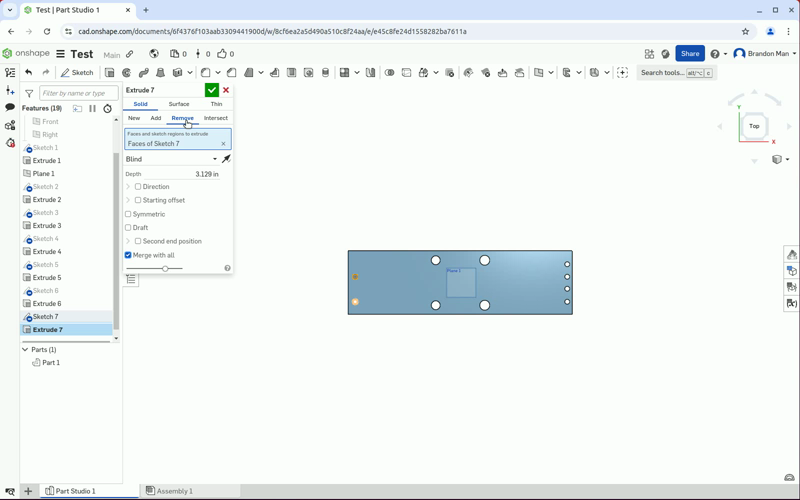
key(enter)
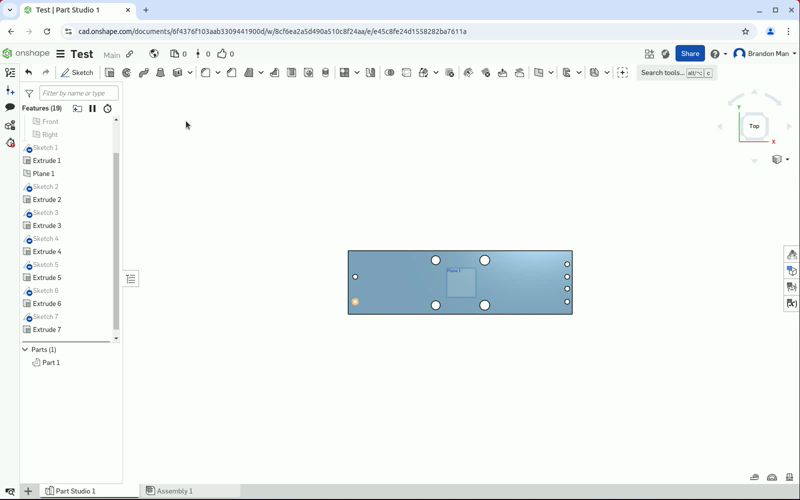
key(shift+h)
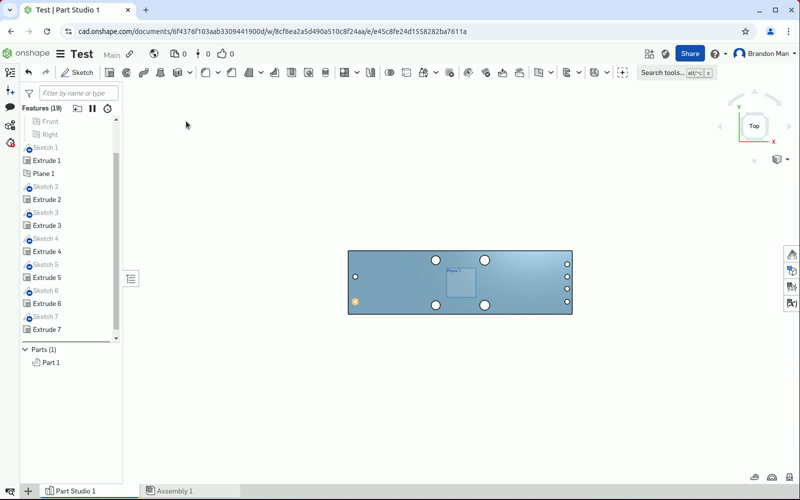
key(shift+h)
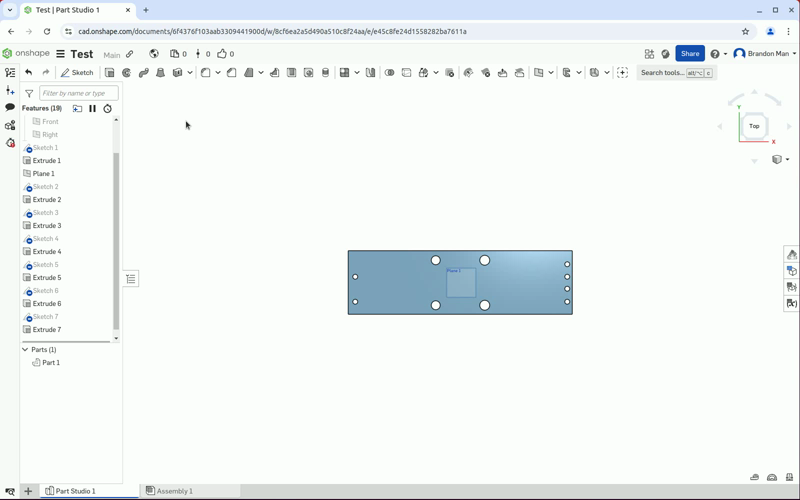
mouse_move(69, 150)
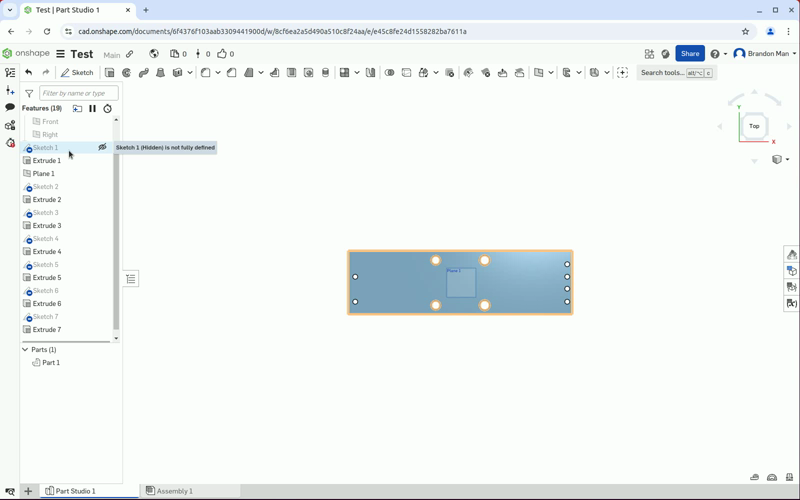
click(69, 150)
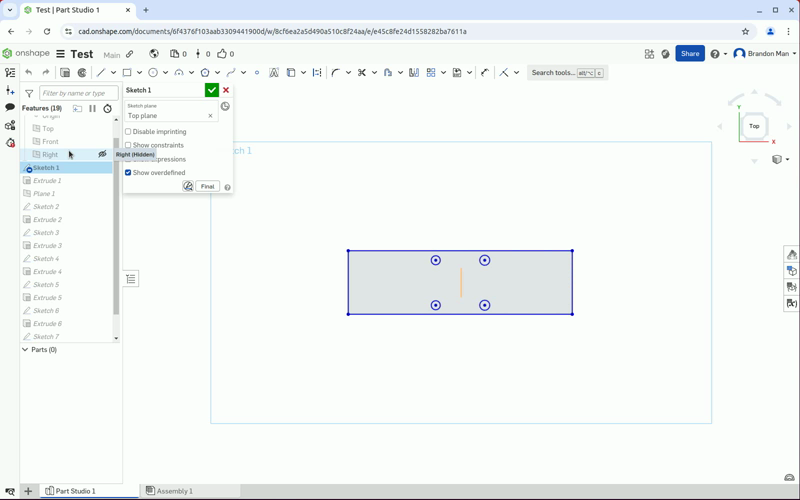
mouse_move(229, 92)
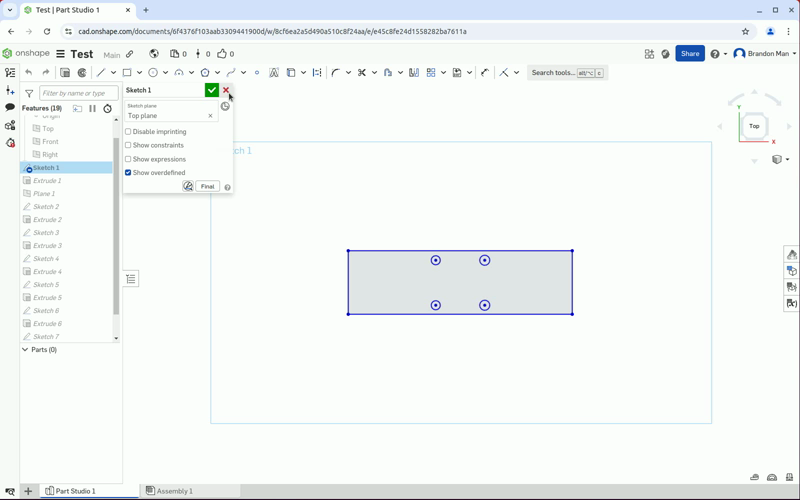
click(229, 92)
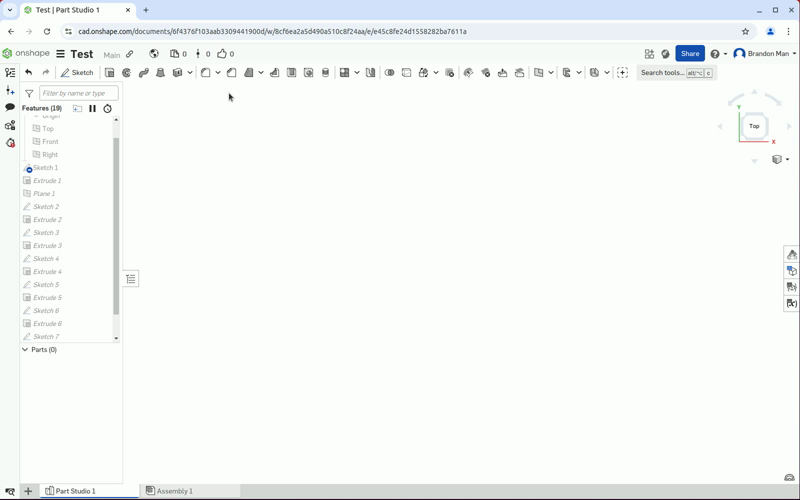
key(shift+s)
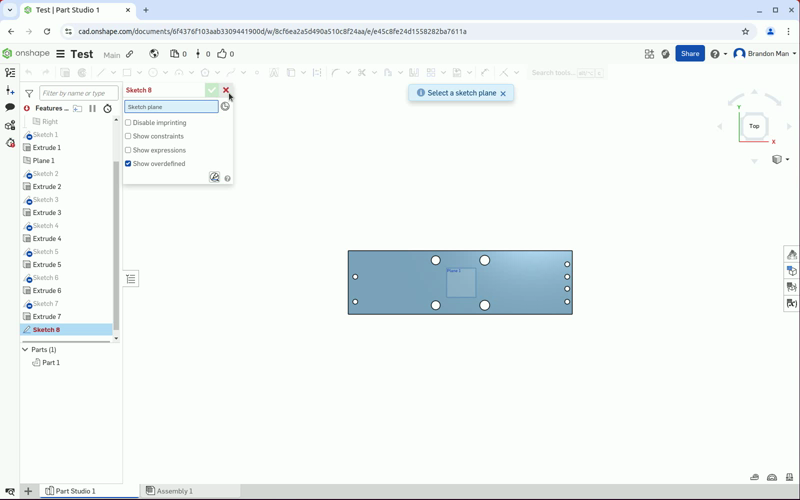
mouse_move(69, 163)
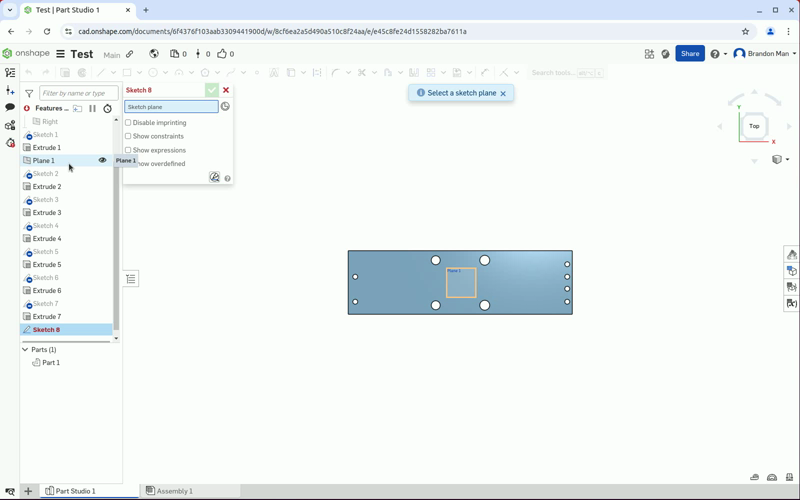
click(69, 163)
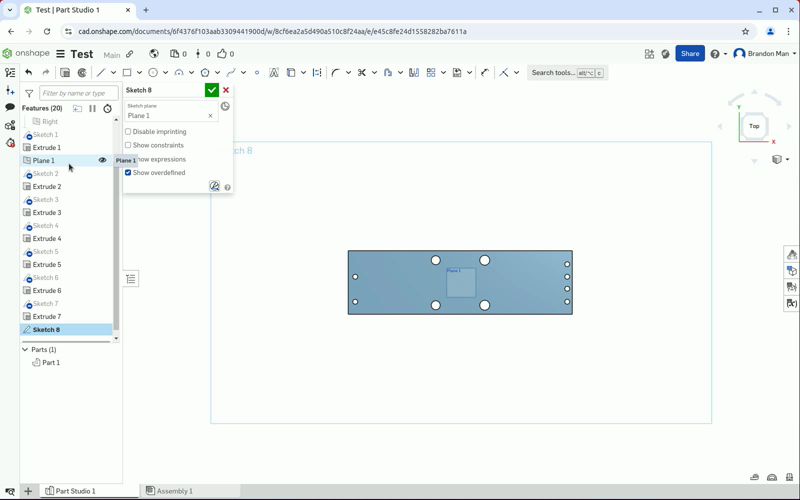
mouse_move(73, 352)
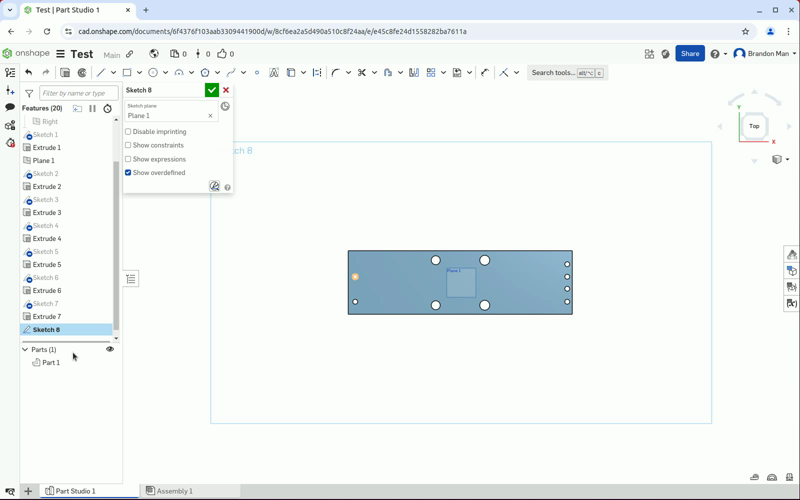
key(y)
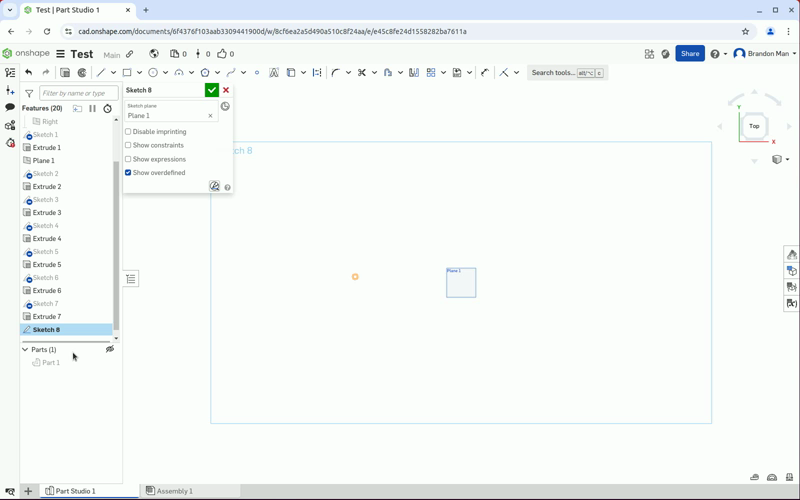
key(c)
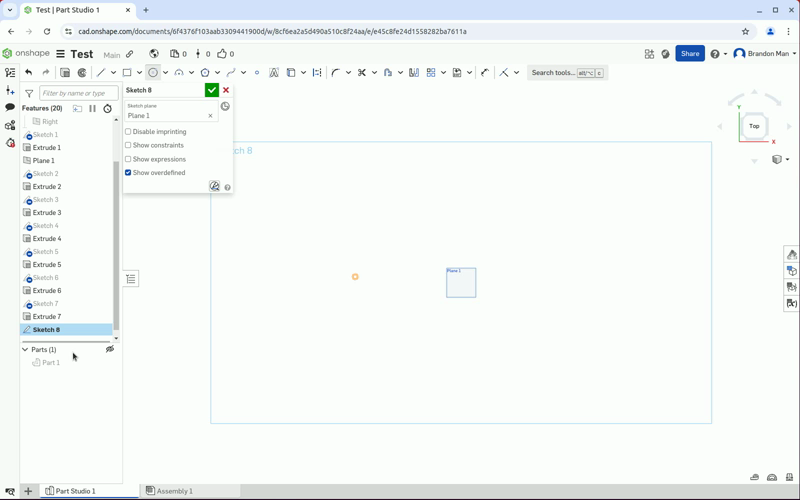
key_down(shift)
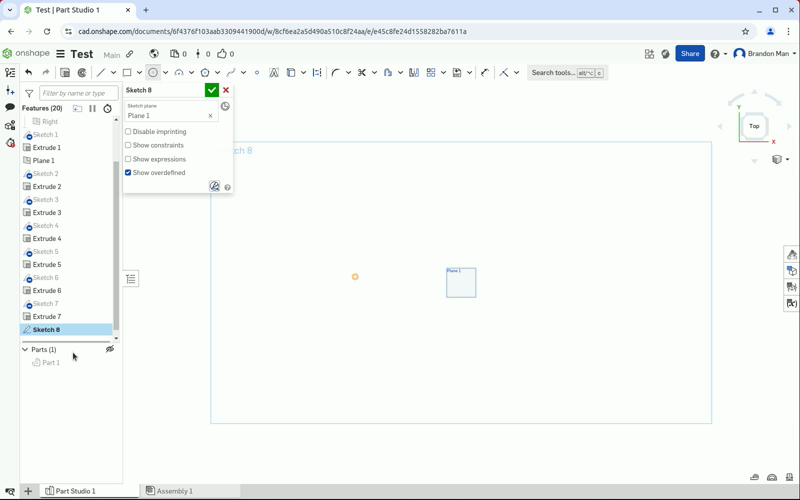
mouse_move(355, 264)
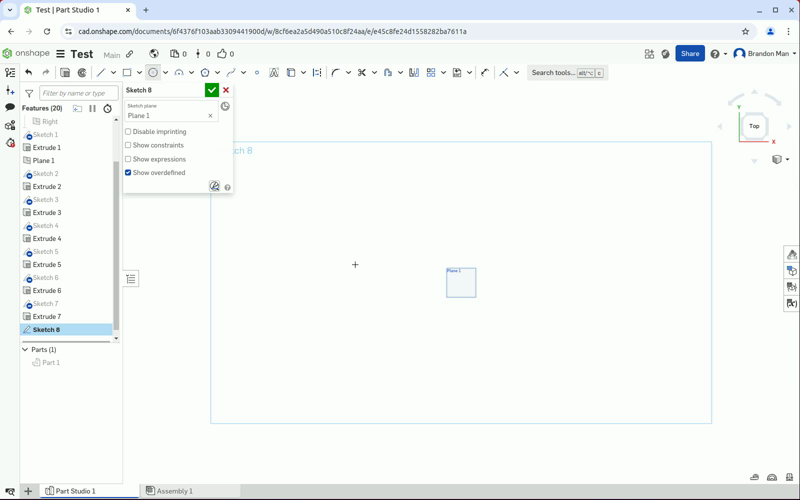
click(355, 264)
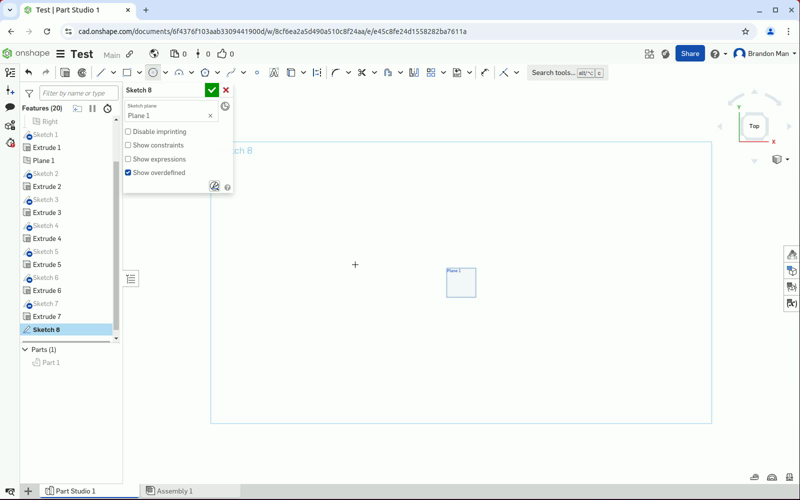
key_up(shift)
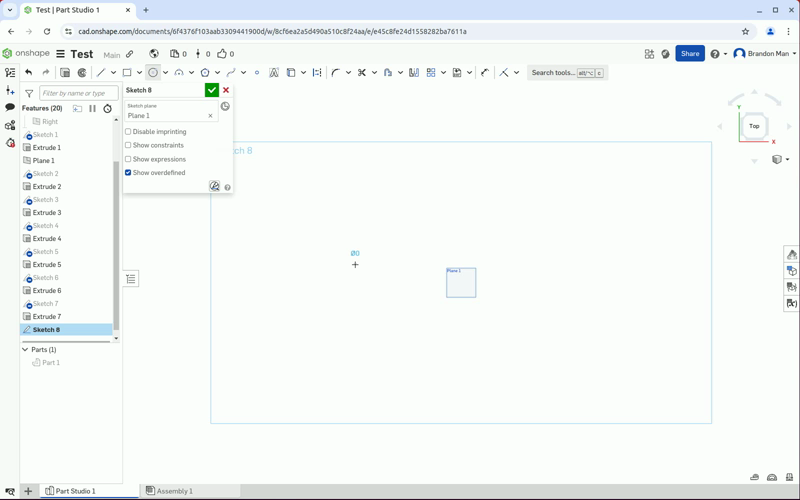
mouse_move(357, 264)
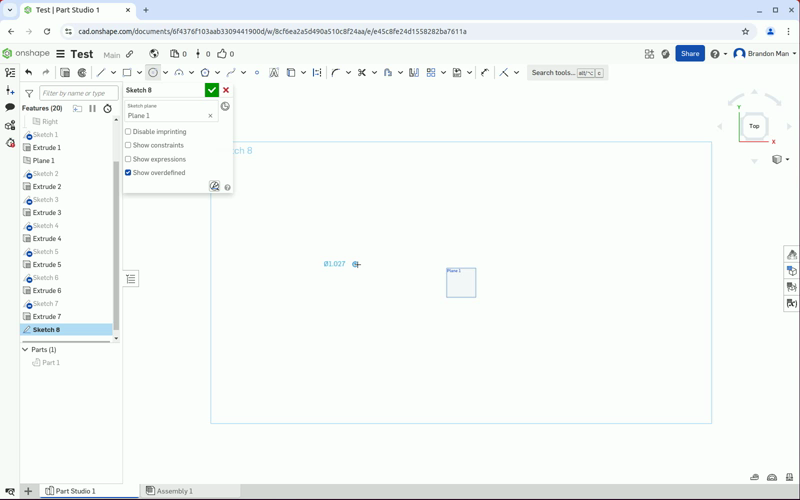
scroll(6)
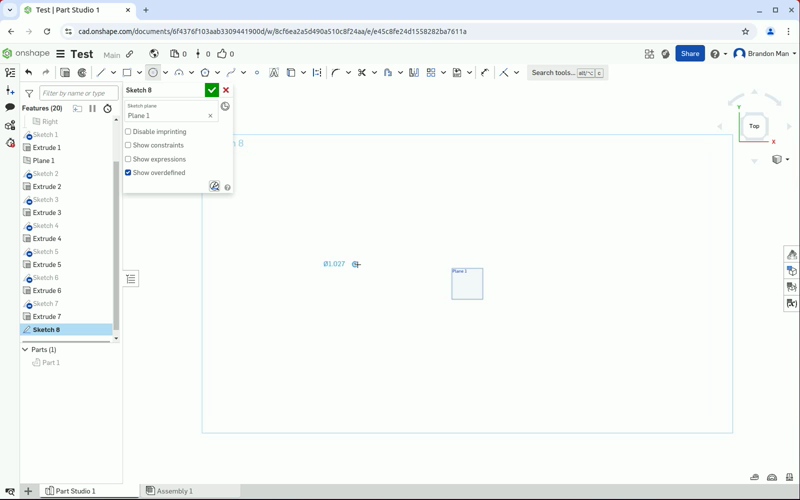
scroll(6)
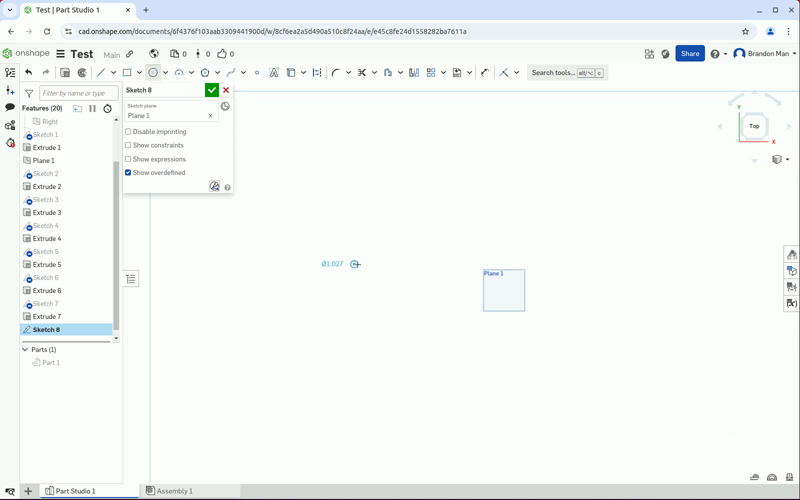
scroll(6)
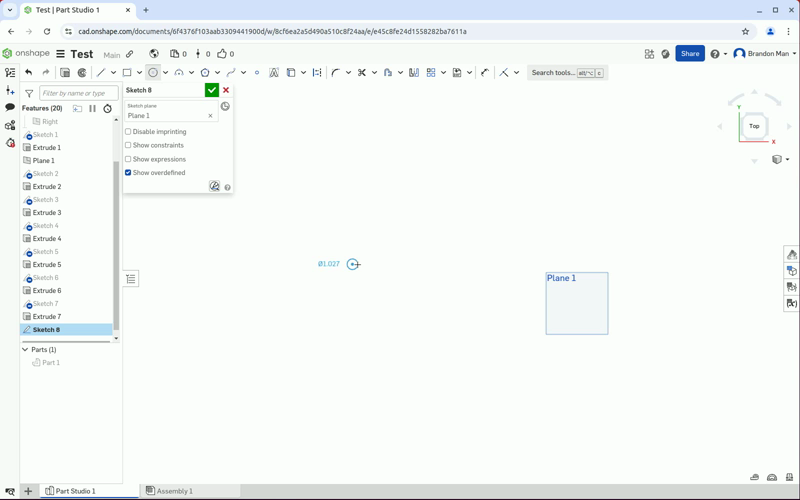
scroll(6)
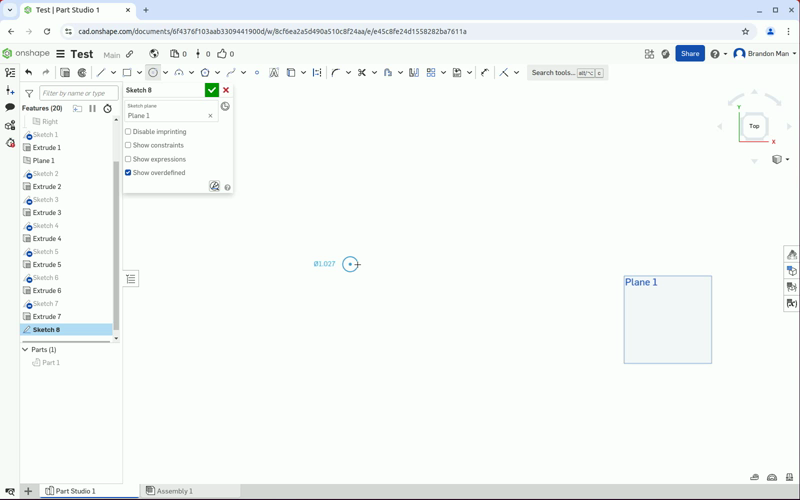
scroll(6)
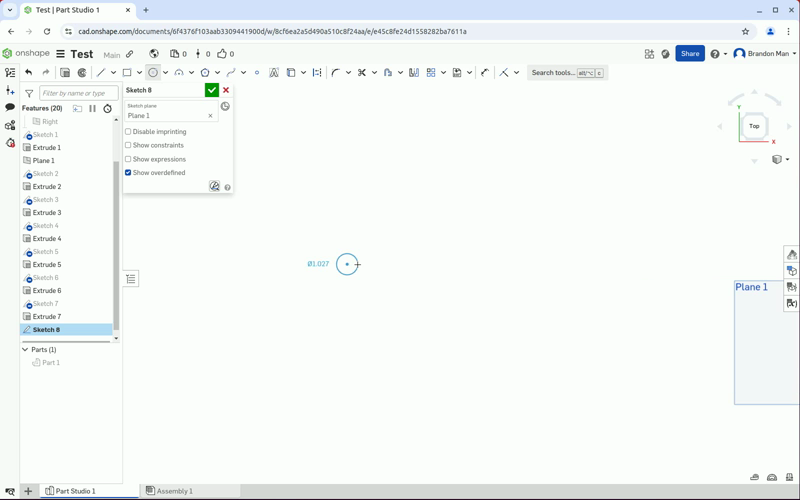
scroll(6)
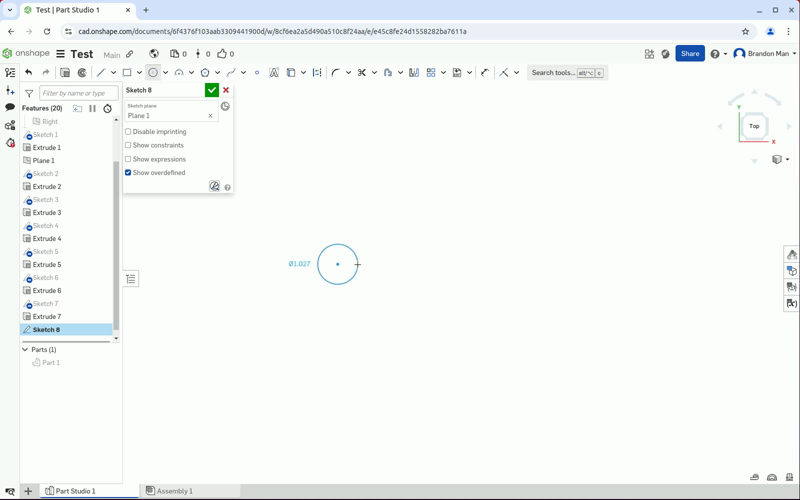
scroll(6)
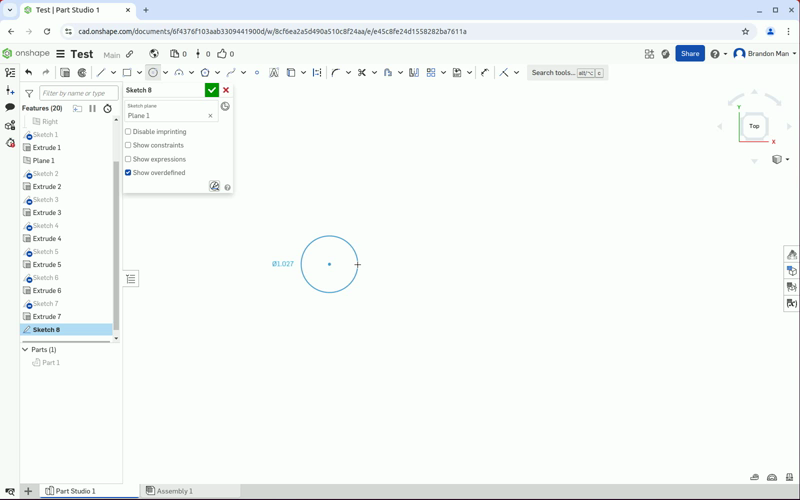
click(357, 264)
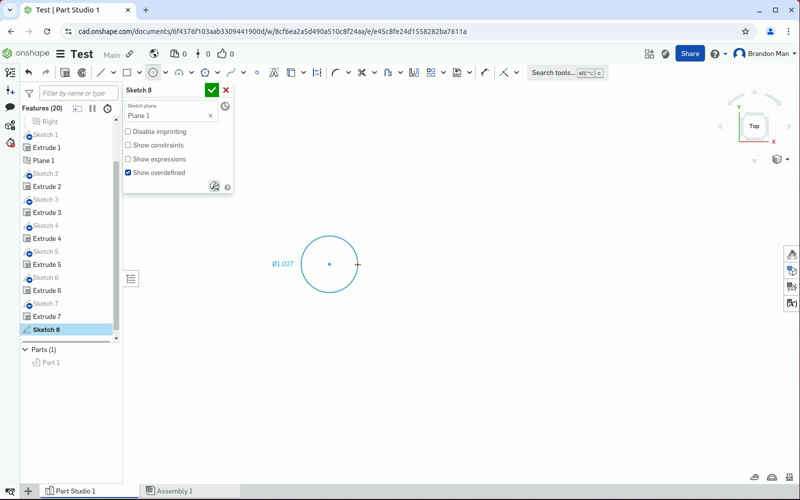
scroll(-6)
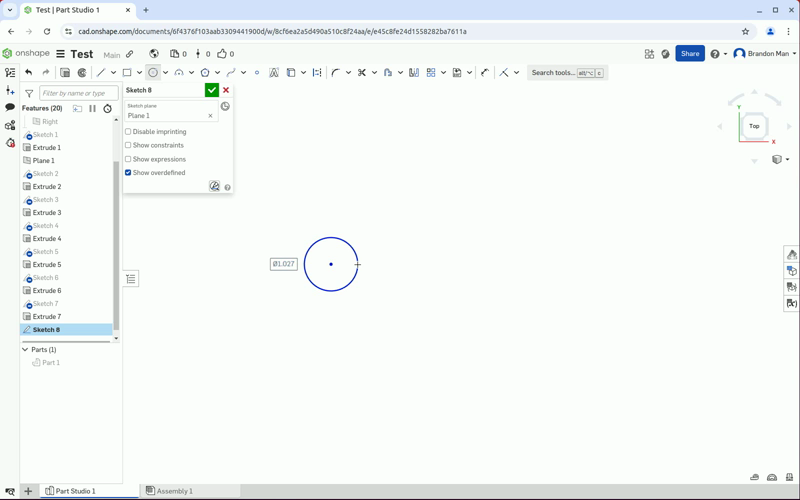
scroll(-6)
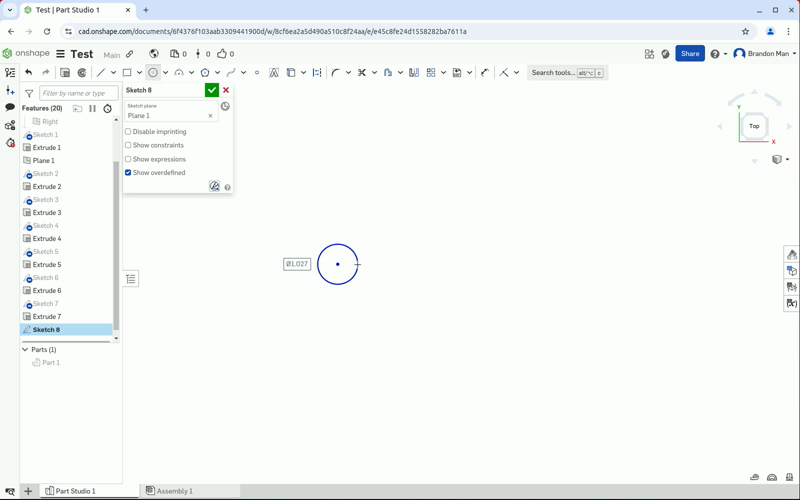
scroll(-6)
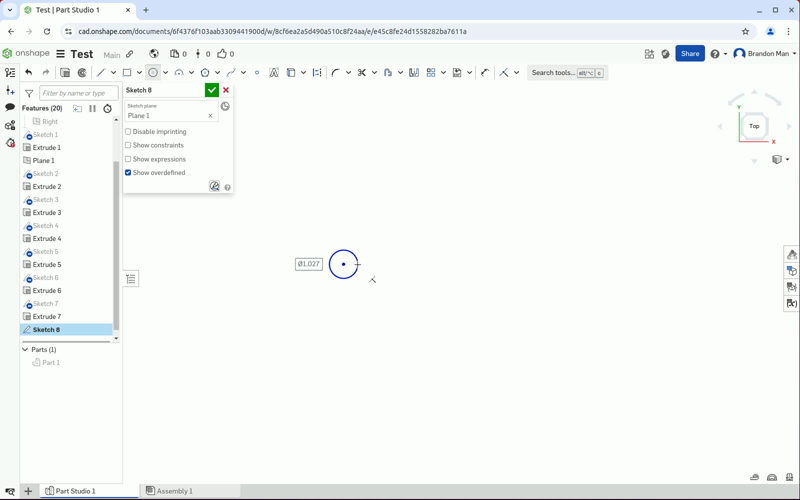
scroll(-6)
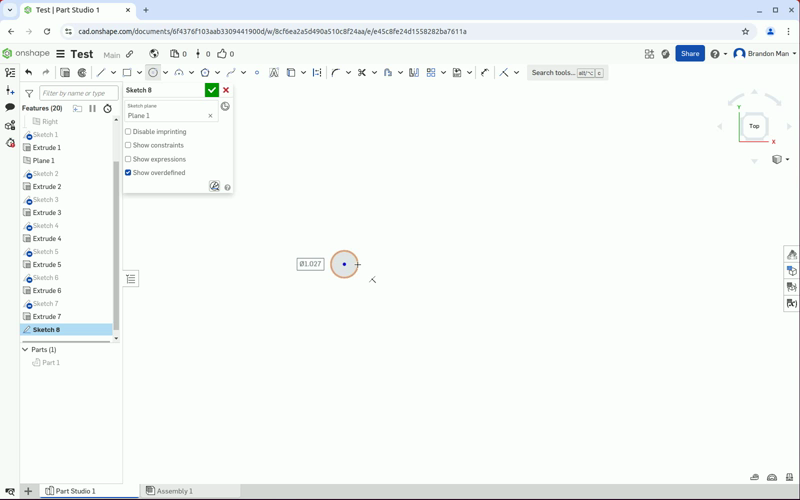
scroll(-6)
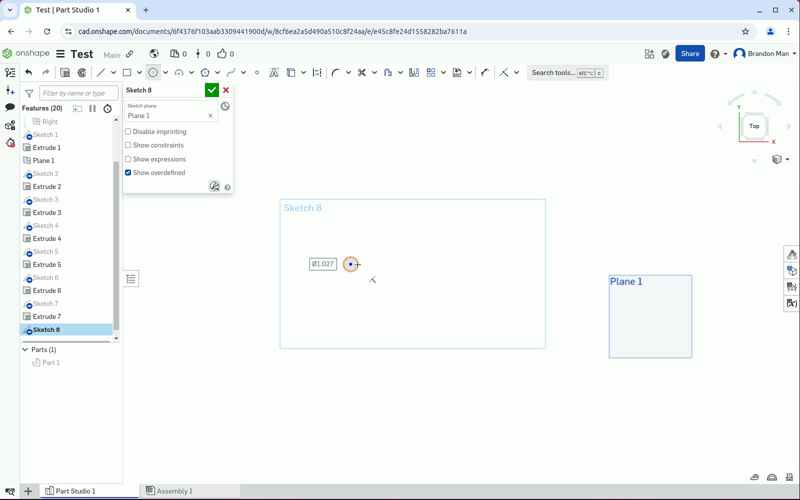
scroll(-6)
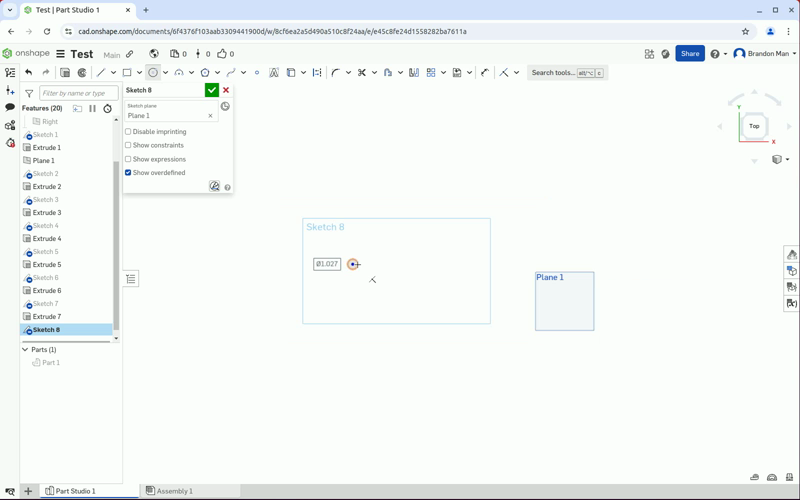
scroll(-6)
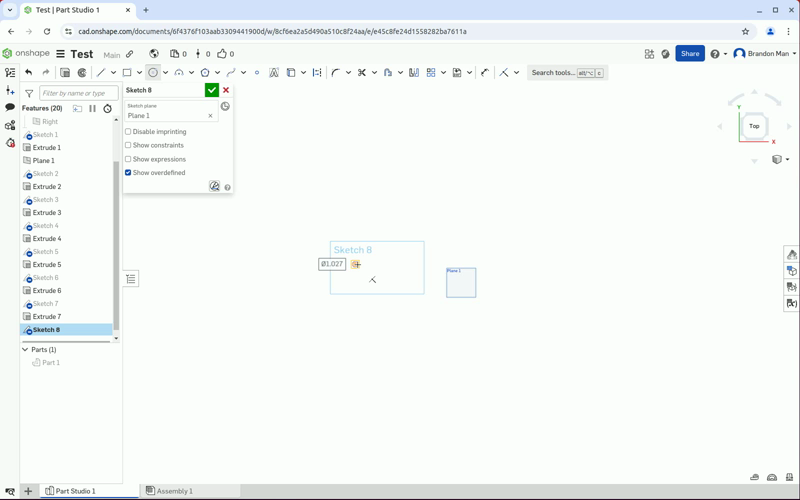
key(esc)
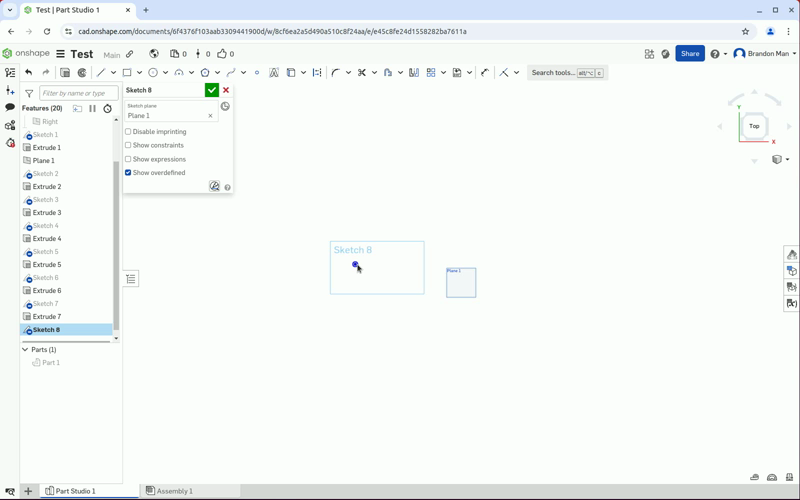
mouse_move(353, 265)
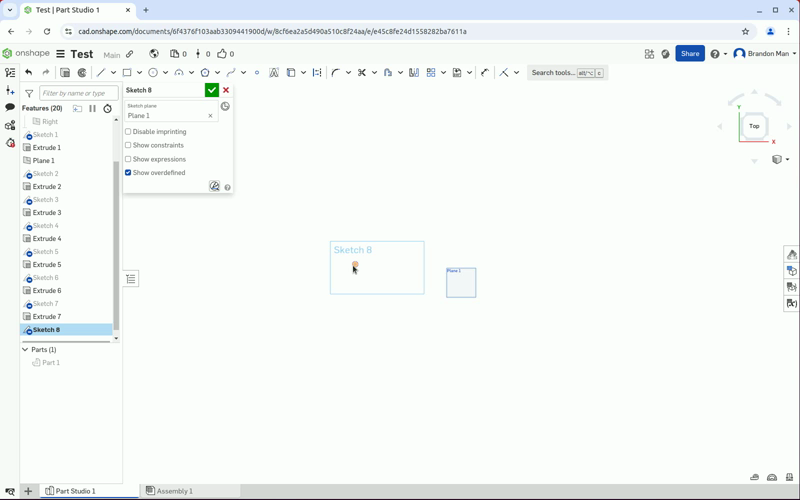
scroll(6)
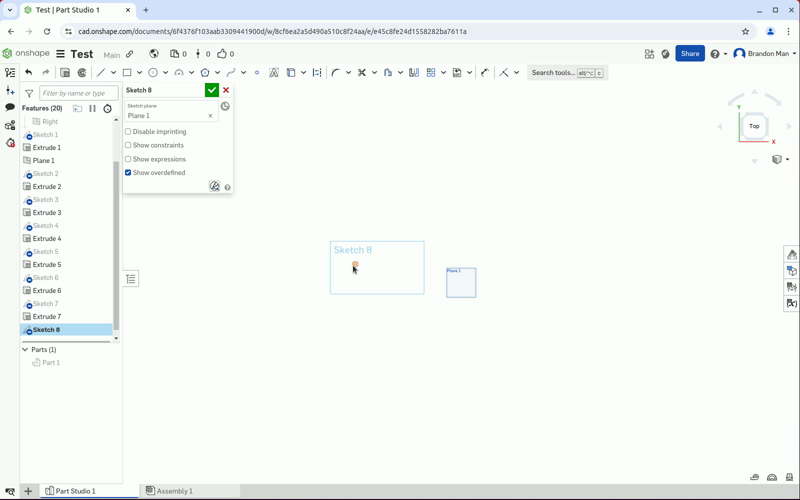
scroll(6)
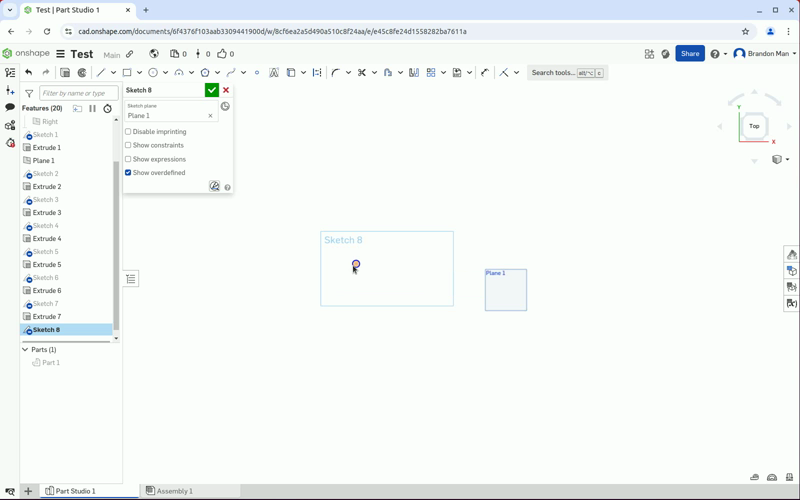
scroll(6)
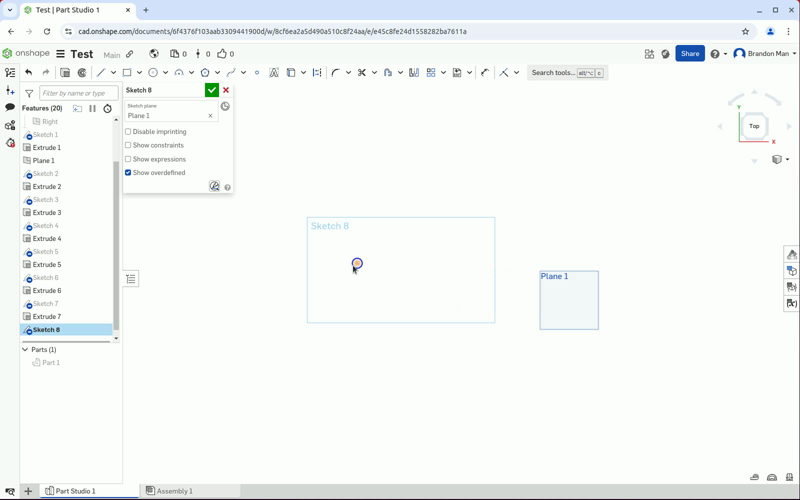
scroll(6)
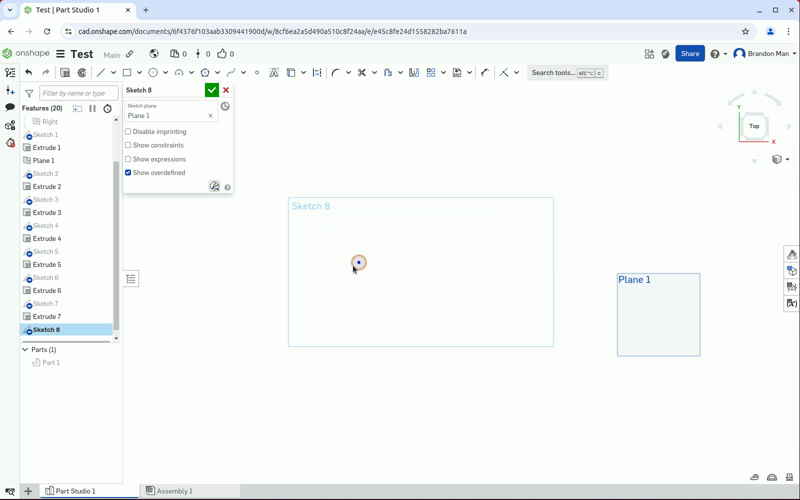
scroll(6)
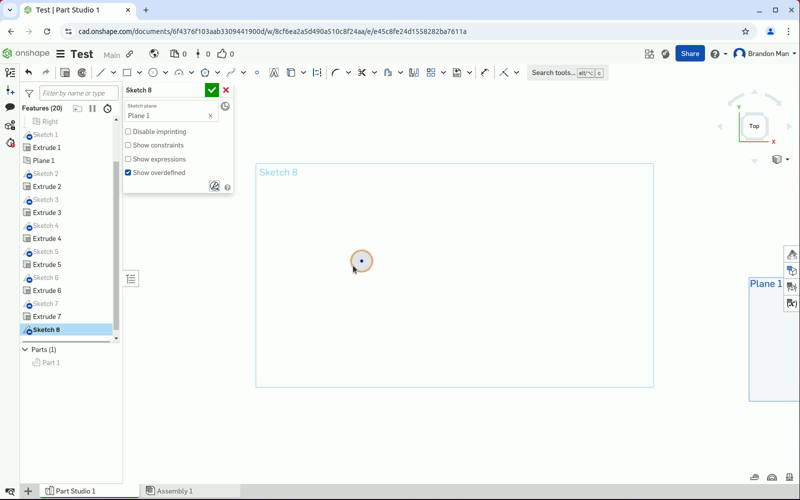
scroll(6)
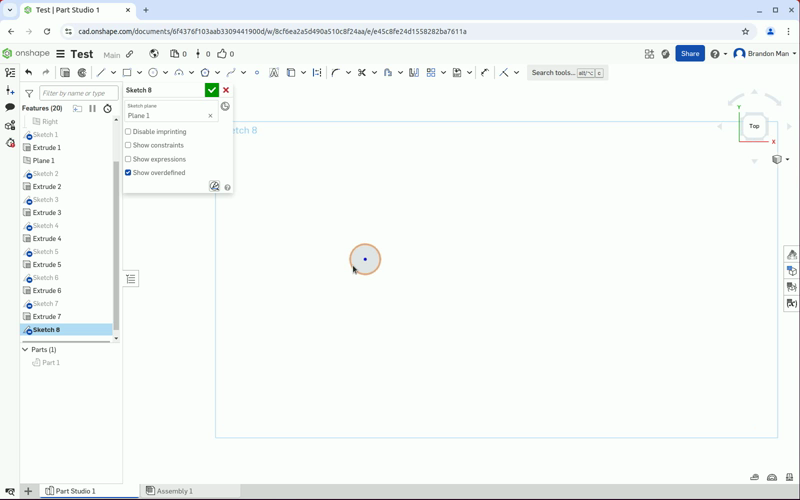
scroll(6)
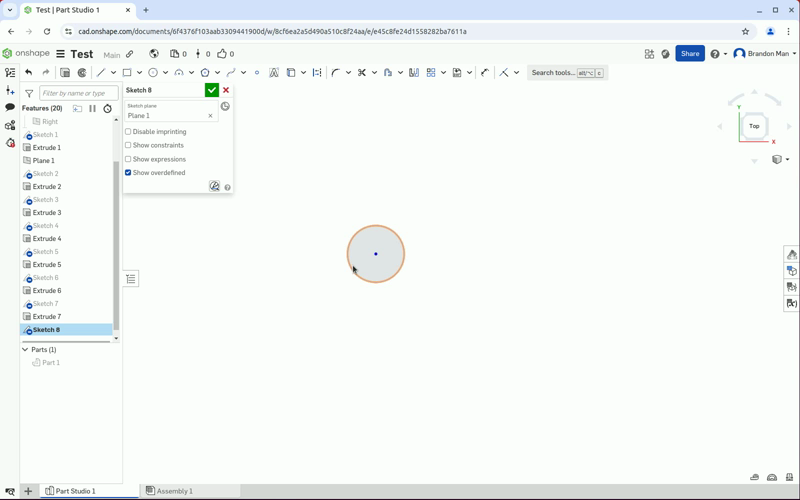
click(353, 265)
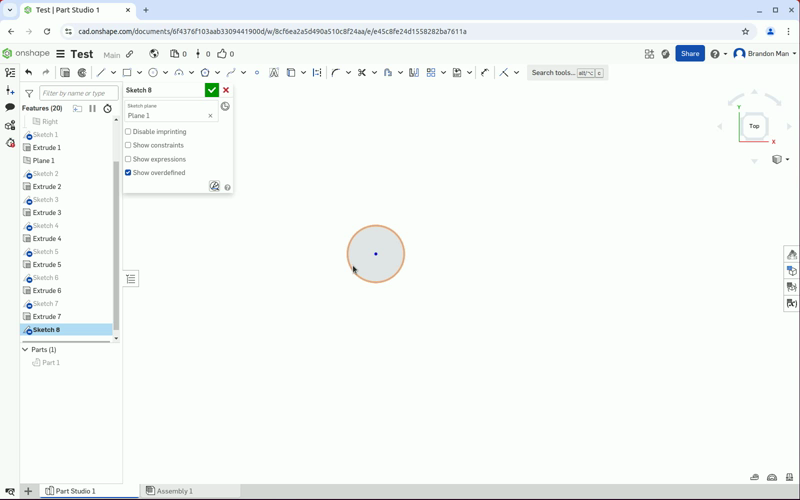
scroll(-6)
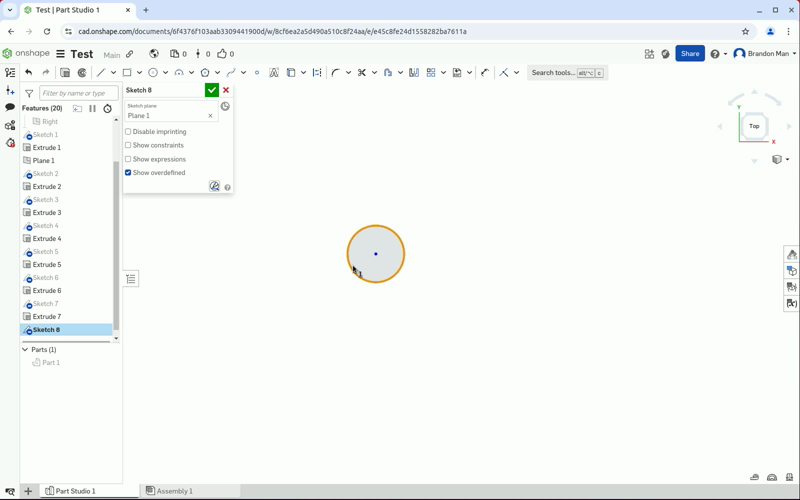
scroll(-6)
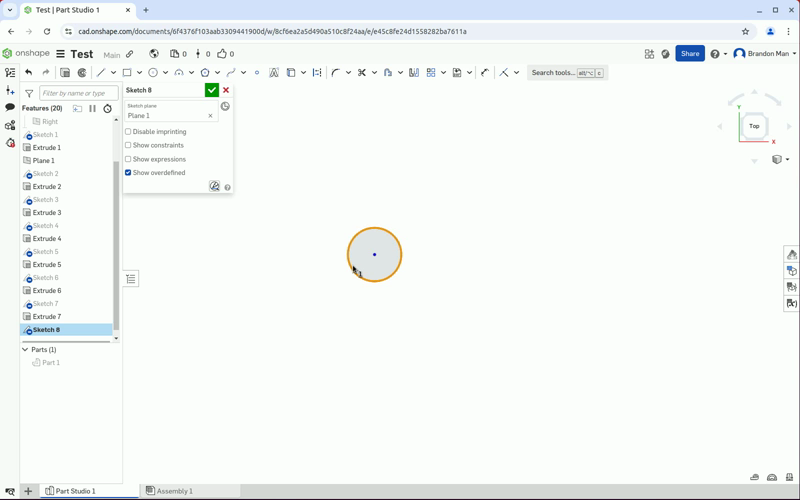
scroll(-6)
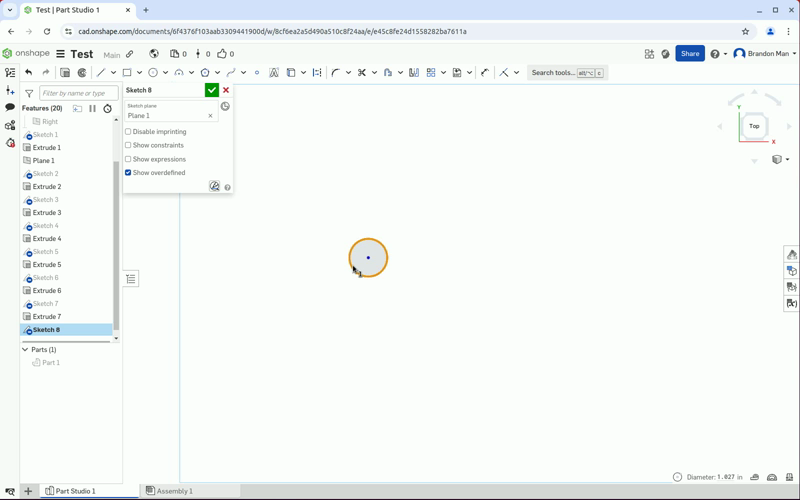
scroll(-6)
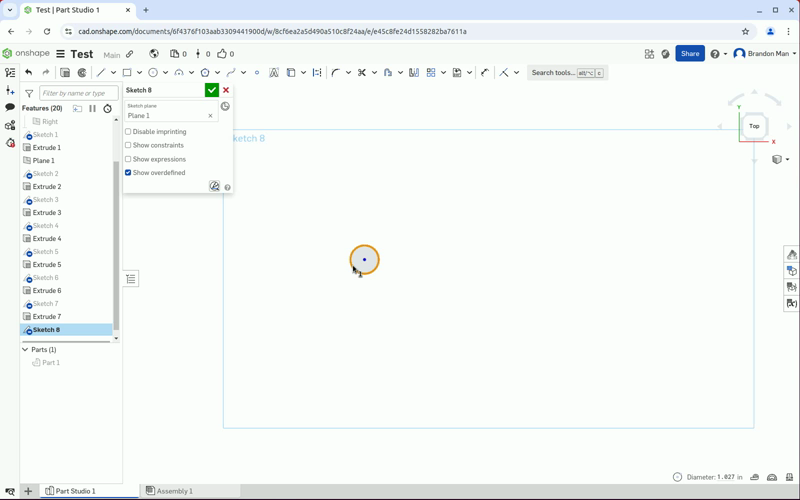
scroll(-6)
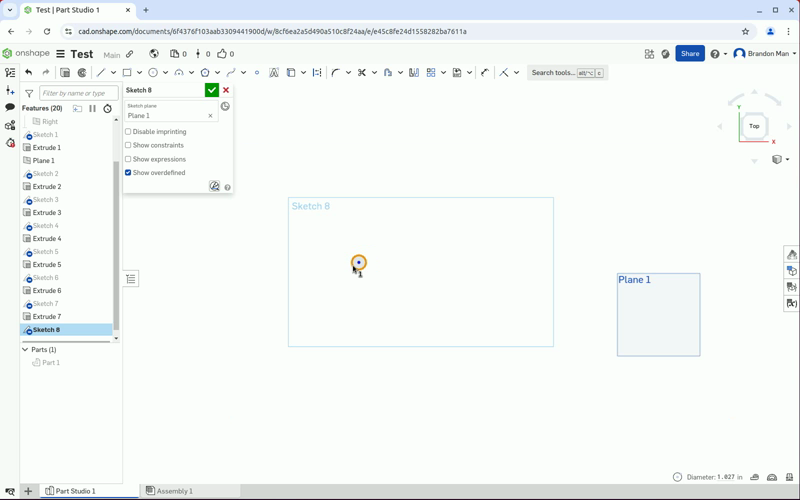
scroll(-6)
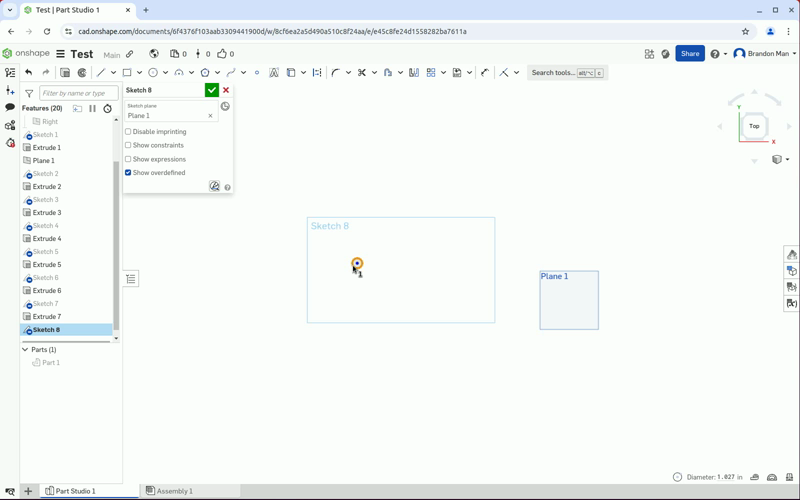
scroll(-6)
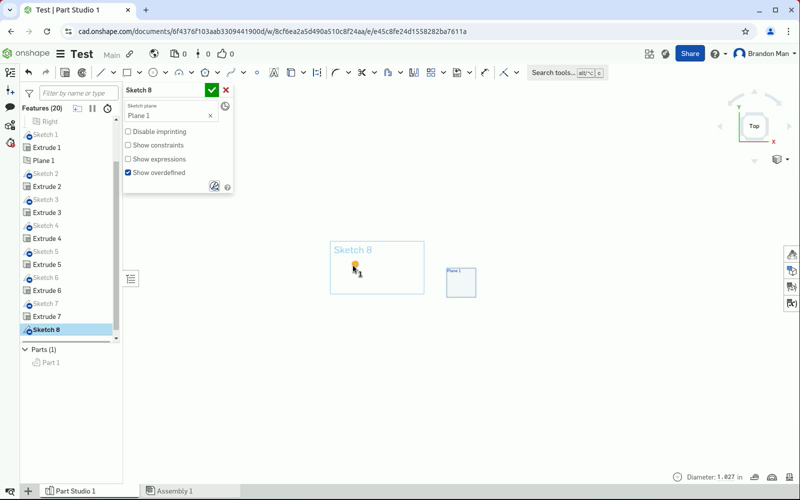
mouse_move(73, 352)
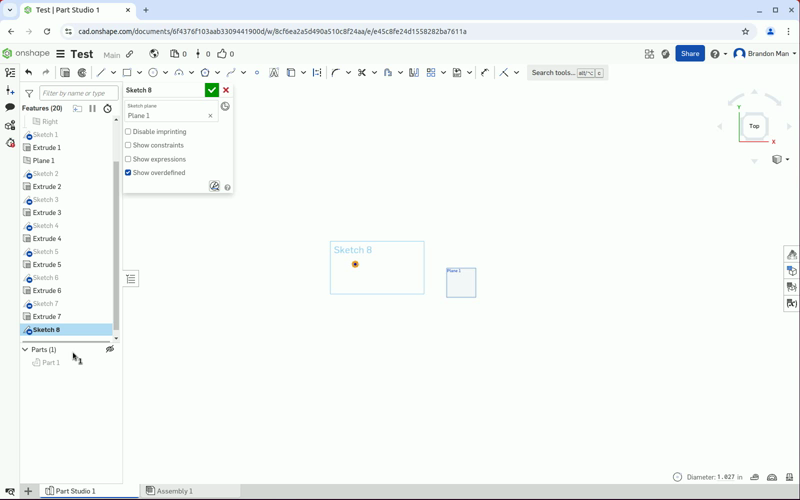
key(shift+y)
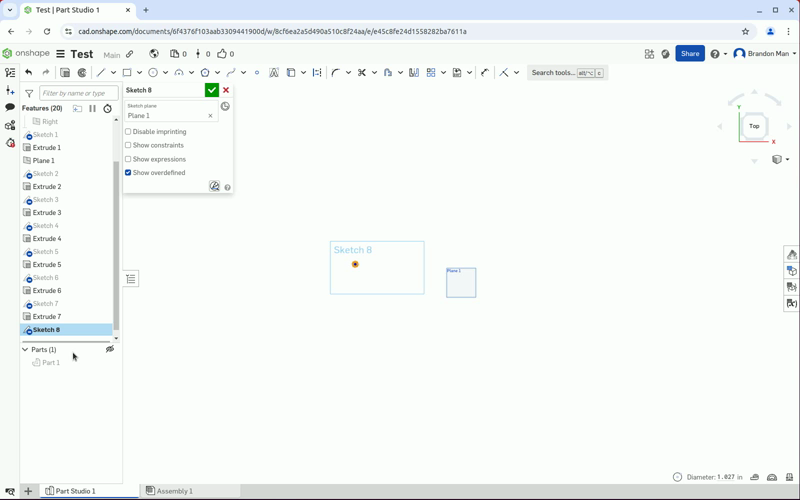
key(shift+e)
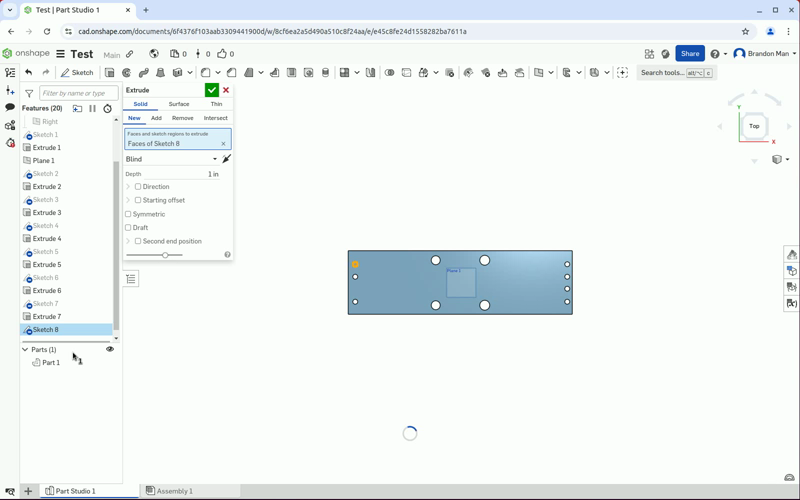
mouse_move(143, 106)
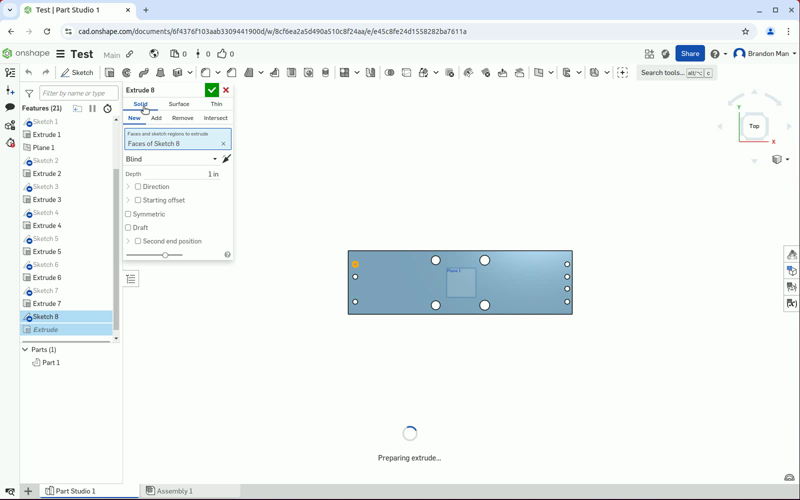
click(143, 106)
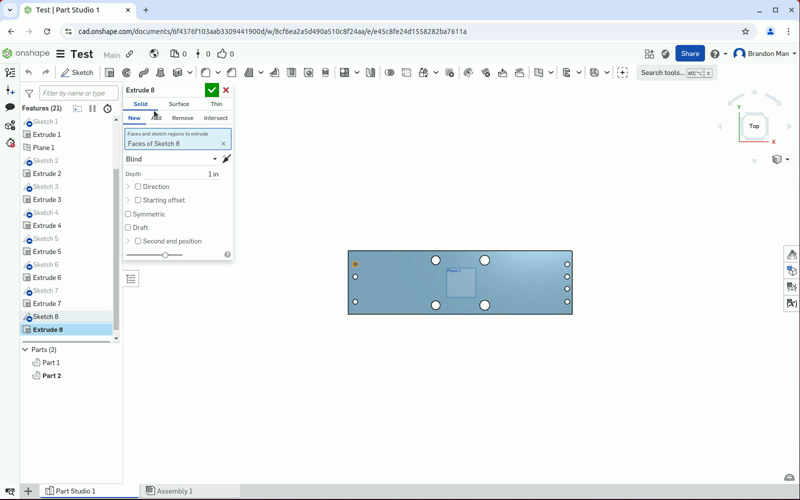
mouse_move(186, 120)
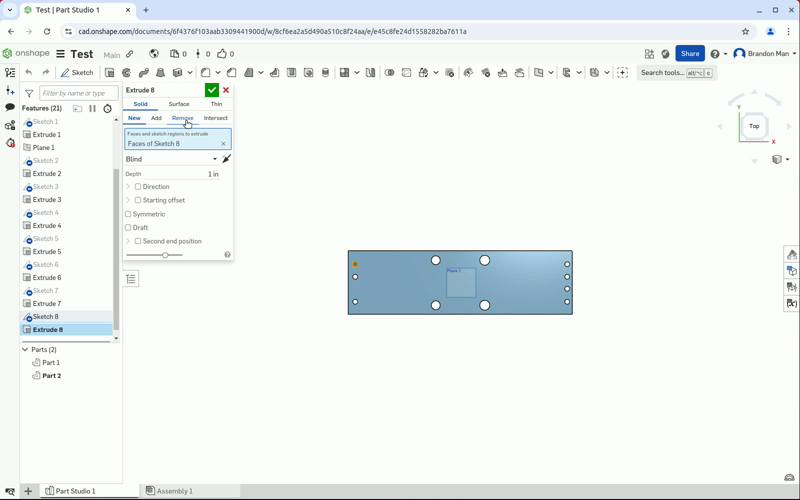
click(186, 120)
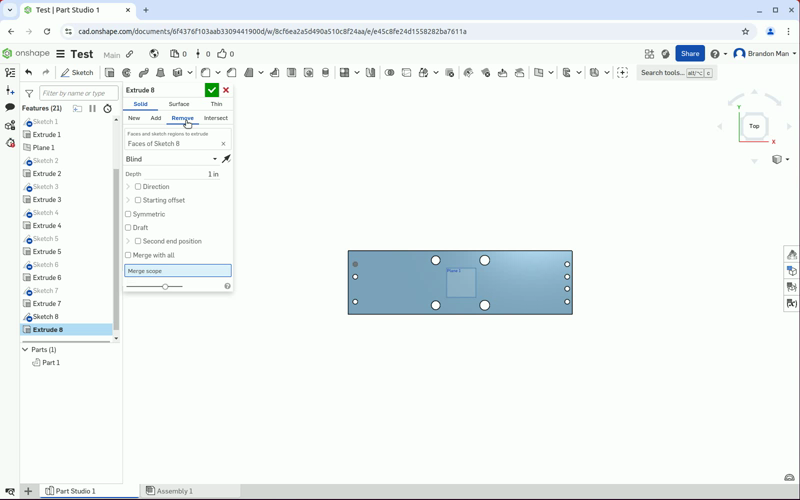
key(tab, 4)
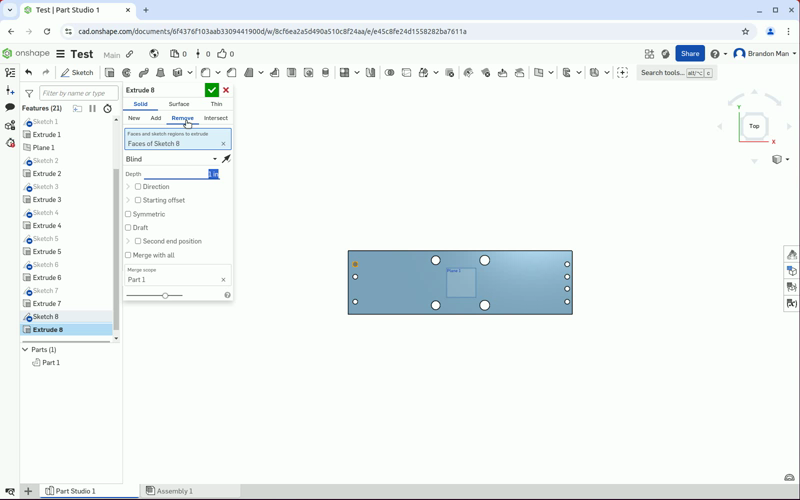
text(3.129)
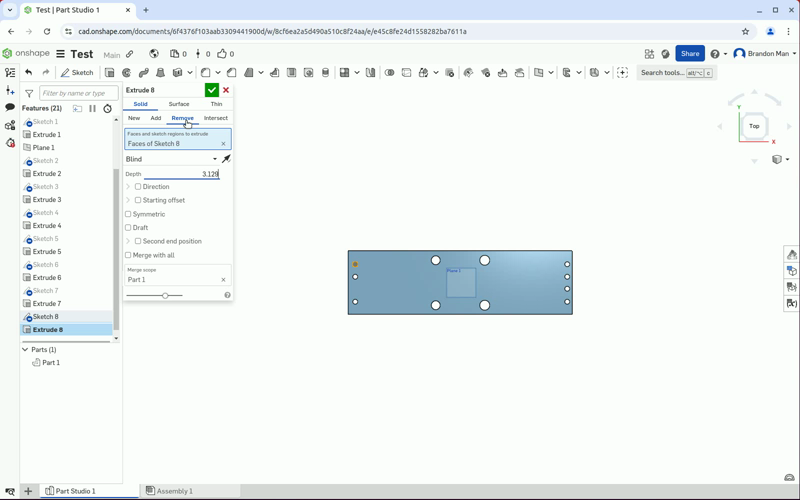
key(tab, 6)
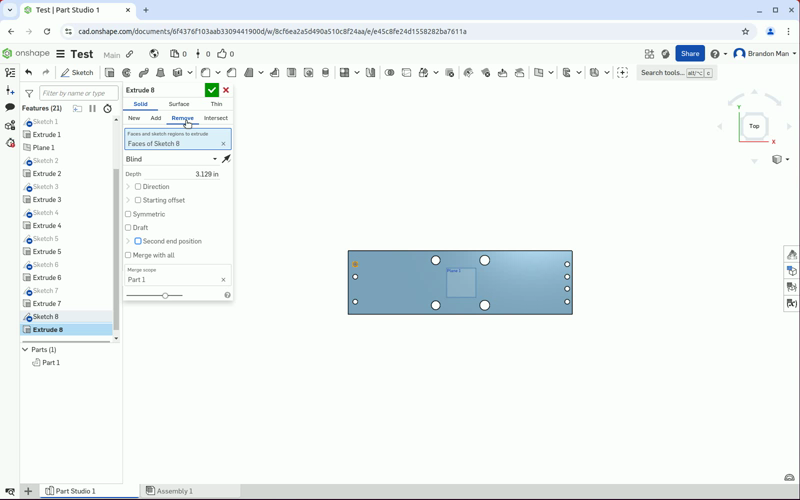
key(space)
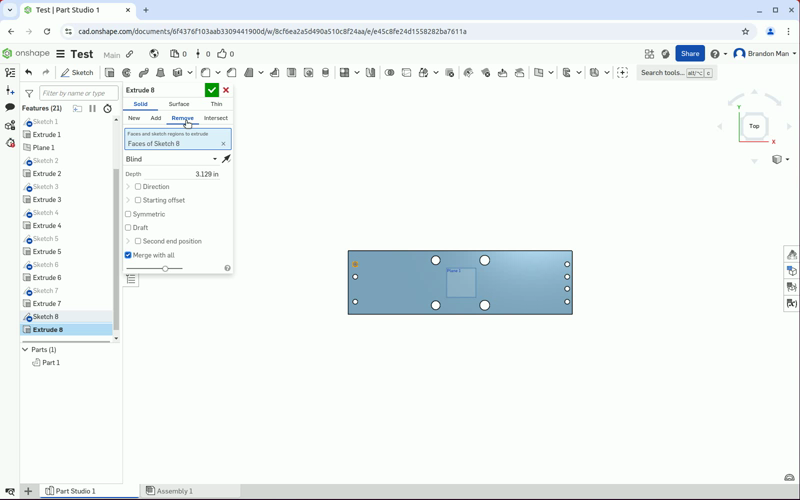
key(enter)
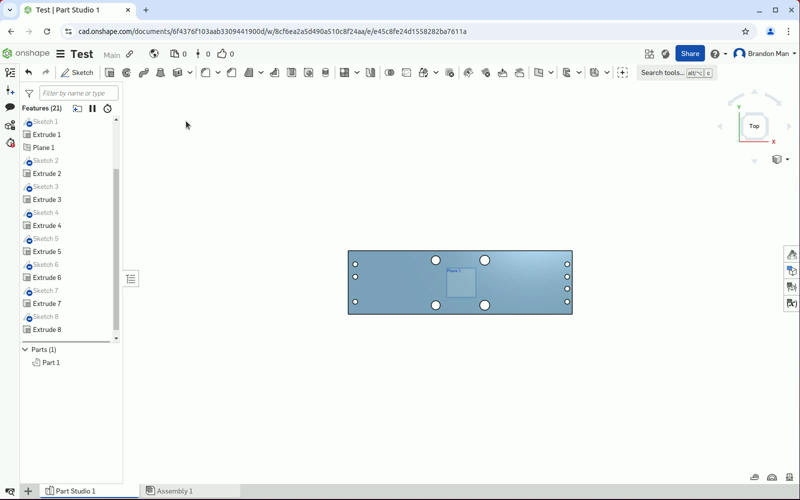
key(shift+h)
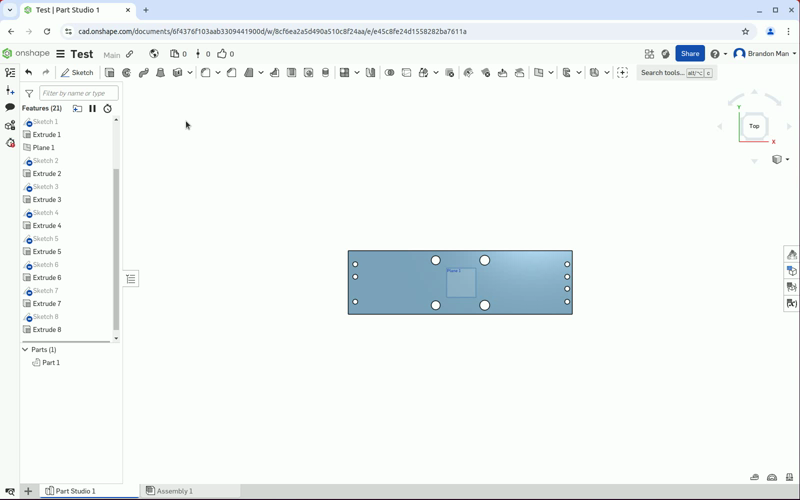
key(shift+h)
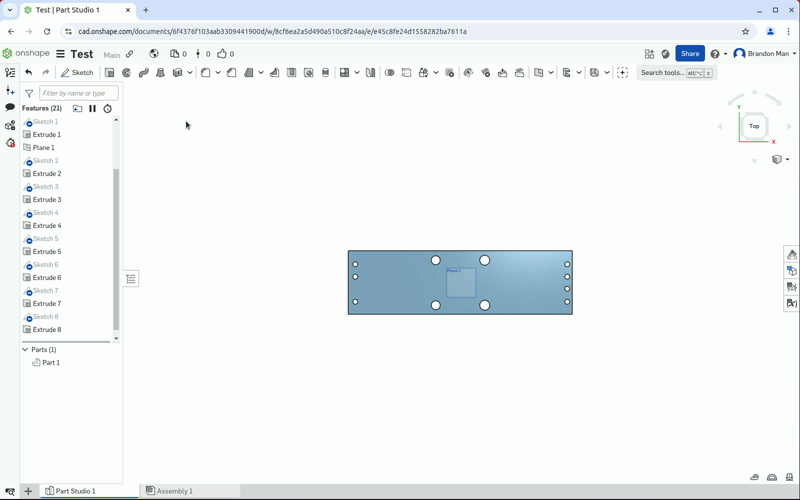
mouse_move(69, 124)
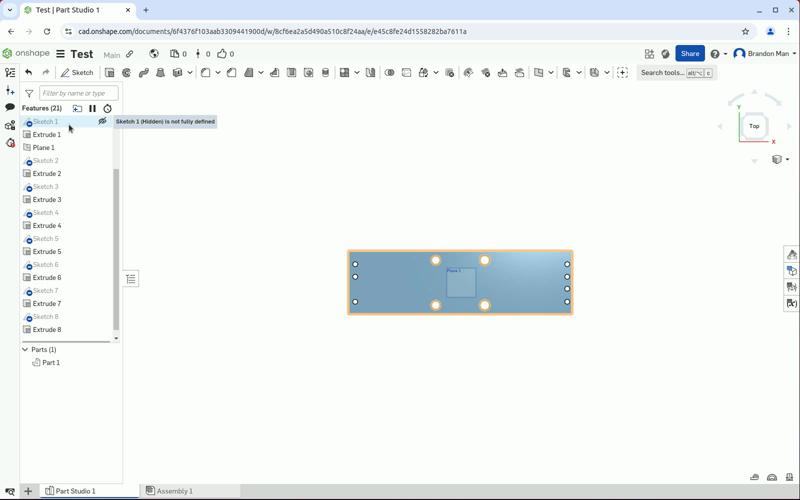
click(69, 124)
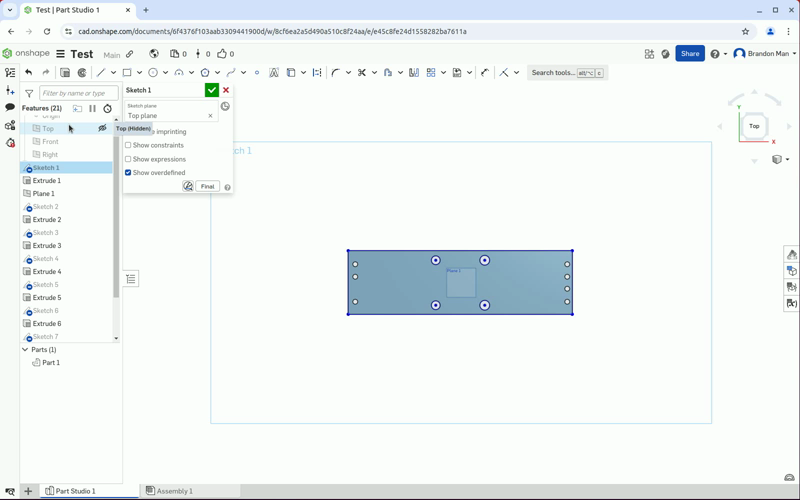
mouse_move(229, 92)
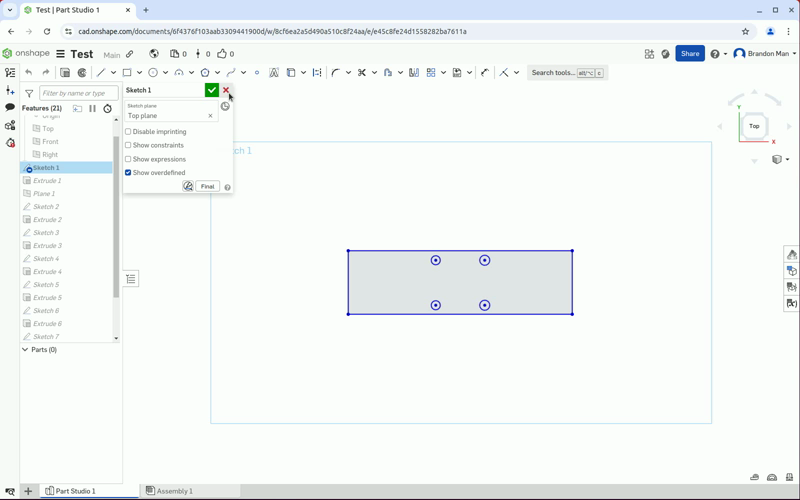
click(229, 92)
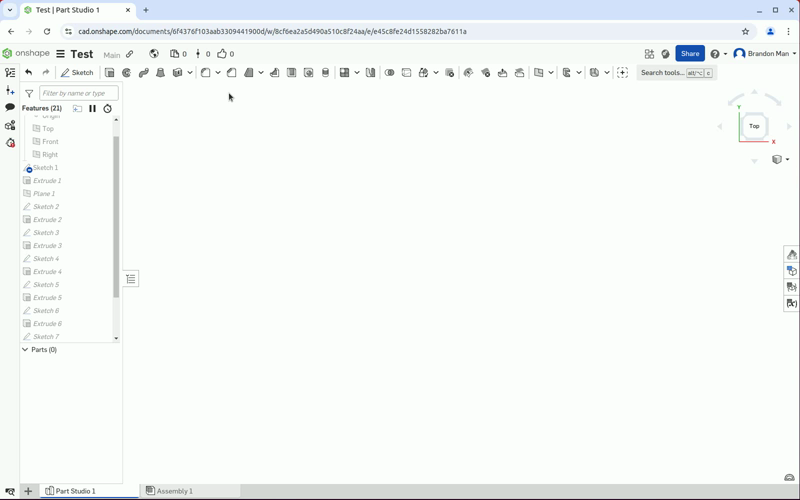
key(shift+s)
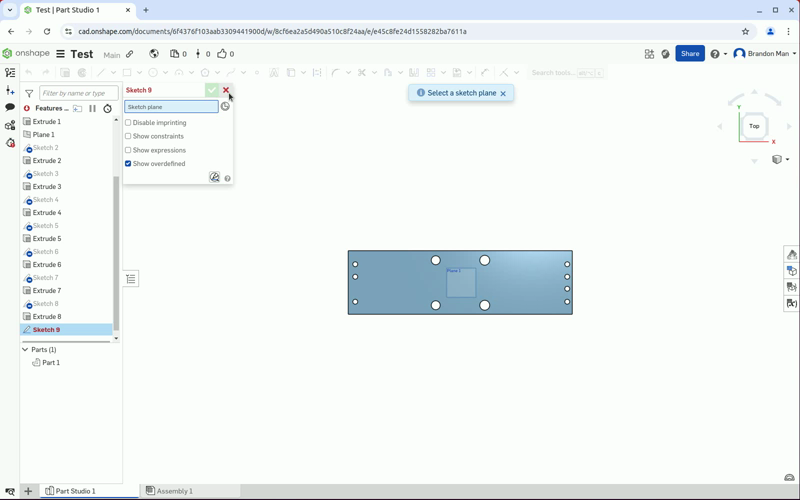
mouse_move(69, 137)
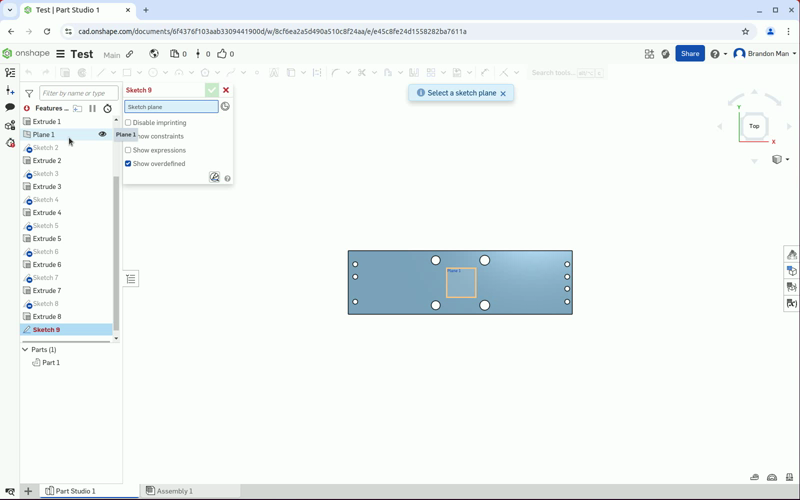
click(69, 137)
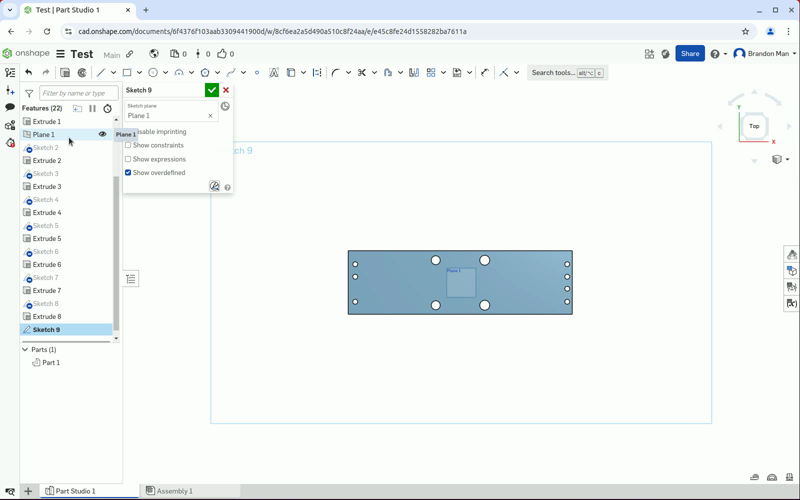
mouse_move(73, 352)
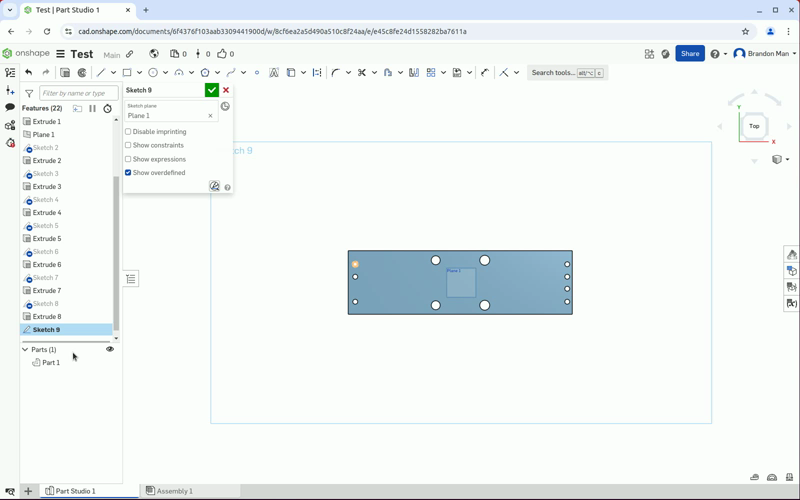
key(y)
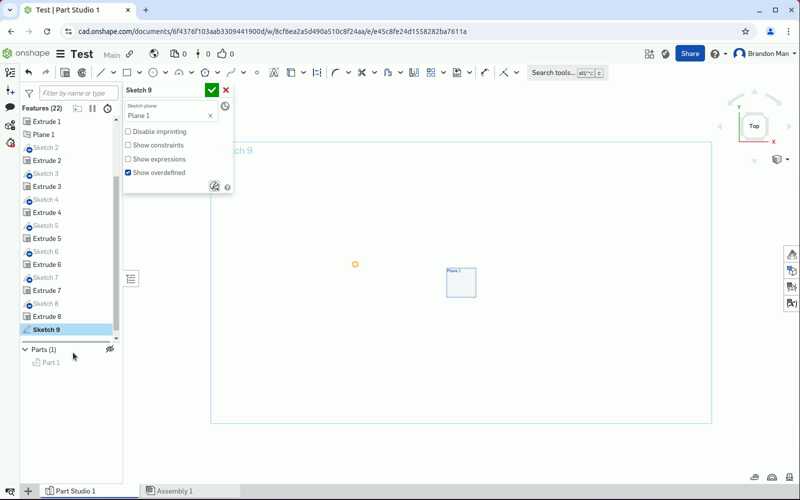
key(c)
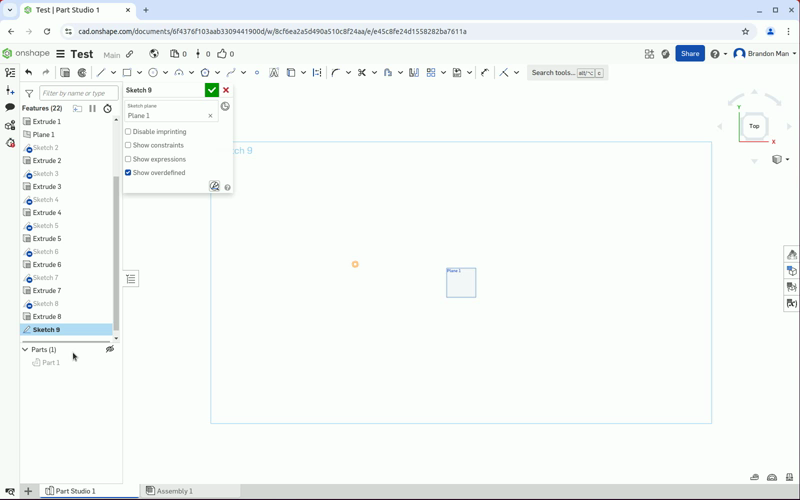
key_down(shift)
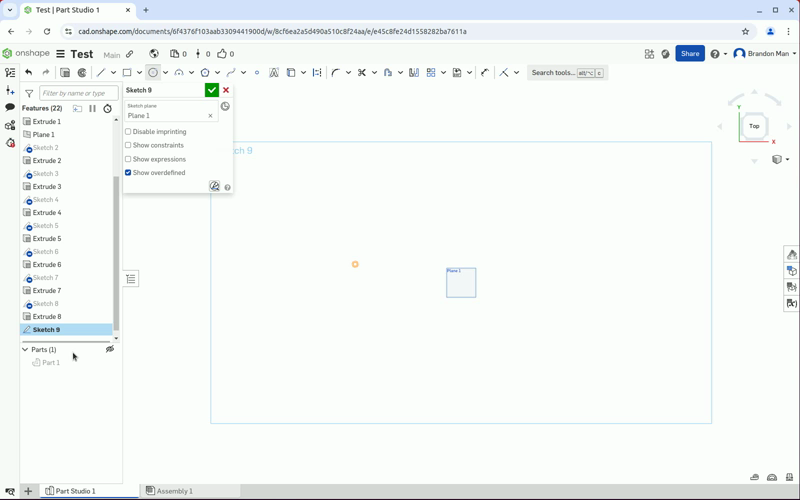
mouse_move(355, 288)
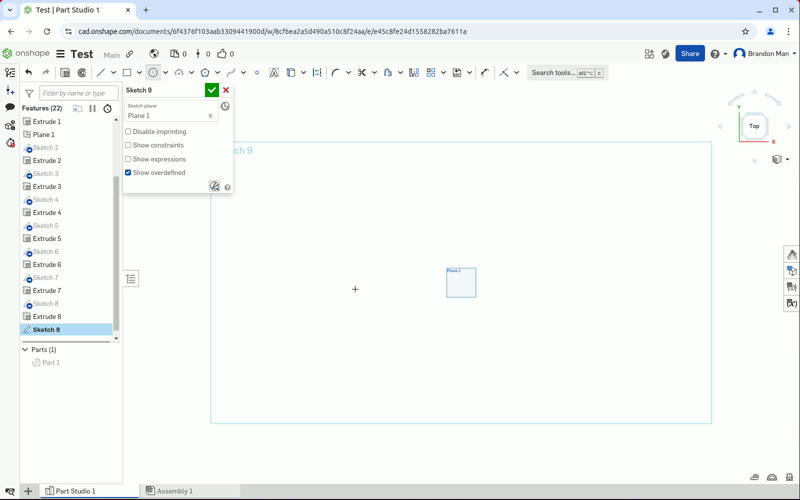
click(355, 288)
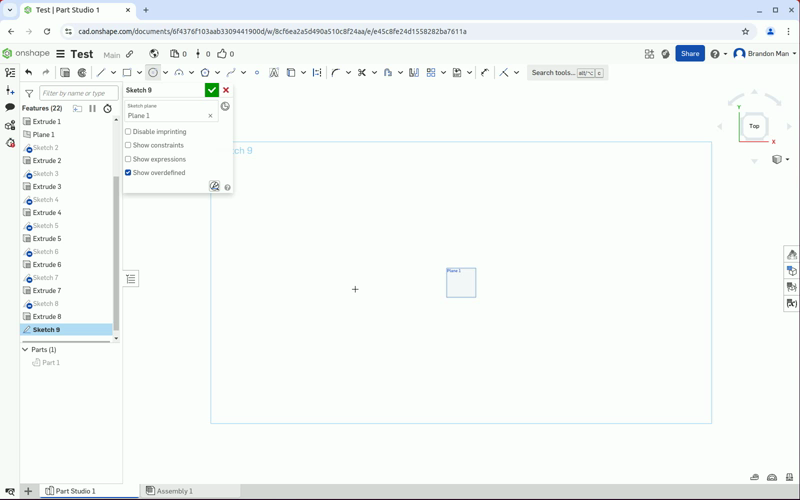
key_up(shift)
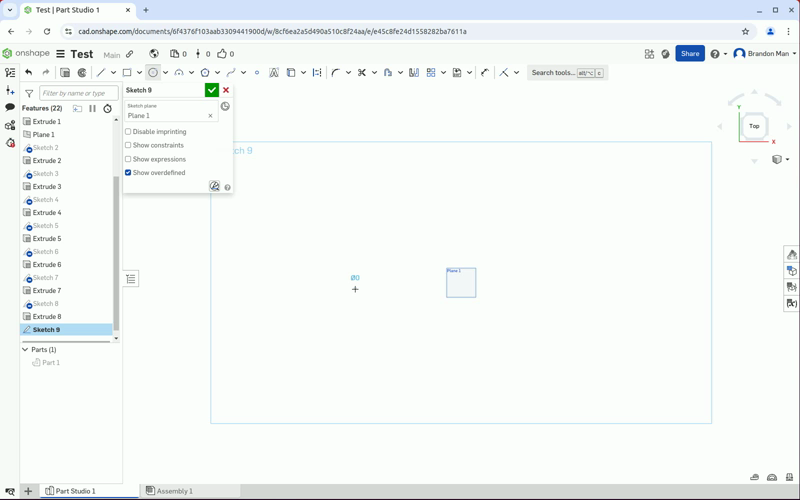
mouse_move(357, 288)
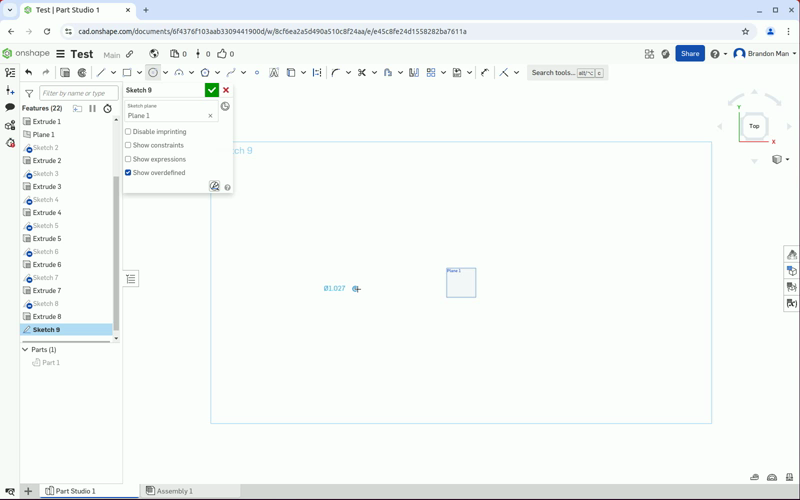
scroll(6)
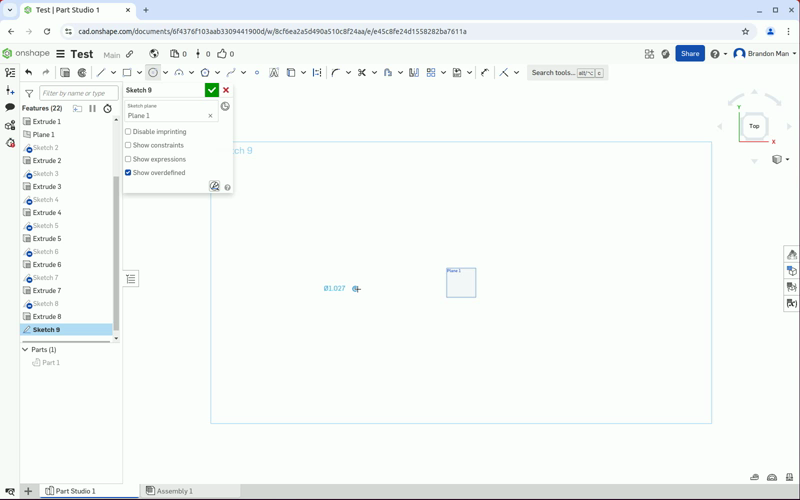
scroll(6)
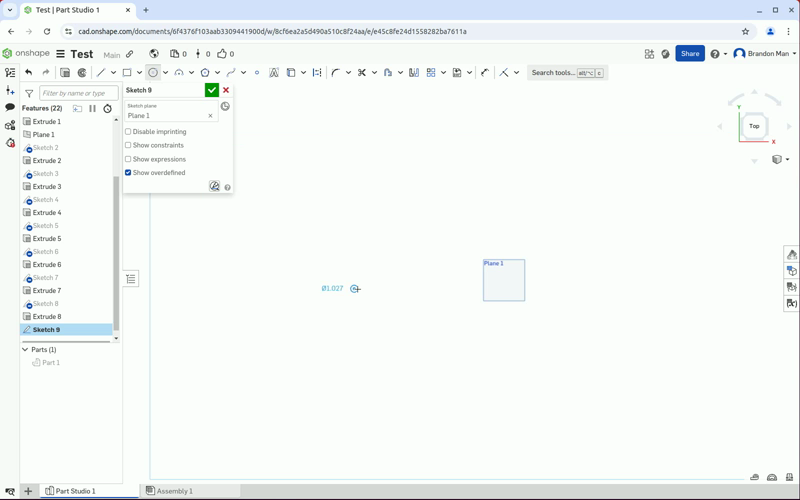
scroll(6)
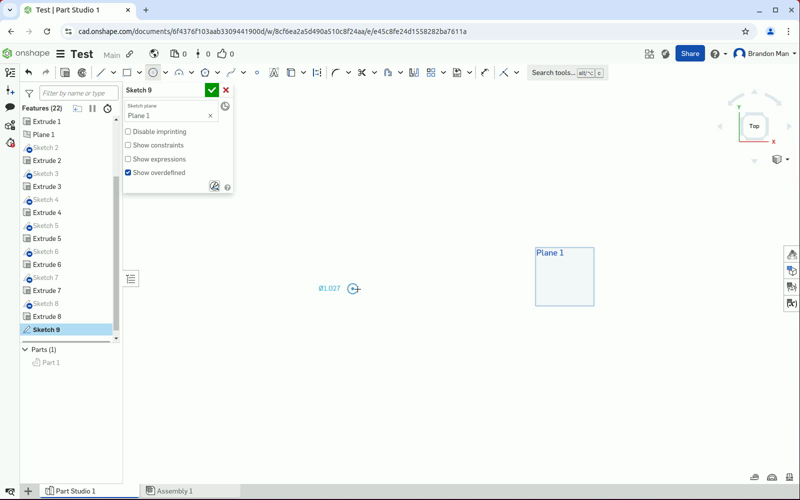
scroll(6)
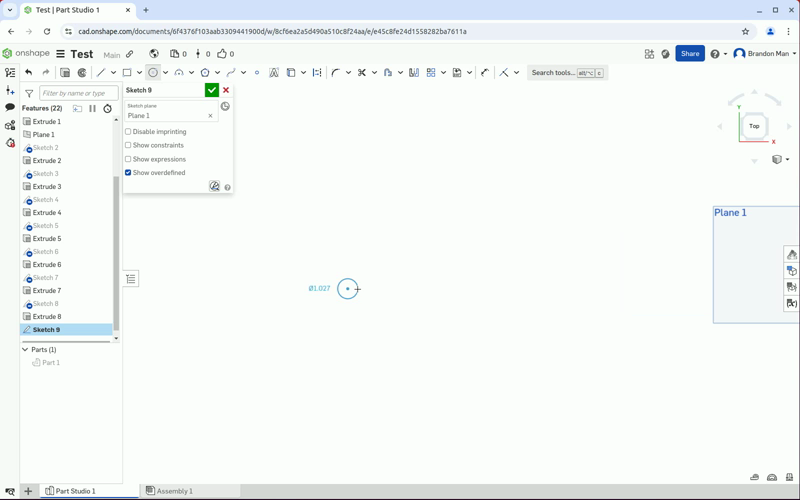
scroll(6)
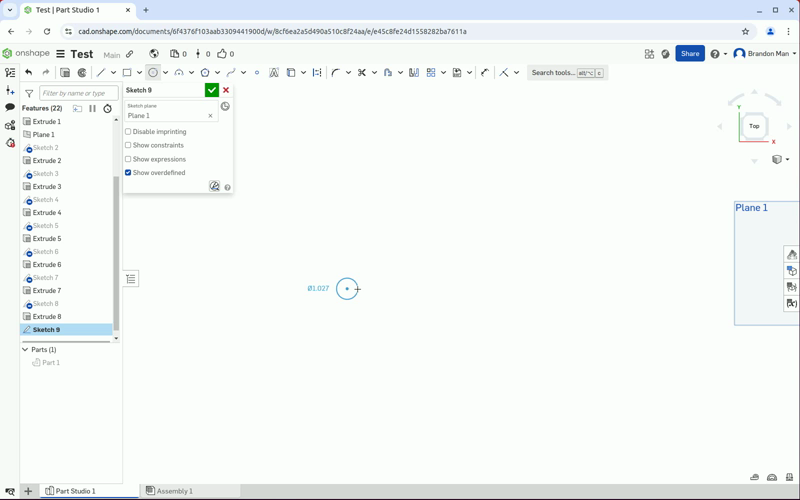
scroll(6)
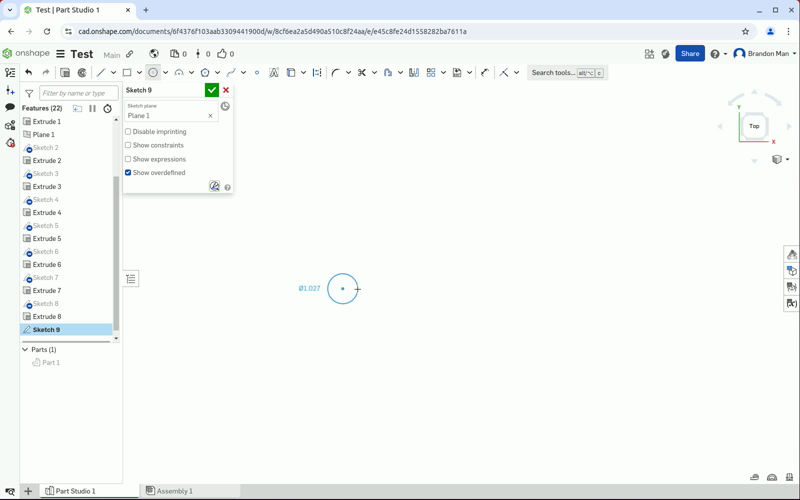
scroll(6)
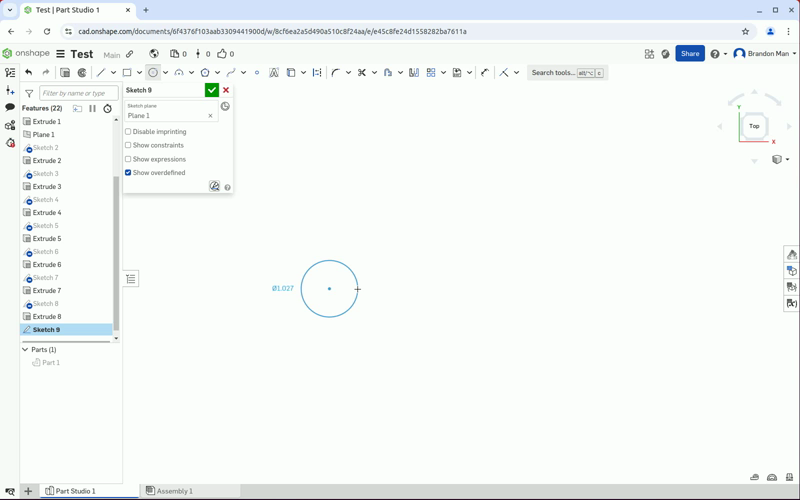
click(357, 288)
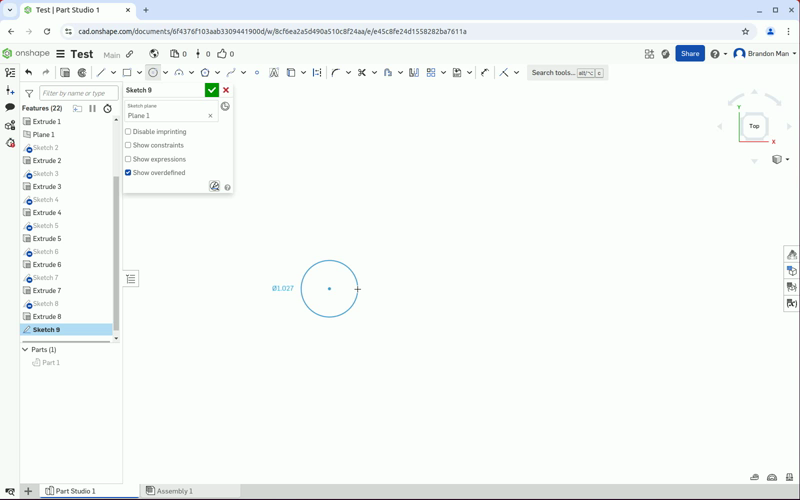
scroll(-6)
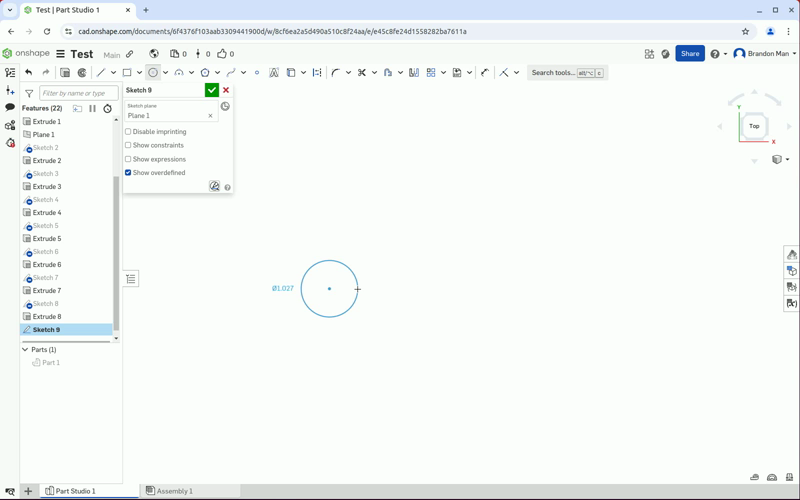
scroll(-6)
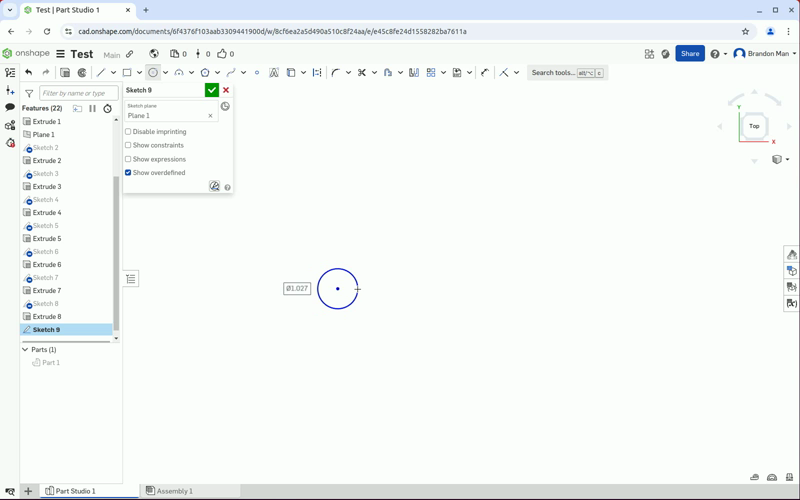
scroll(-6)
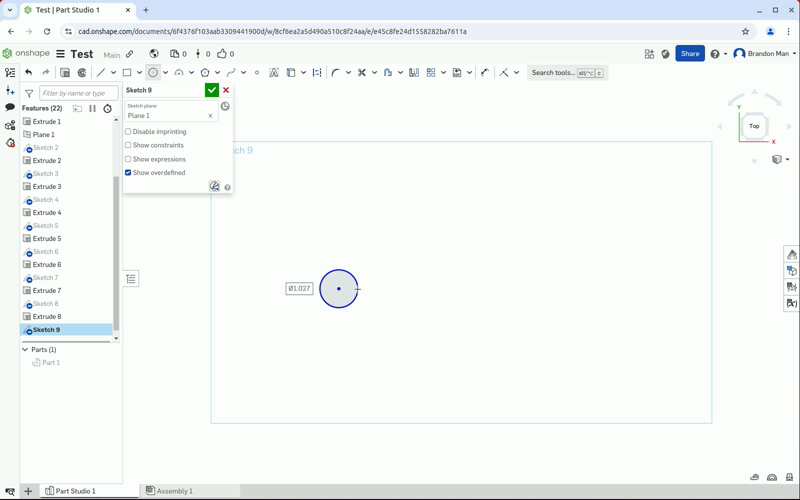
scroll(-6)
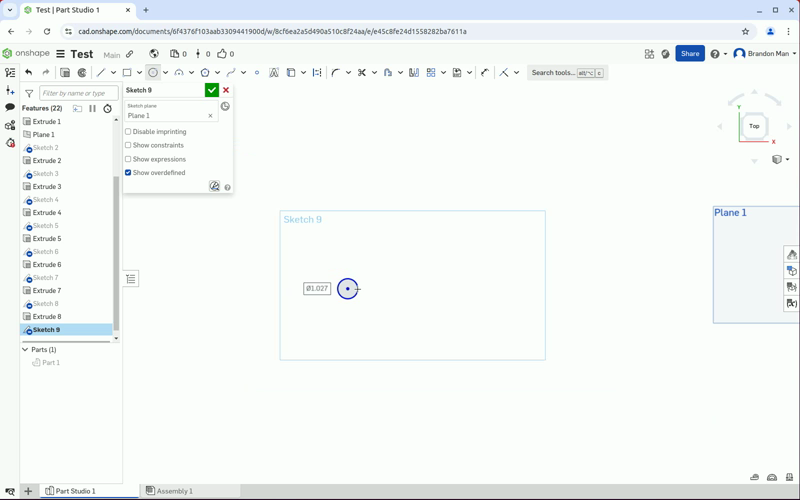
scroll(-6)
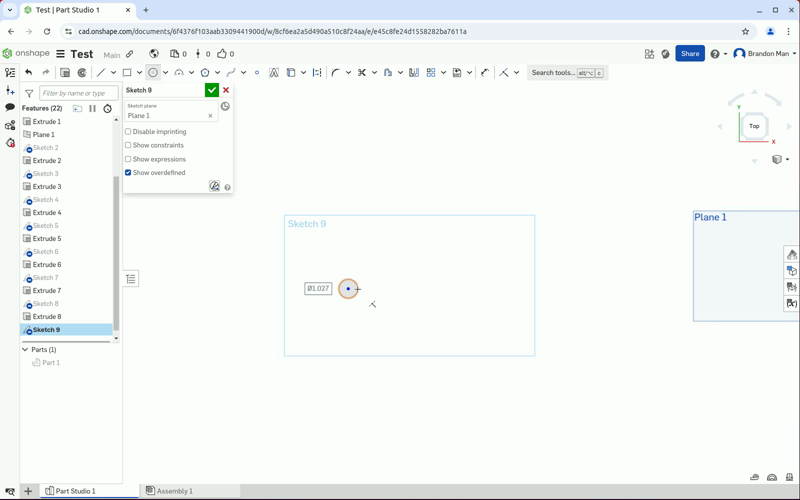
scroll(-6)
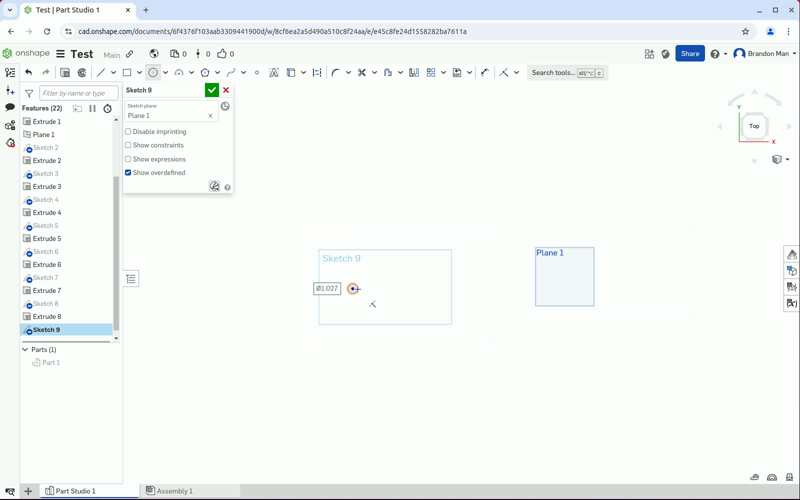
scroll(-6)
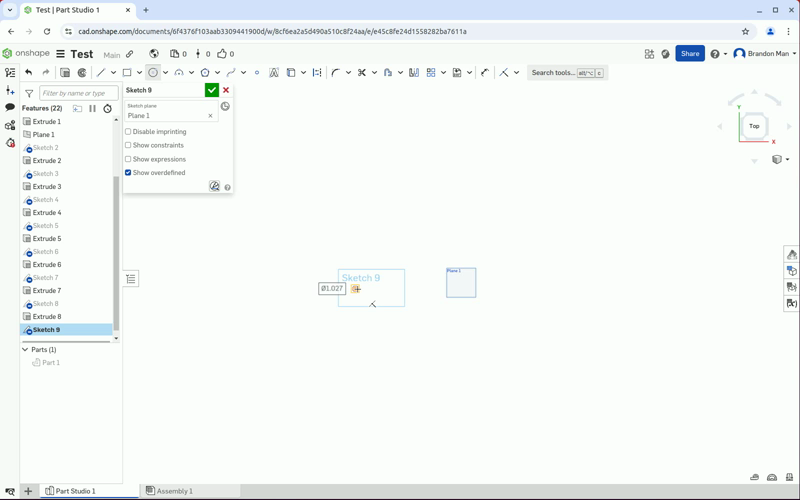
key(esc)
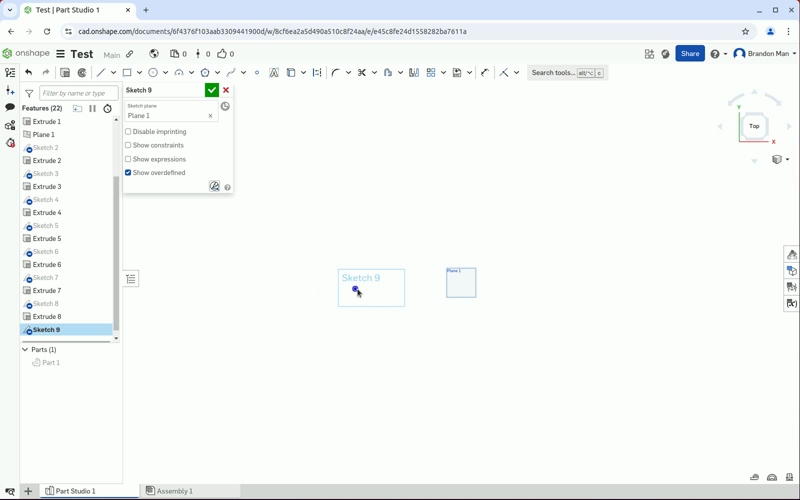
mouse_move(356, 287)
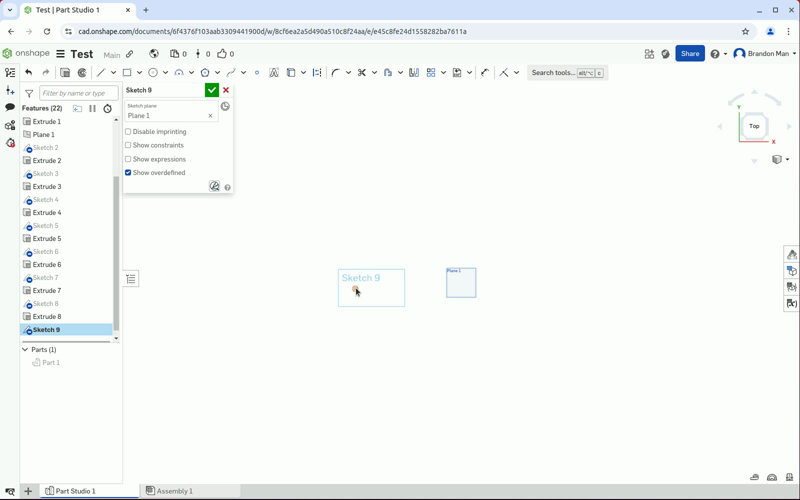
scroll(6)
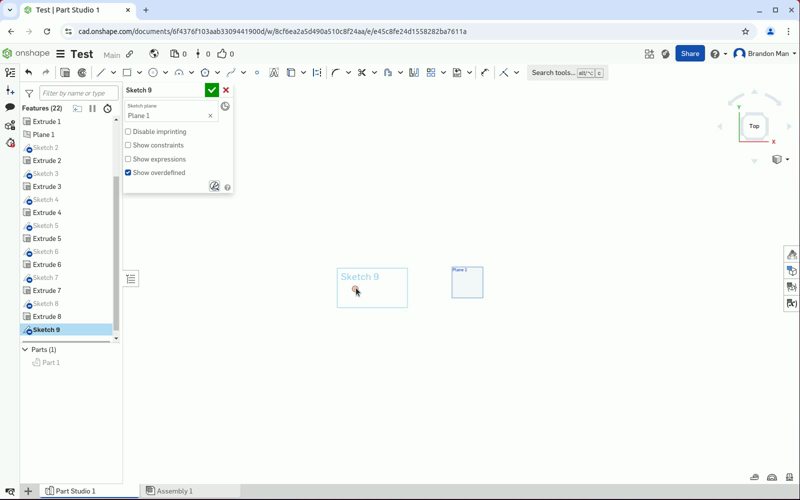
scroll(6)
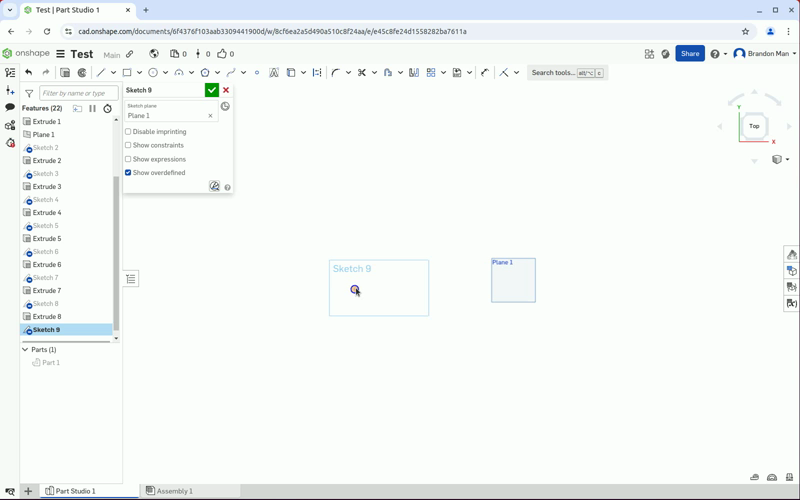
scroll(6)
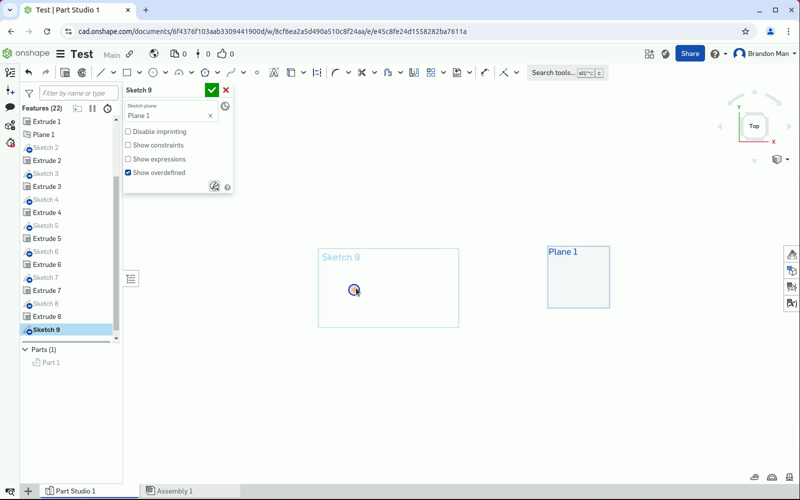
scroll(6)
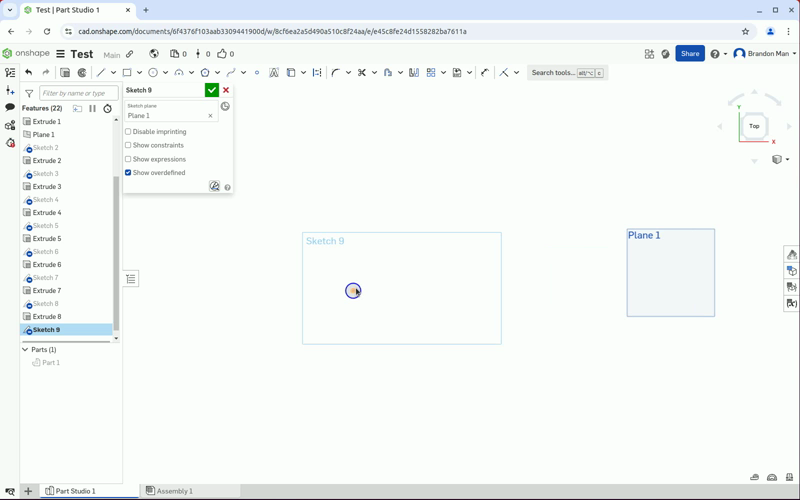
scroll(6)
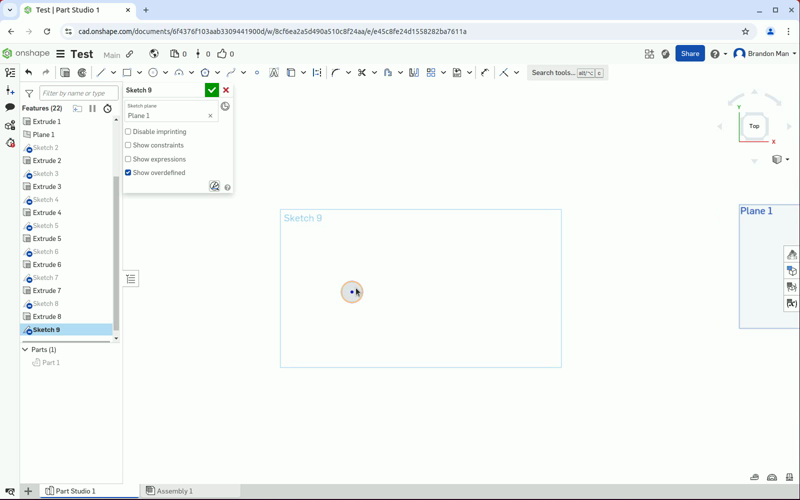
scroll(6)
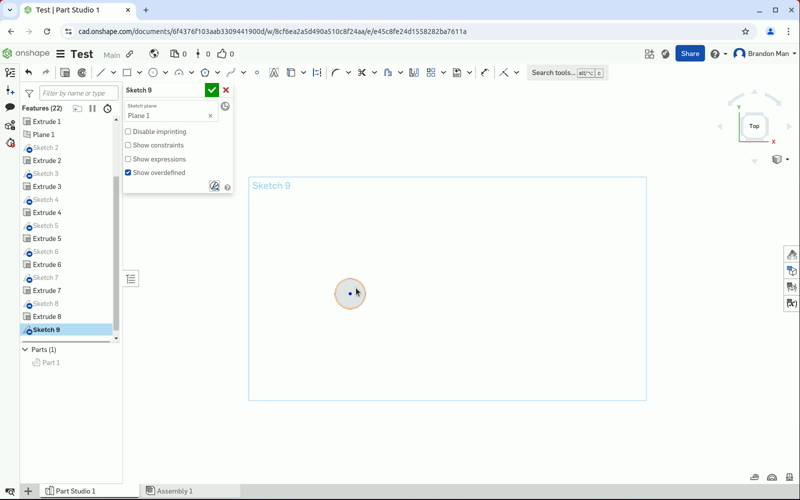
scroll(6)
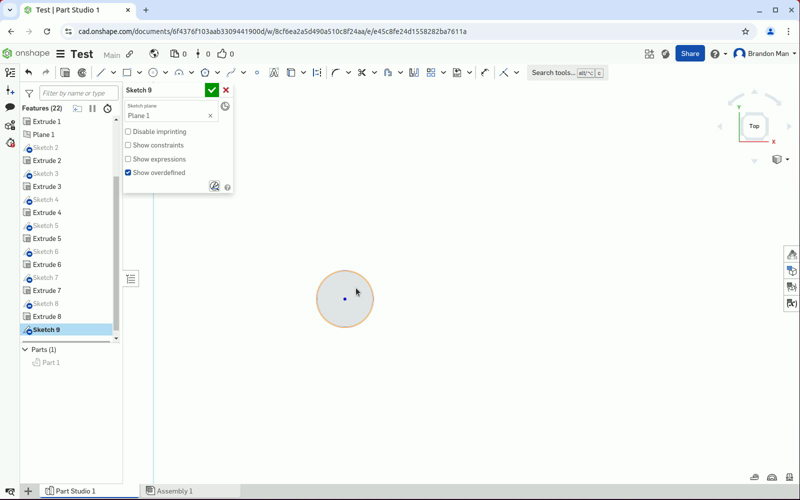
click(356, 287)
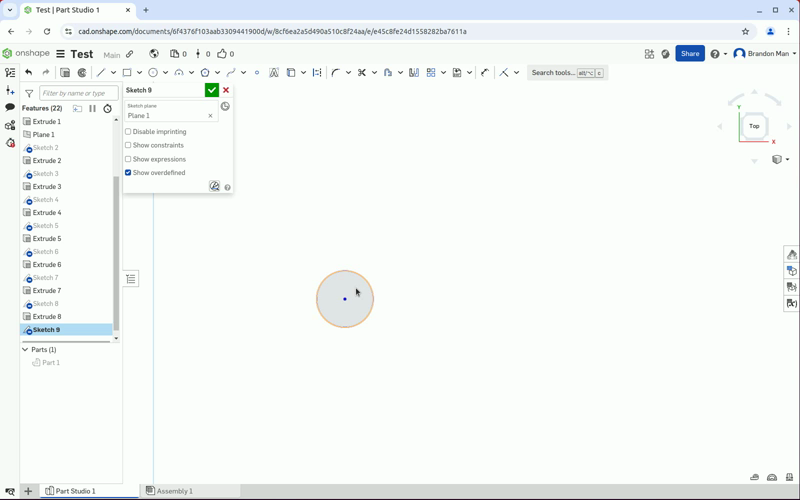
scroll(-6)
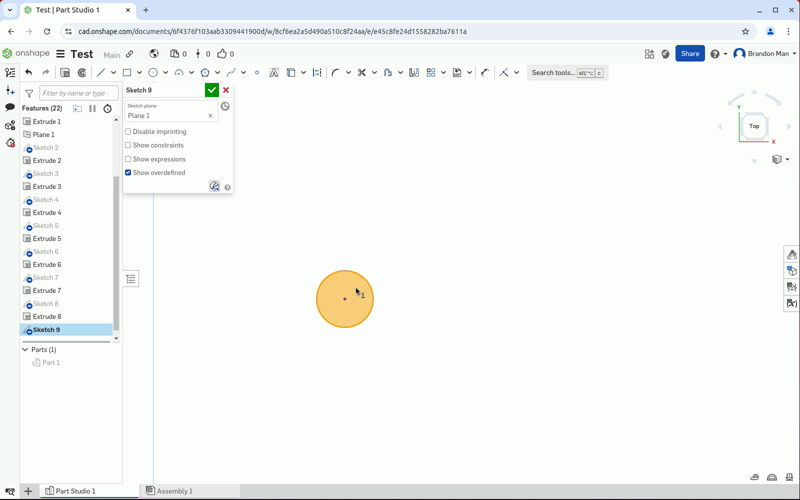
scroll(-6)
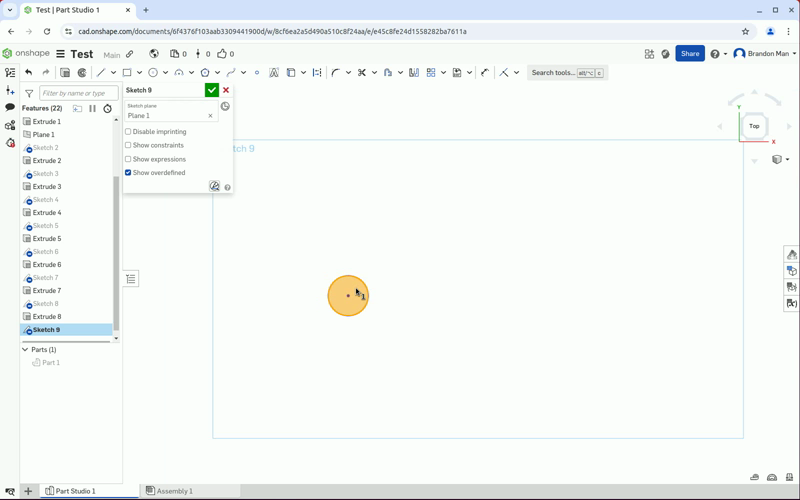
scroll(-6)
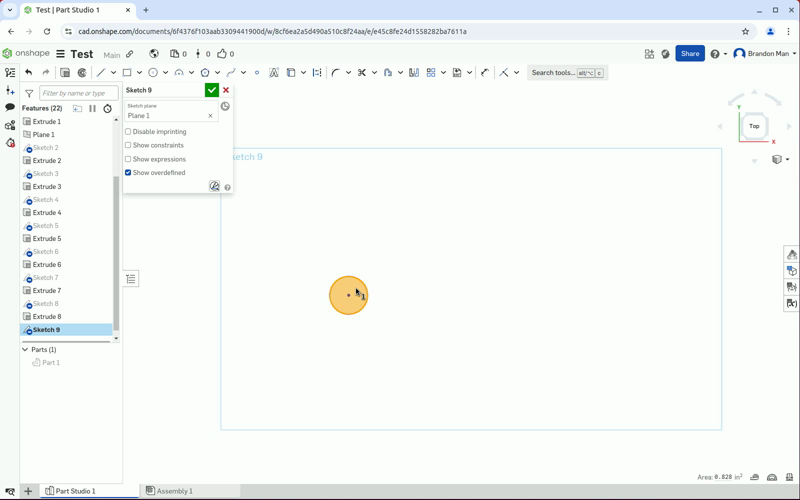
scroll(-6)
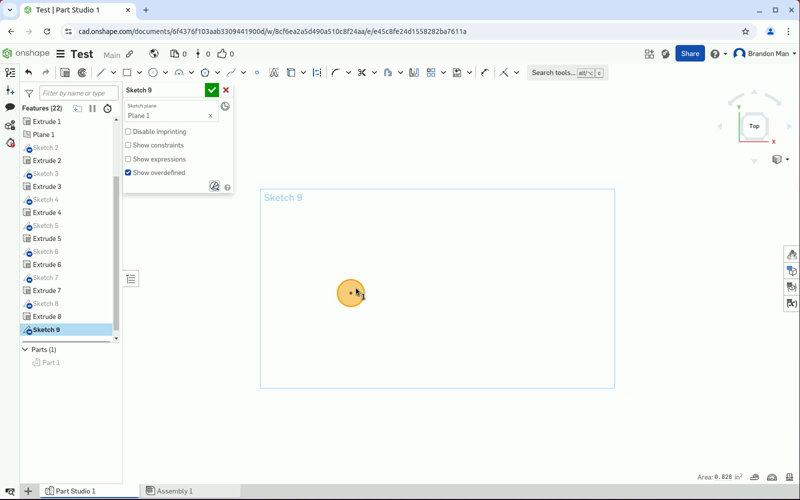
scroll(-6)
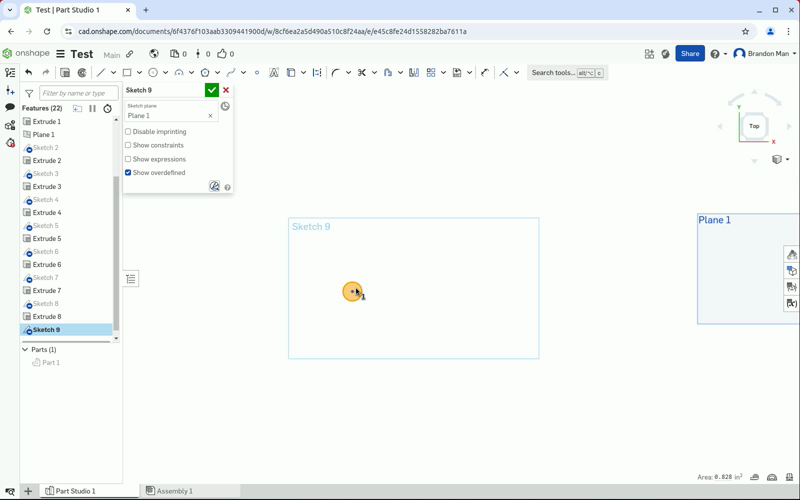
scroll(-6)
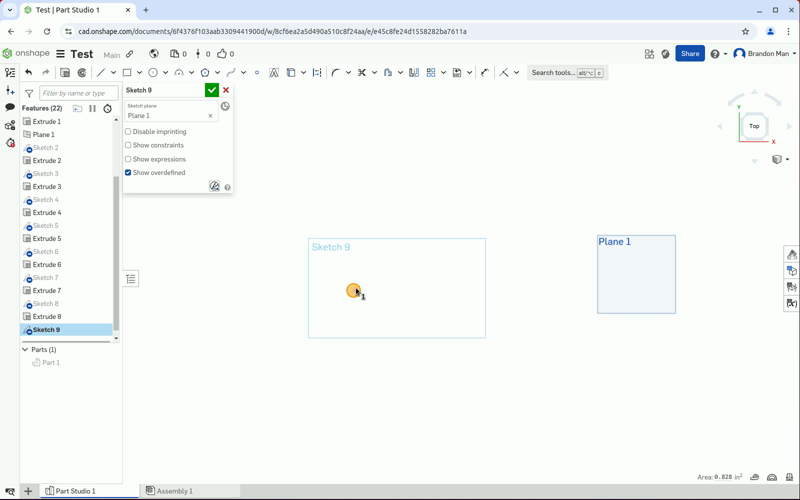
scroll(-6)
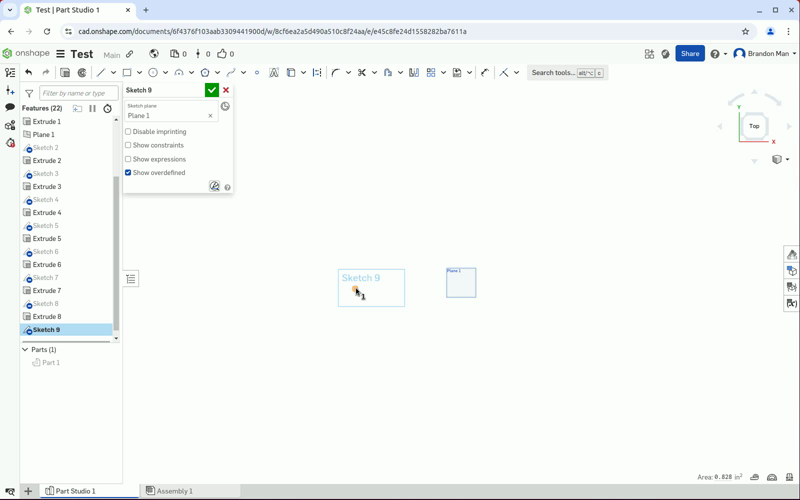
mouse_move(73, 352)
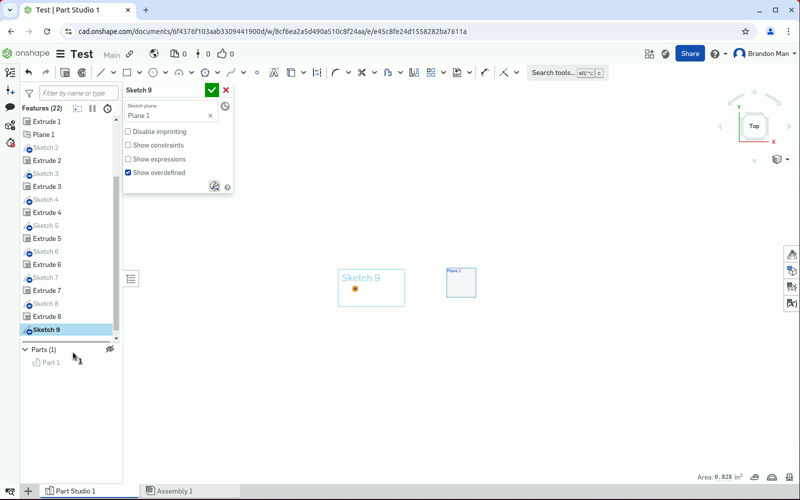
key(shift+y)
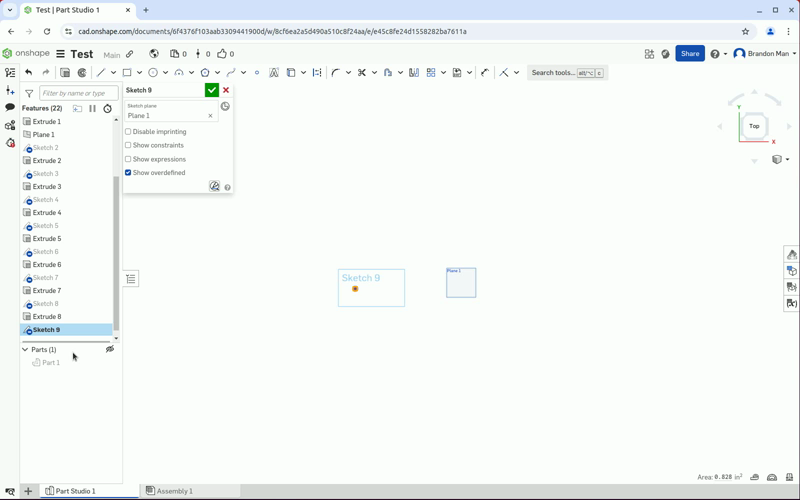
key(shift+e)
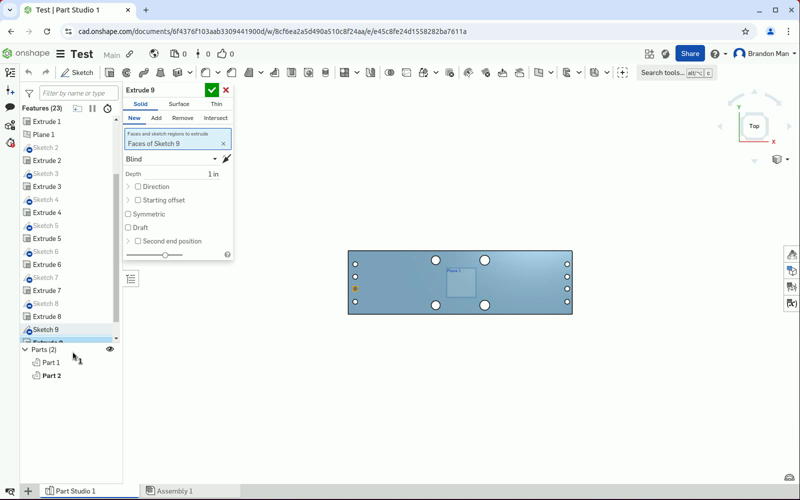
mouse_move(143, 106)
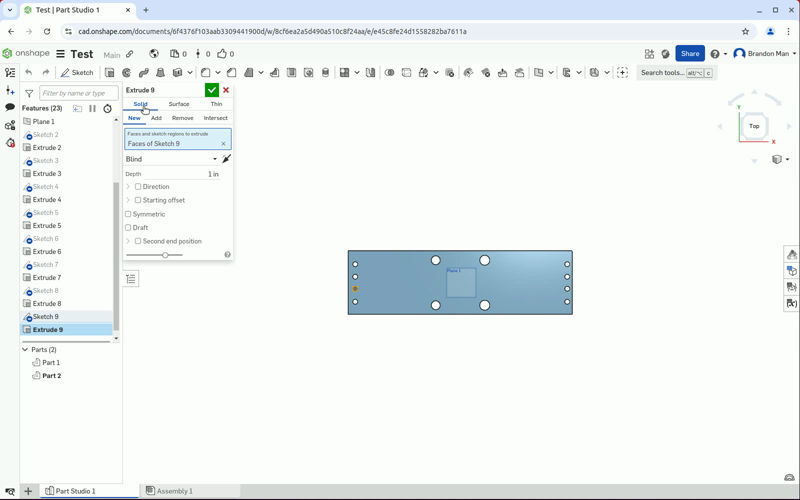
click(143, 106)
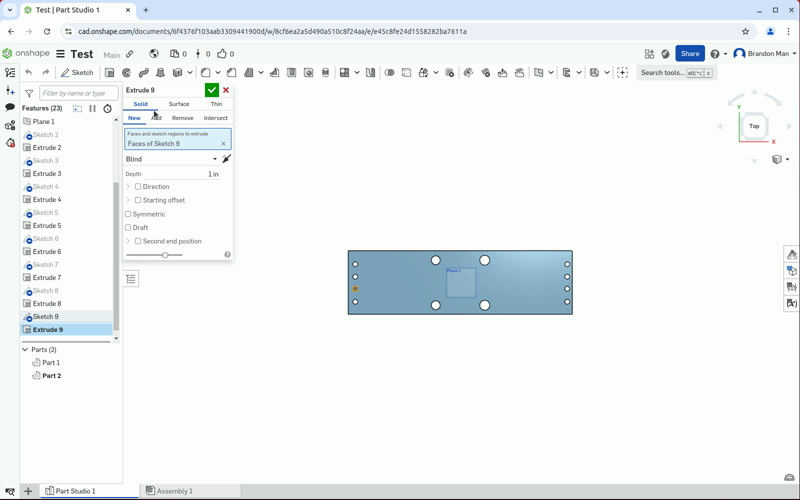
mouse_move(186, 120)
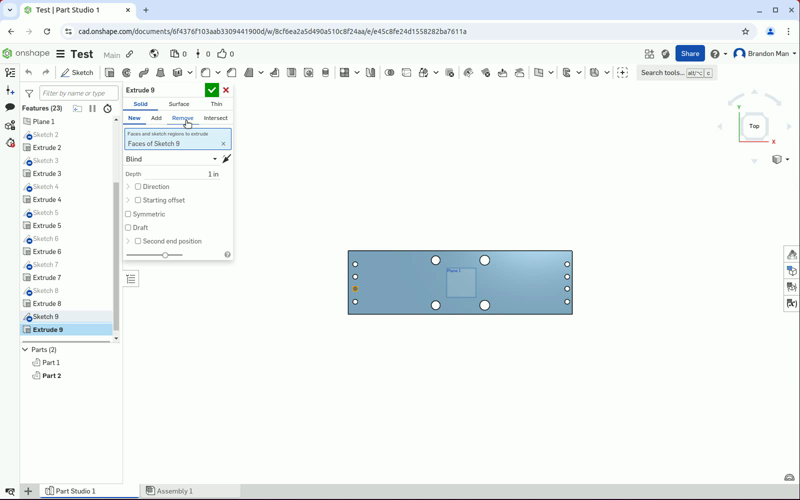
click(186, 120)
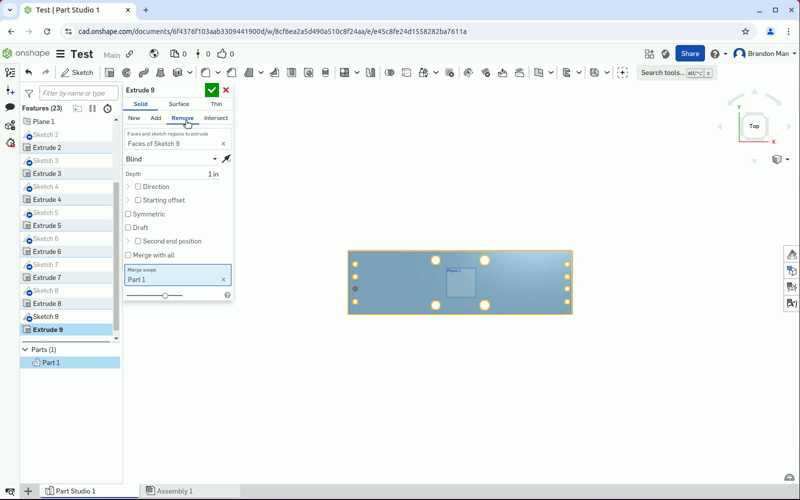
key(tab, 4)
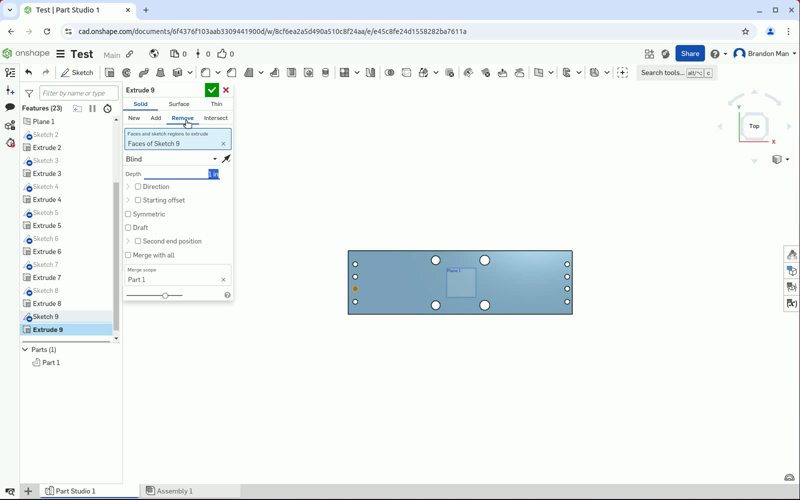
text(3.129)
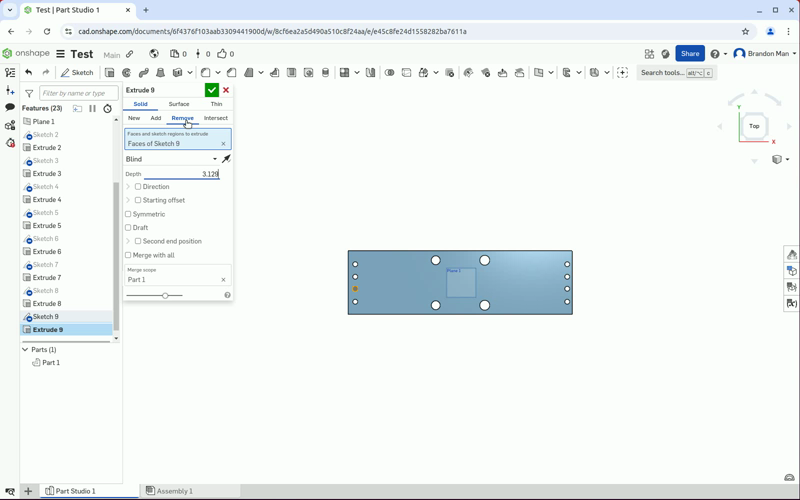
key(tab, 6)
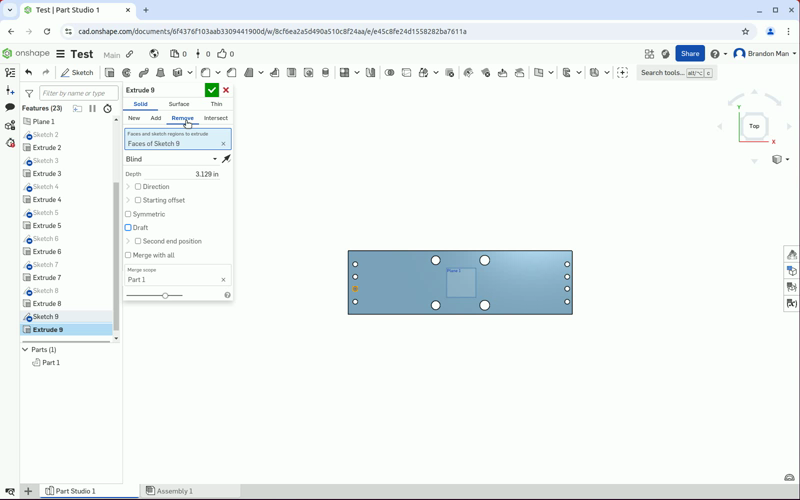
key(space)
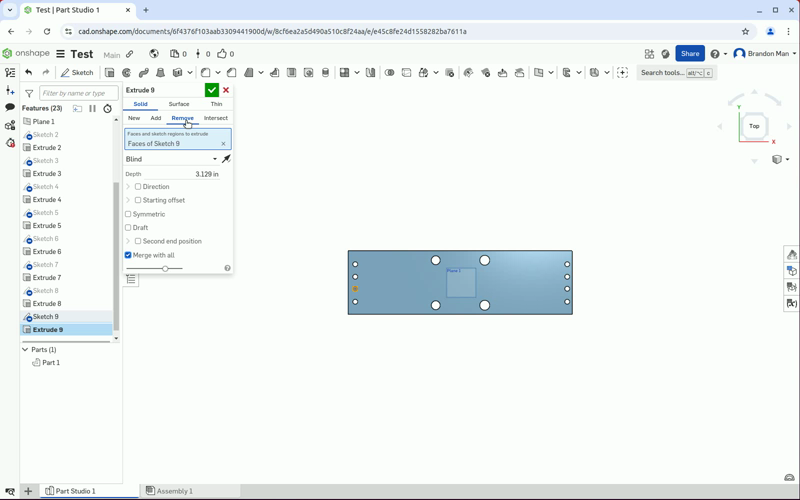
key(enter)
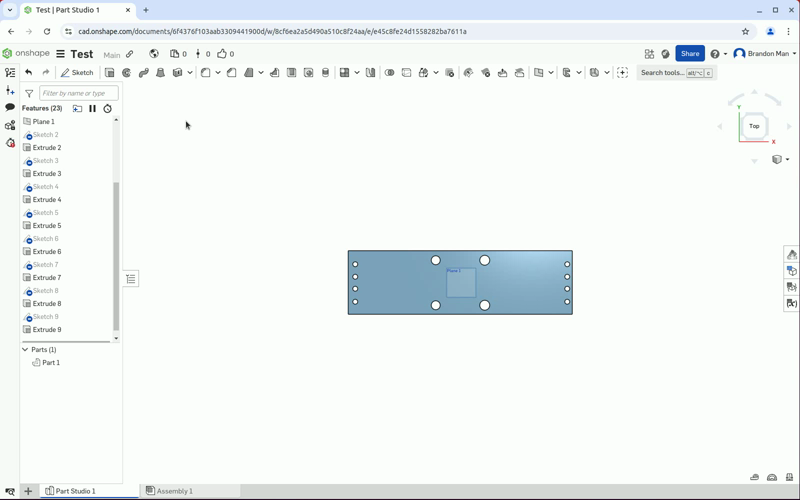
key(shift+h)
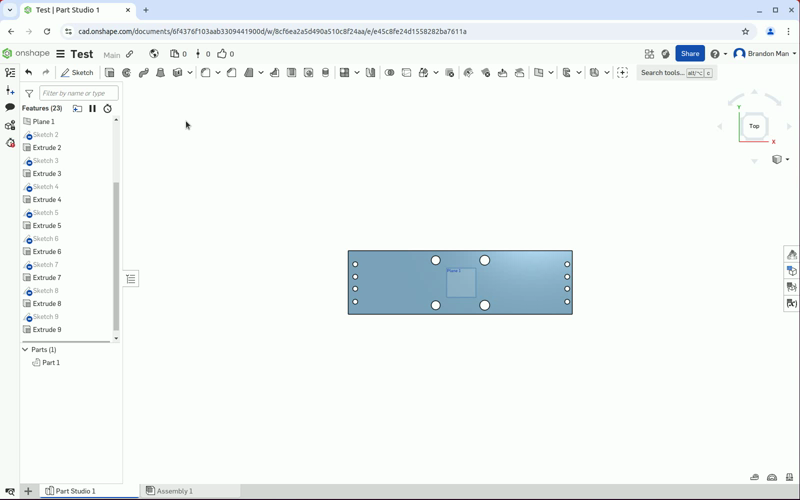
key(shift+h)
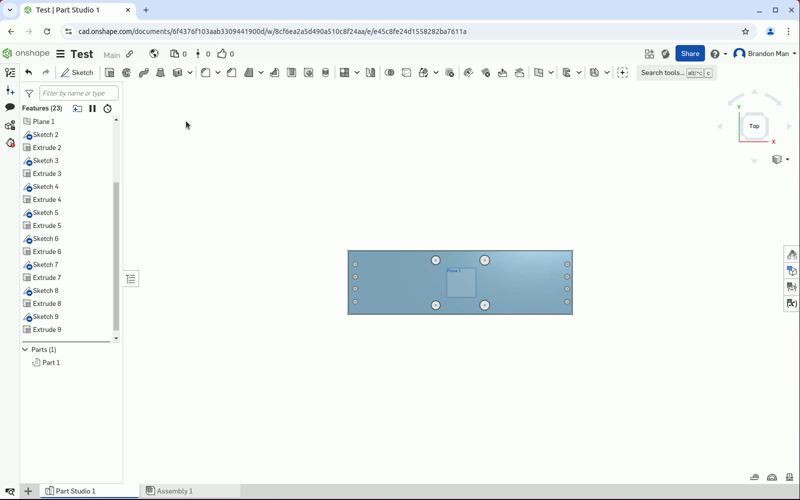
key(shift+7)
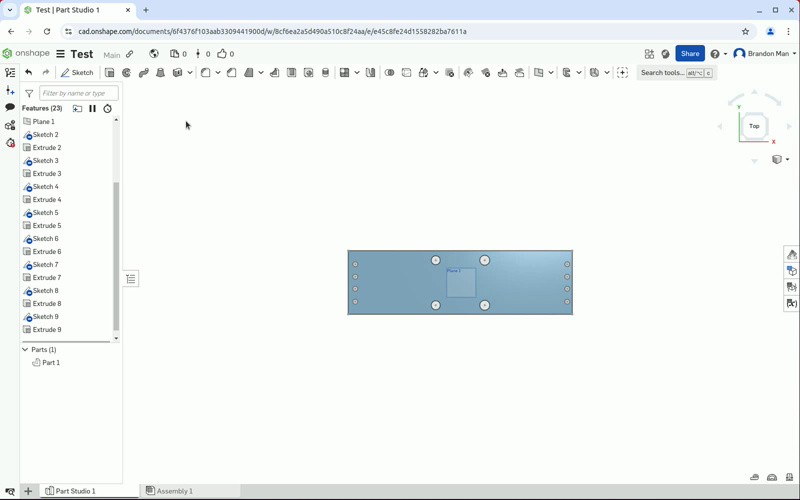
key(up, 3)
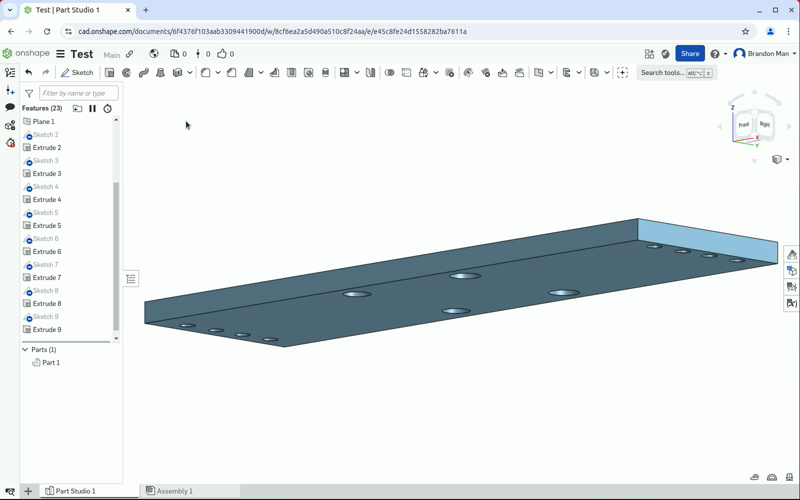
key(left, 3)
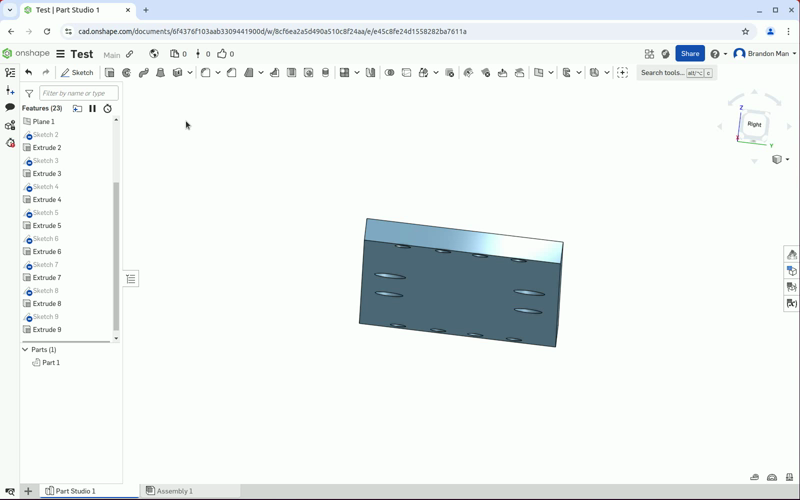
key(right, 3)
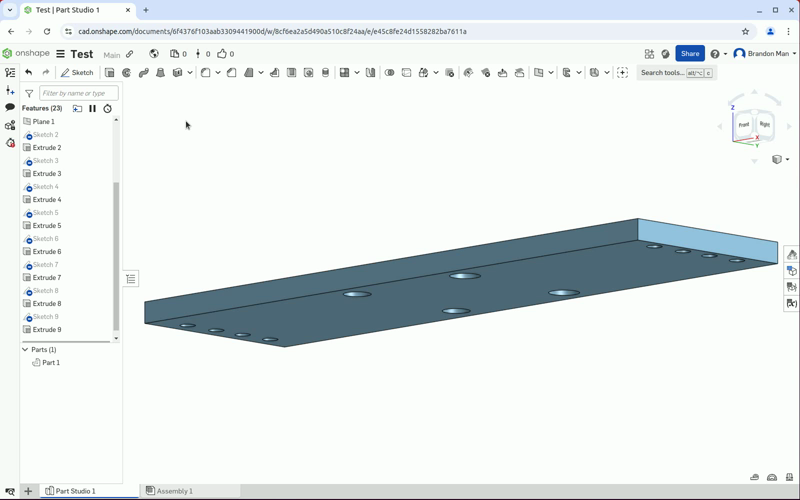
key(down, 3)
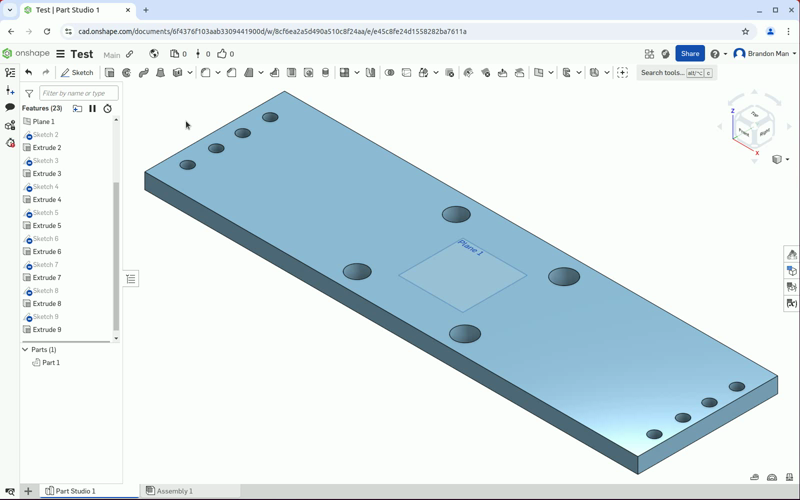
mouse_move(69, 98)
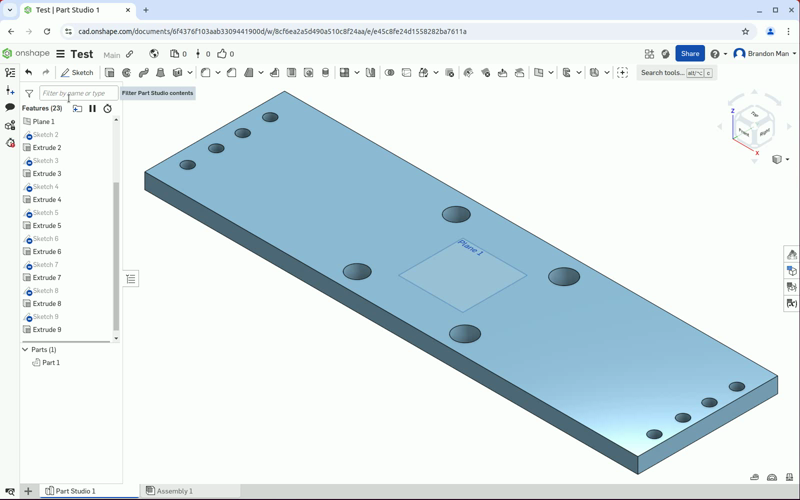
click(69, 98)